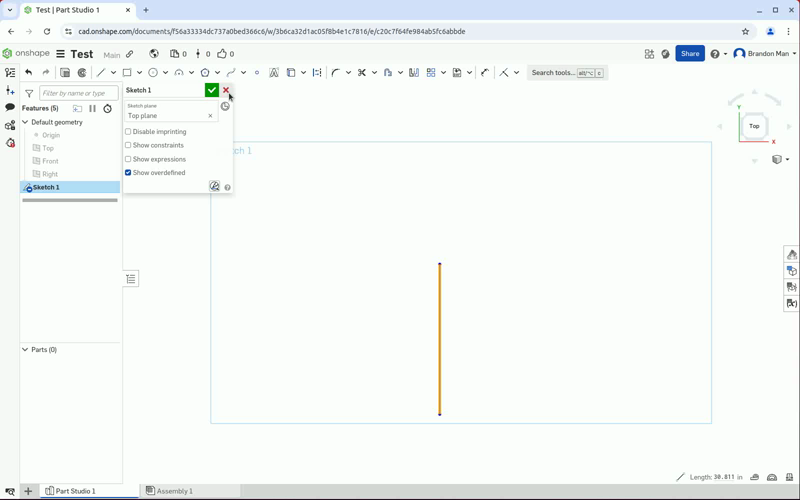
key(shift+h)
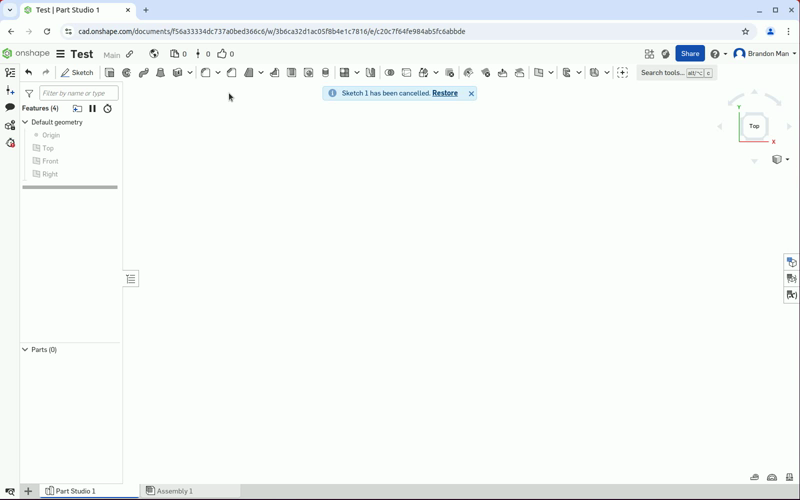
mouse_move(73, 352)
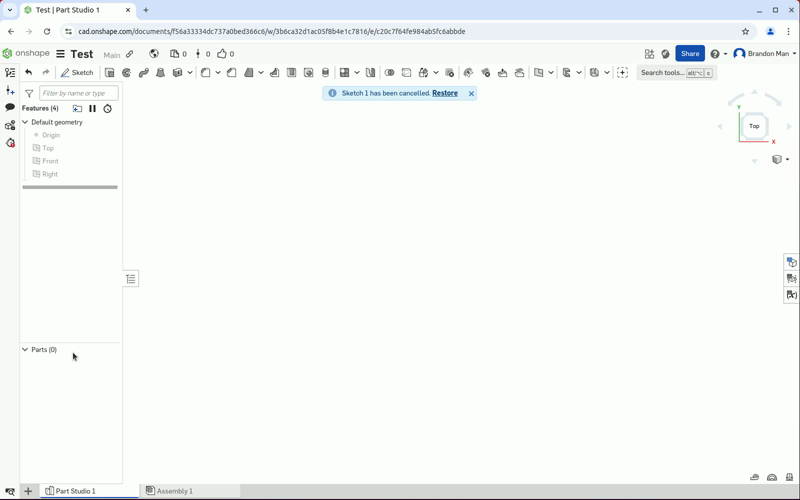
key(y)
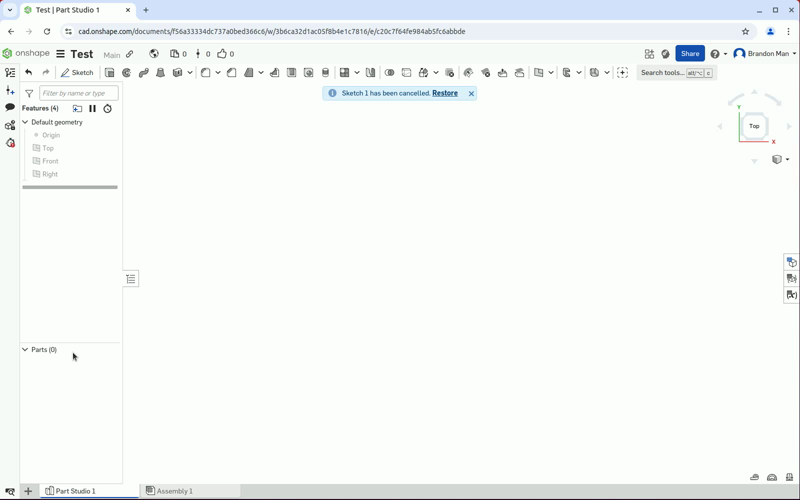
key(shift+p)
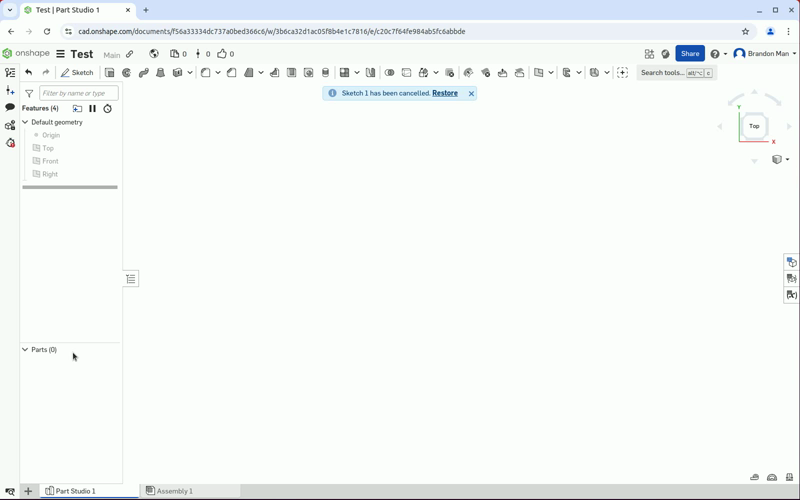
key(space)
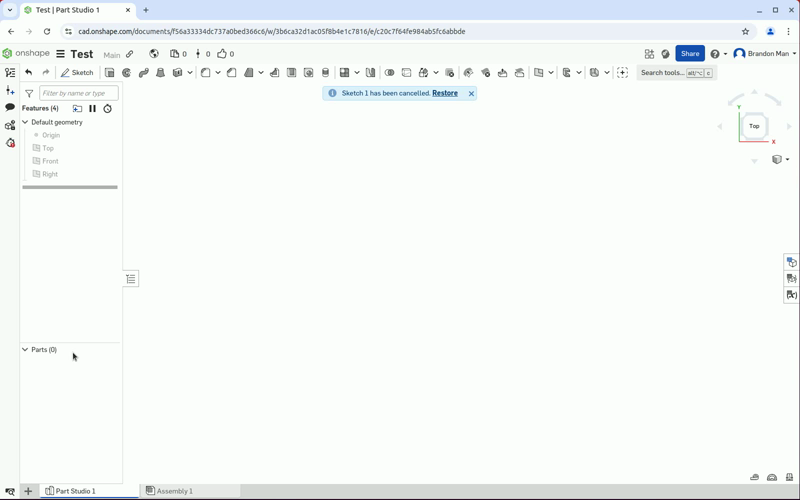
key_down(shift)
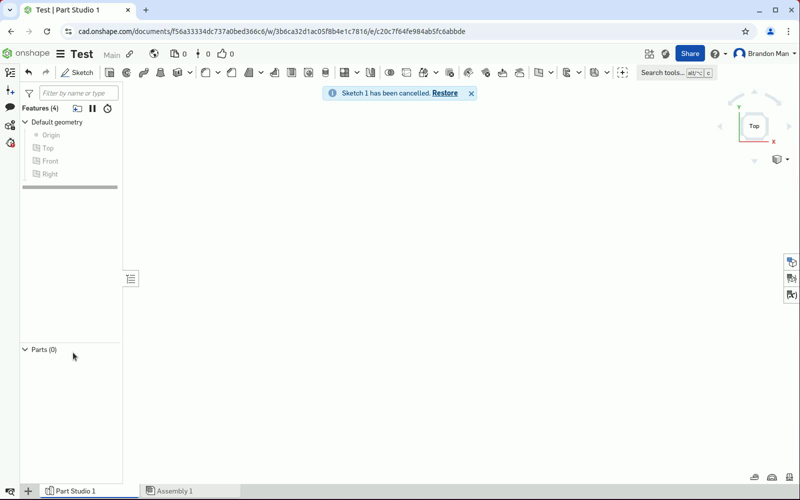
key(up)
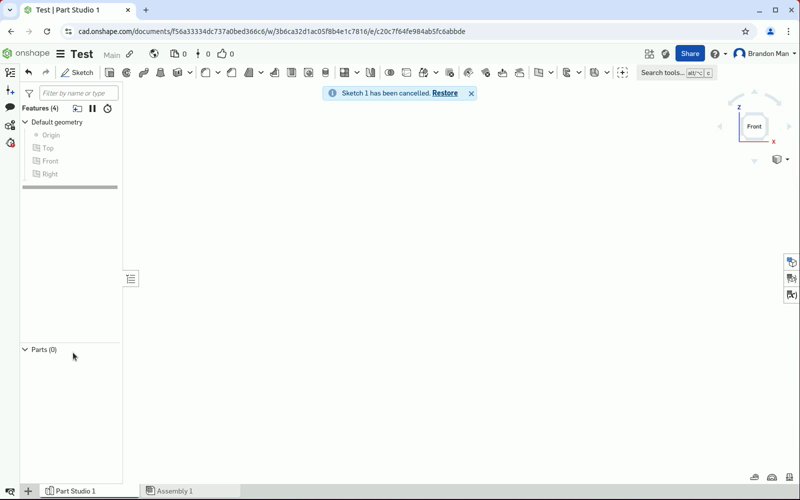
key_up(shift)
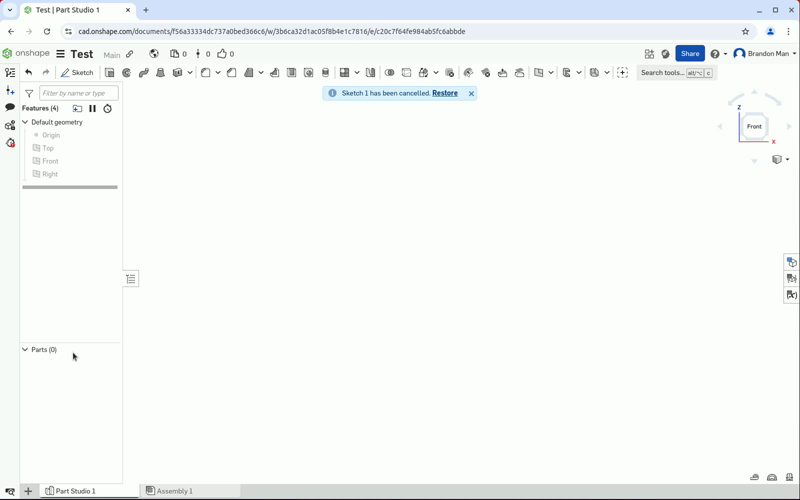
mouse_move(73, 352)
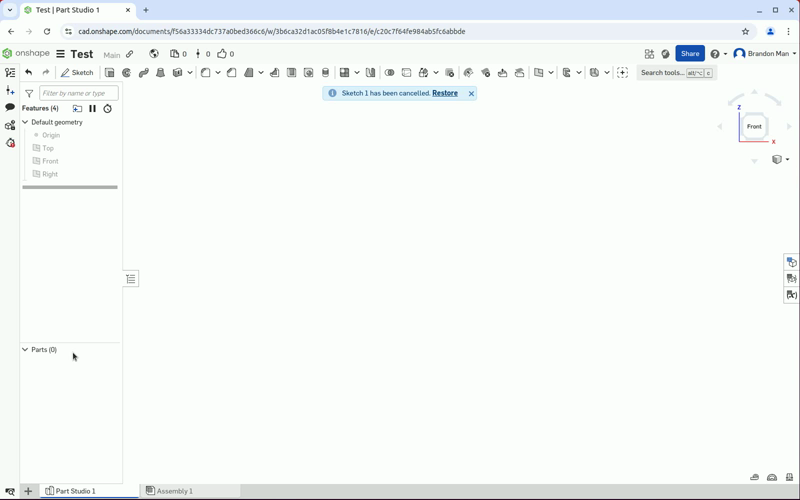
key(shift+y)
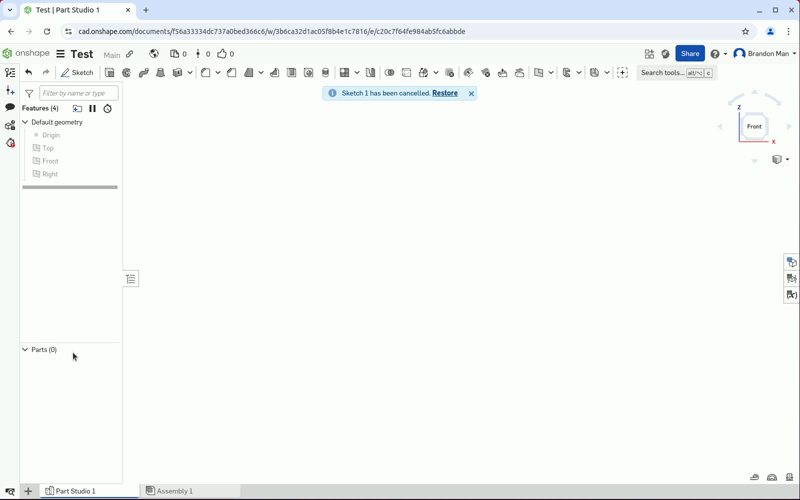
key(shift+s)
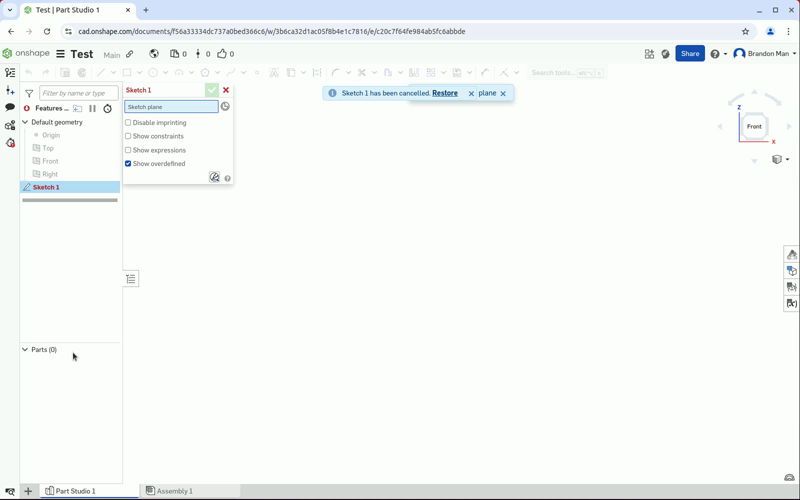
mouse_move(73, 163)
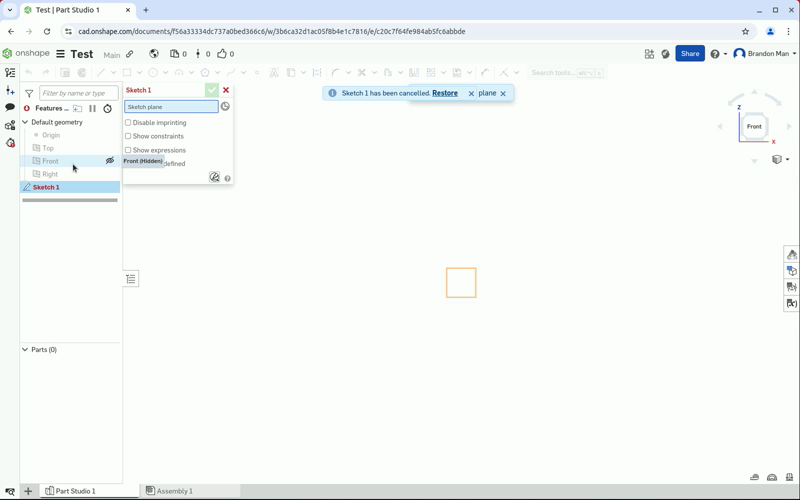
click(73, 163)
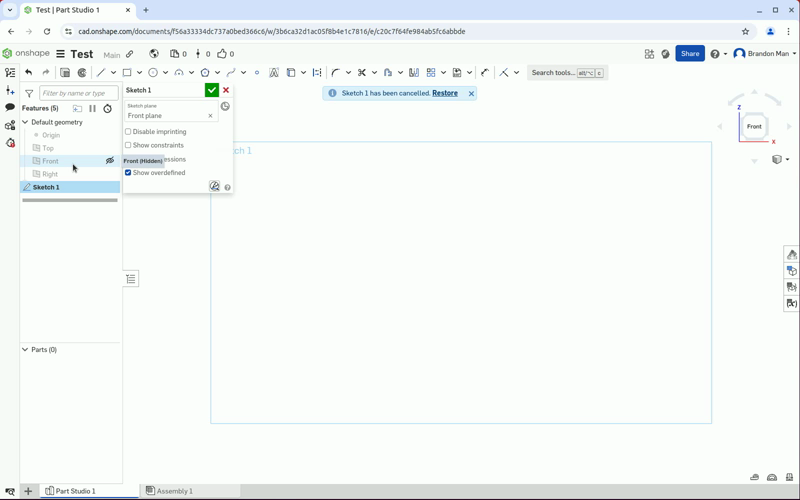
mouse_move(73, 352)
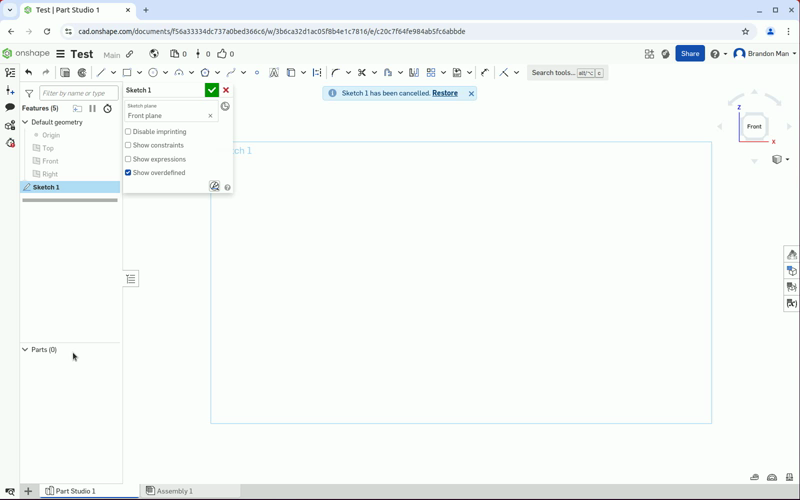
key(y)
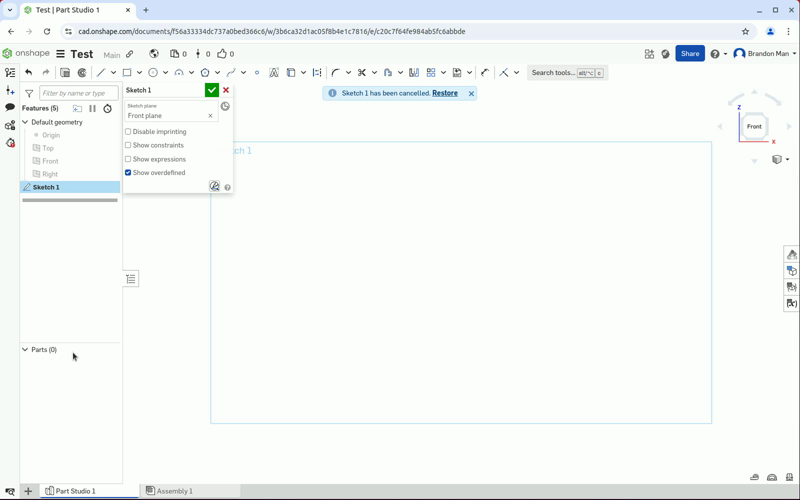
key(l)
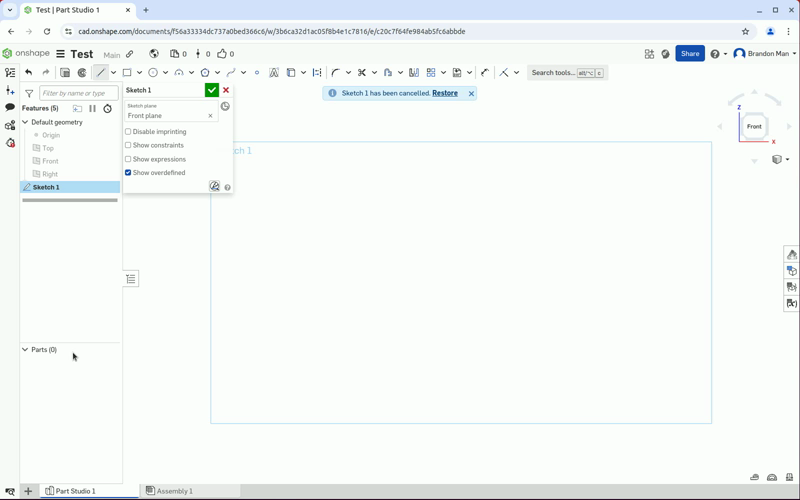
key_down(shift)
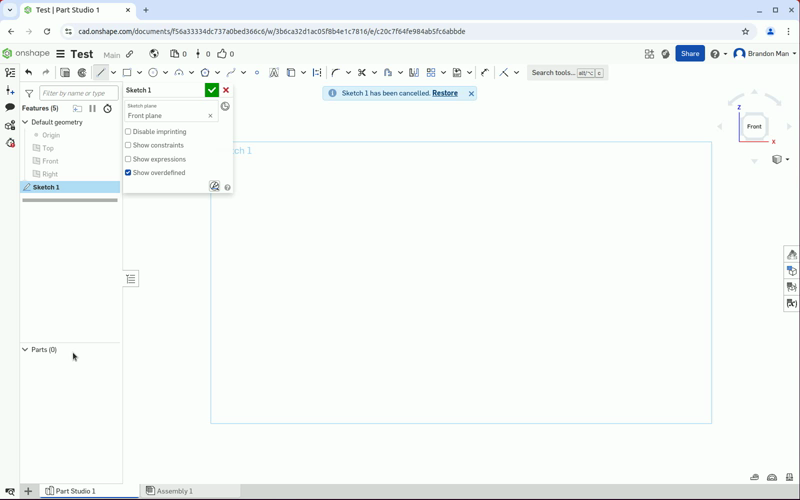
mouse_move(417, 347)
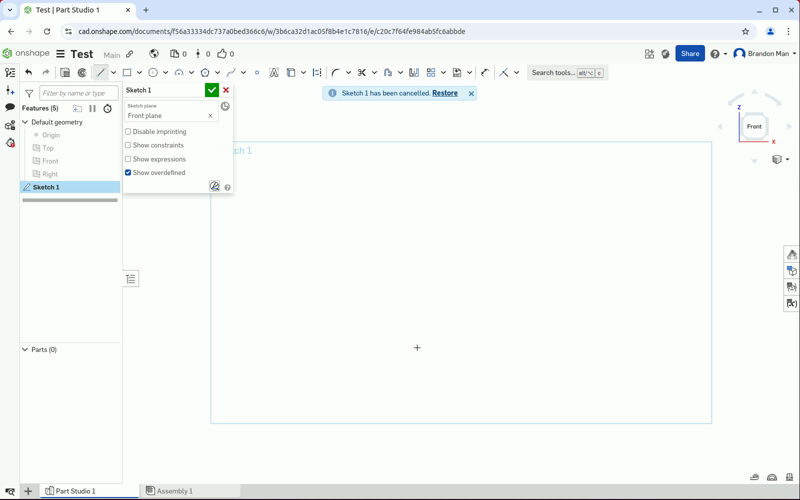
click(417, 347)
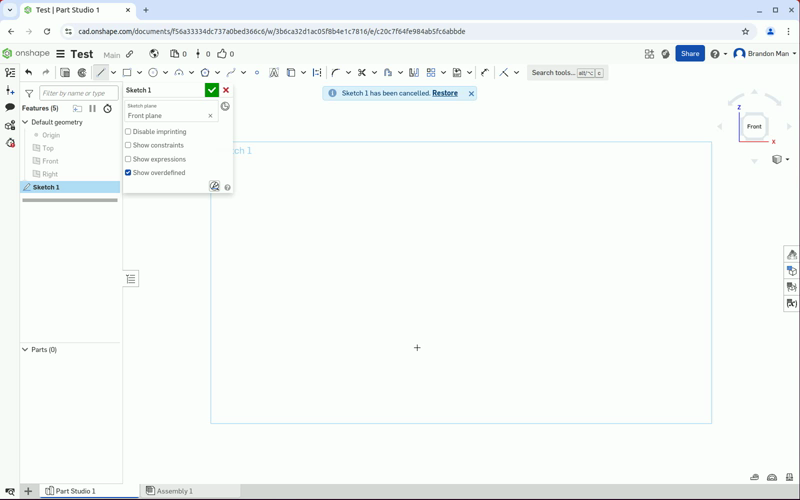
key_up(shift)
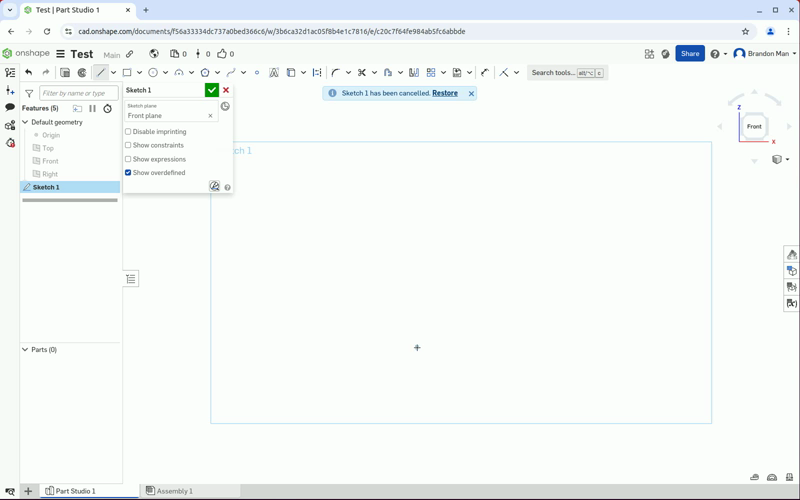
key_down(shift)
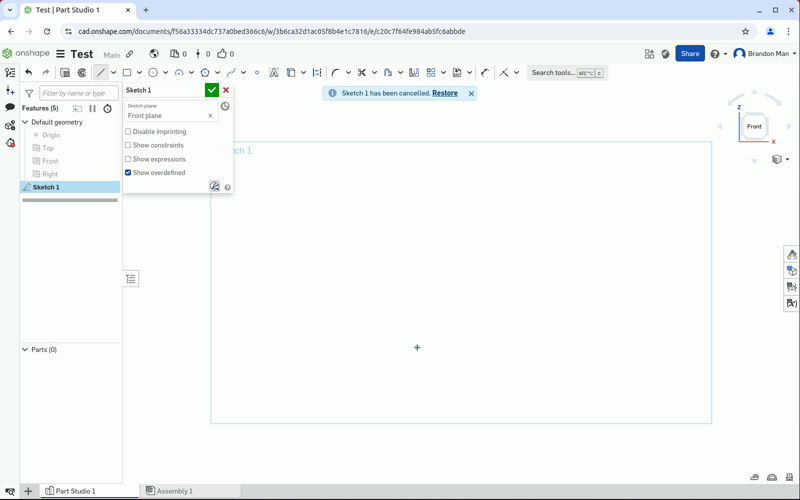
mouse_move(504, 347)
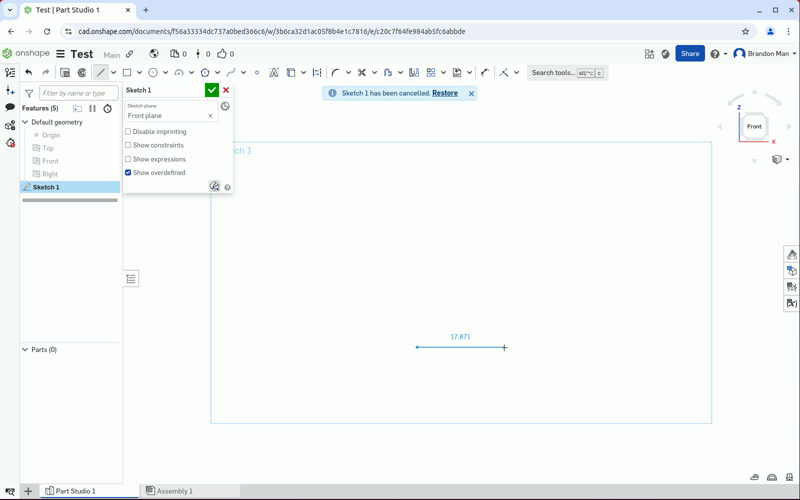
click(504, 347)
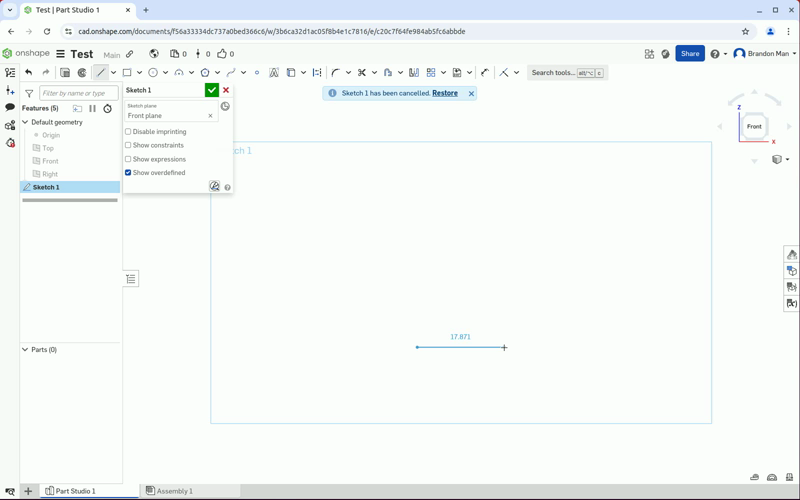
key_up(shift)
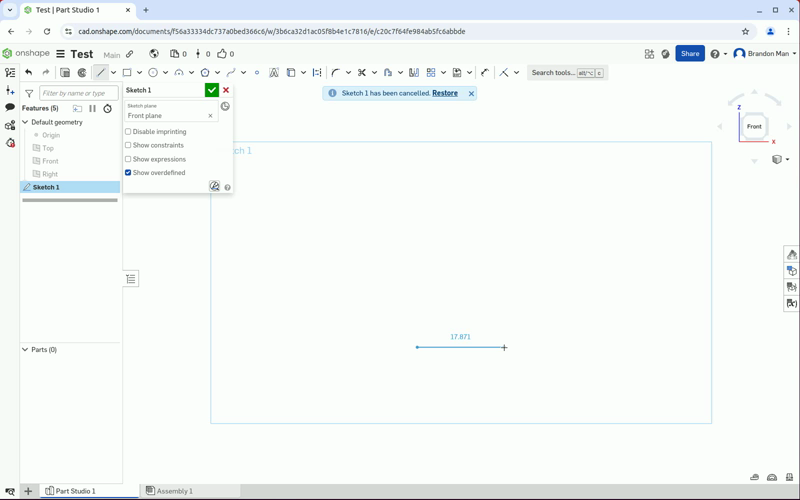
key_down(shift)
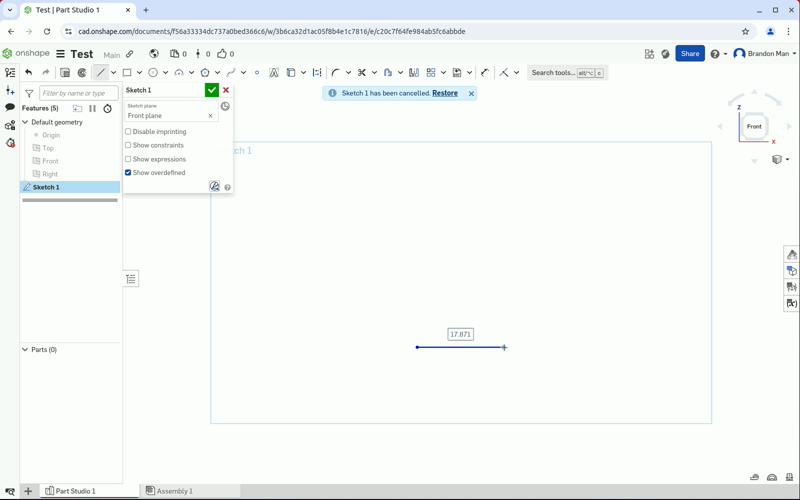
mouse_move(504, 218)
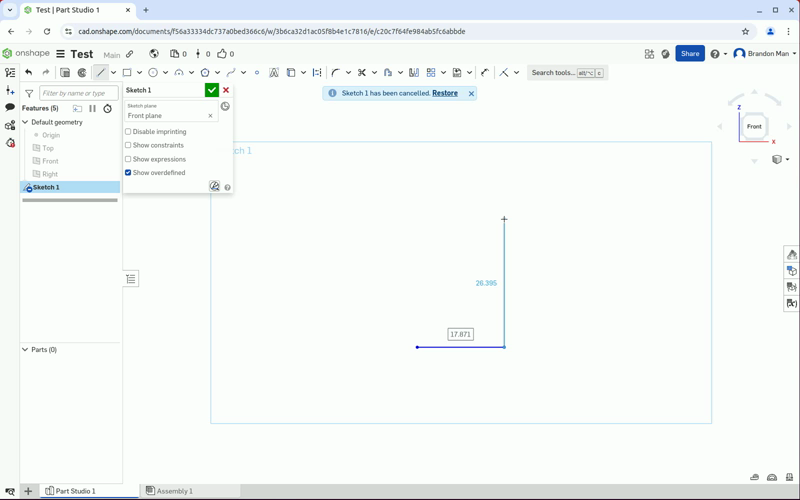
click(504, 218)
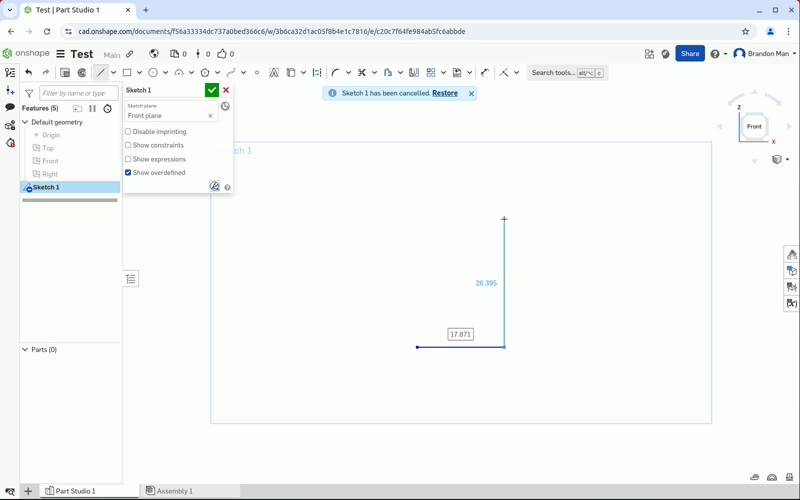
key_up(shift)
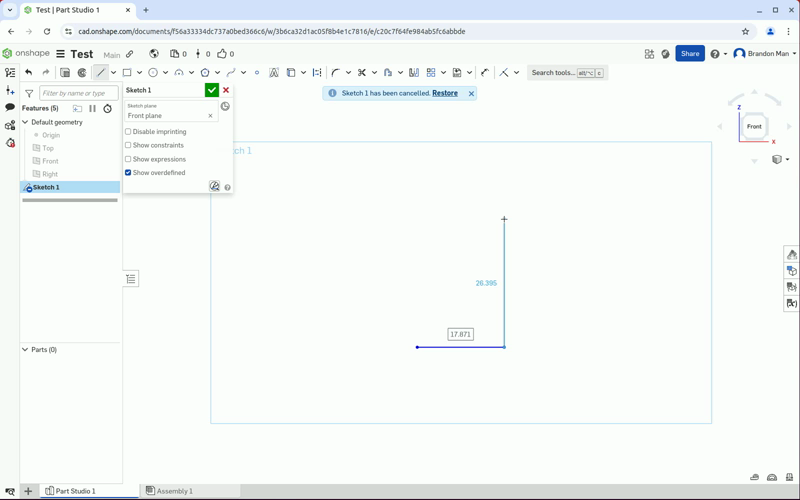
key_down(shift)
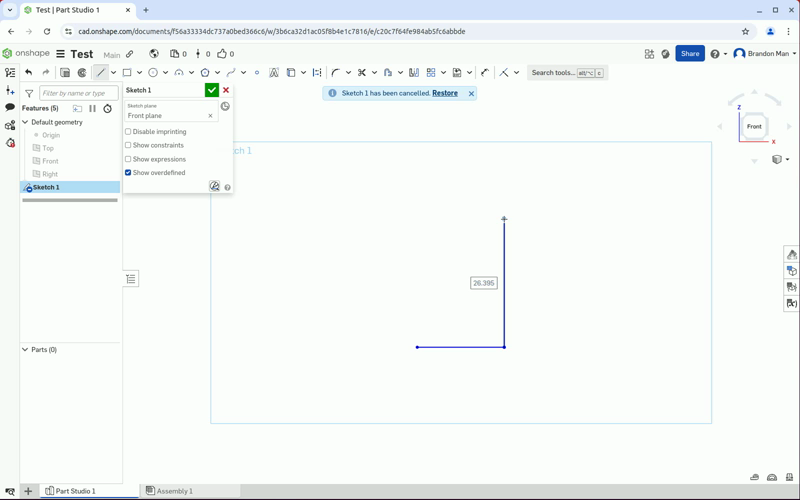
mouse_move(417, 218)
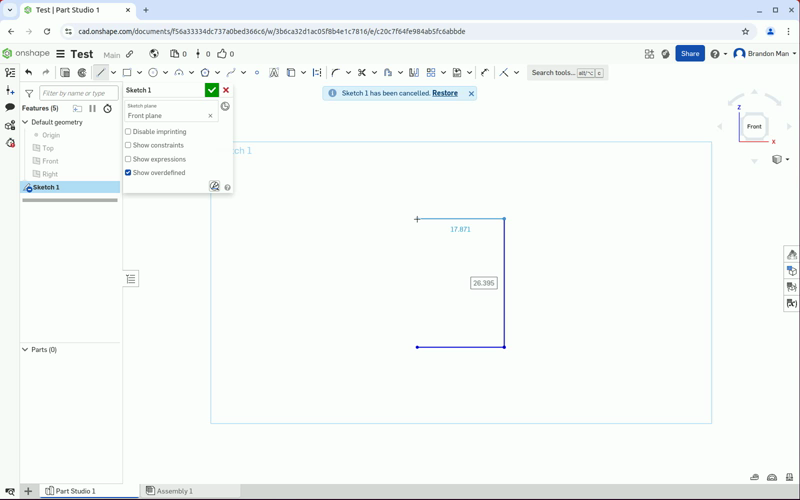
click(417, 218)
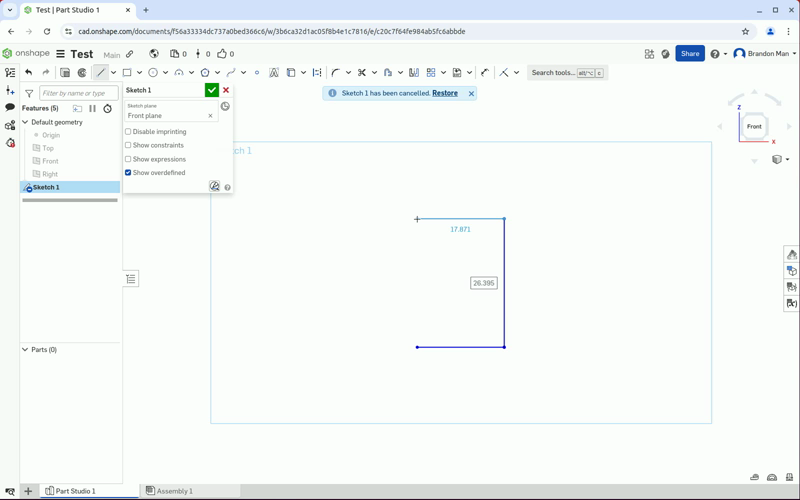
key_up(shift)
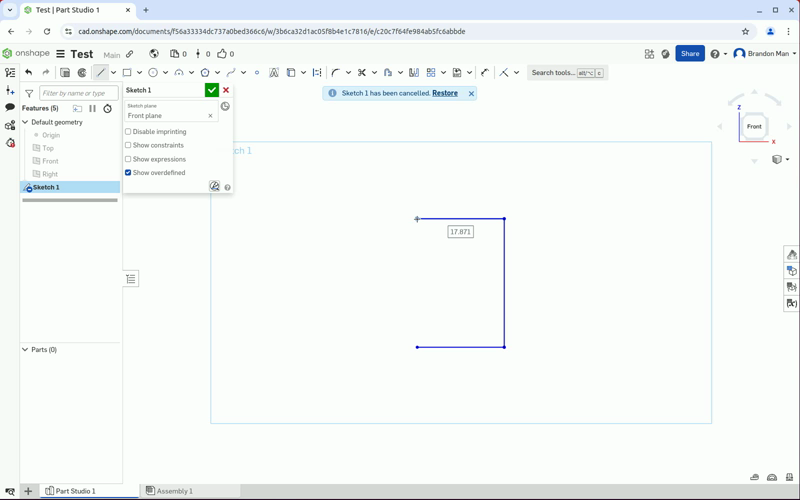
key_down(shift)
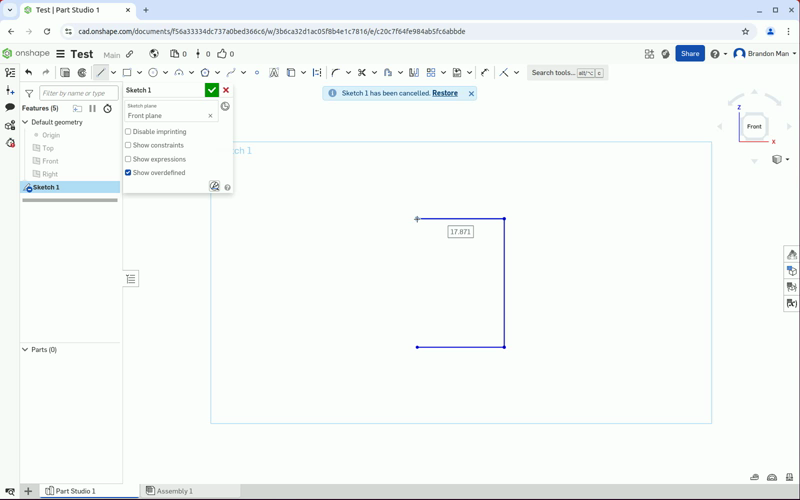
mouse_move(417, 347)
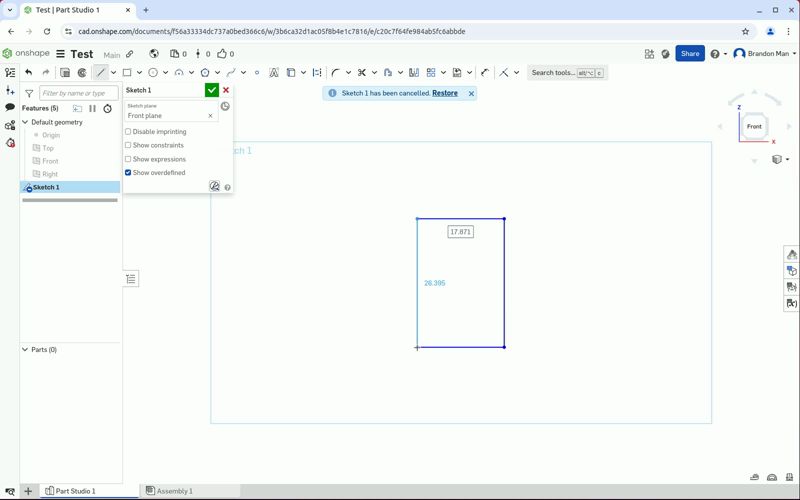
key_up(shift)
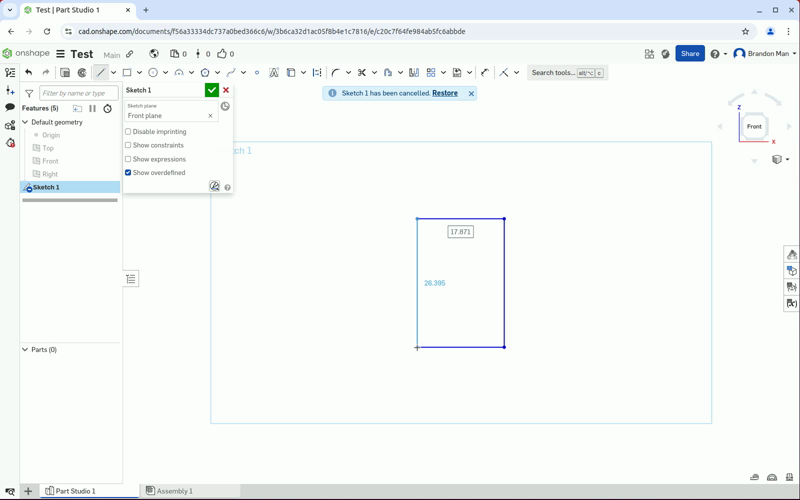
click(417, 347)
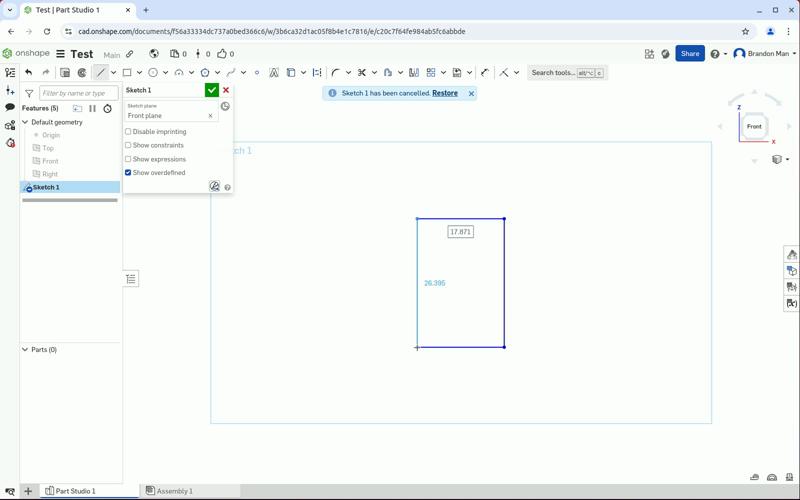
key(esc)
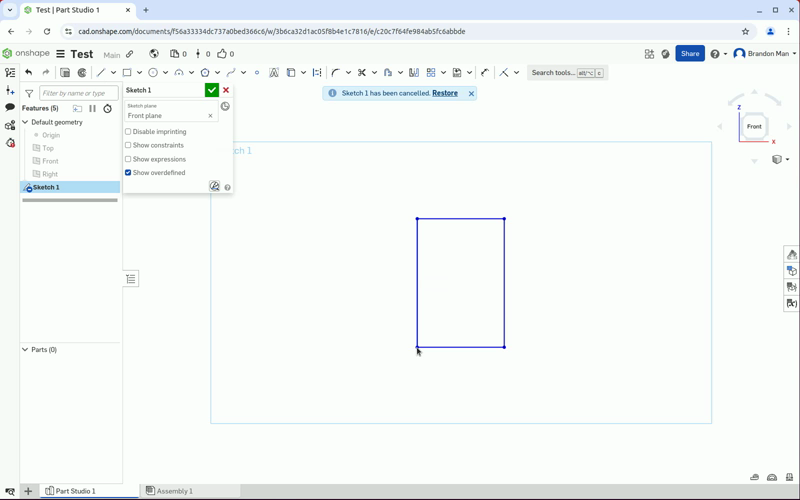
mouse_move(430, 281)
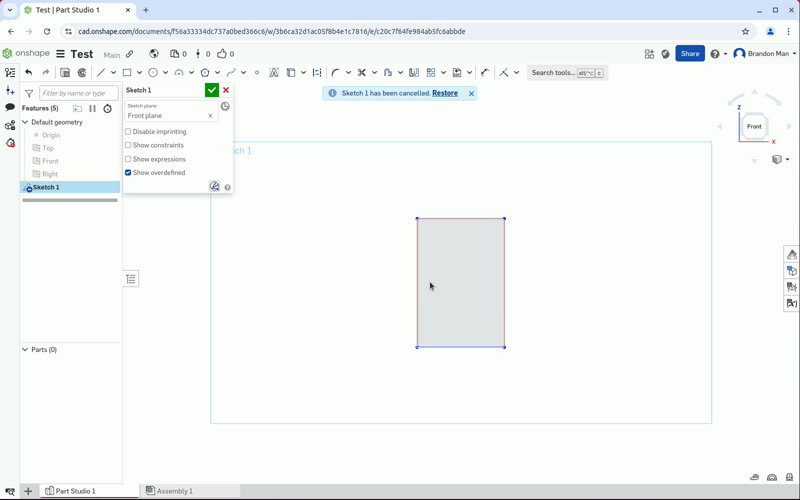
click(430, 281)
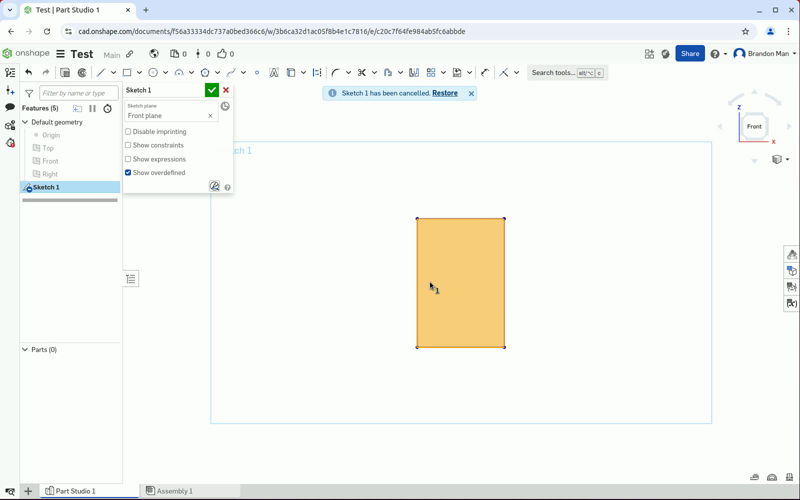
mouse_move(73, 352)
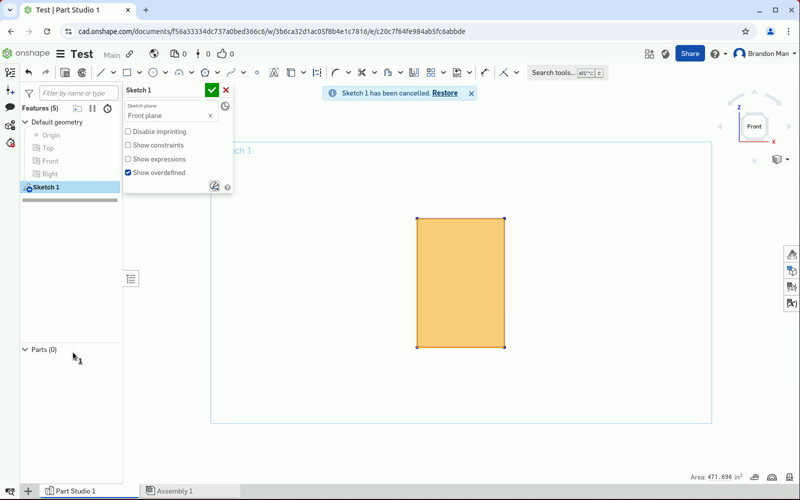
key(shift+y)
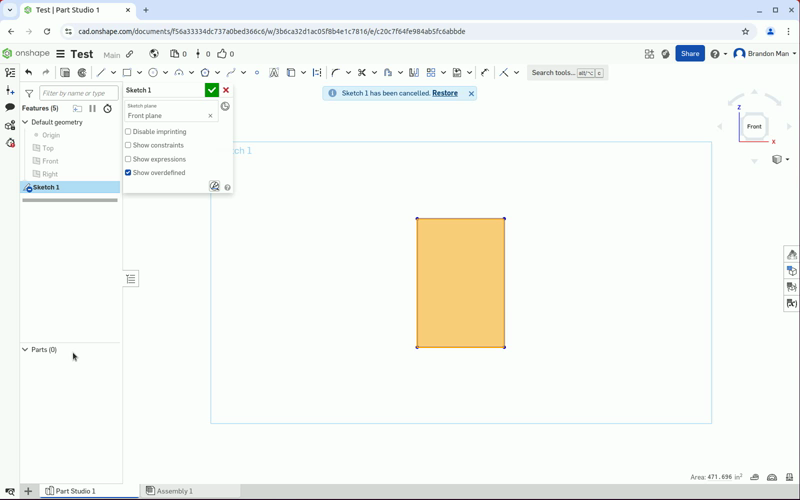
key(shift+e)
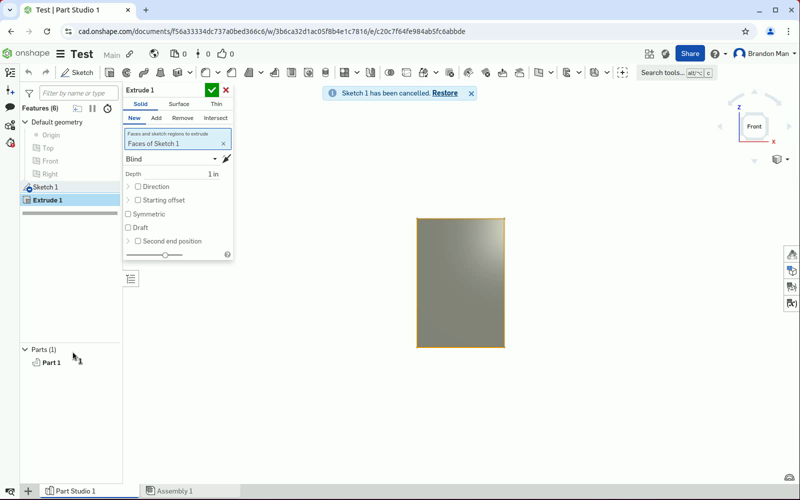
mouse_move(143, 106)
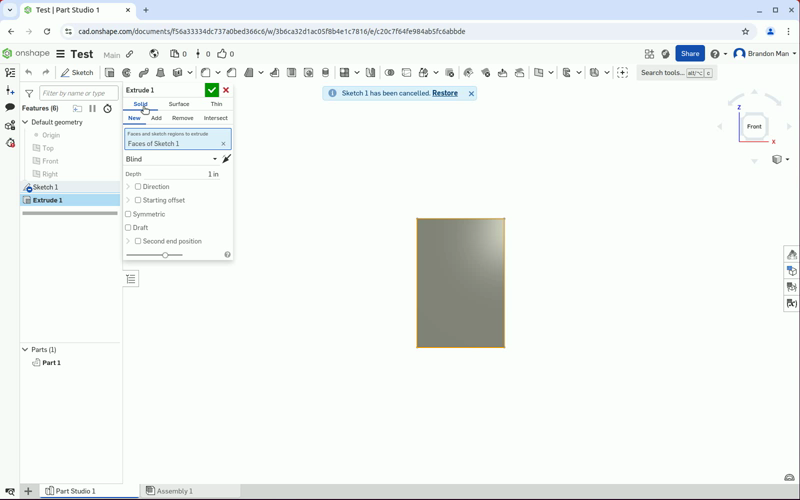
click(143, 106)
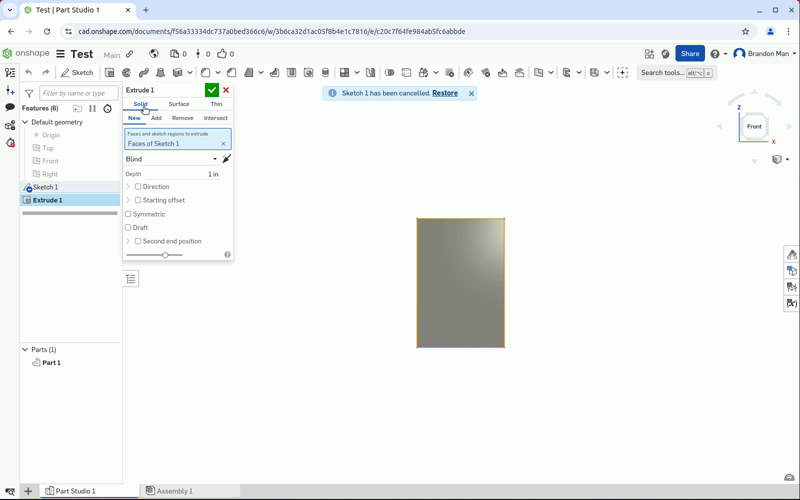
mouse_move(137, 120)
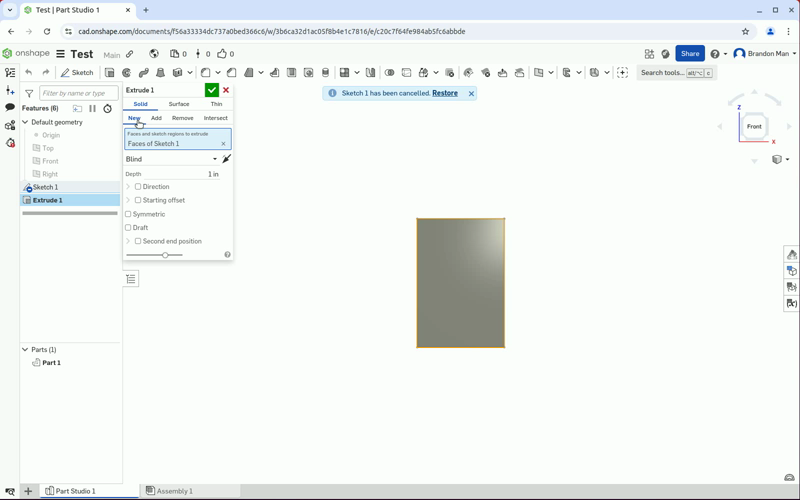
click(137, 120)
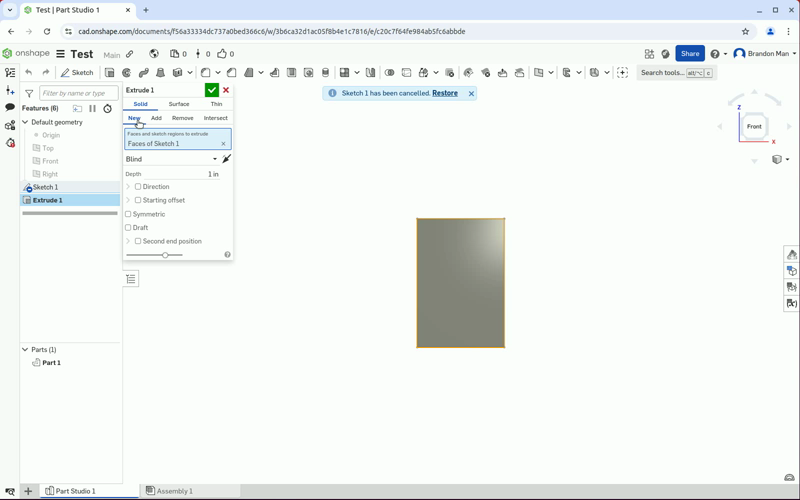
key(tab, 4)
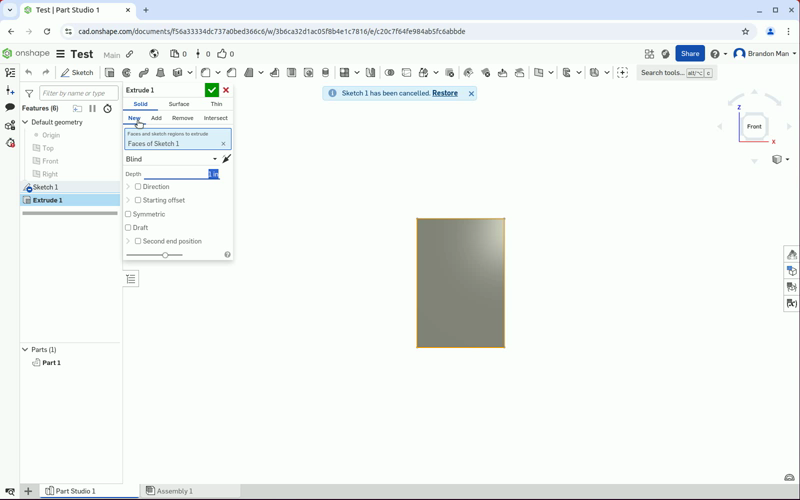
text(9.869)
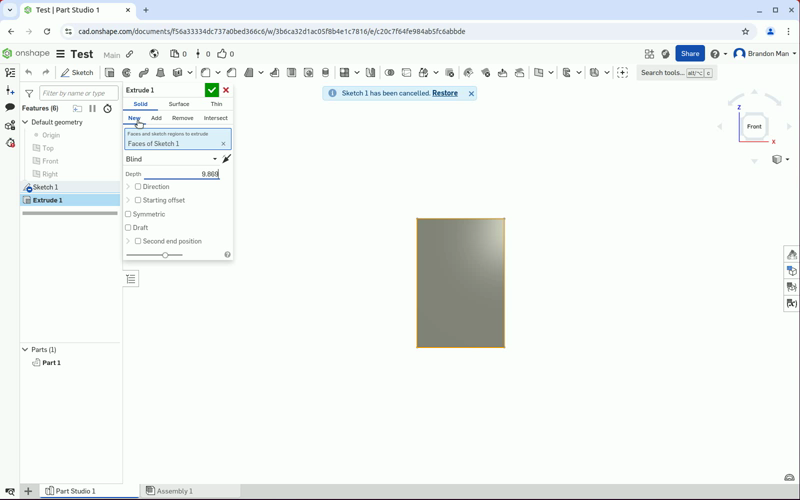
key(enter)
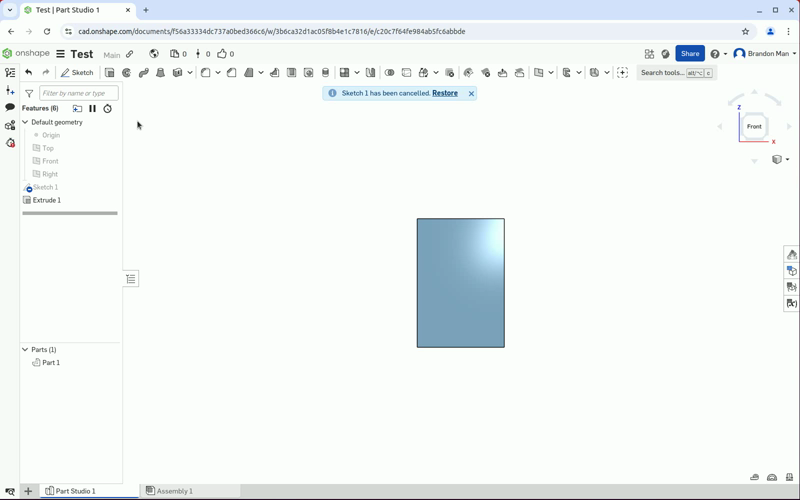
key(shift+h)
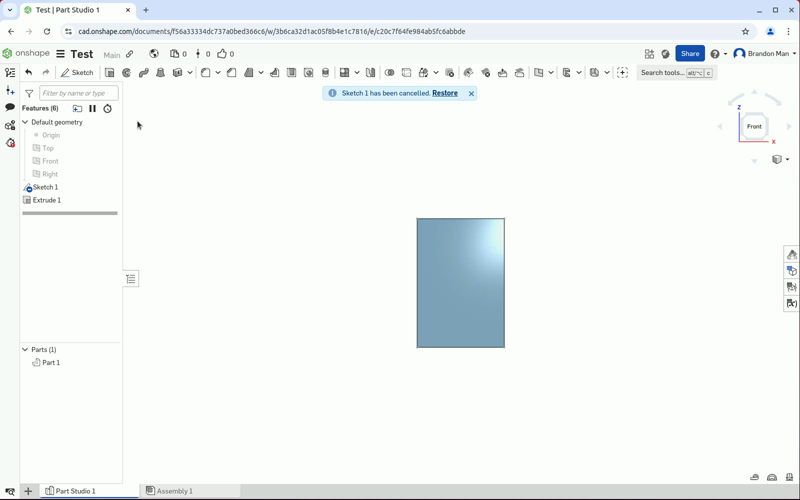
key(shift+h)
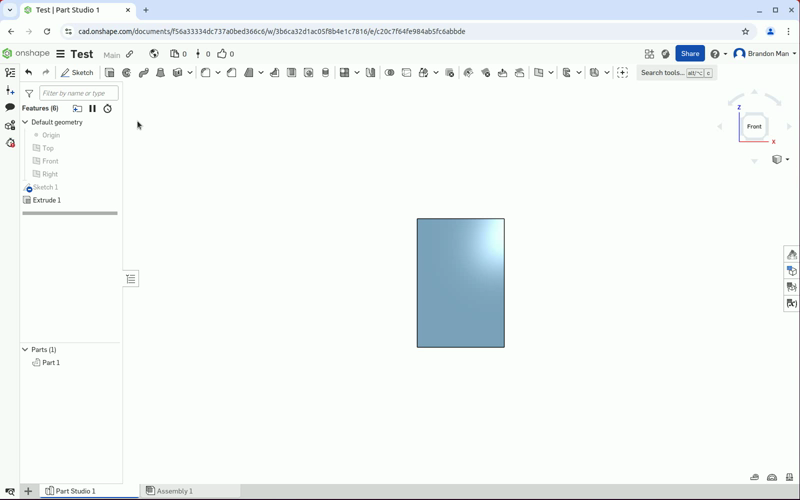
mouse_move(73, 189)
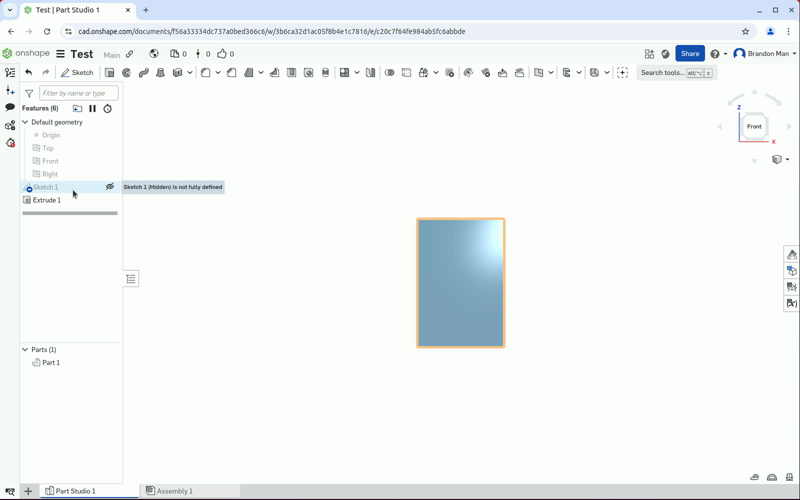
click(73, 189)
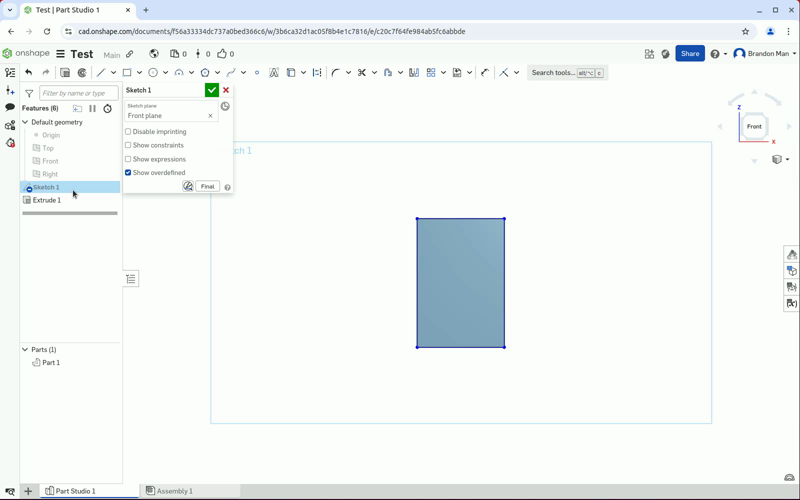
mouse_move(229, 92)
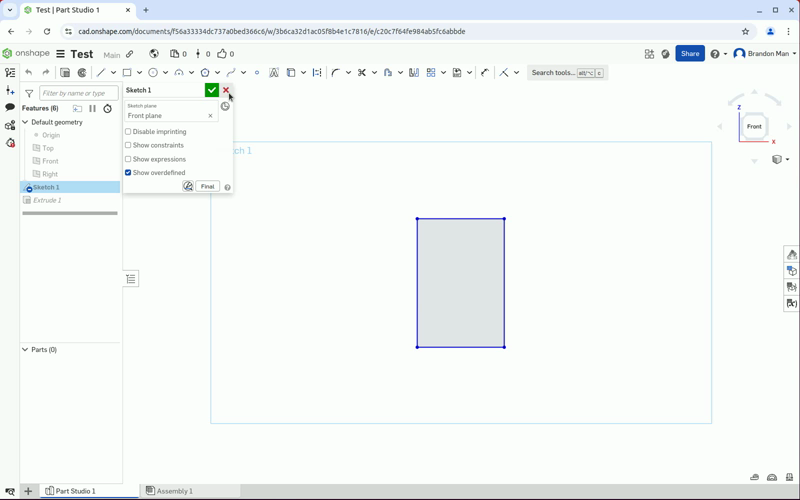
click(229, 92)
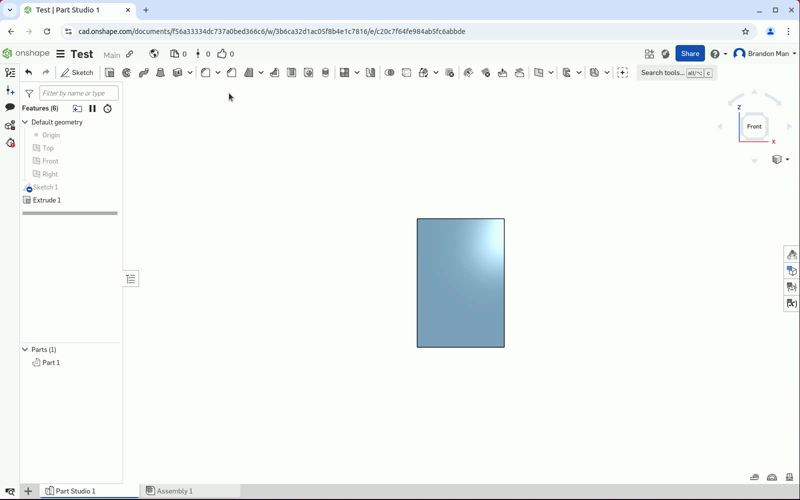
mouse_move(541, 75)
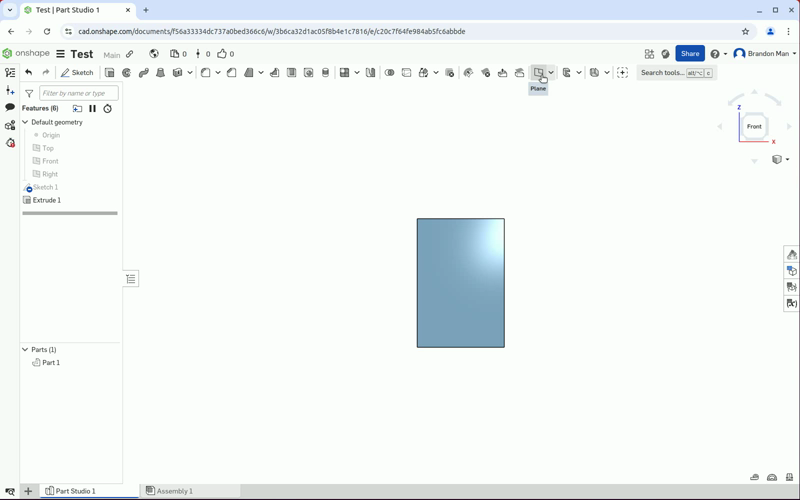
click(541, 75)
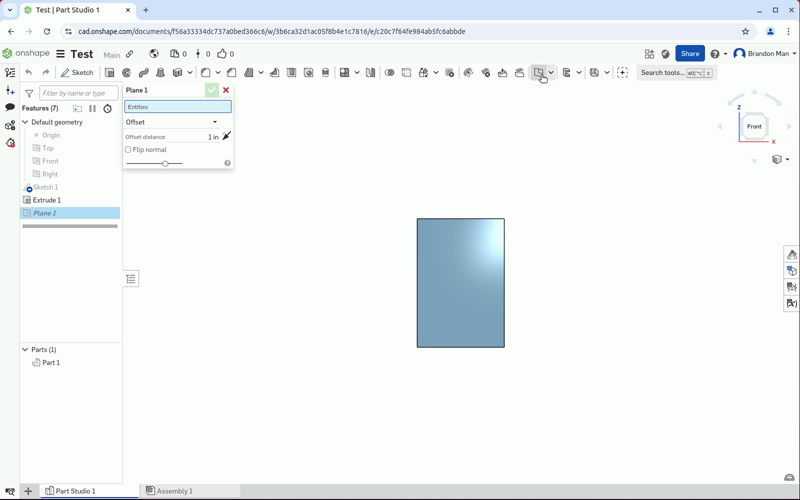
mouse_move(73, 163)
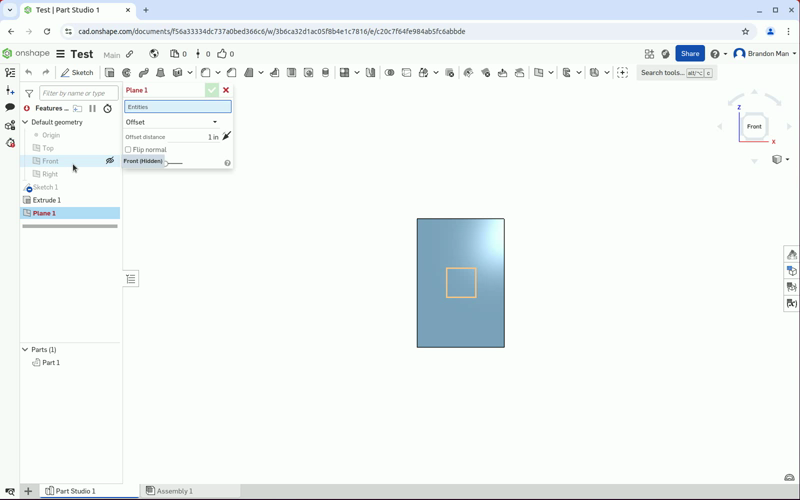
click(73, 163)
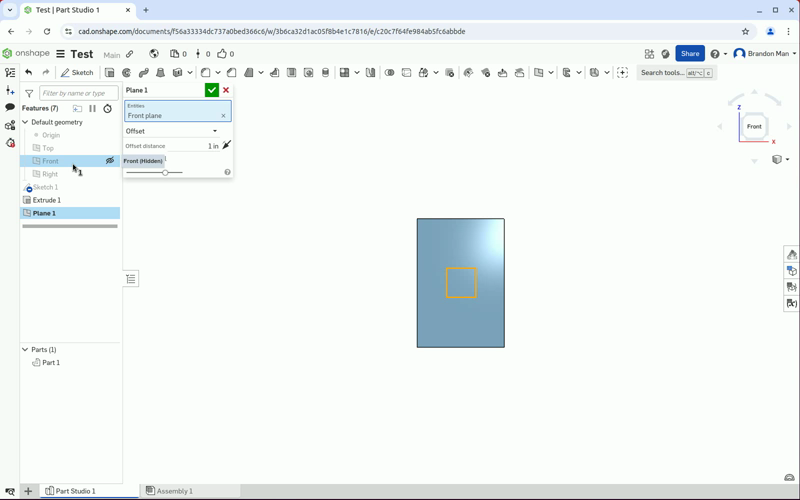
key(tab, 2)
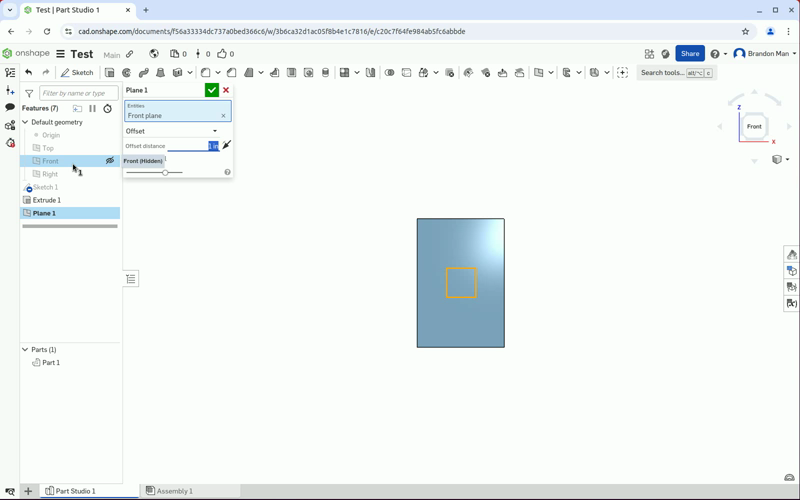
text(9.86)
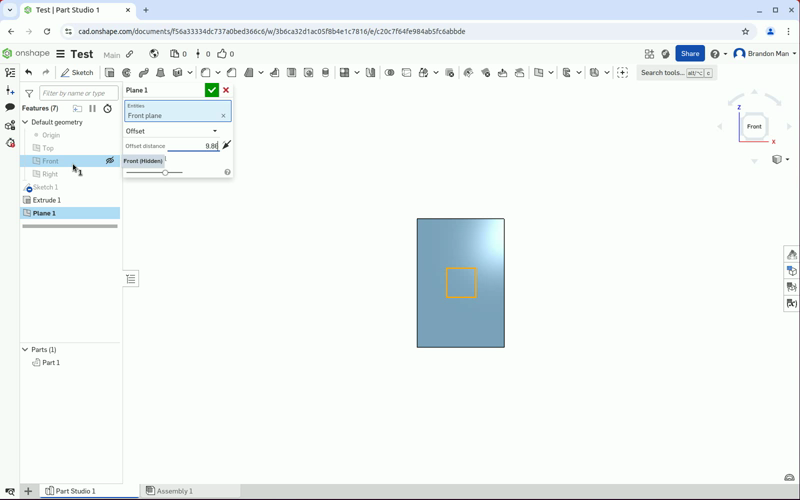
key(enter, 2)
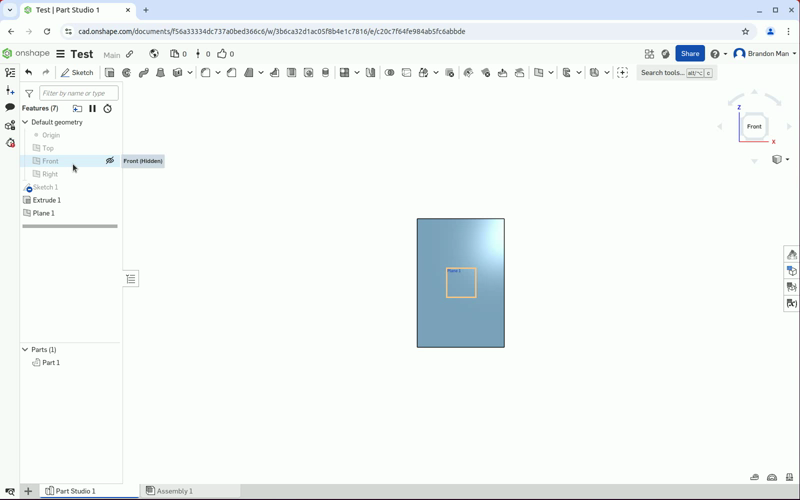
key(shift+s)
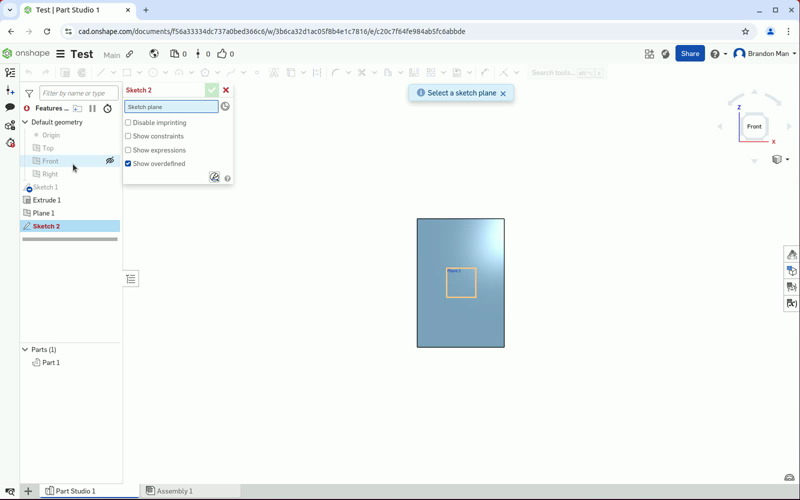
mouse_move(73, 215)
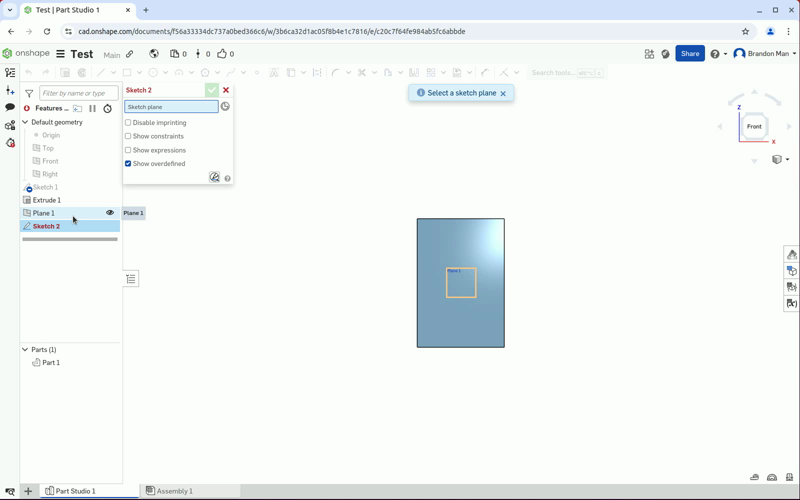
click(73, 215)
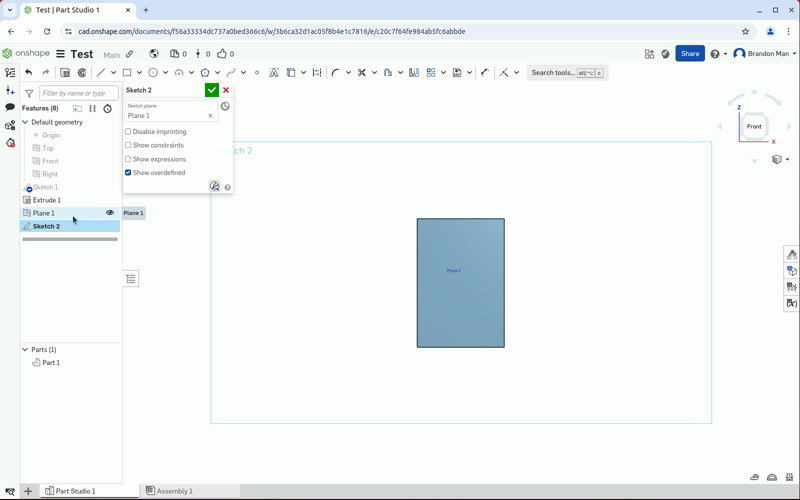
mouse_move(73, 352)
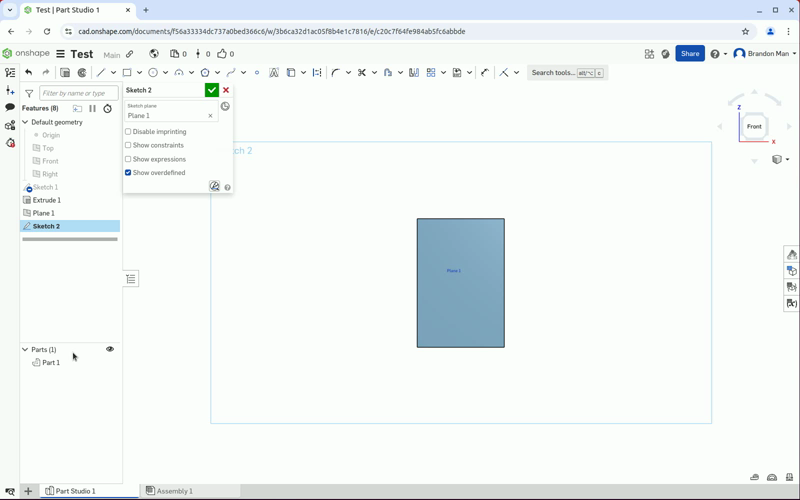
key(y)
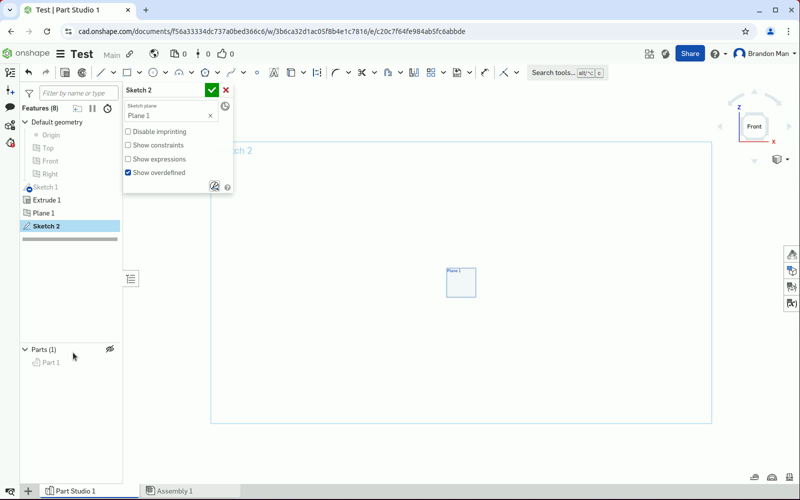
key(c)
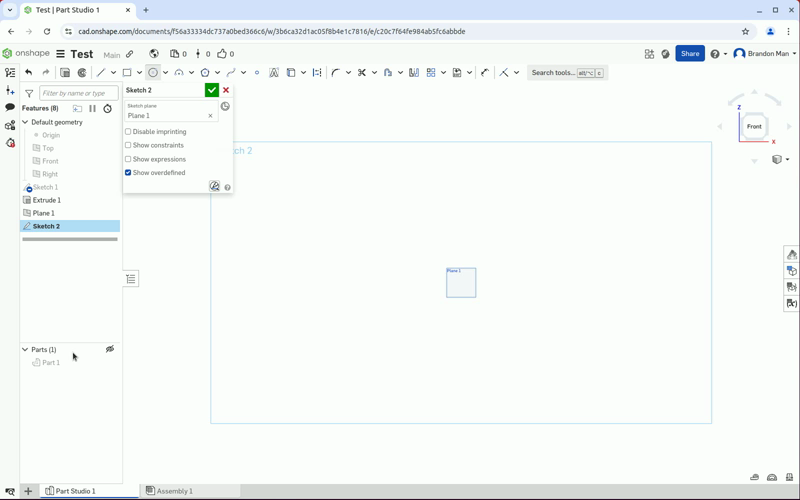
key_down(shift)
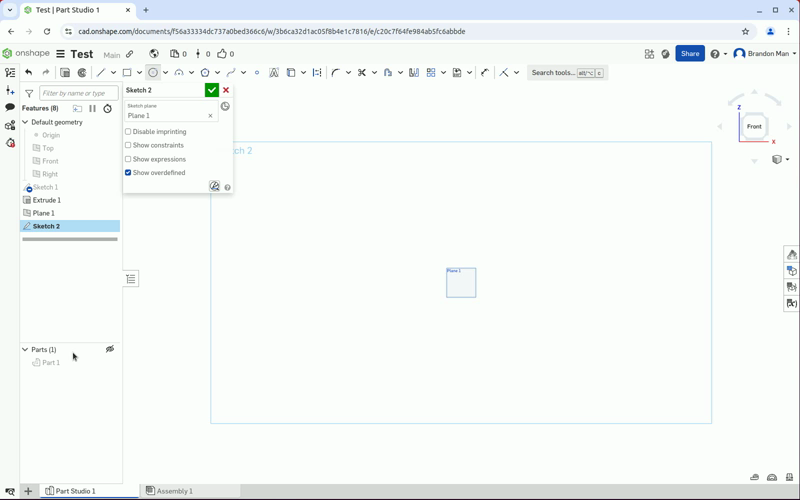
mouse_move(439, 241)
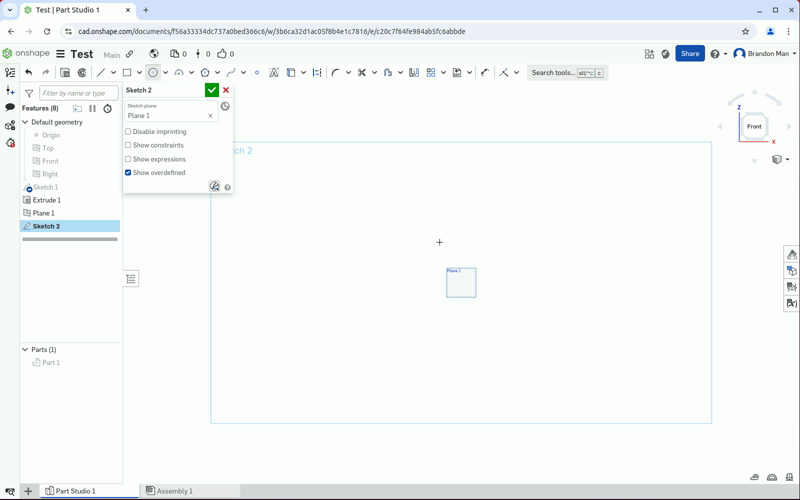
click(439, 241)
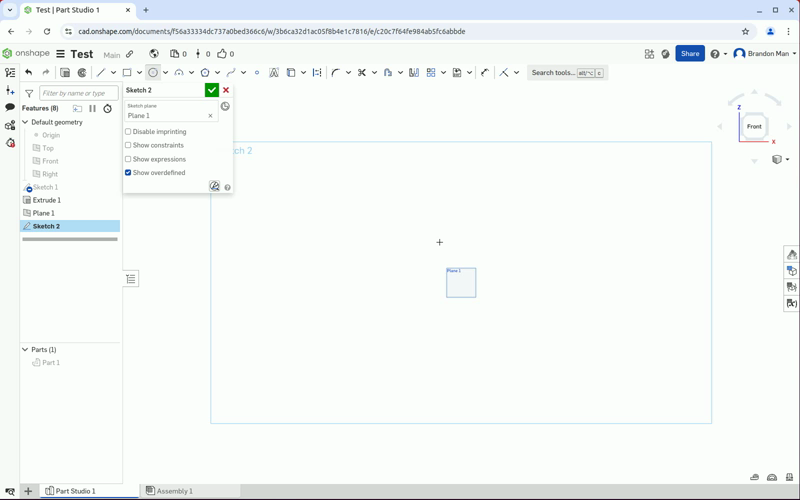
key_up(shift)
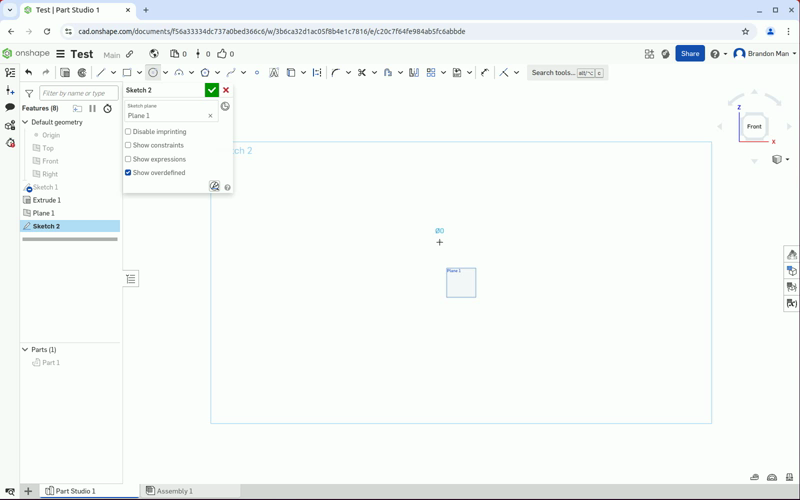
mouse_move(447, 241)
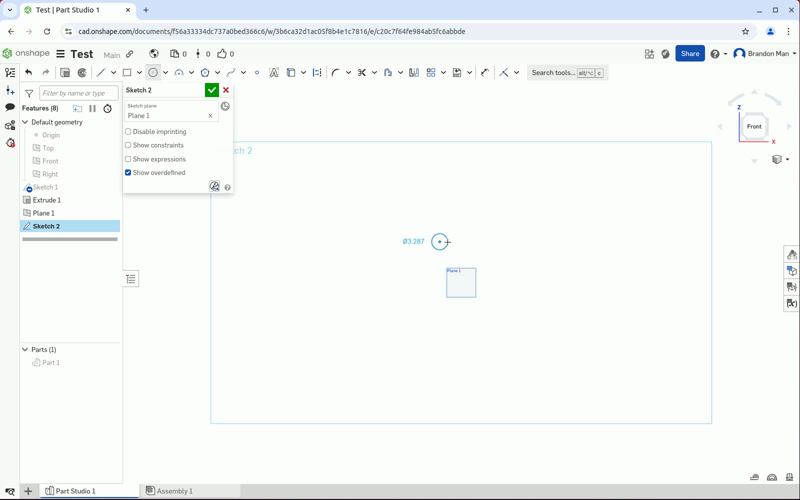
click(447, 241)
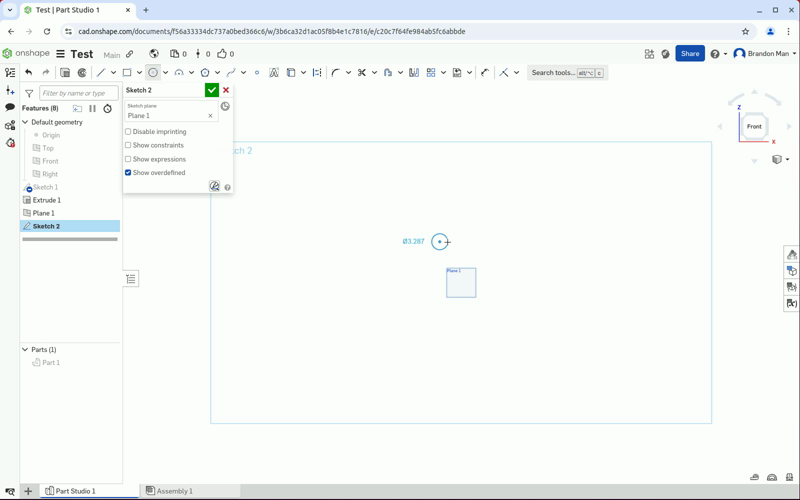
key(esc)
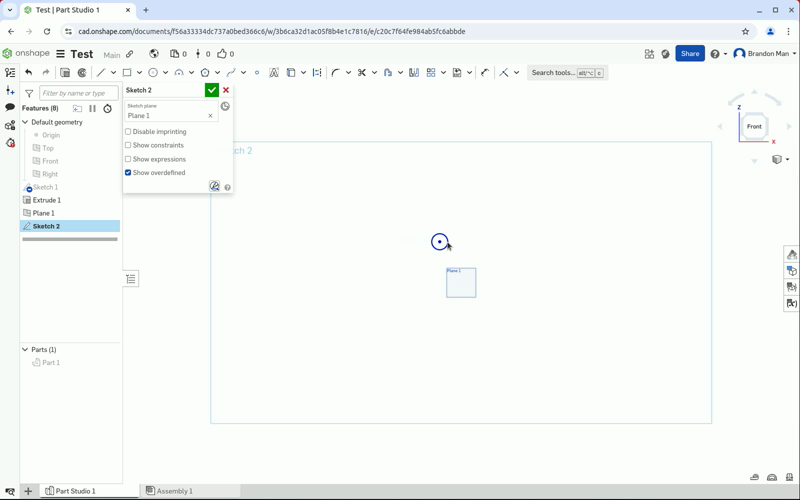
mouse_move(433, 239)
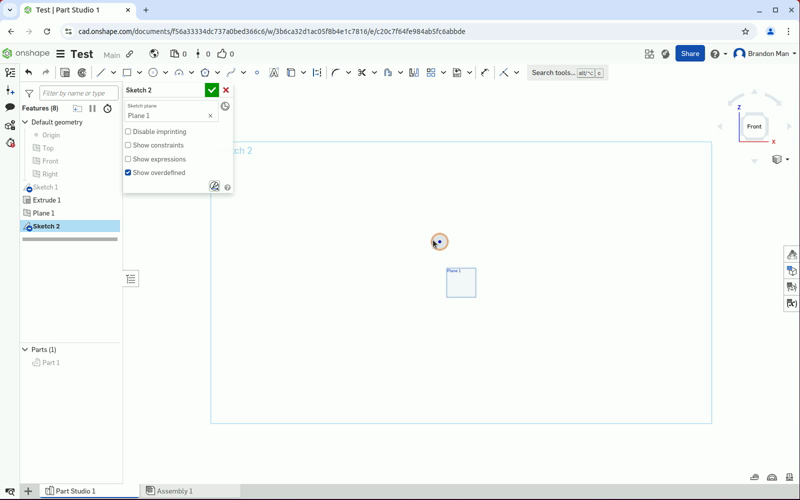
scroll(6)
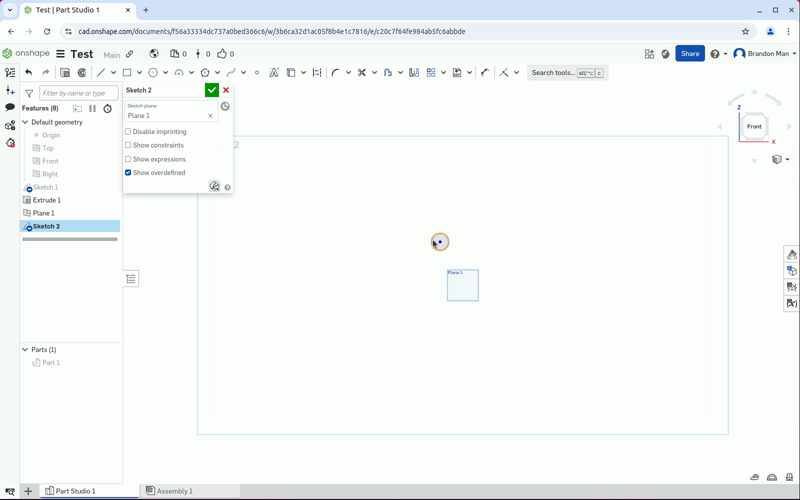
scroll(6)
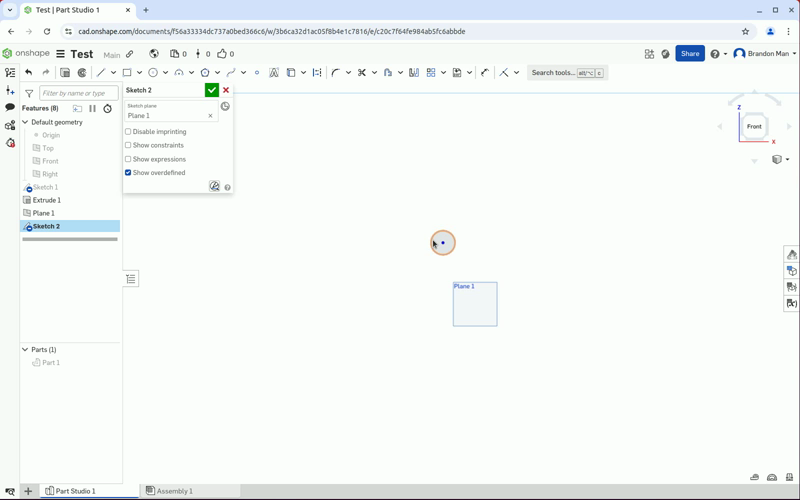
scroll(6)
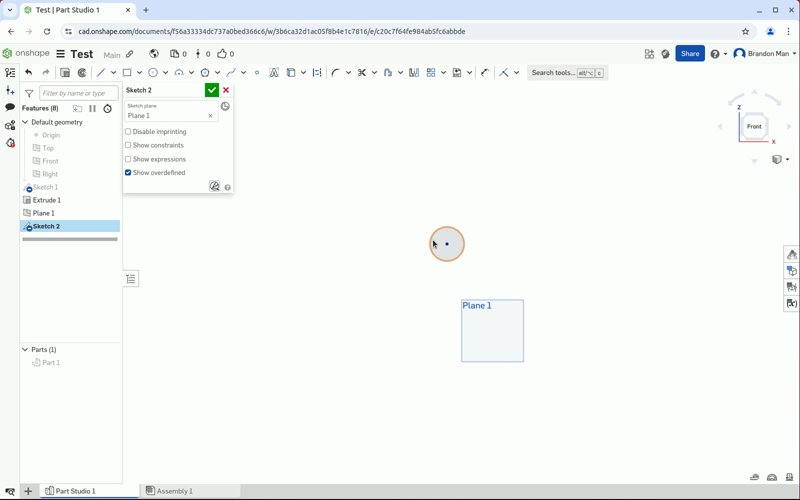
scroll(6)
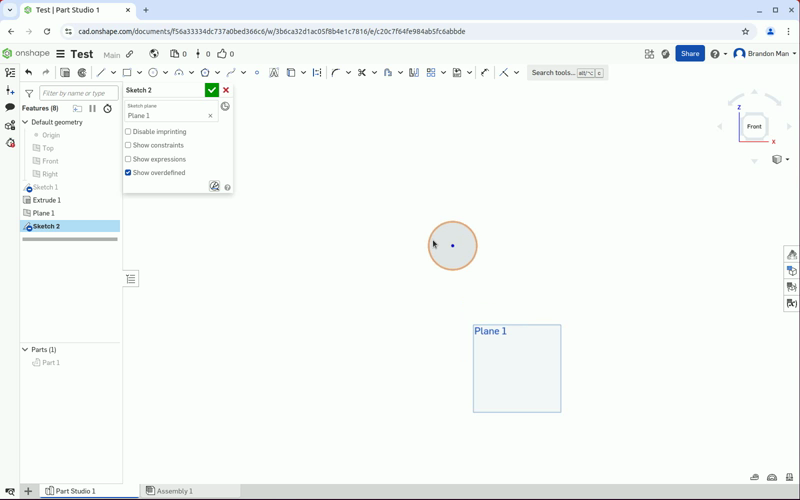
scroll(6)
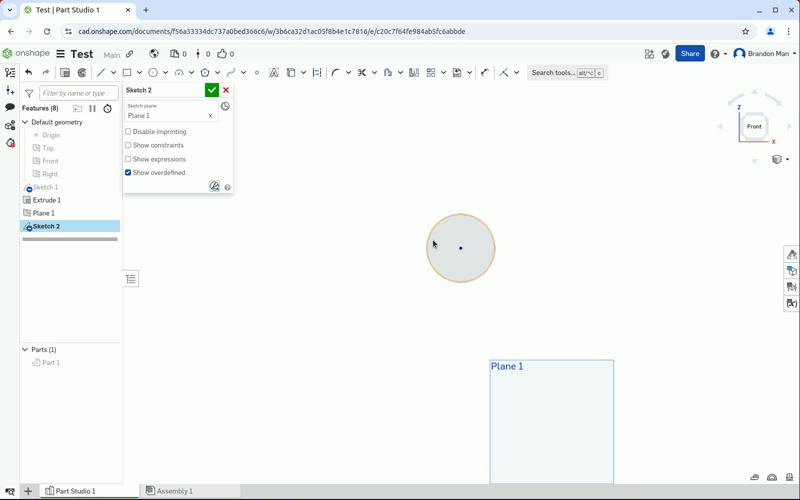
scroll(6)
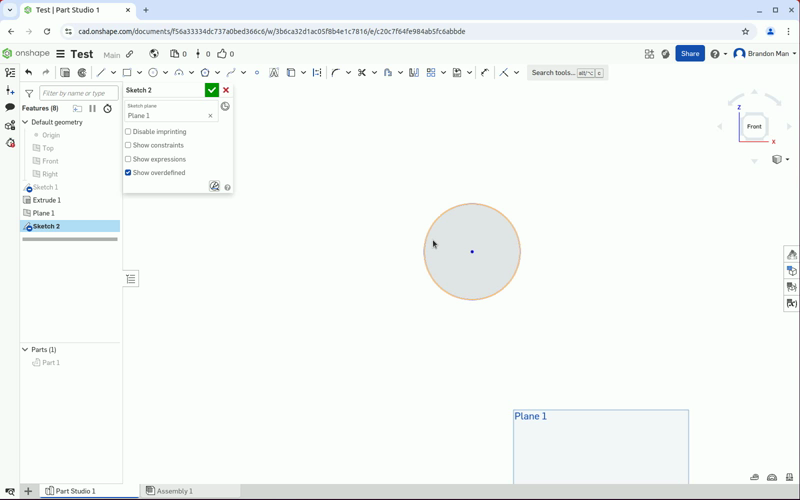
scroll(6)
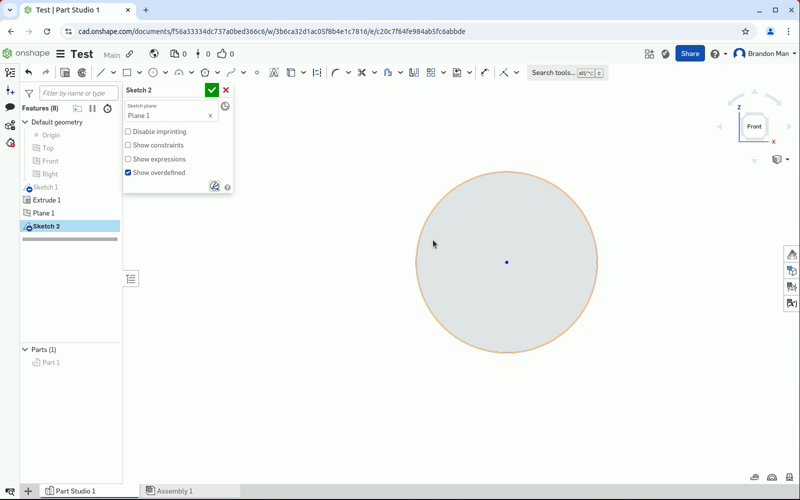
click(433, 239)
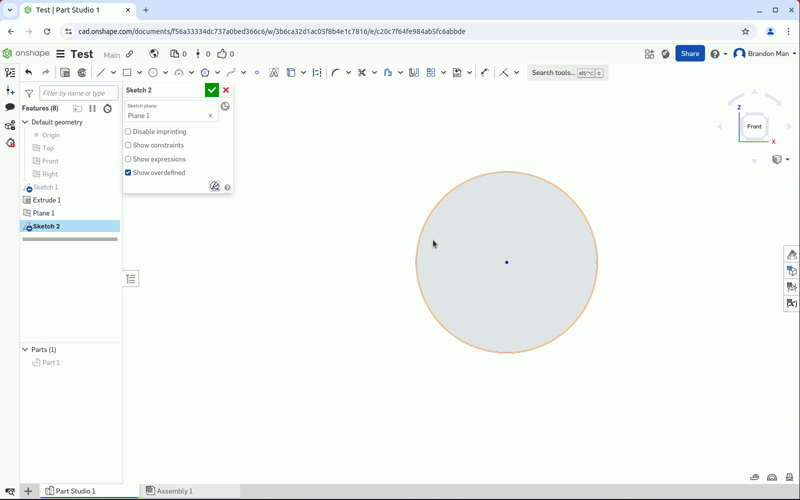
scroll(-6)
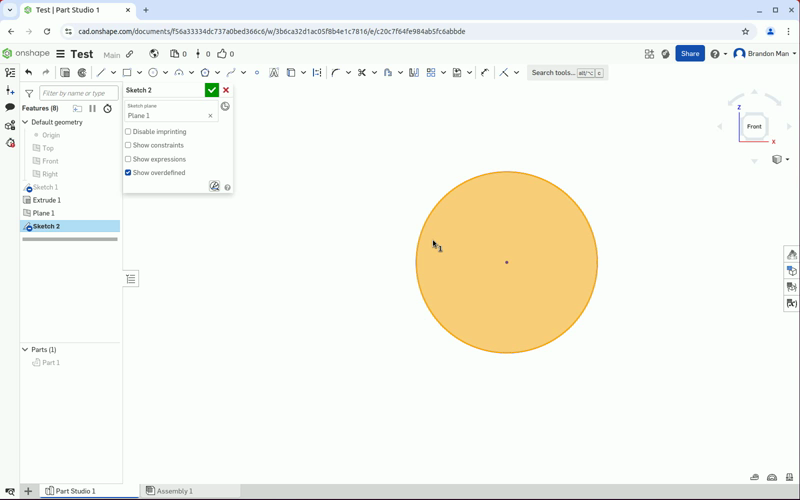
scroll(-6)
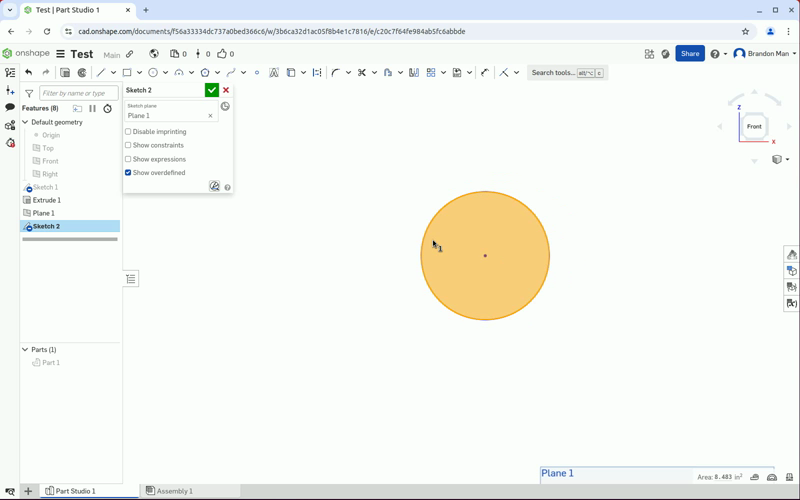
scroll(-6)
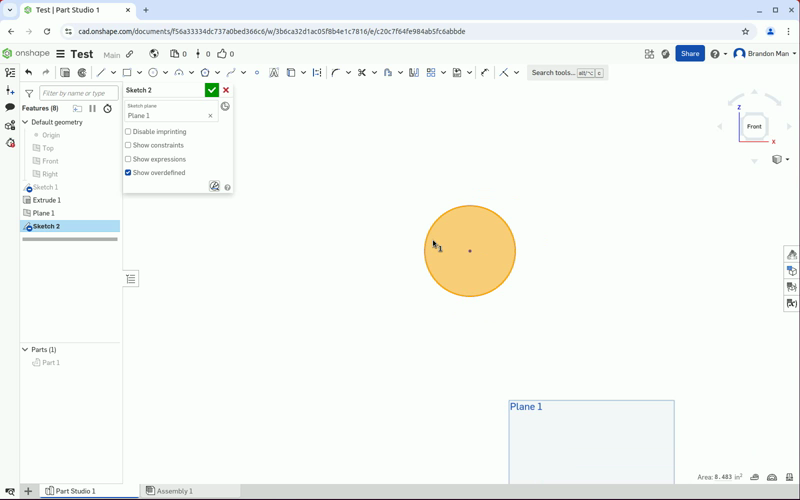
scroll(-6)
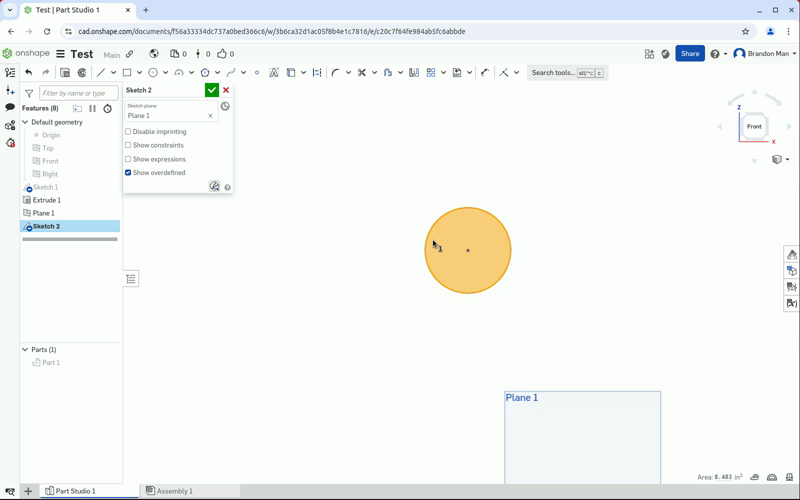
scroll(-6)
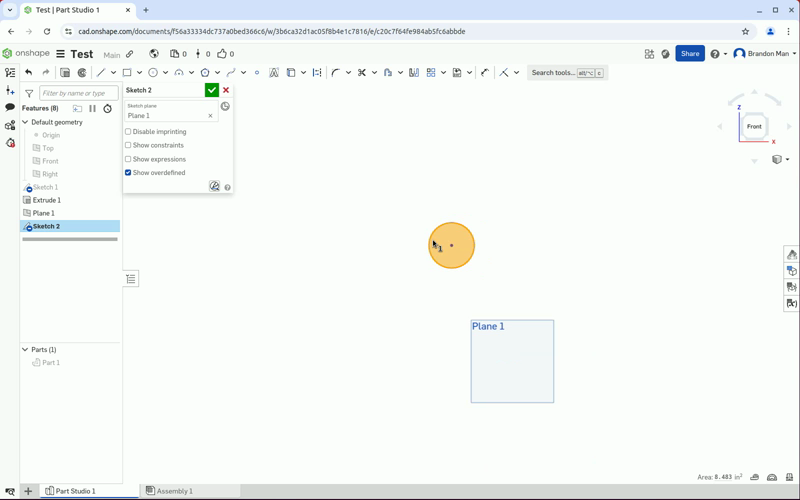
scroll(-6)
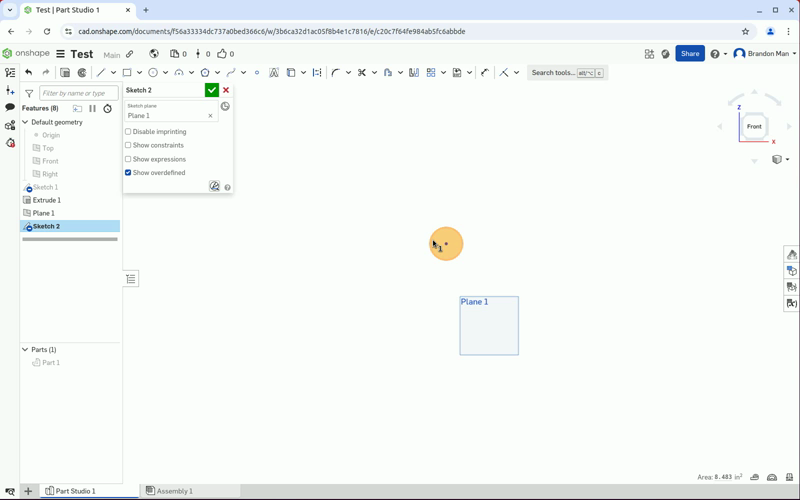
scroll(-6)
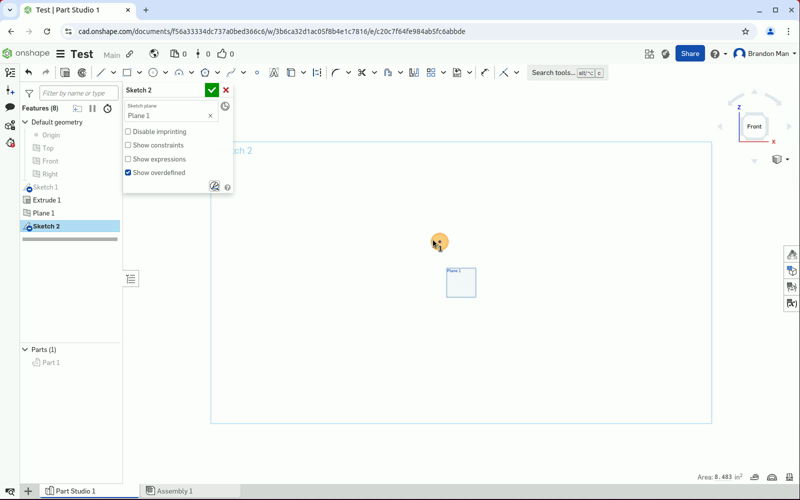
mouse_move(73, 352)
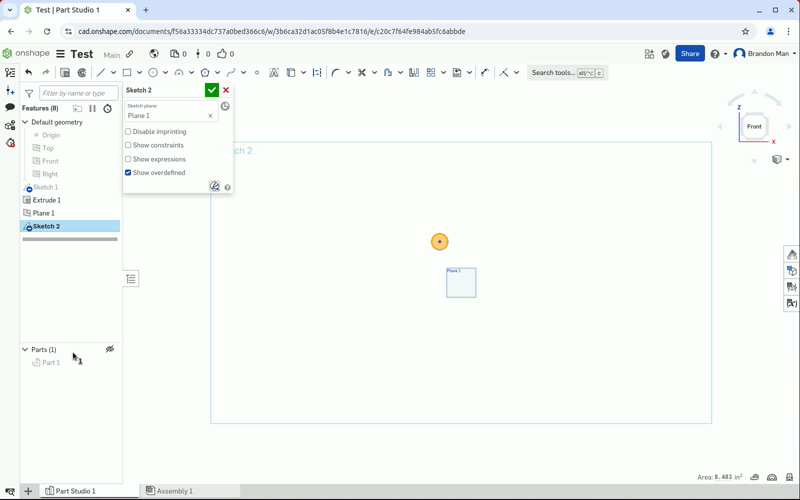
key(shift+y)
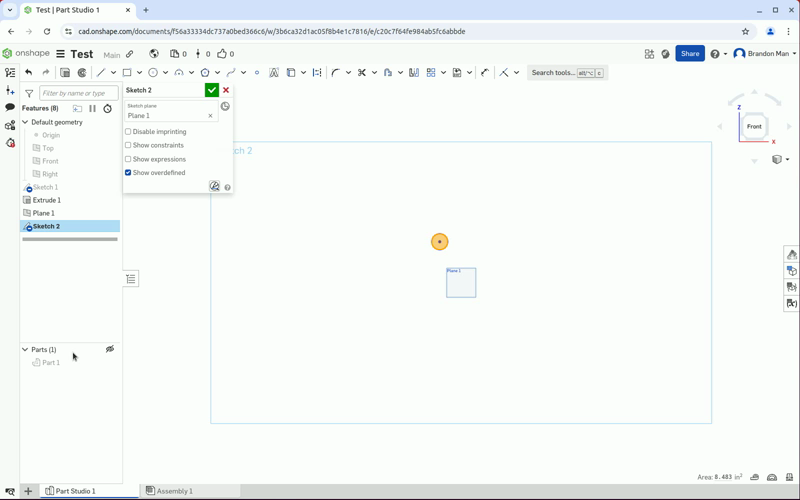
key(shift+e)
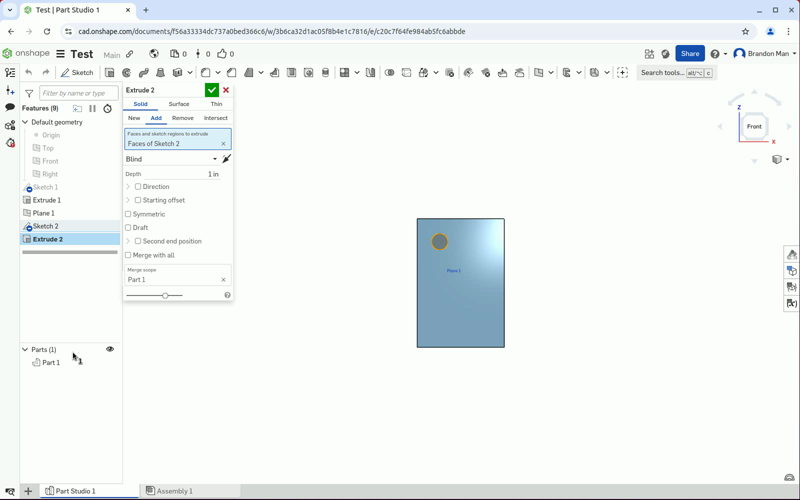
mouse_move(143, 106)
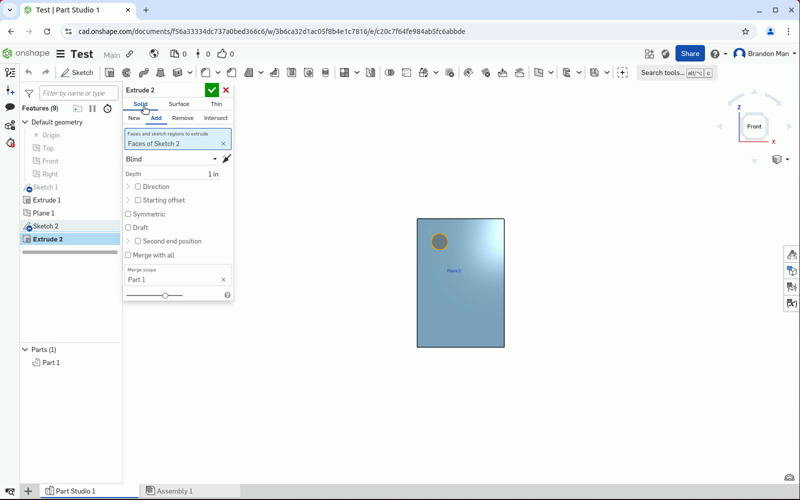
click(143, 106)
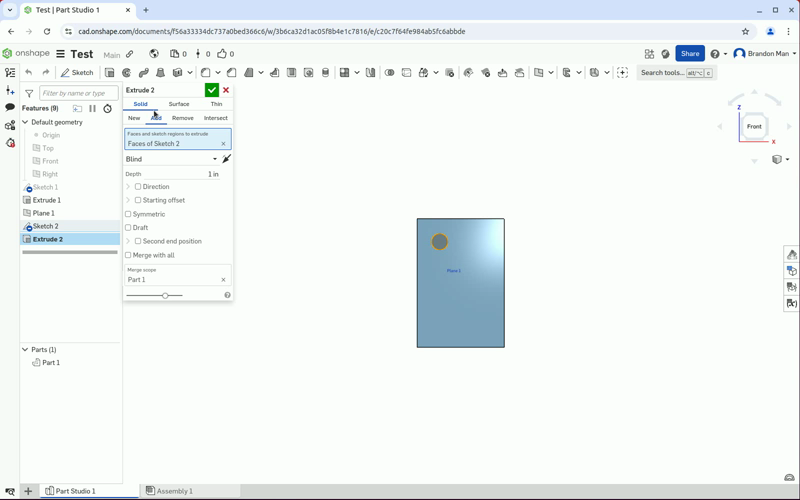
mouse_move(186, 120)
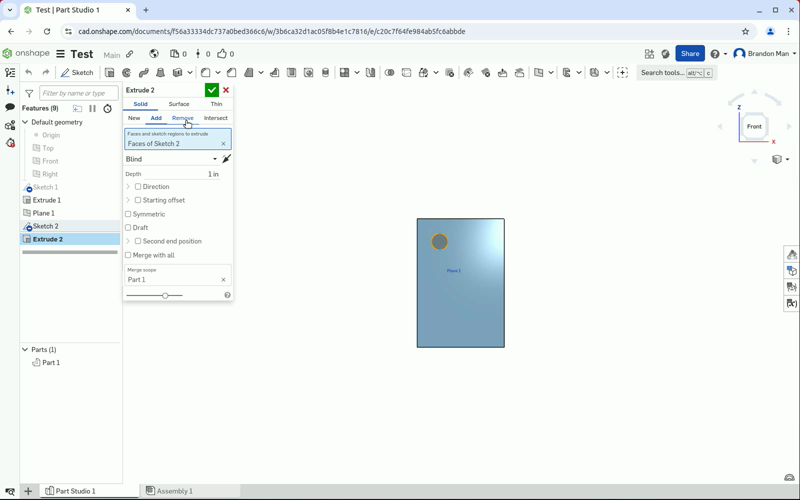
click(186, 120)
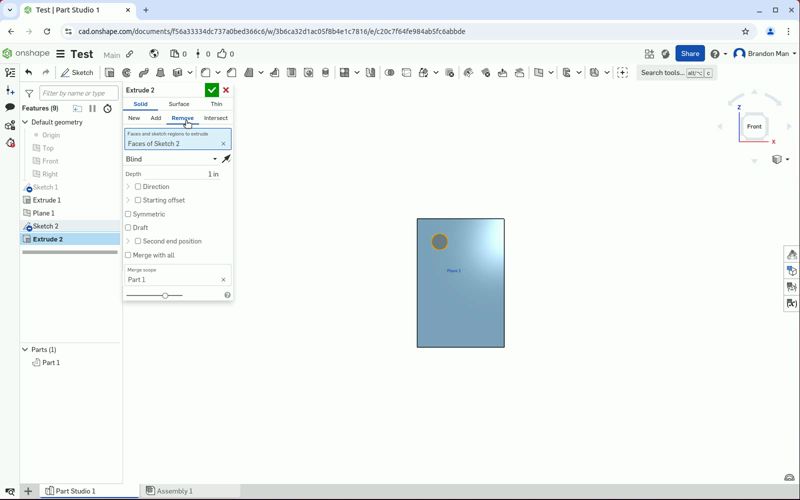
key(tab, 4)
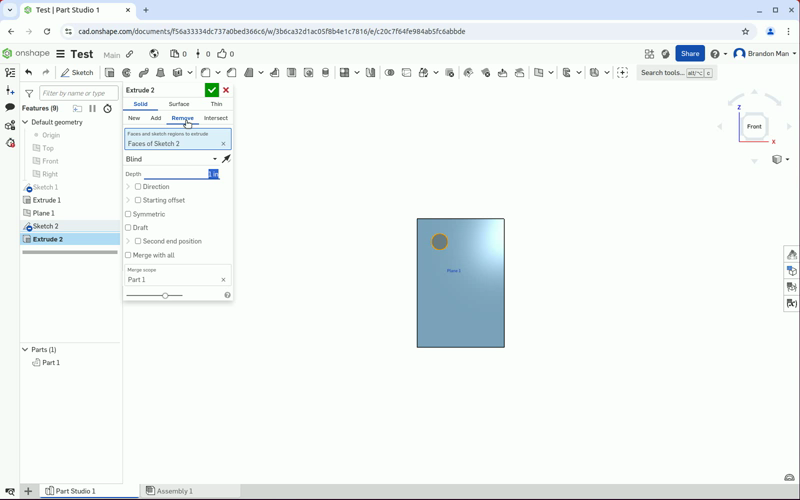
text(9.869)
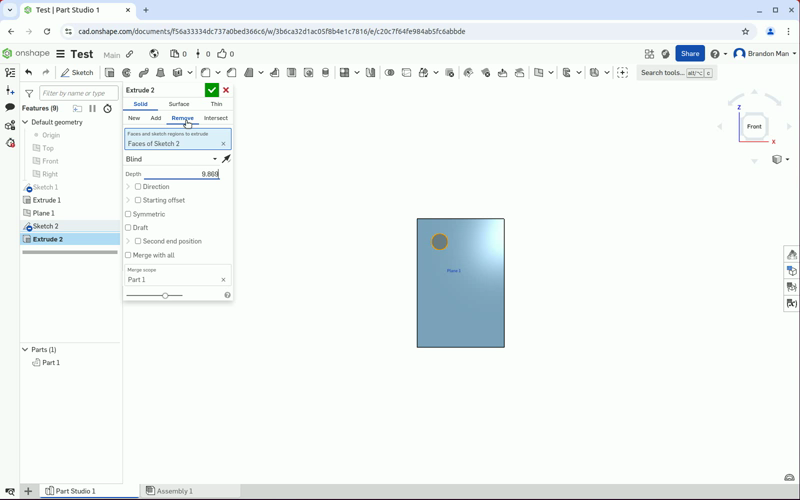
key(tab, 6)
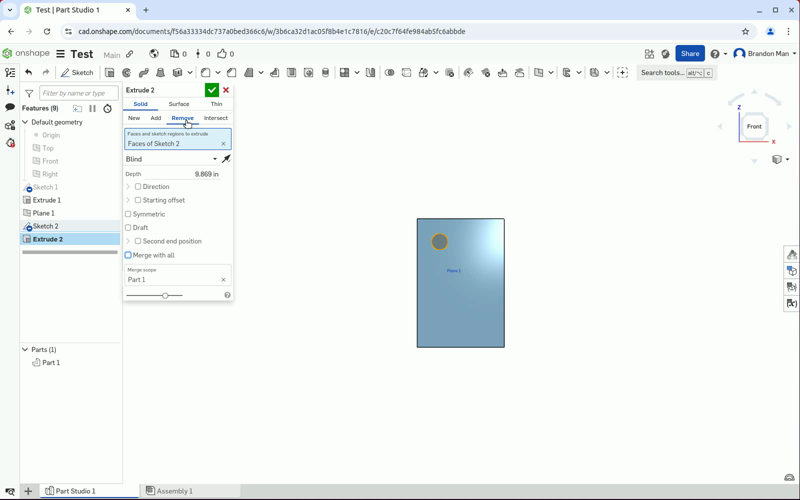
key(space)
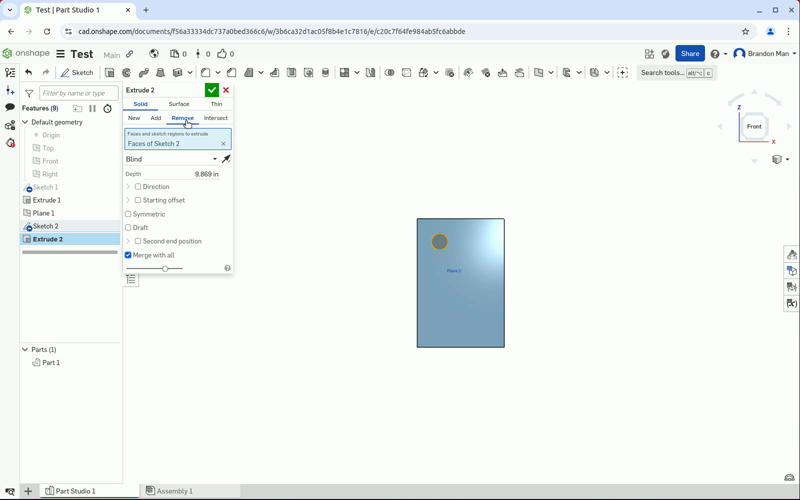
key(enter)
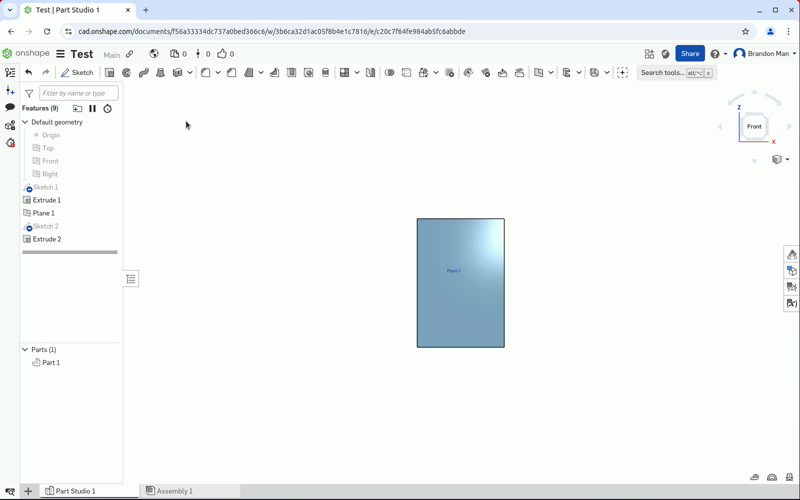
key(shift+h)
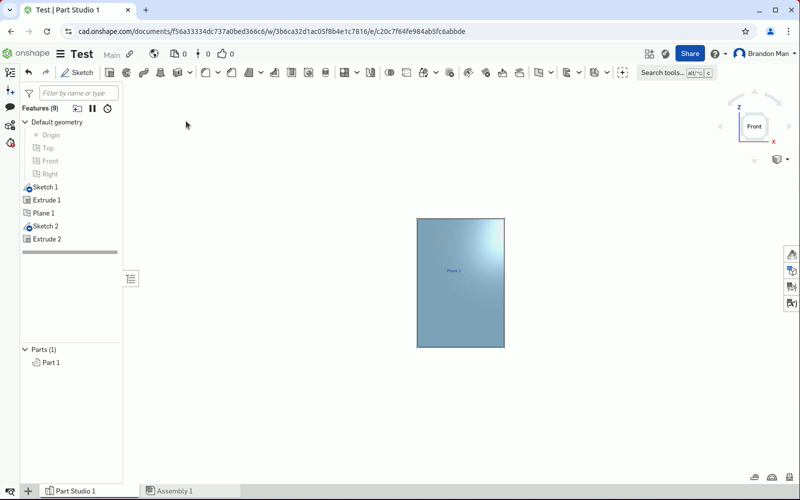
key(shift+h)
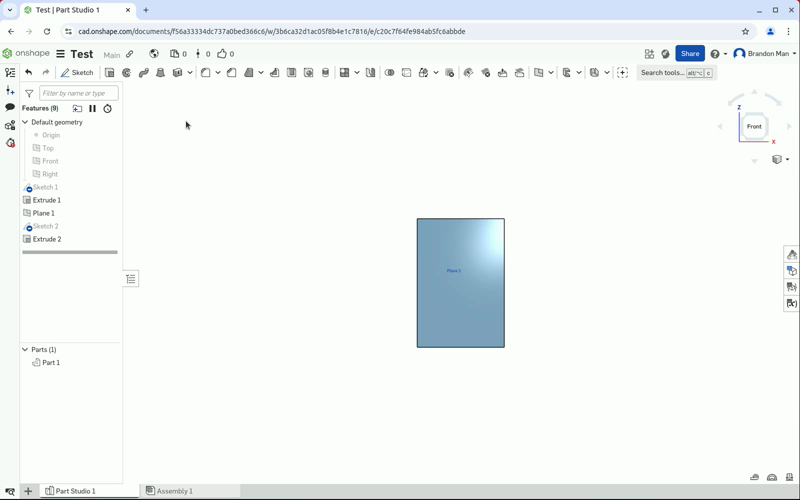
mouse_move(73, 189)
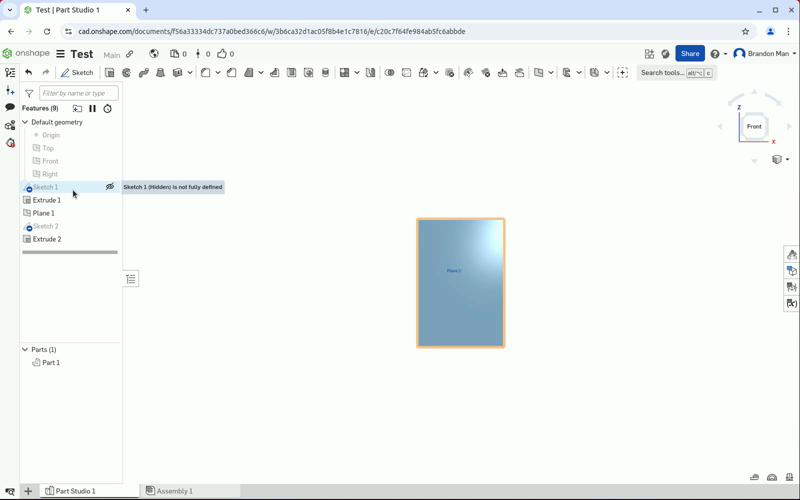
click(73, 189)
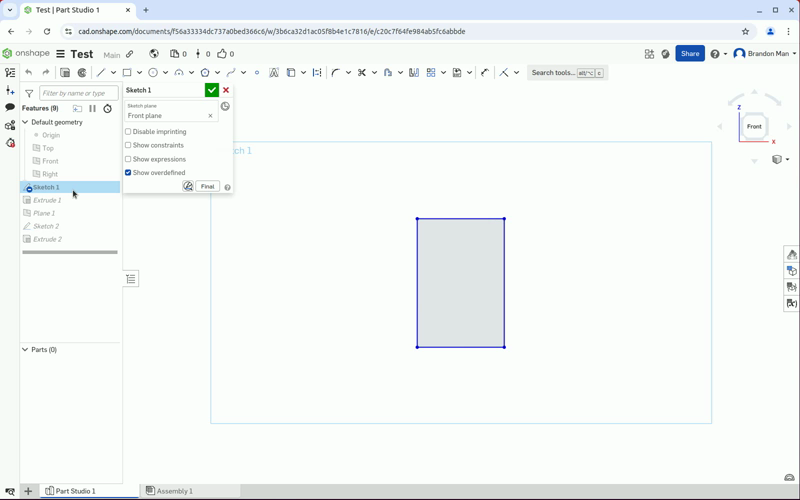
mouse_move(229, 92)
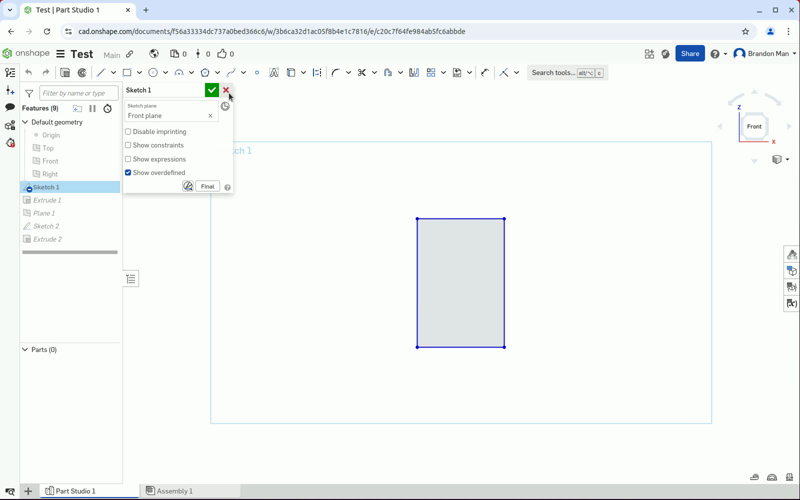
click(229, 92)
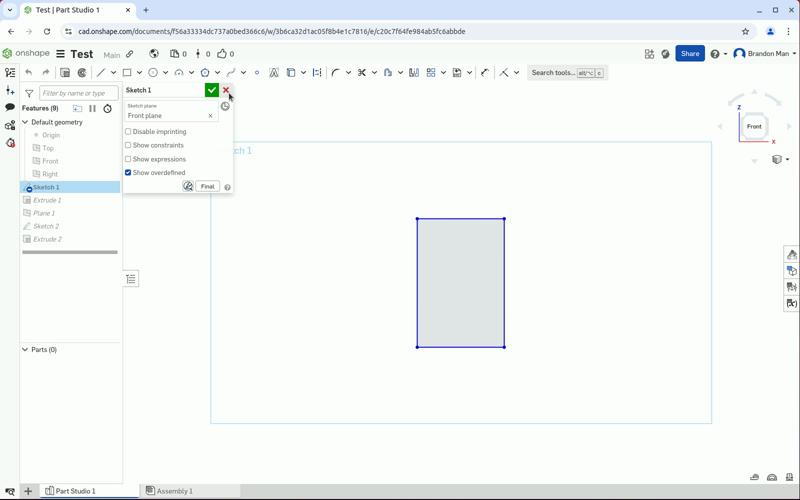
key(shift+s)
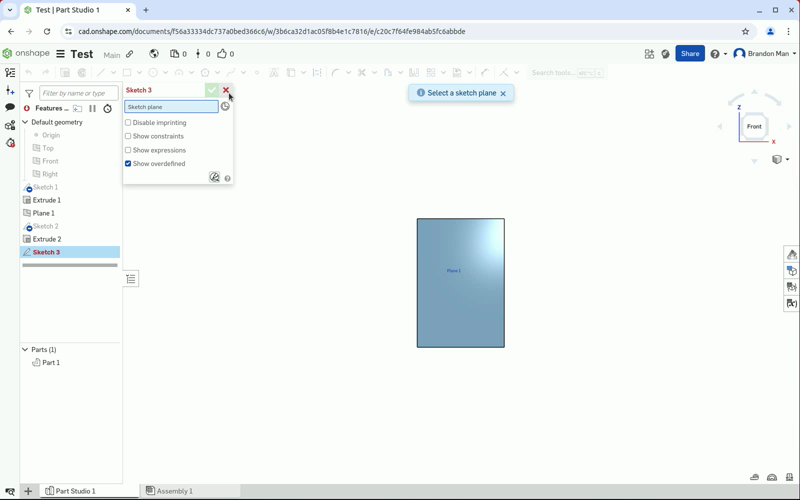
mouse_move(73, 215)
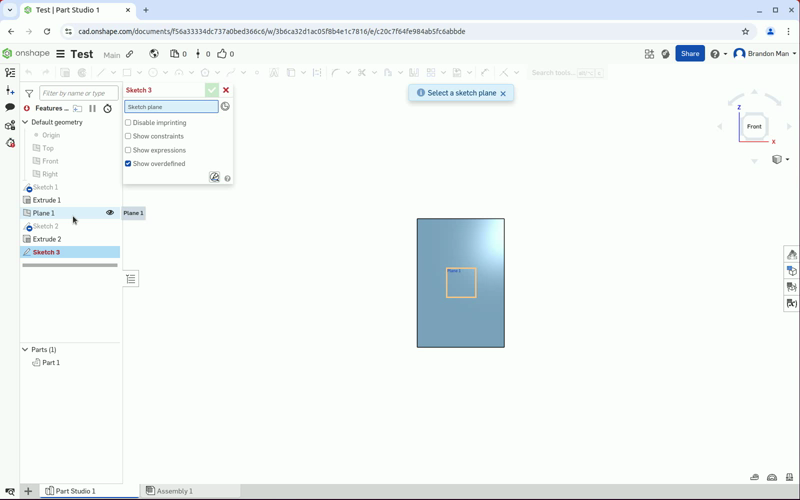
click(73, 215)
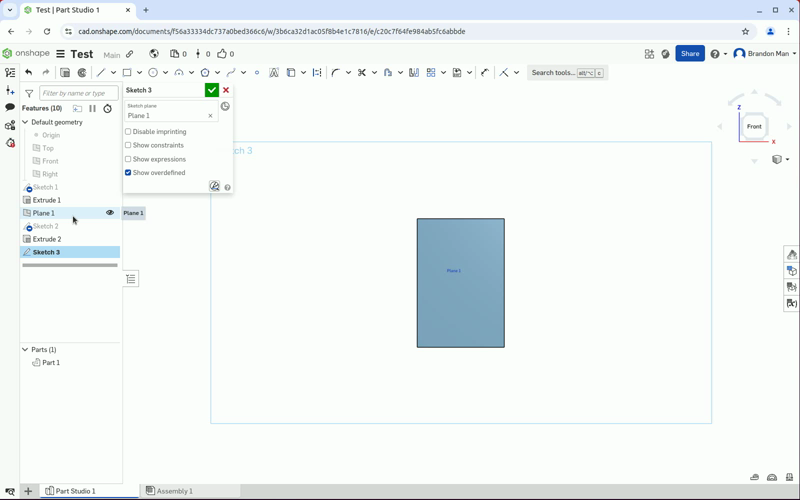
mouse_move(73, 352)
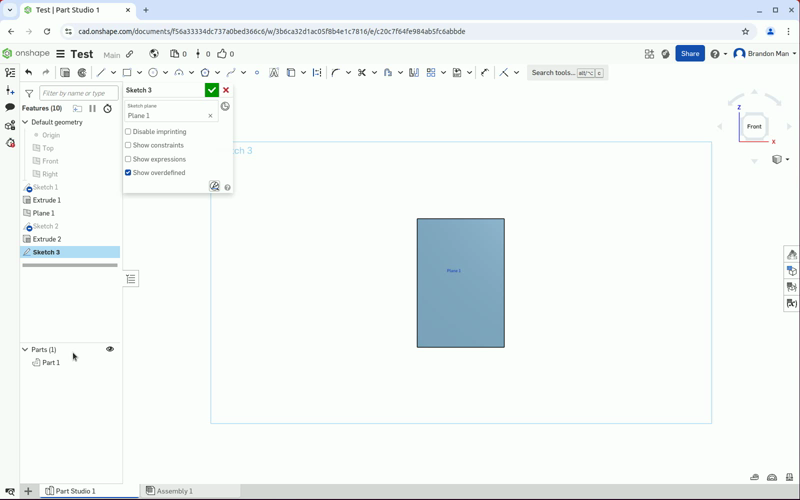
key(y)
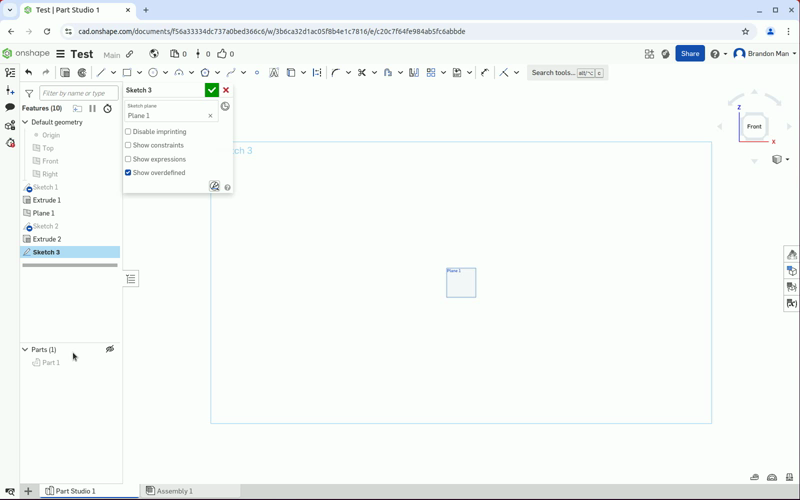
key(c)
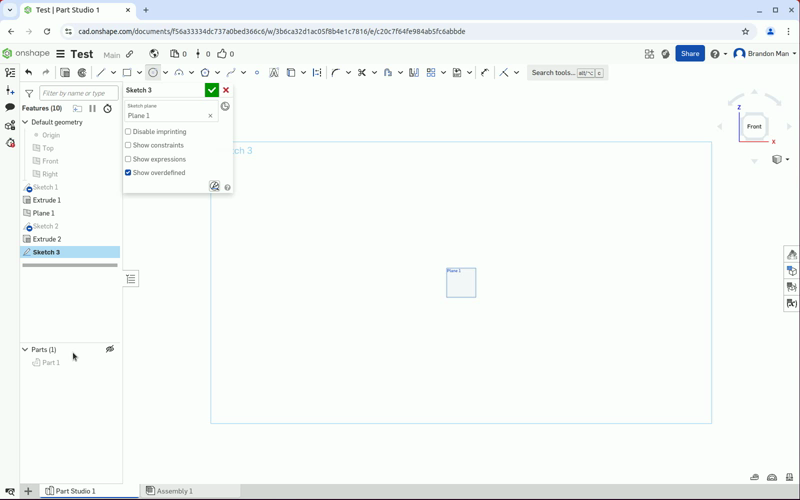
key_down(shift)
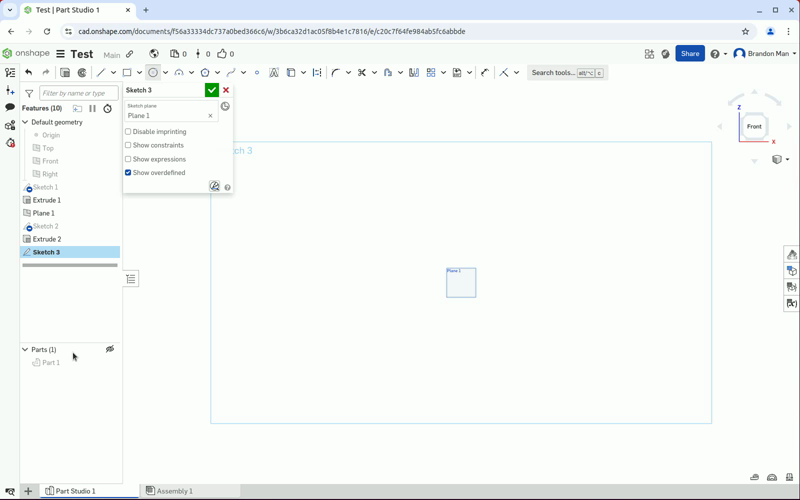
mouse_move(481, 241)
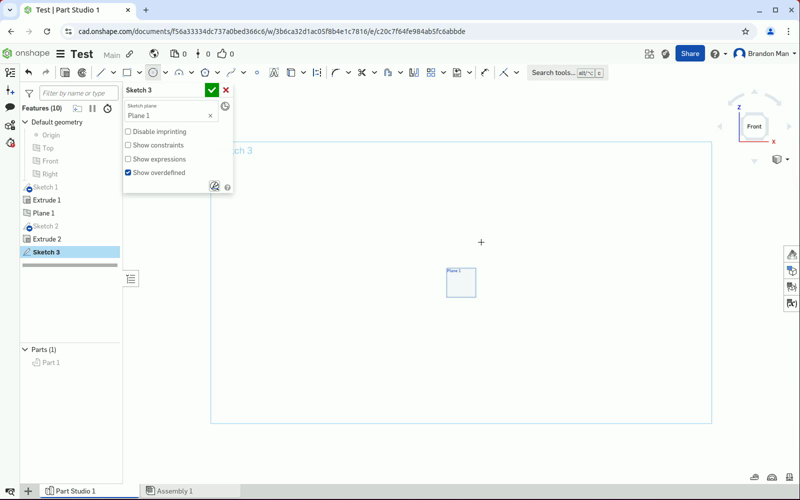
click(481, 241)
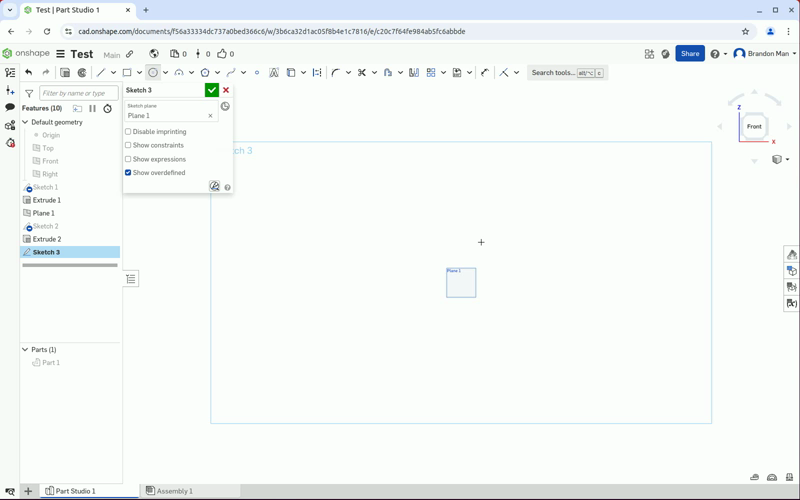
key_up(shift)
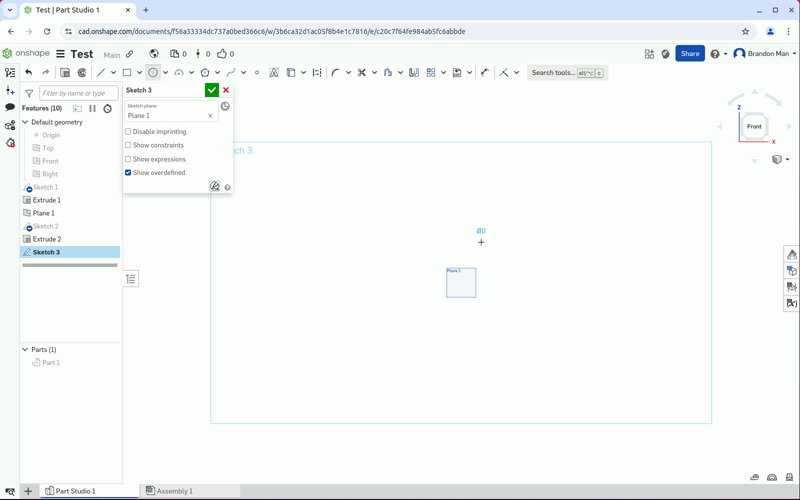
mouse_move(489, 241)
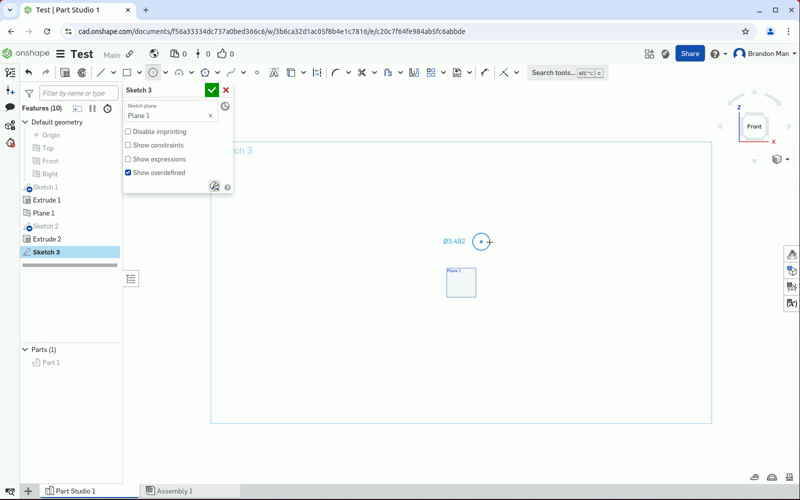
click(489, 241)
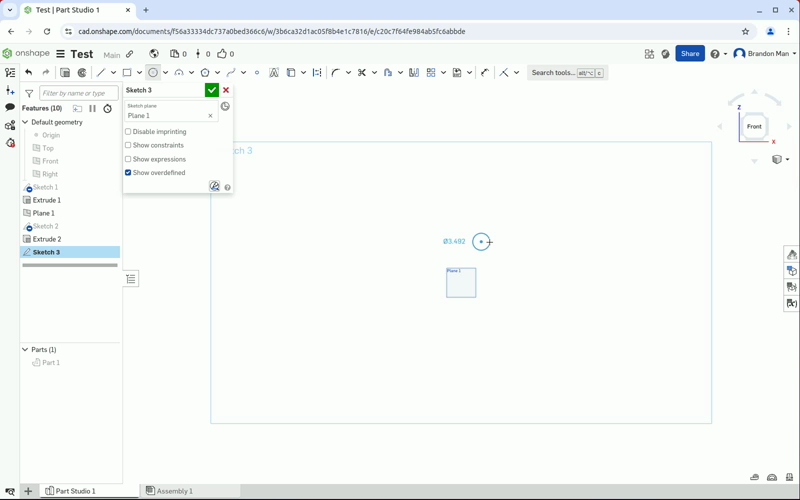
key(esc)
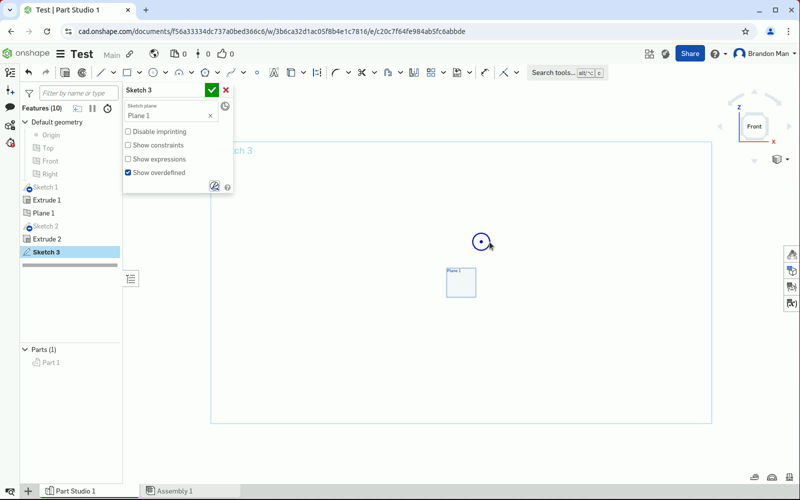
mouse_move(476, 244)
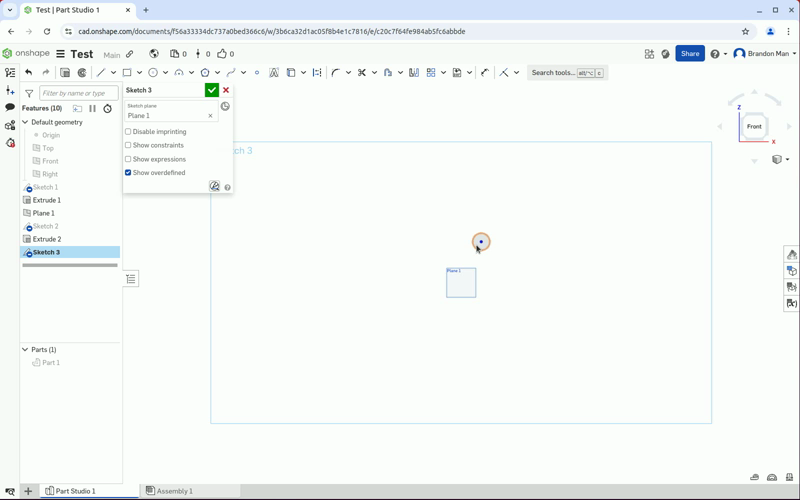
scroll(6)
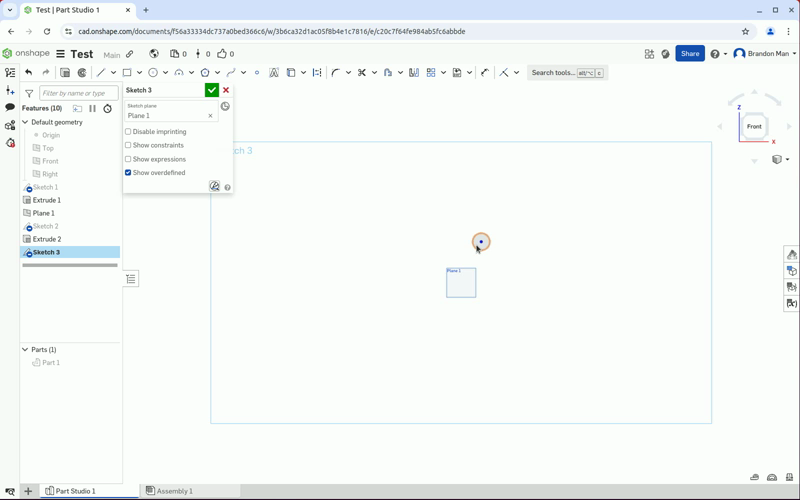
scroll(6)
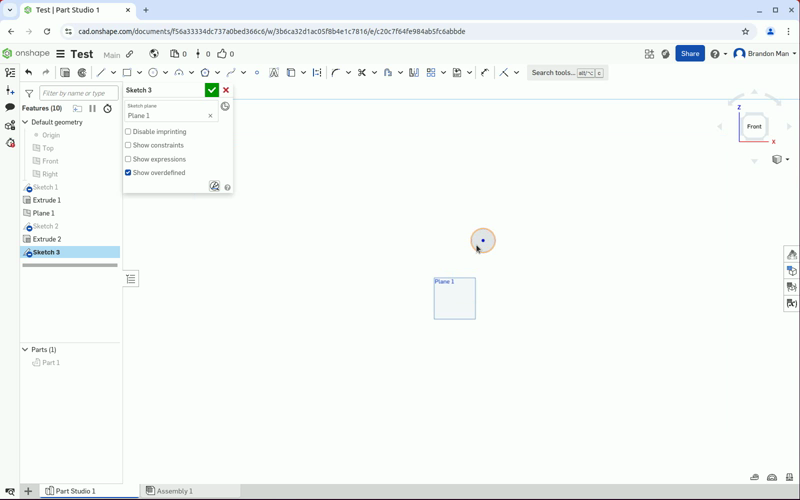
scroll(6)
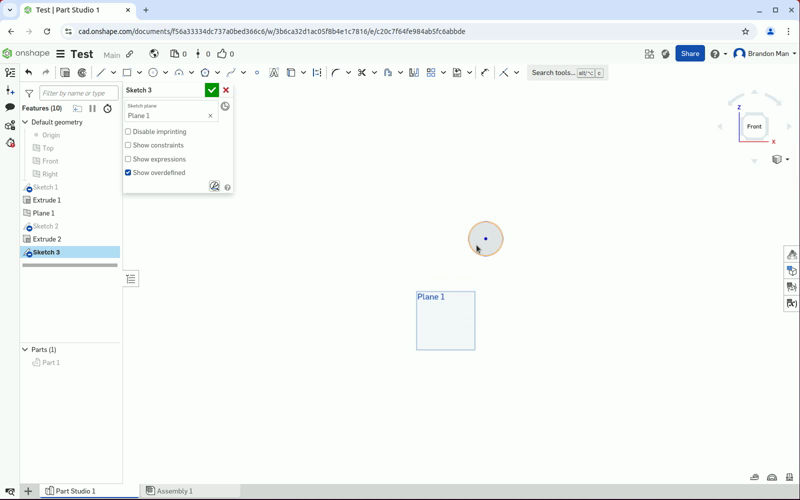
scroll(6)
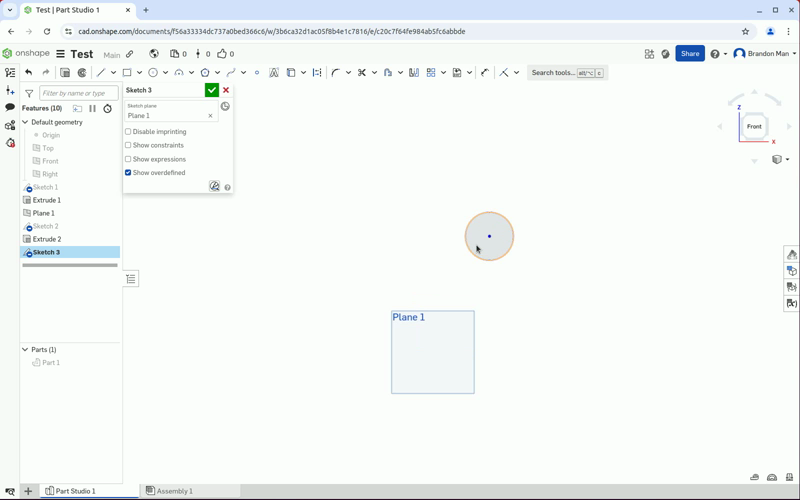
scroll(6)
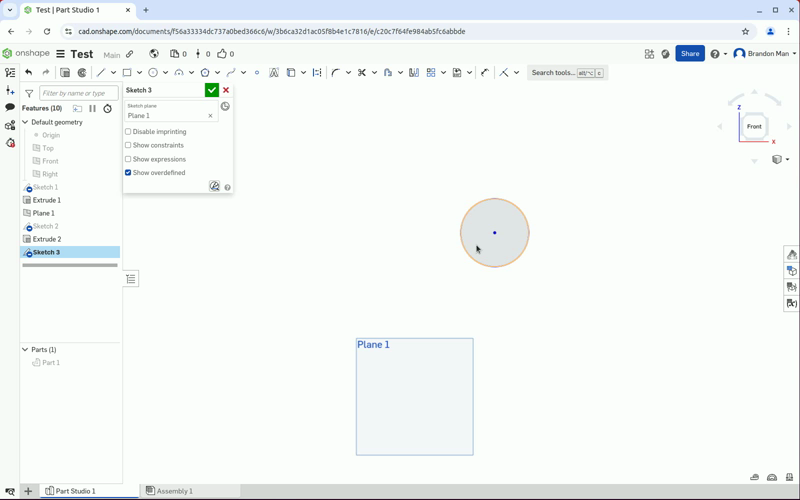
scroll(6)
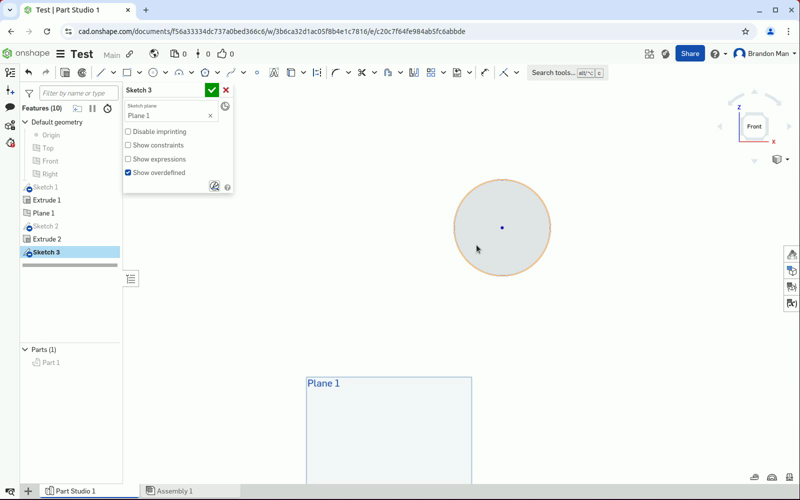
scroll(6)
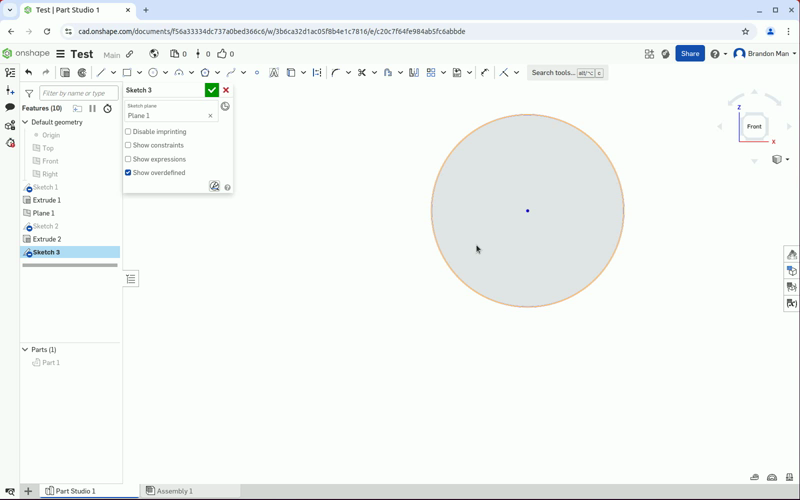
click(476, 244)
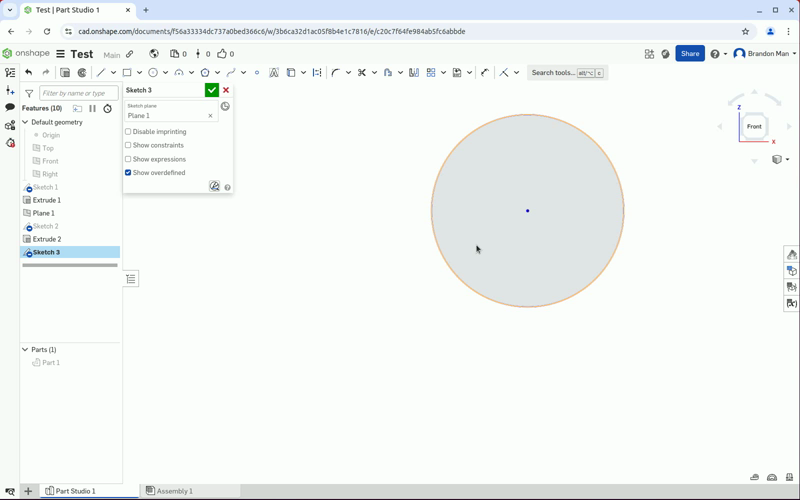
scroll(-6)
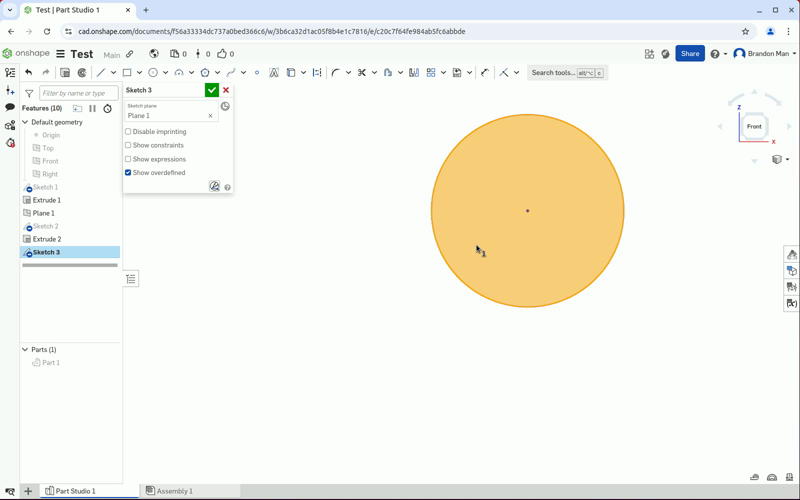
scroll(-6)
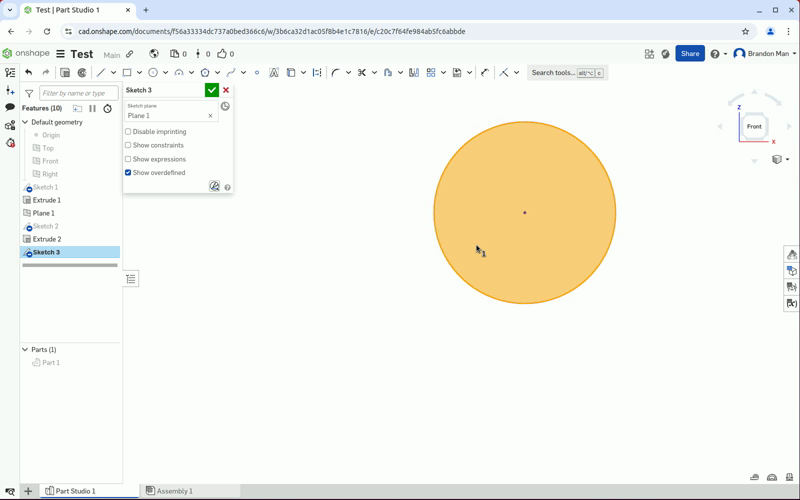
scroll(-6)
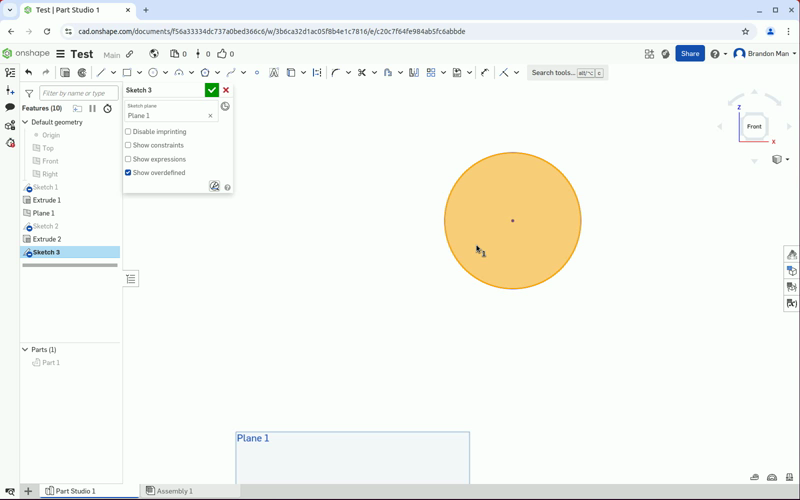
scroll(-6)
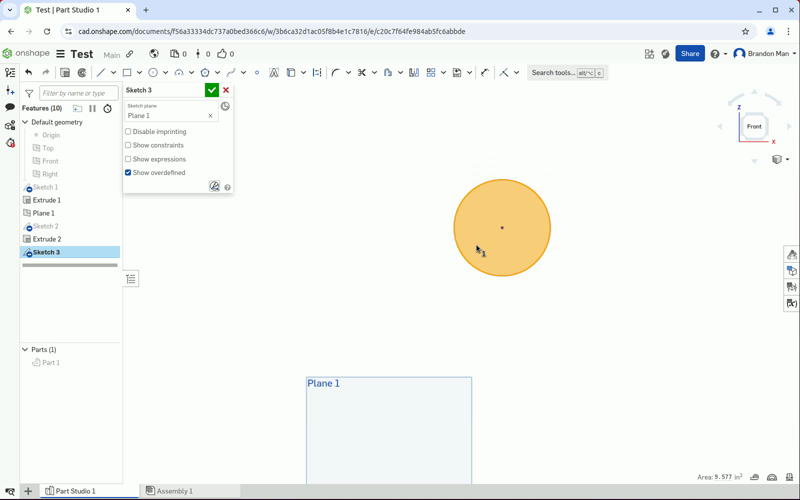
scroll(-6)
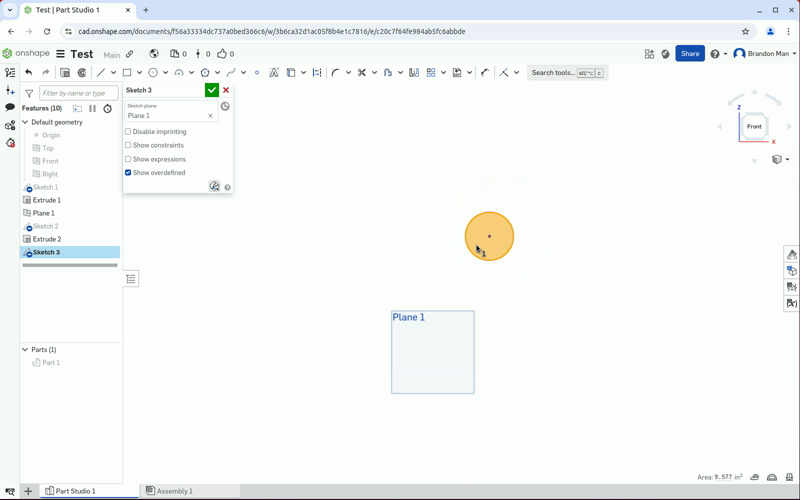
scroll(-6)
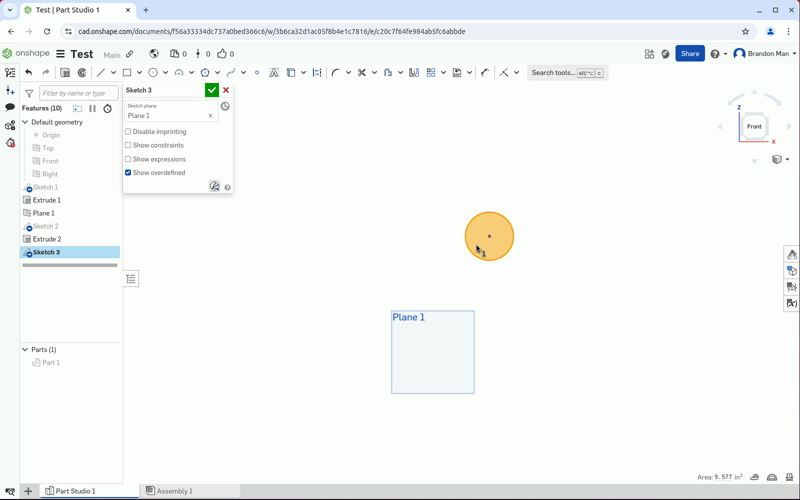
scroll(-6)
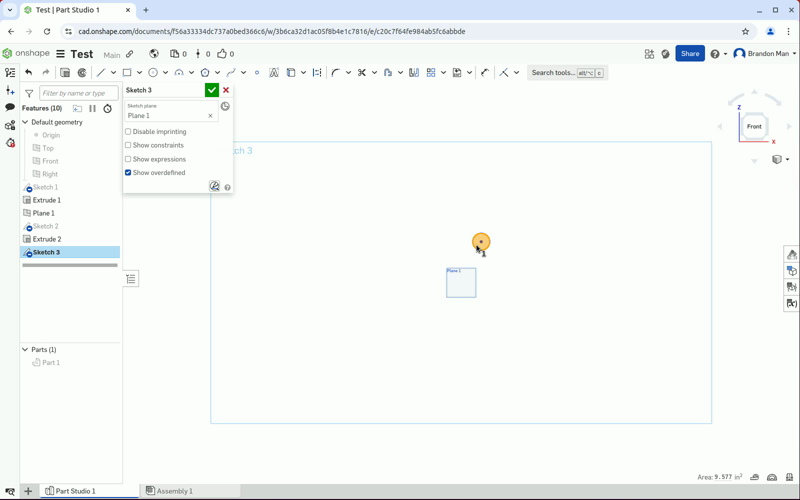
mouse_move(73, 352)
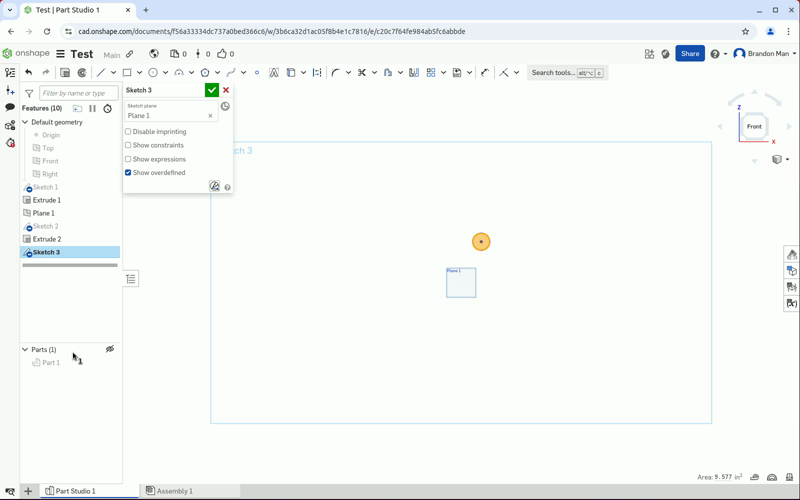
key(shift+y)
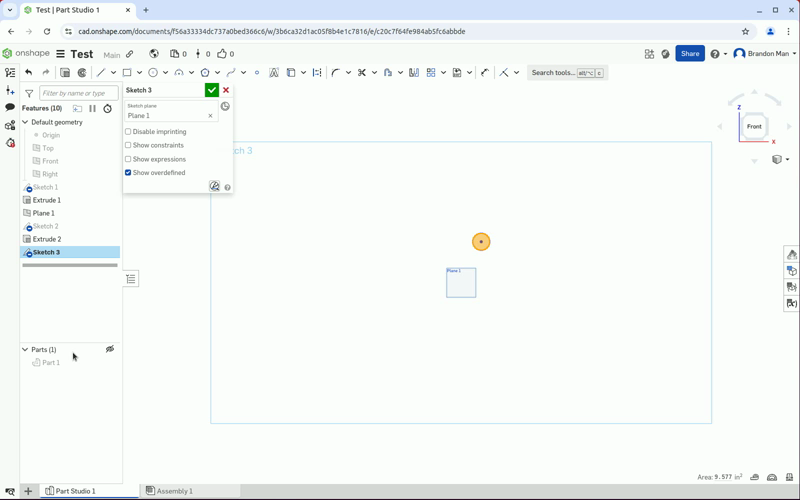
key(shift+e)
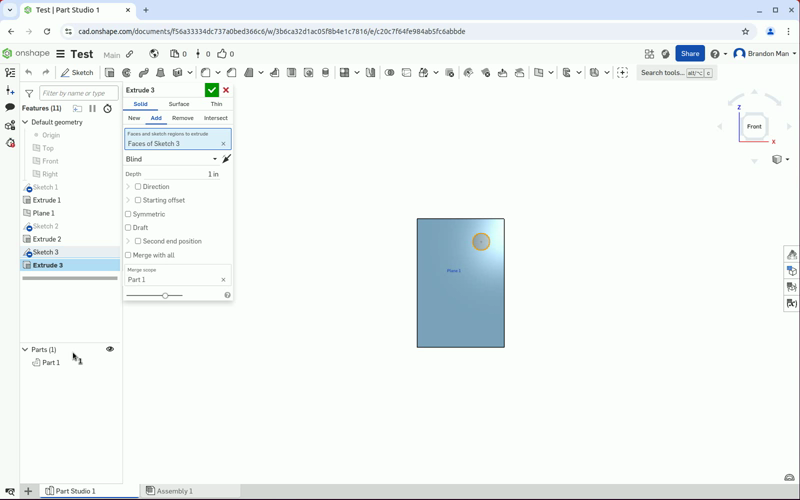
mouse_move(143, 106)
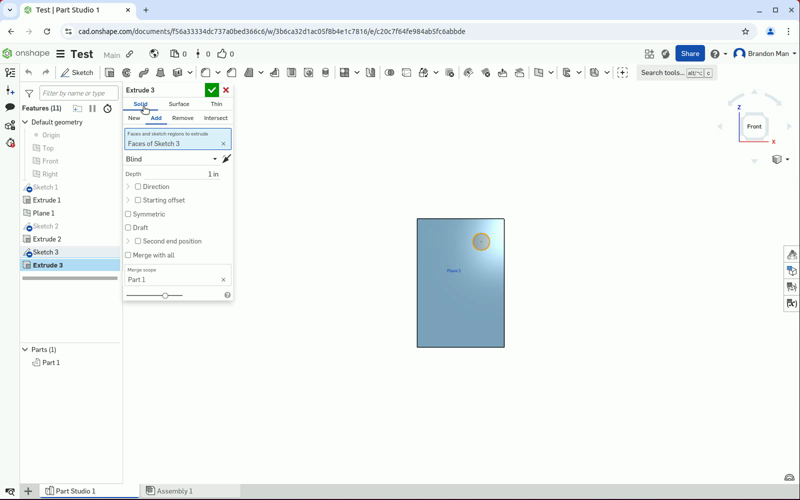
click(143, 106)
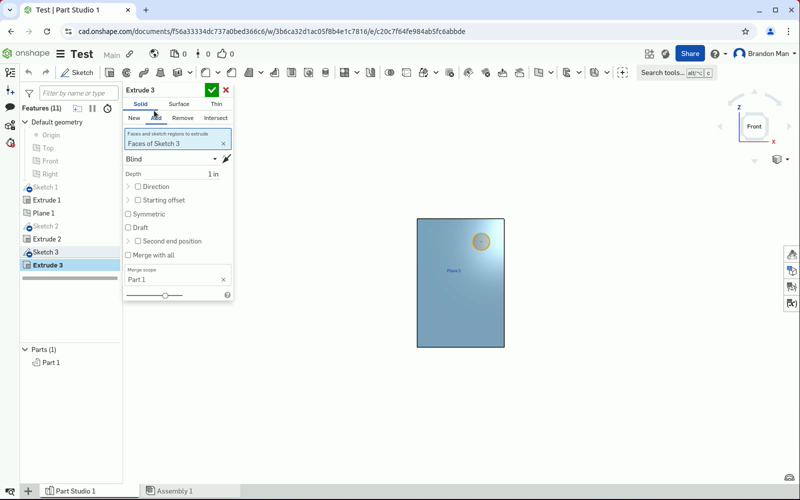
mouse_move(186, 120)
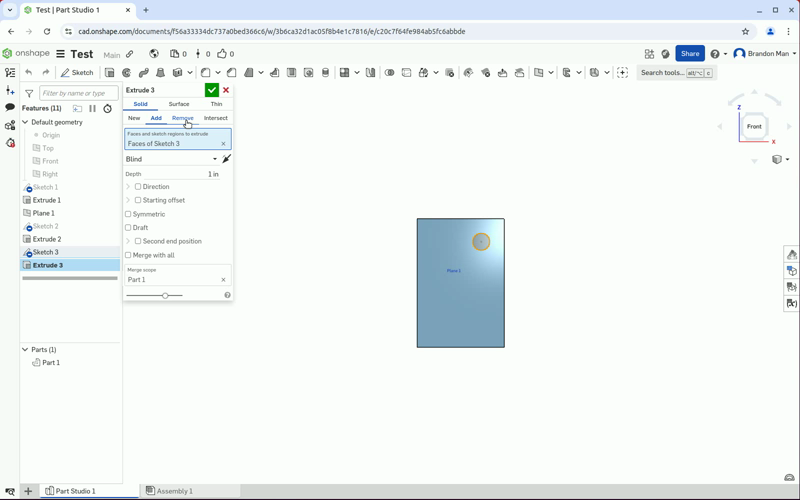
click(186, 120)
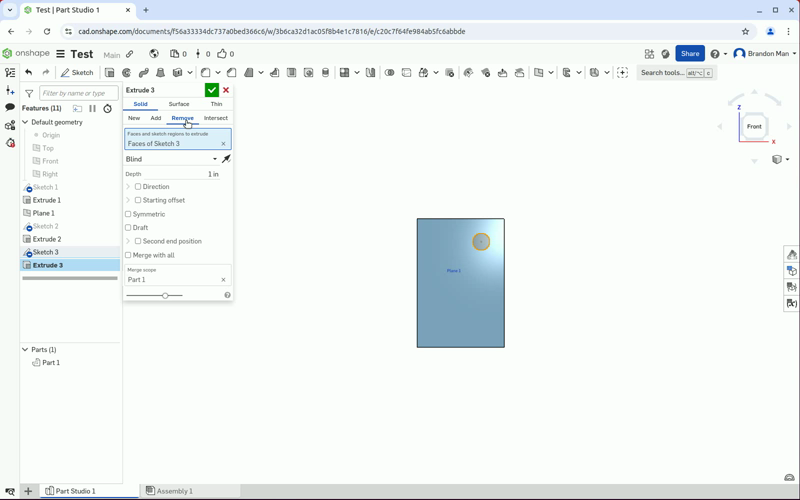
key(tab, 4)
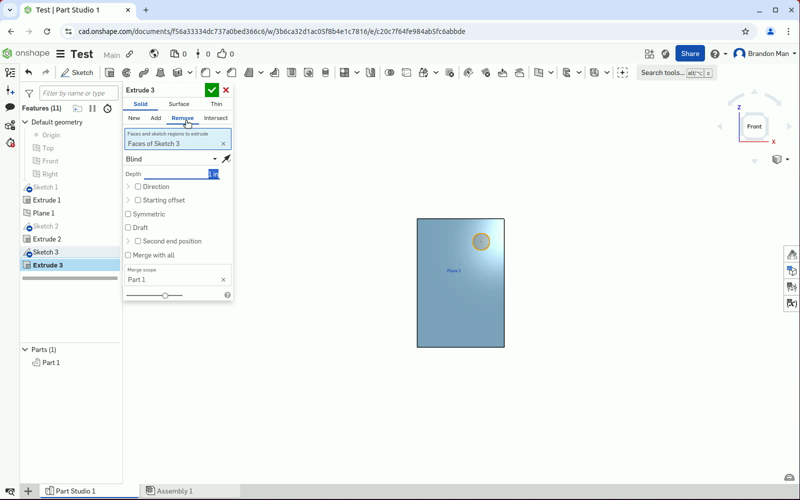
text(9.869)
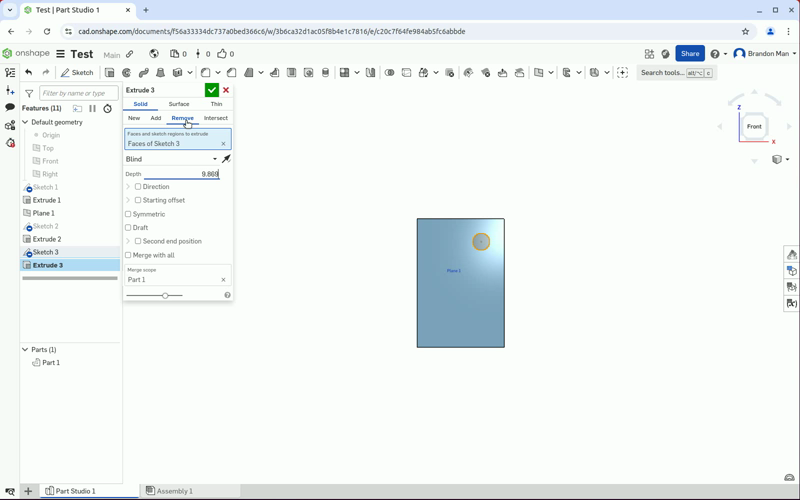
key(tab, 6)
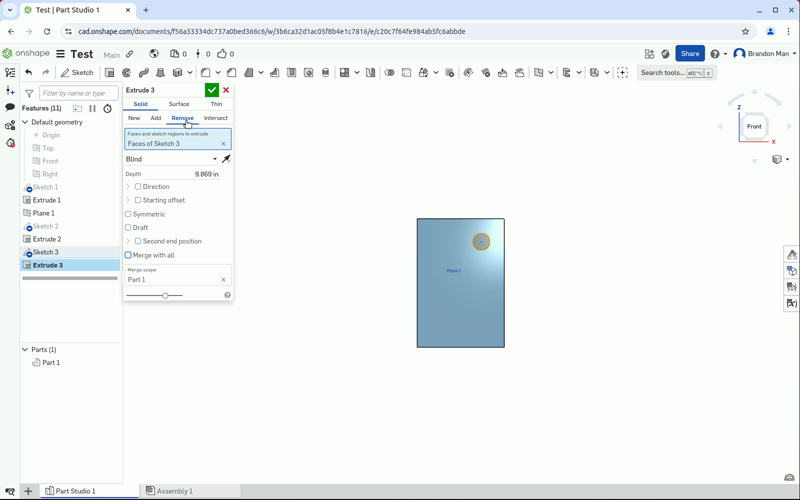
key(space)
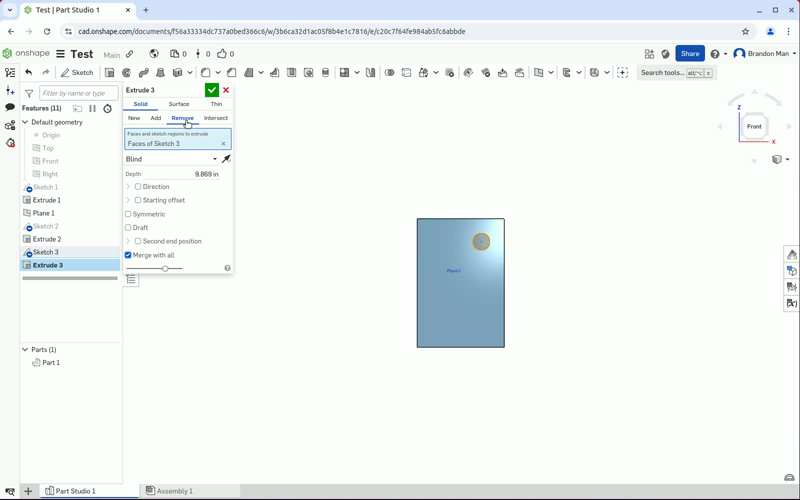
key(enter)
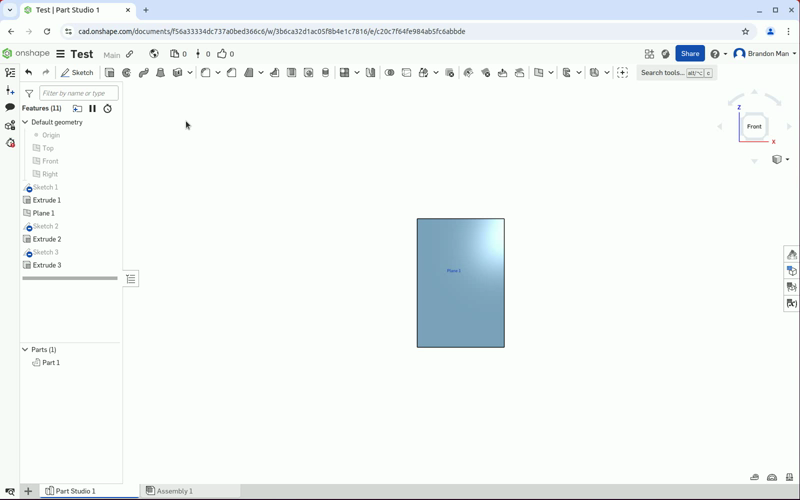
key(shift+h)
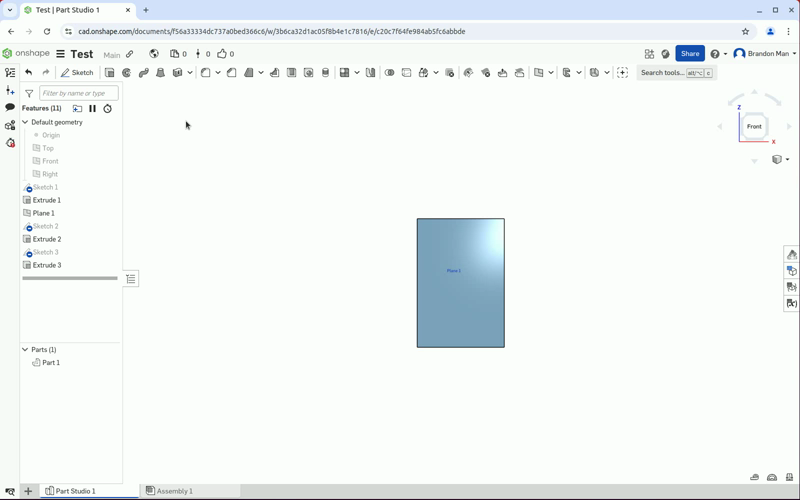
key(shift+h)
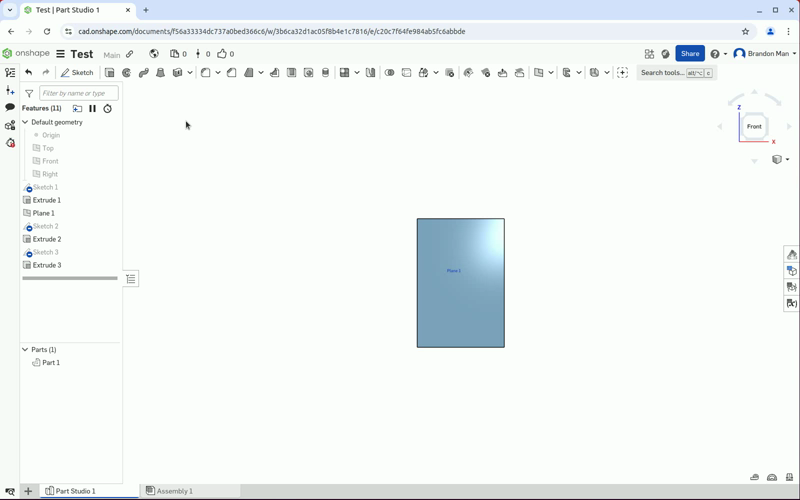
mouse_move(73, 189)
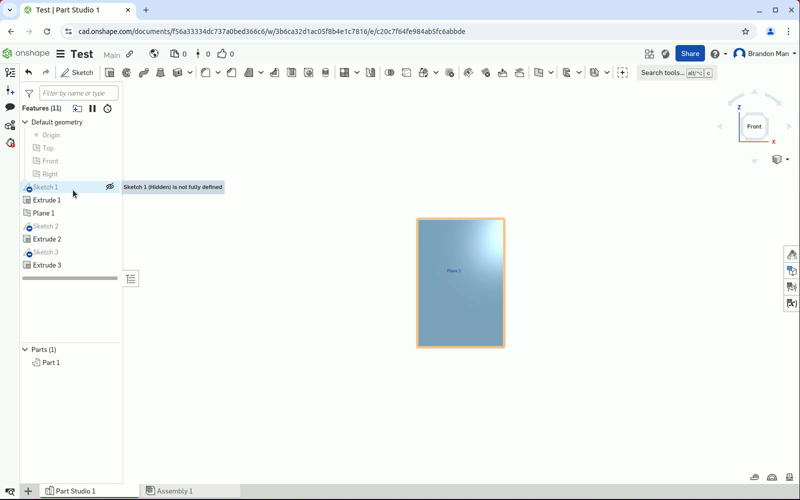
click(73, 189)
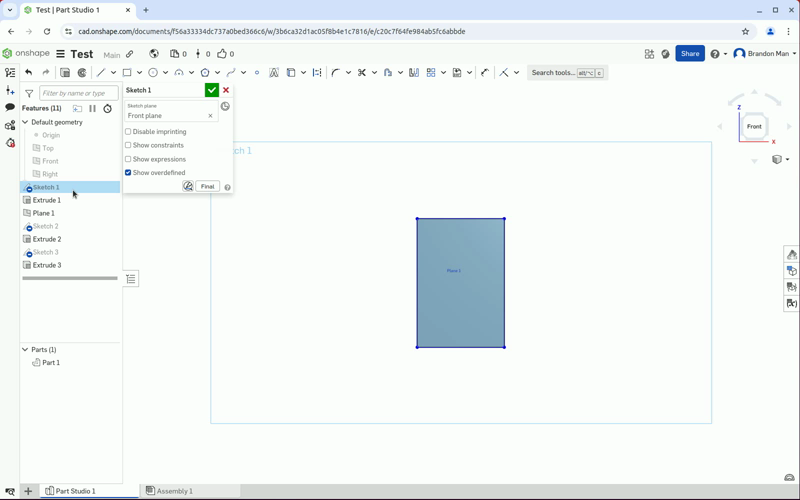
mouse_move(229, 92)
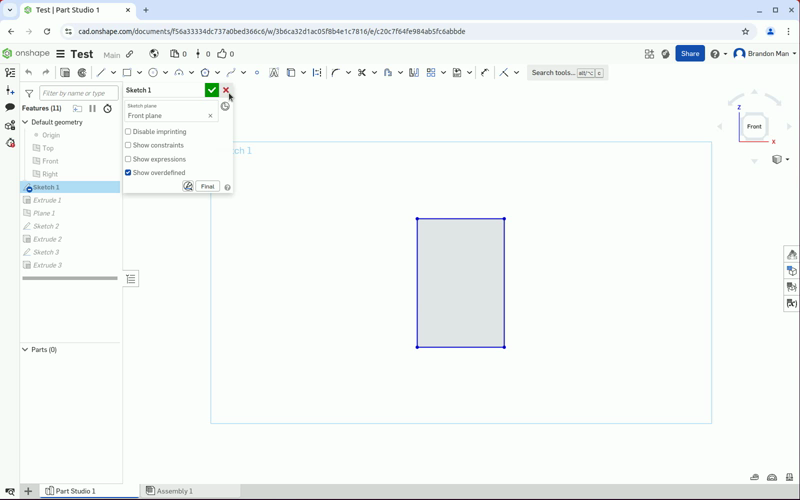
click(229, 92)
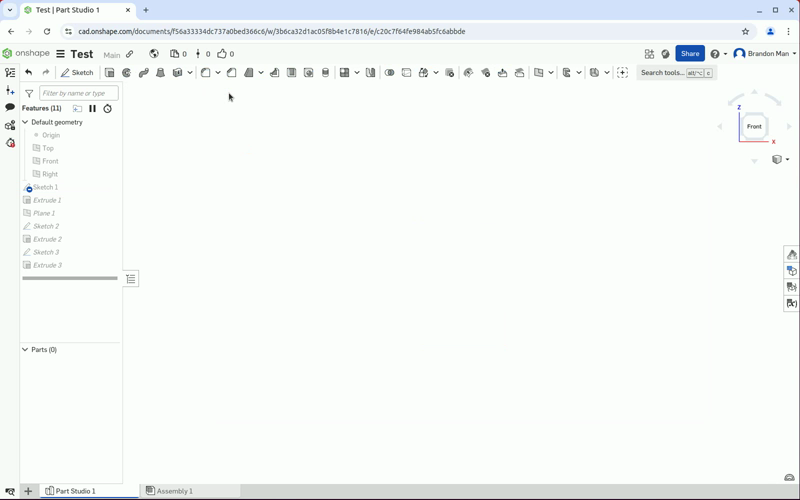
key(shift+s)
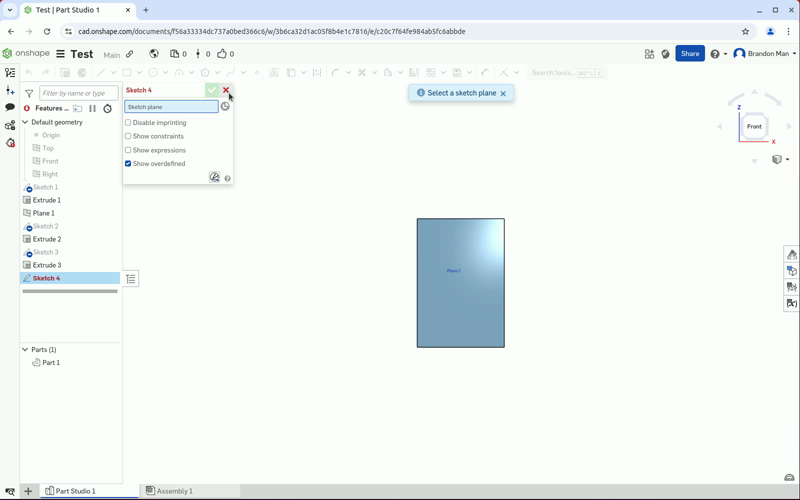
mouse_move(73, 215)
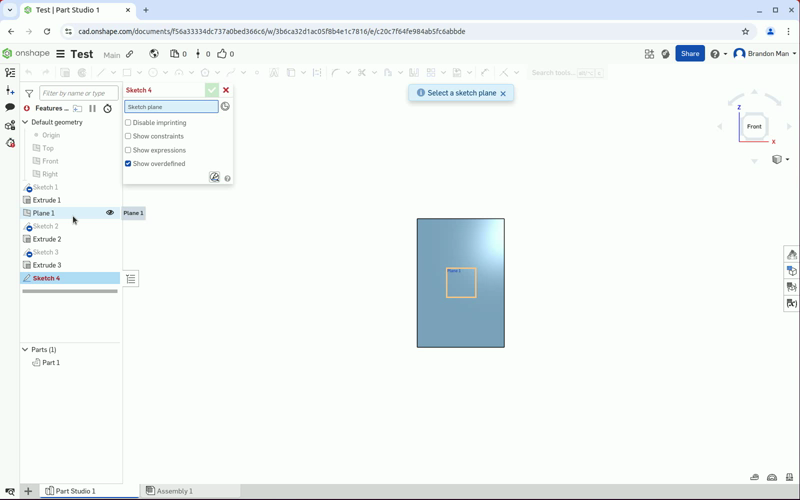
click(73, 215)
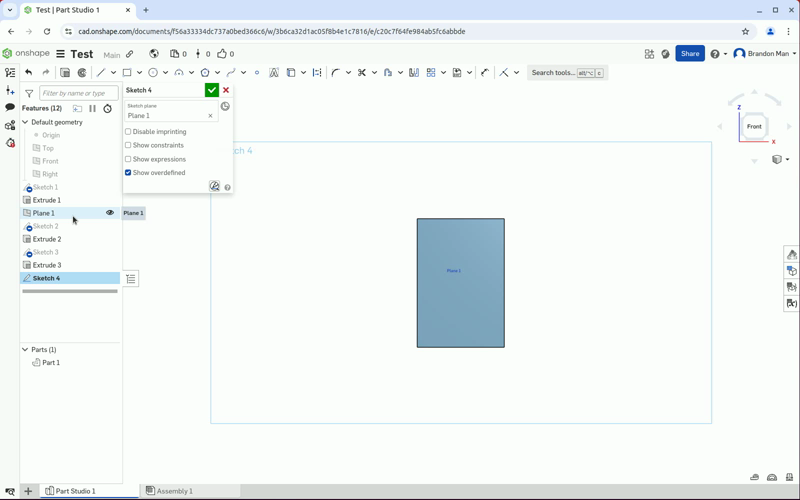
mouse_move(73, 352)
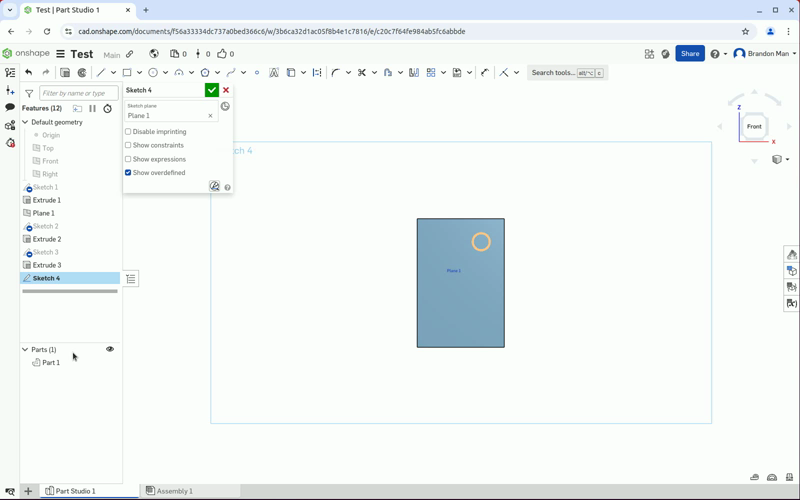
key(y)
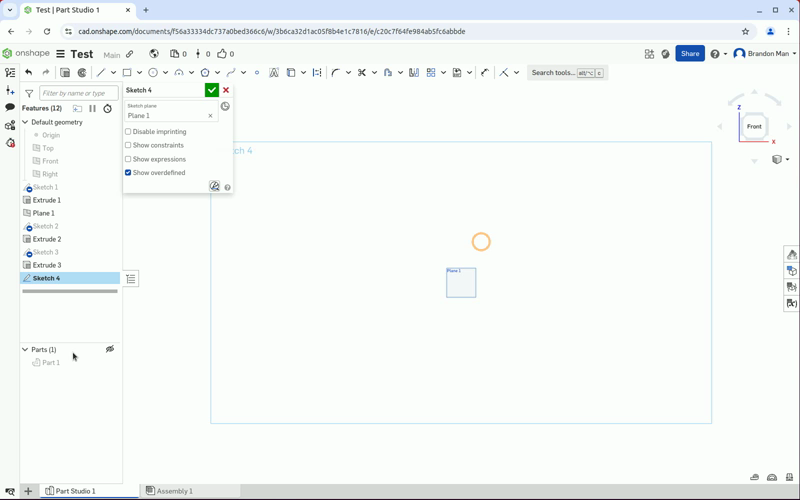
key(l)
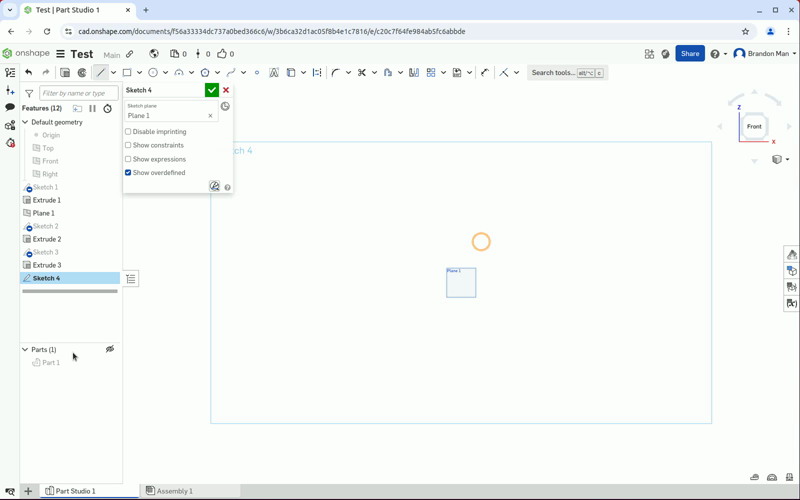
key_down(shift)
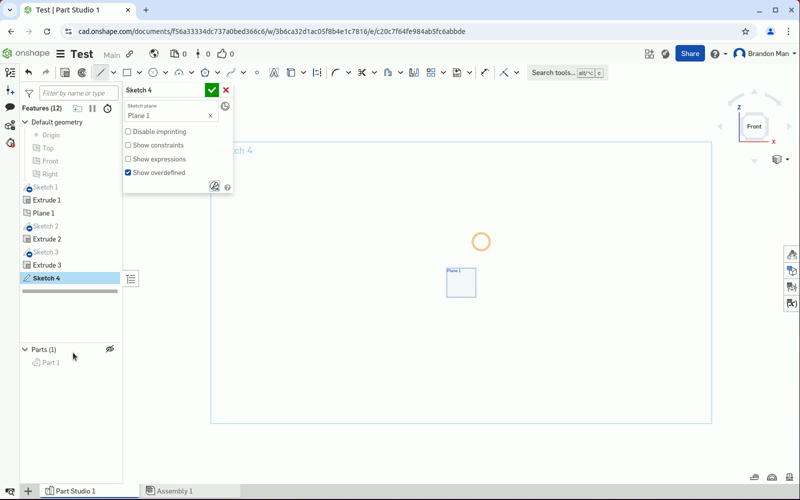
mouse_move(449, 270)
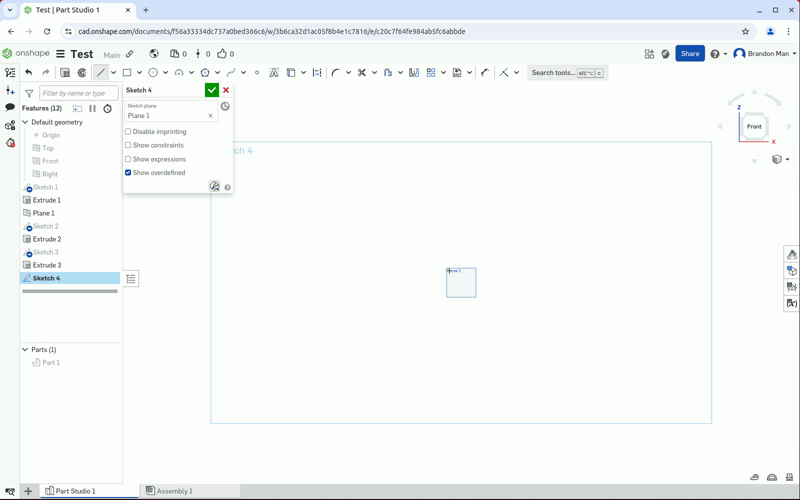
click(449, 270)
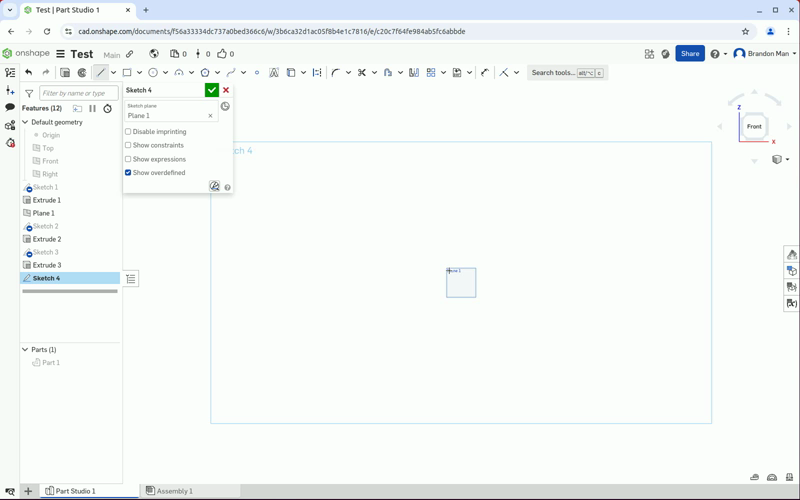
key_up(shift)
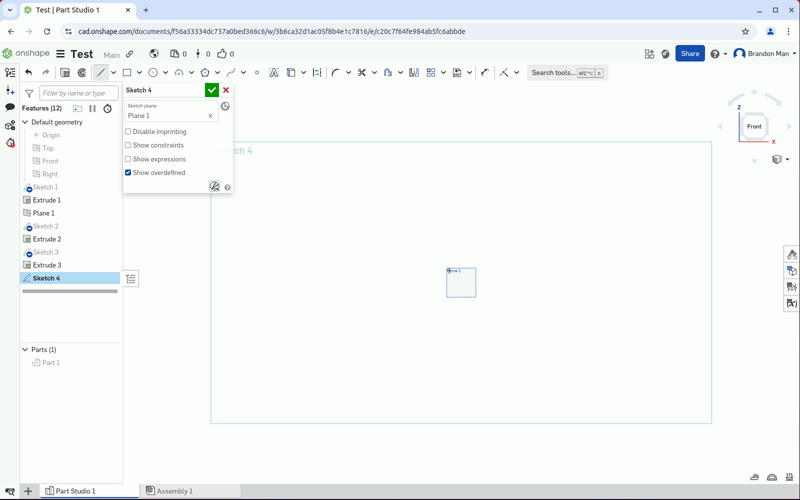
key_down(shift)
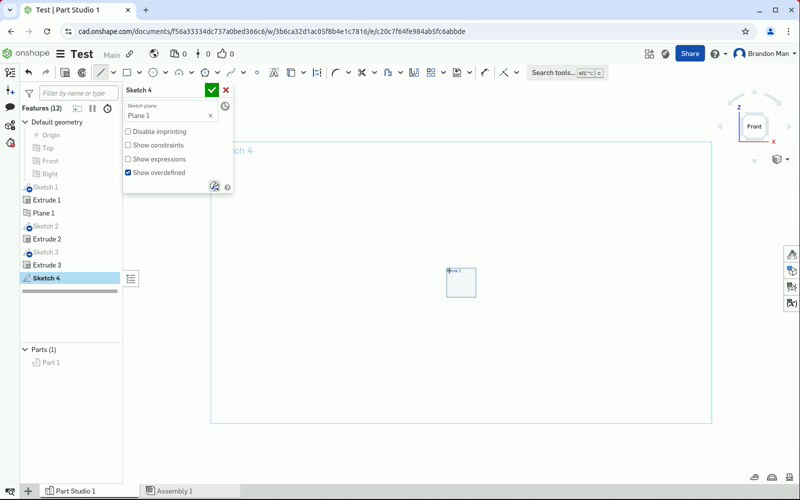
mouse_move(479, 270)
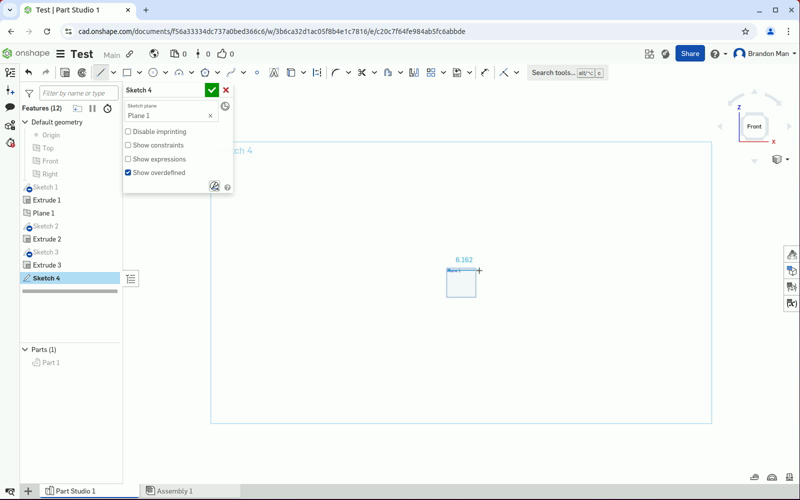
mouse_move(453, 274)
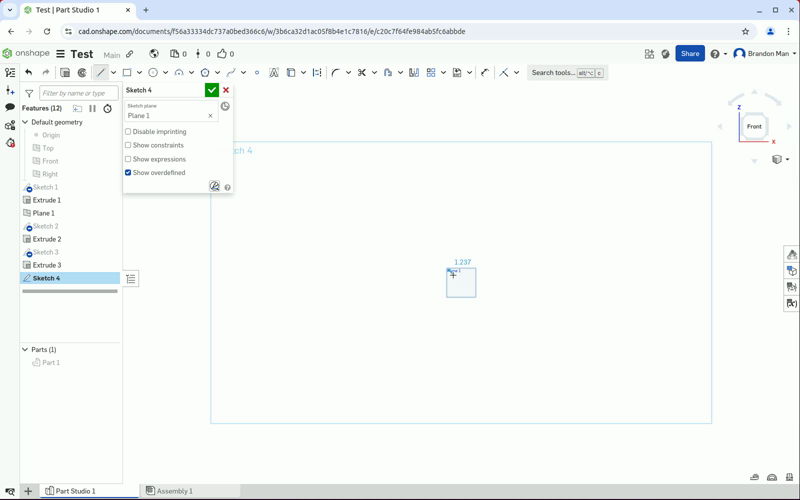
scroll(6)
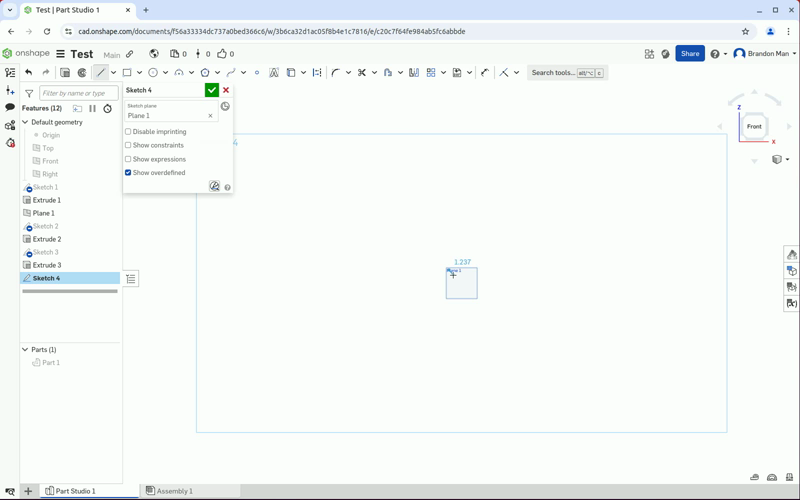
scroll(6)
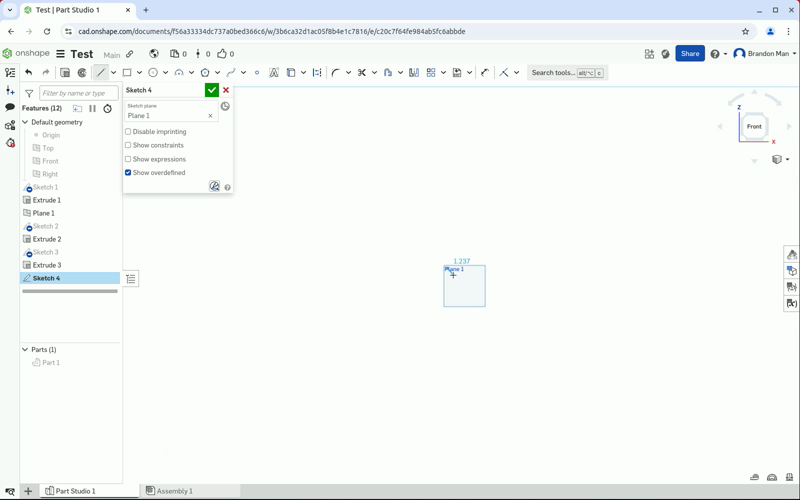
scroll(6)
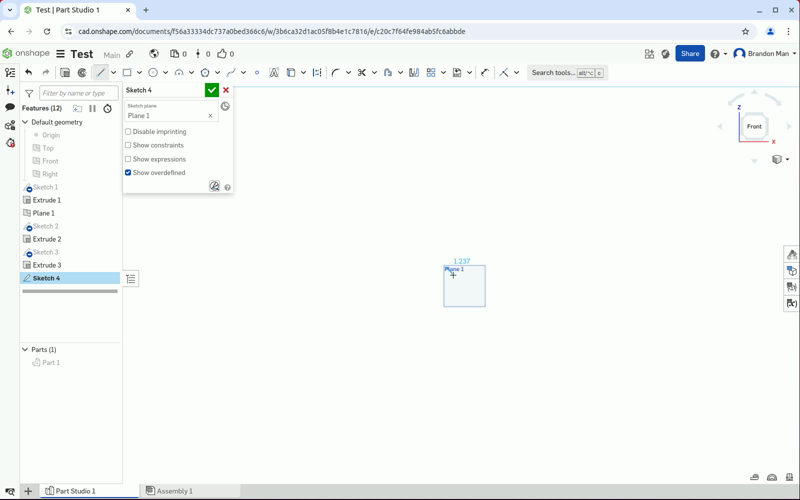
scroll(6)
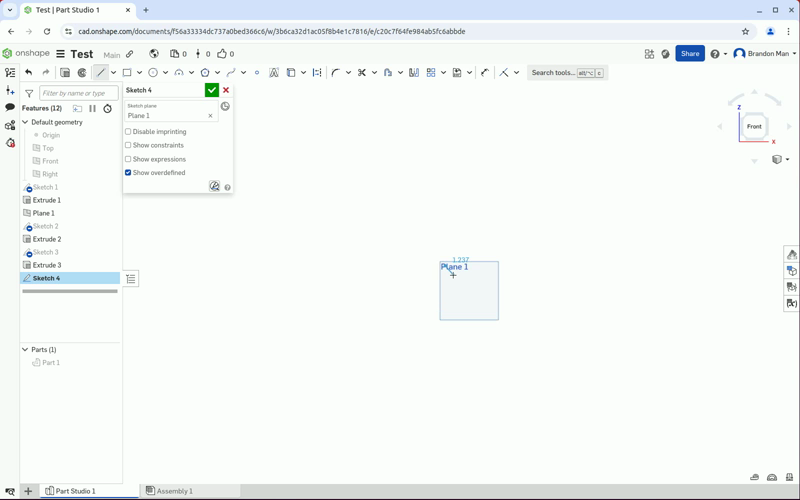
scroll(6)
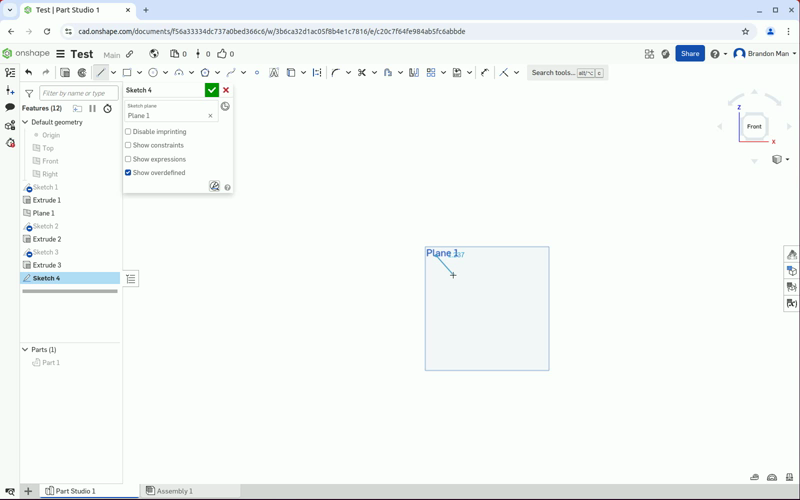
scroll(6)
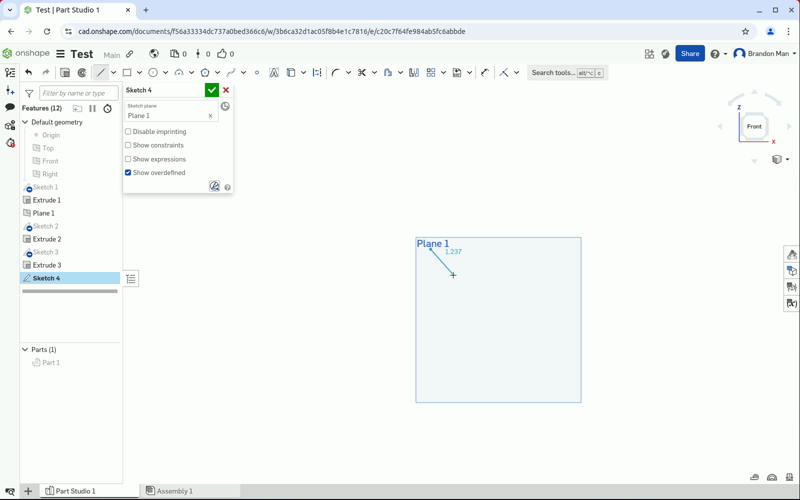
scroll(6)
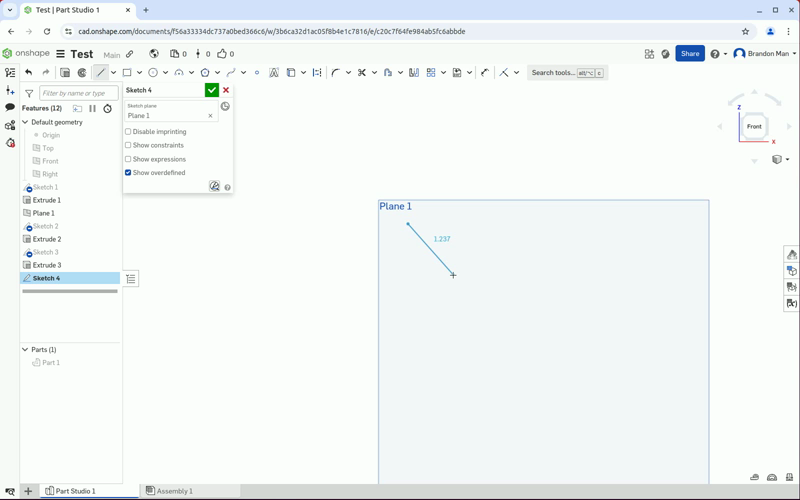
click(453, 274)
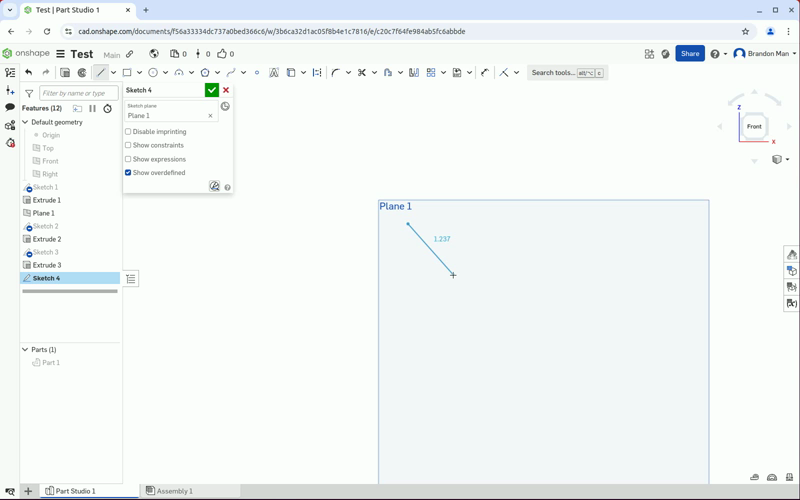
scroll(-6)
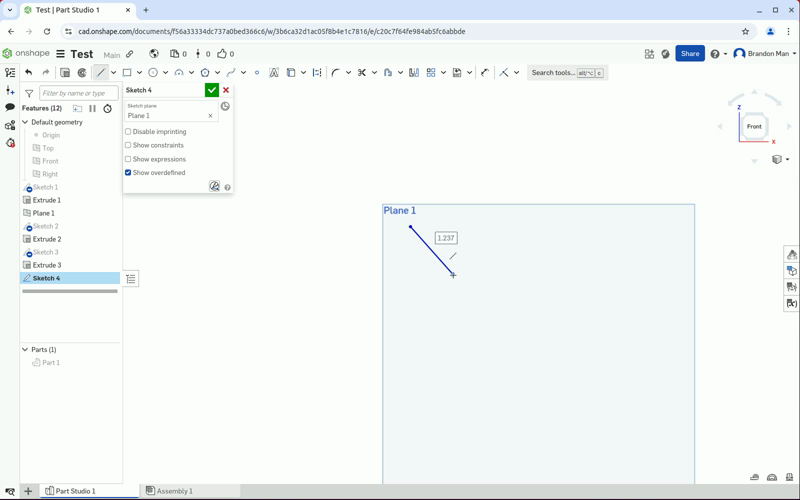
scroll(-6)
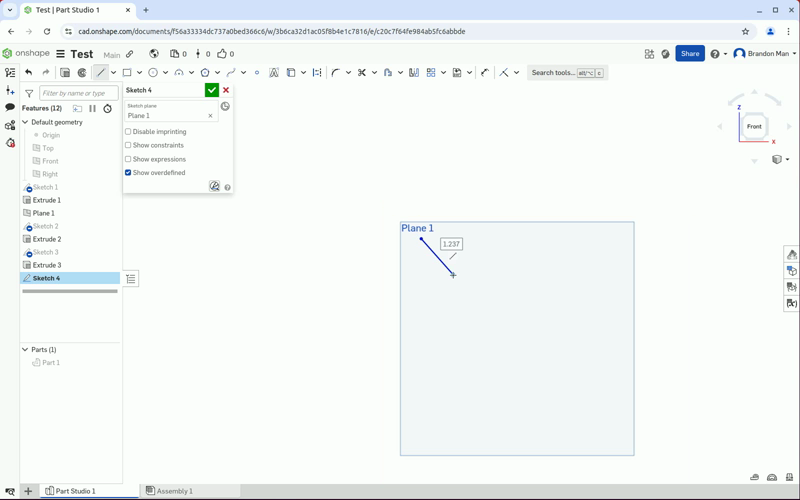
scroll(-6)
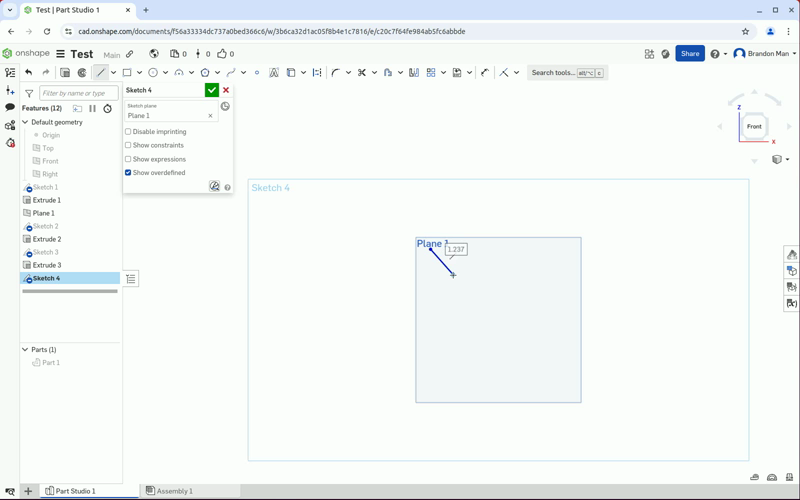
scroll(-6)
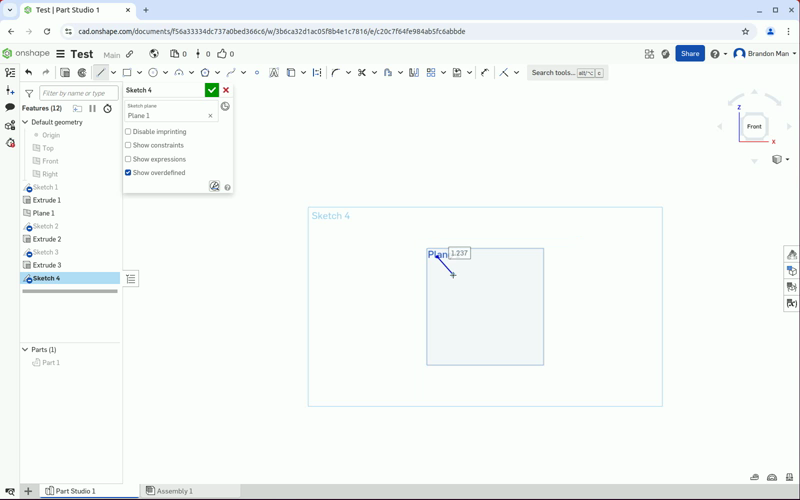
scroll(-6)
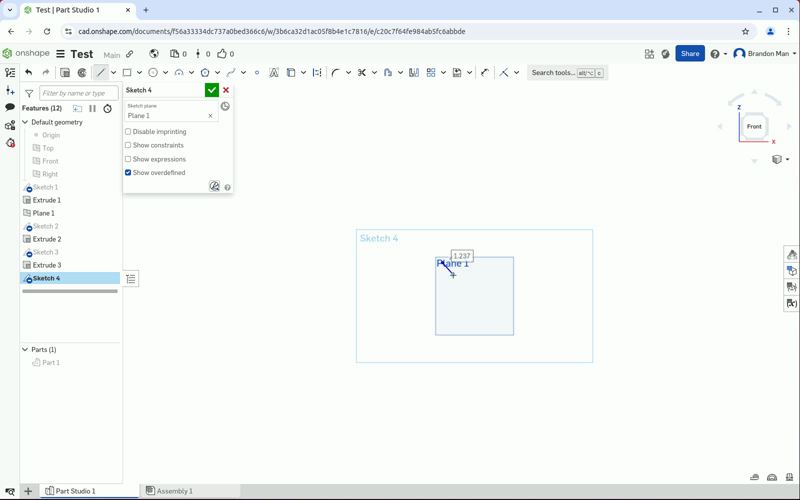
scroll(-6)
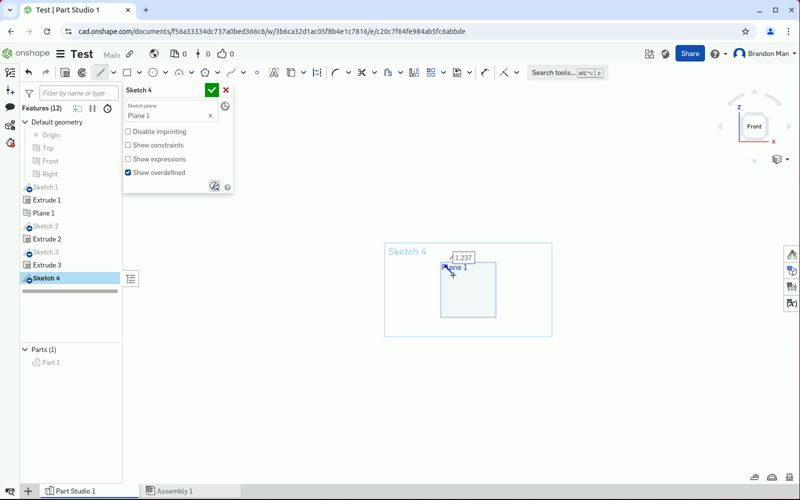
scroll(-6)
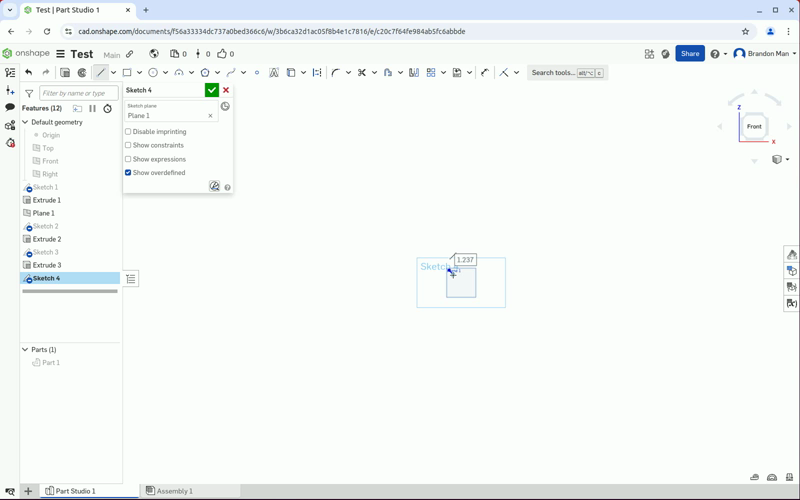
key_up(shift)
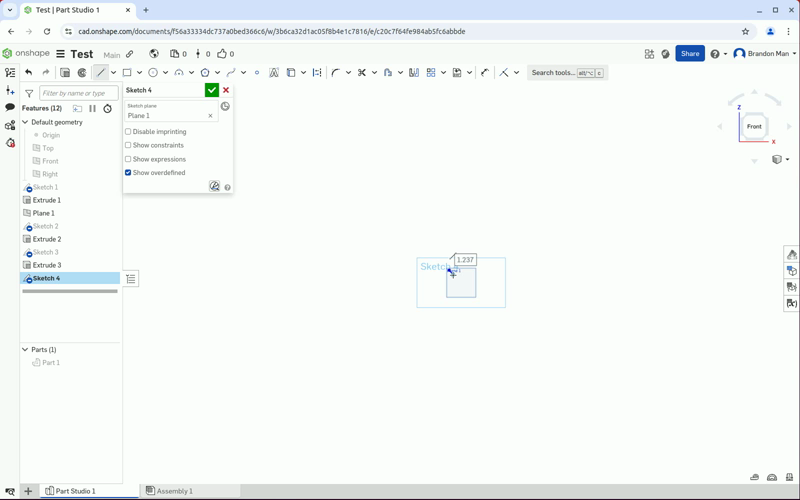
key_down(shift)
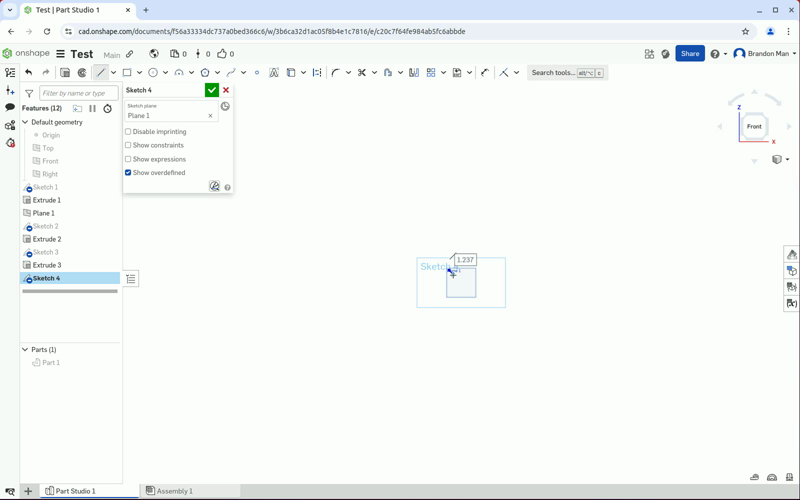
mouse_move(483, 274)
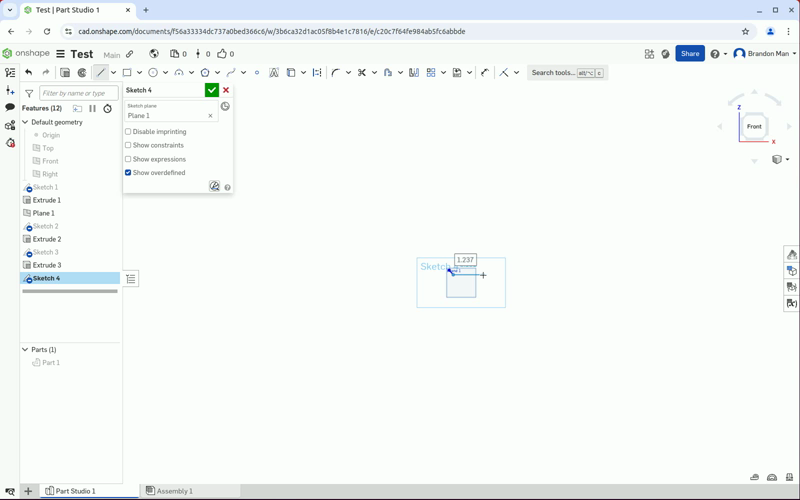
mouse_move(457, 274)
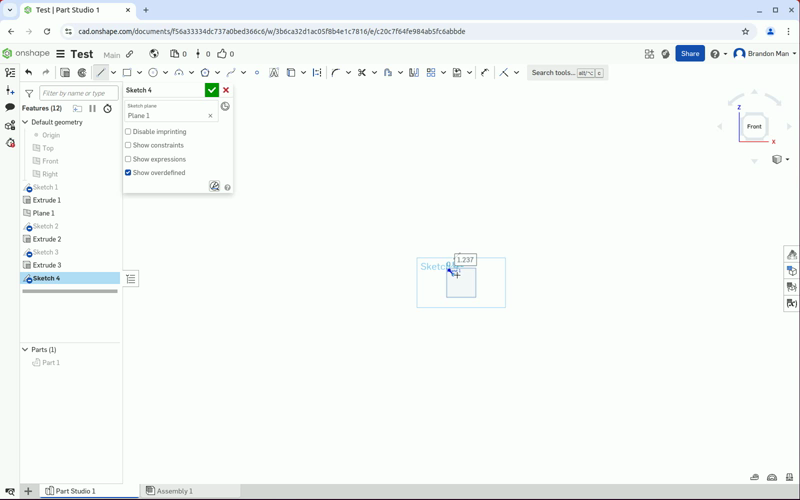
scroll(6)
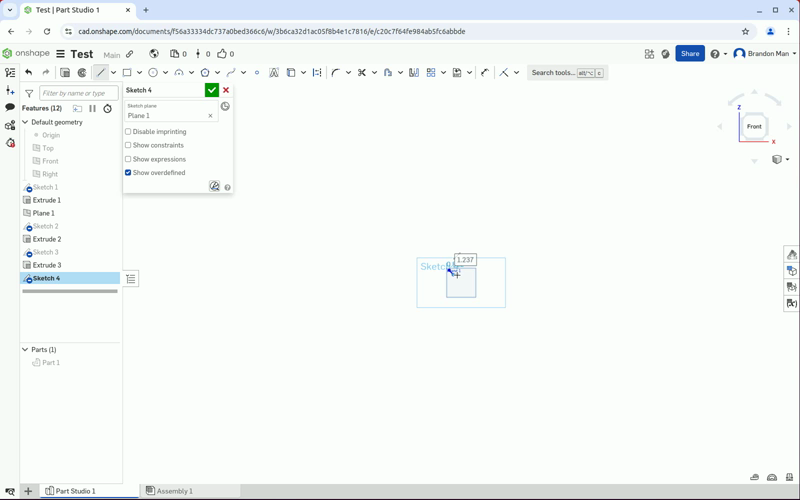
scroll(6)
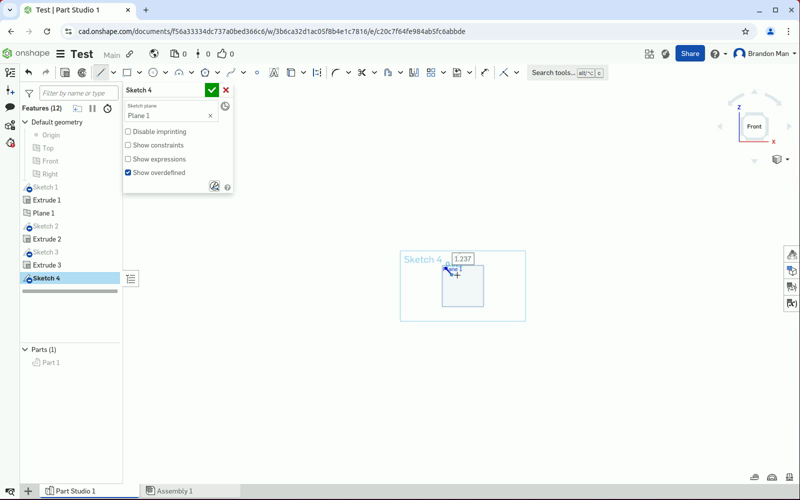
scroll(6)
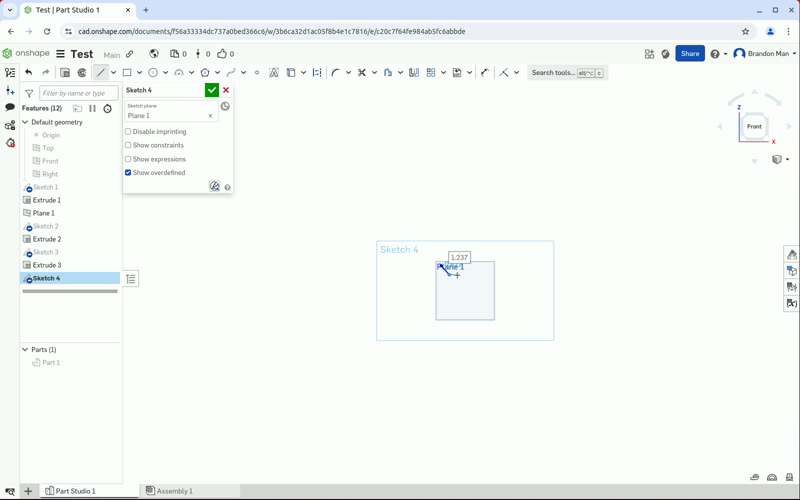
scroll(6)
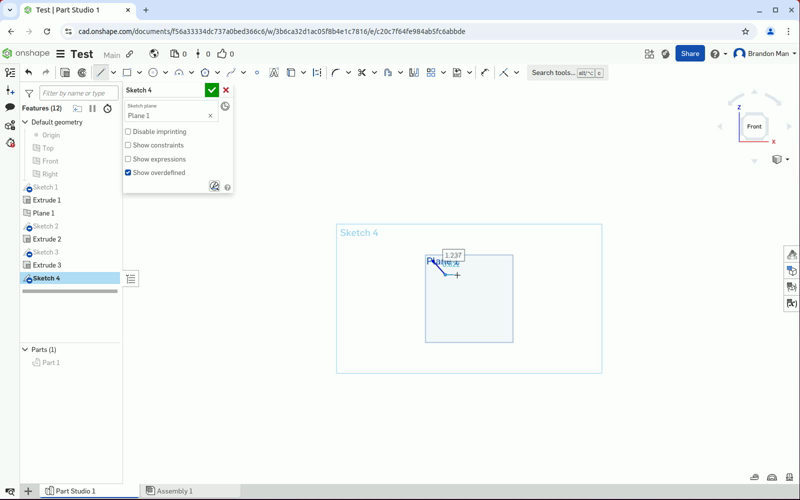
scroll(6)
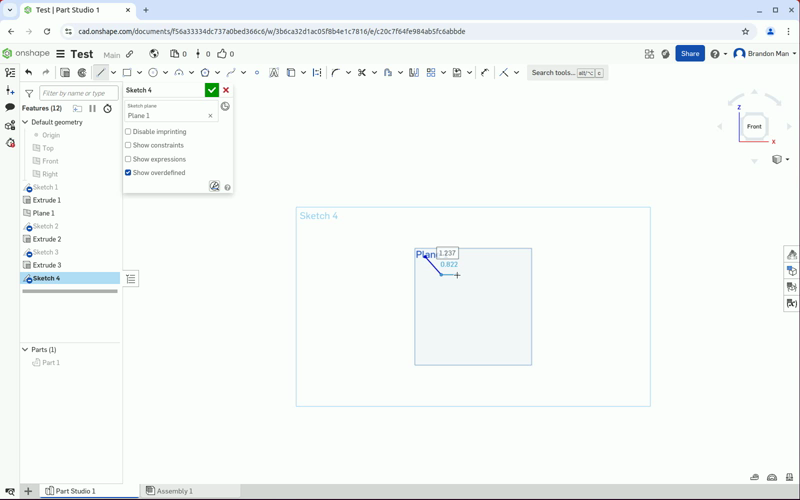
scroll(6)
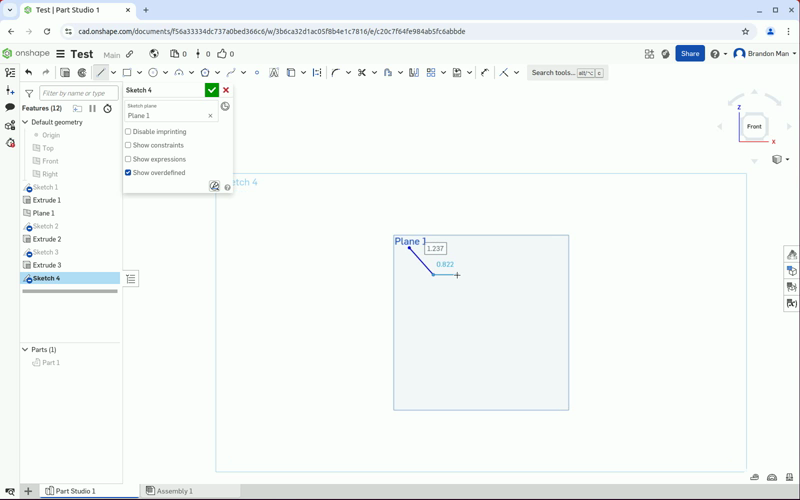
scroll(6)
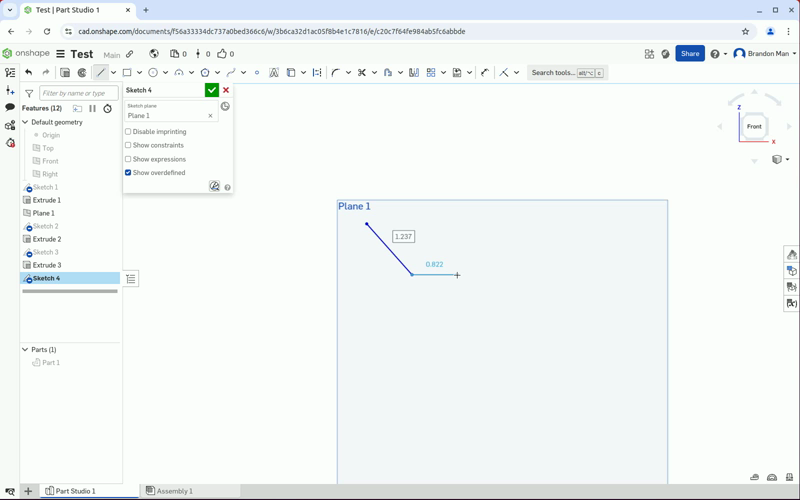
click(457, 274)
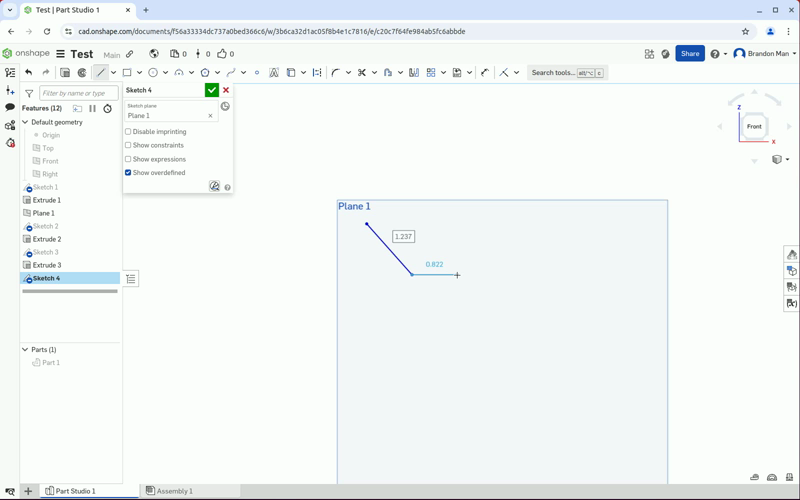
scroll(-6)
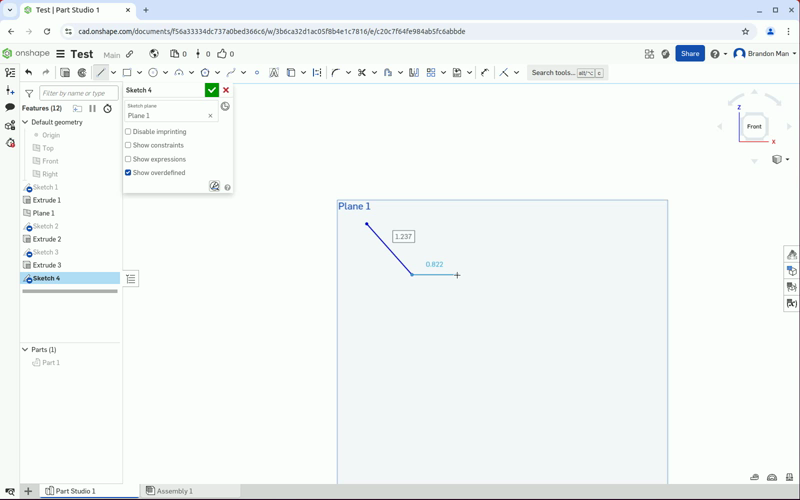
scroll(-6)
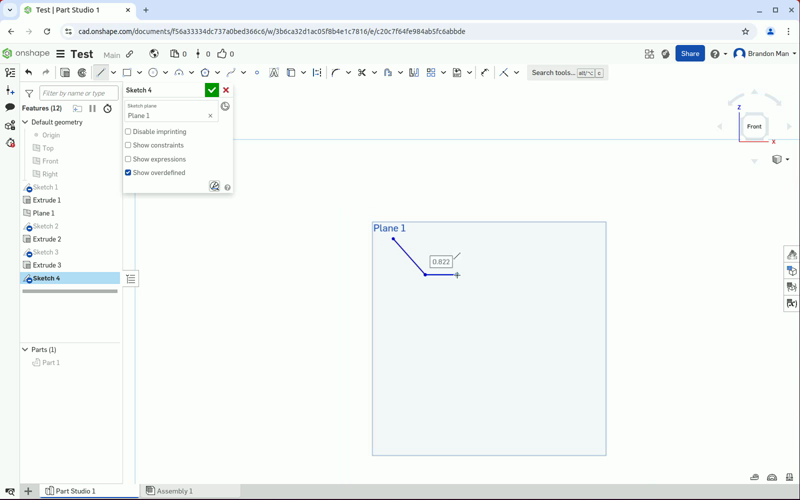
scroll(-6)
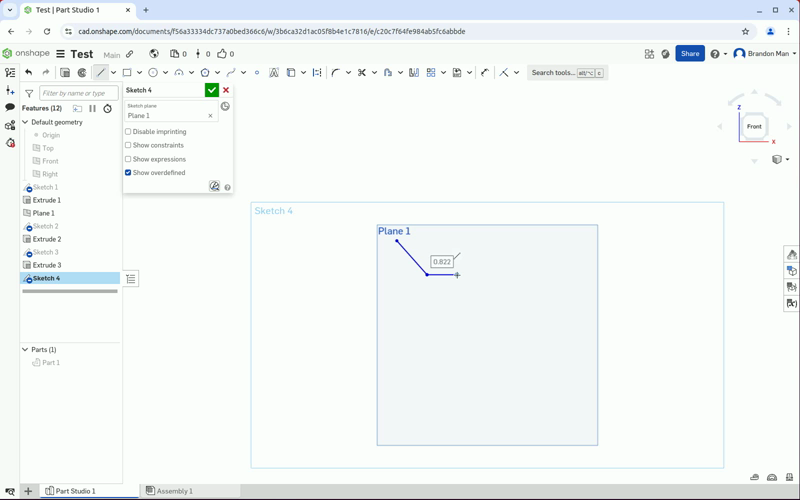
scroll(-6)
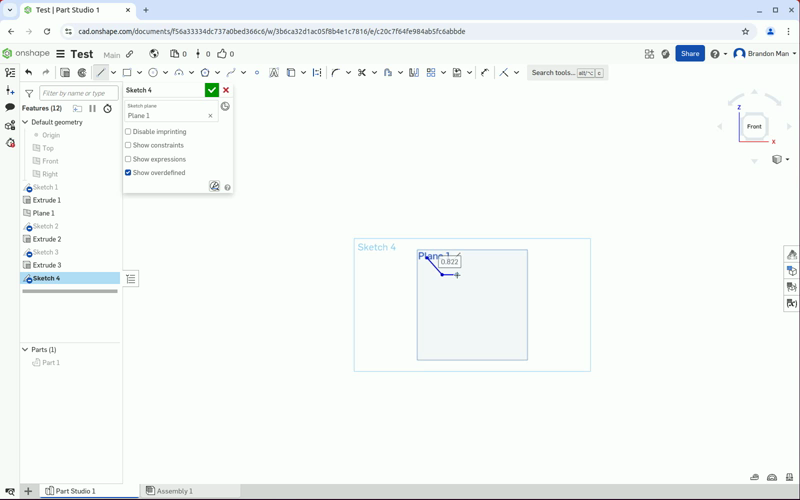
scroll(-6)
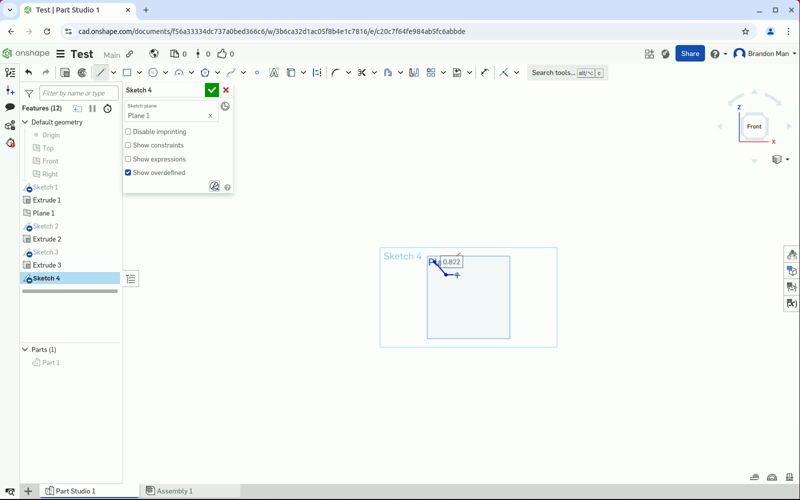
scroll(-6)
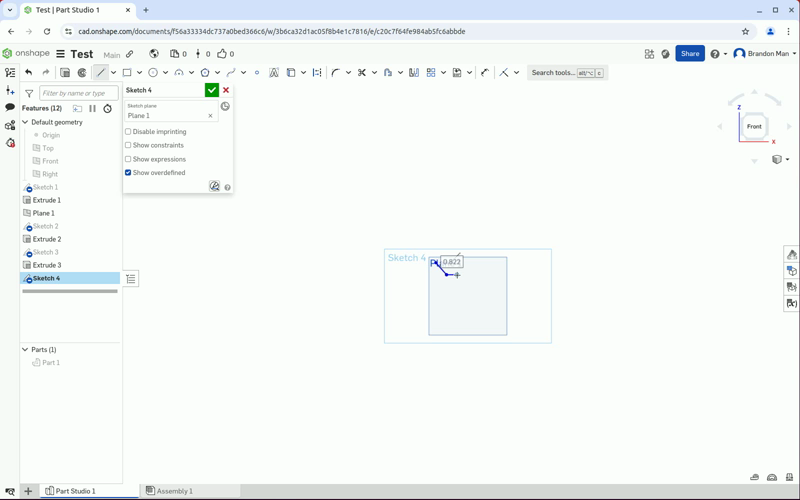
scroll(-6)
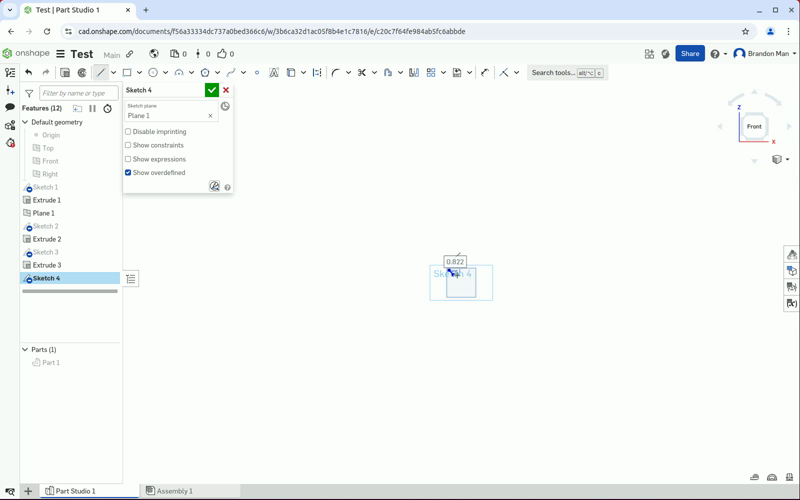
key_up(shift)
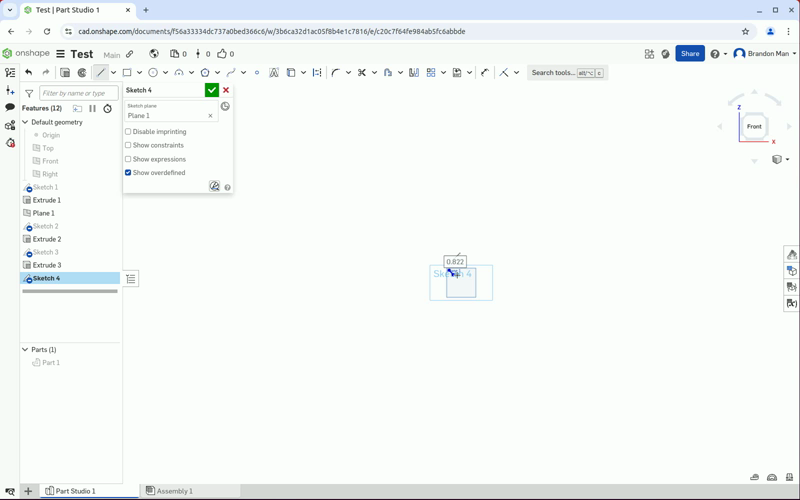
key_down(shift)
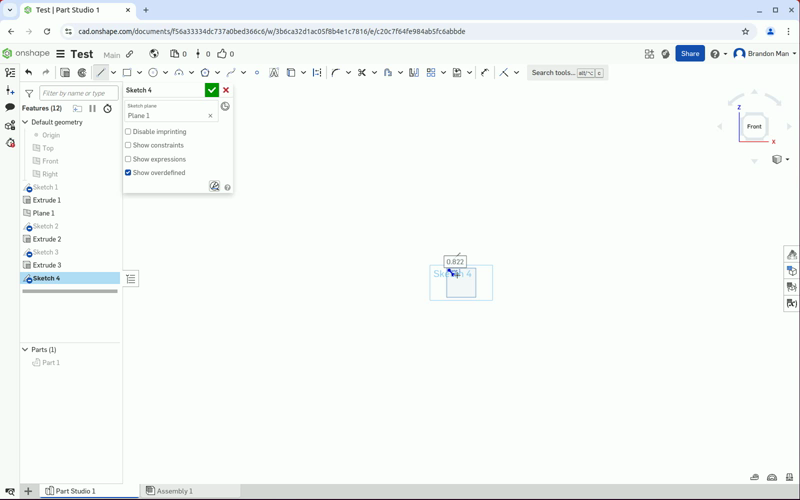
mouse_move(487, 274)
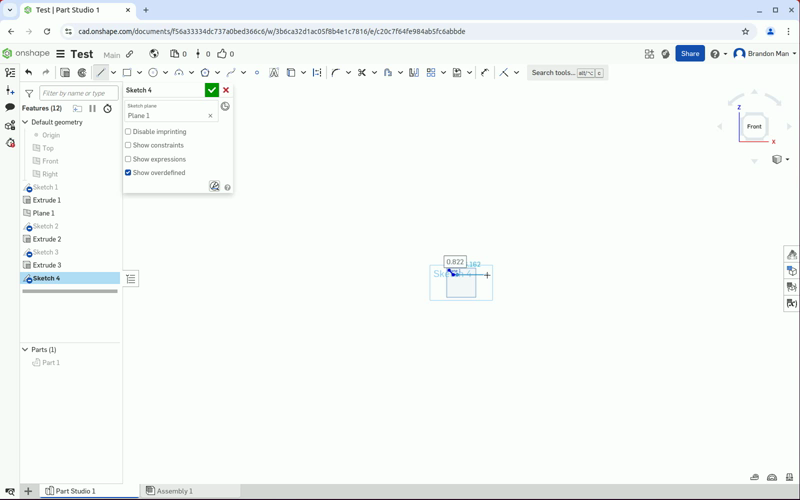
mouse_move(456, 270)
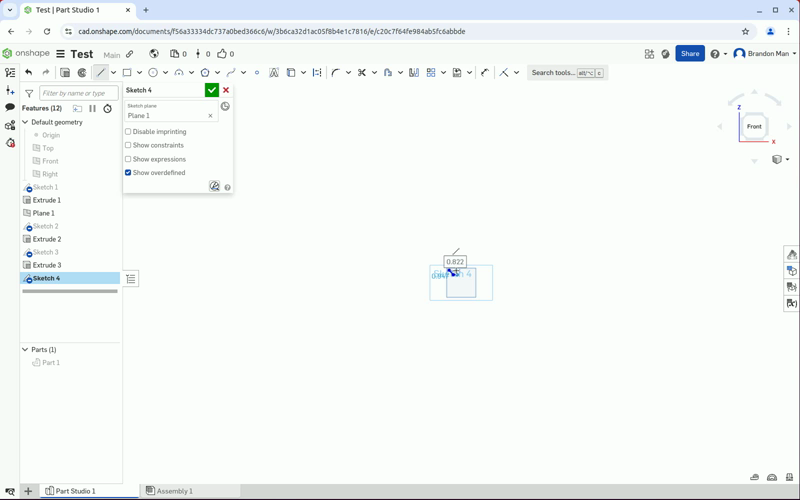
scroll(6)
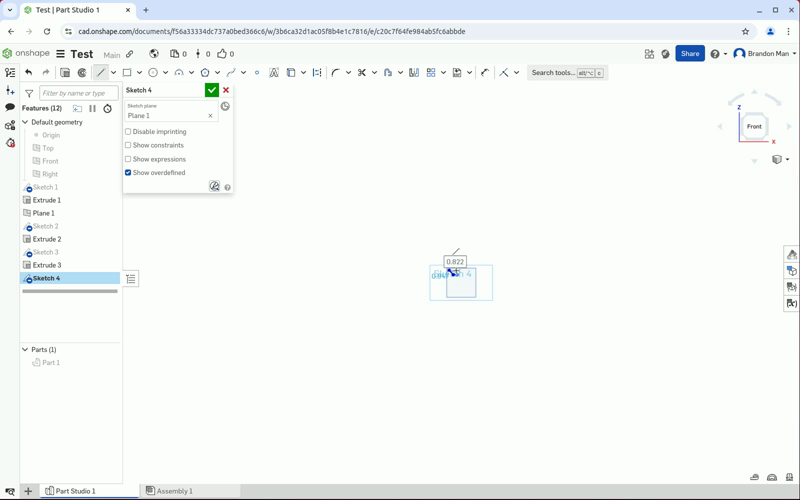
scroll(6)
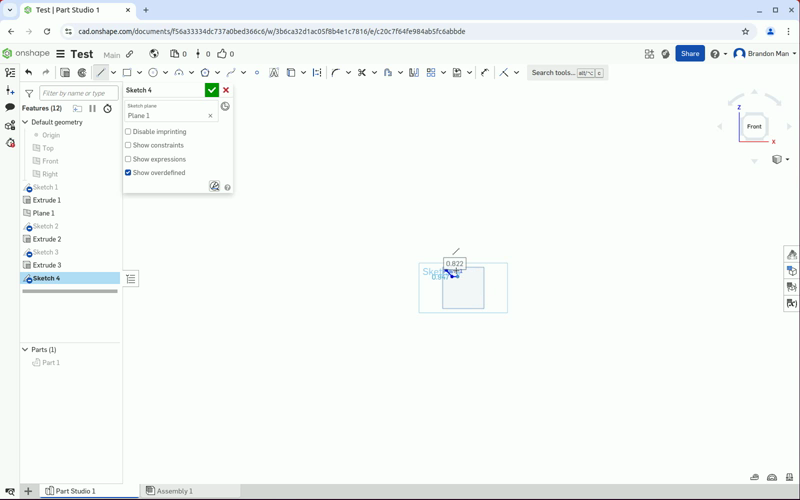
scroll(6)
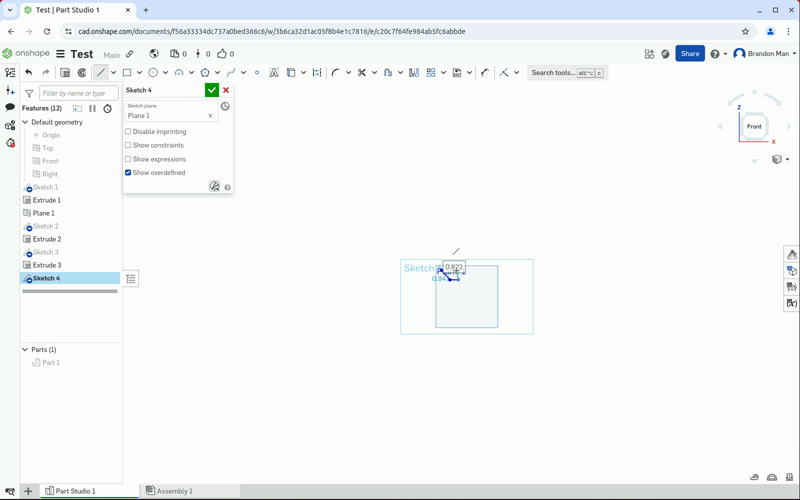
scroll(6)
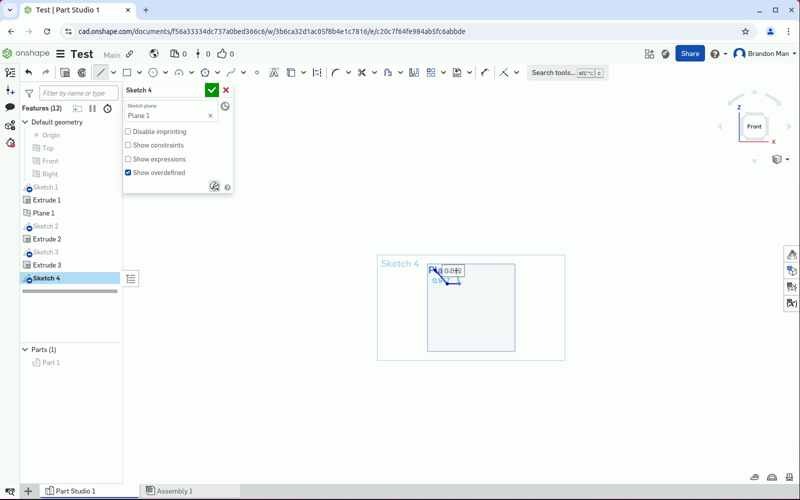
scroll(6)
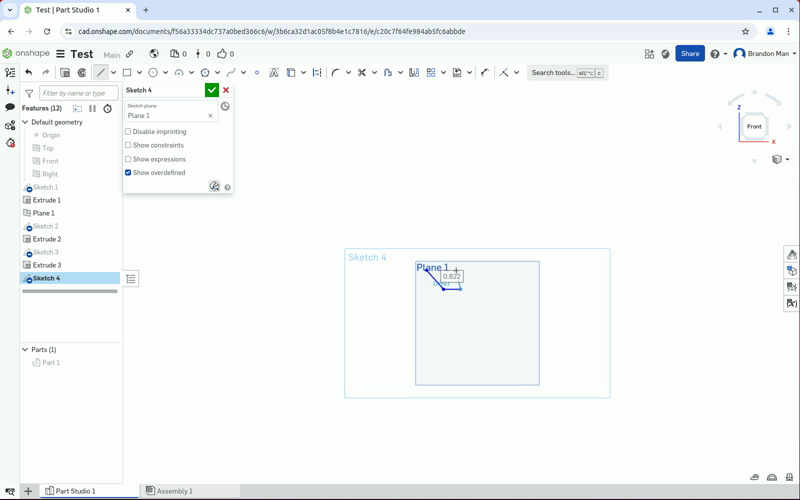
scroll(6)
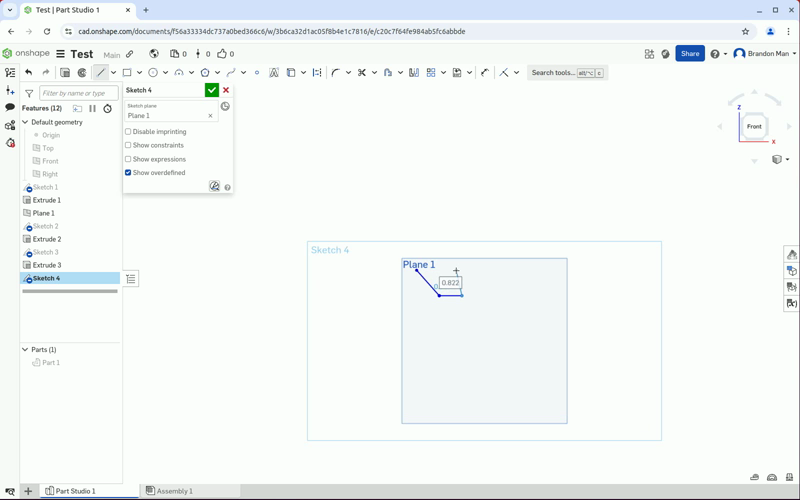
scroll(6)
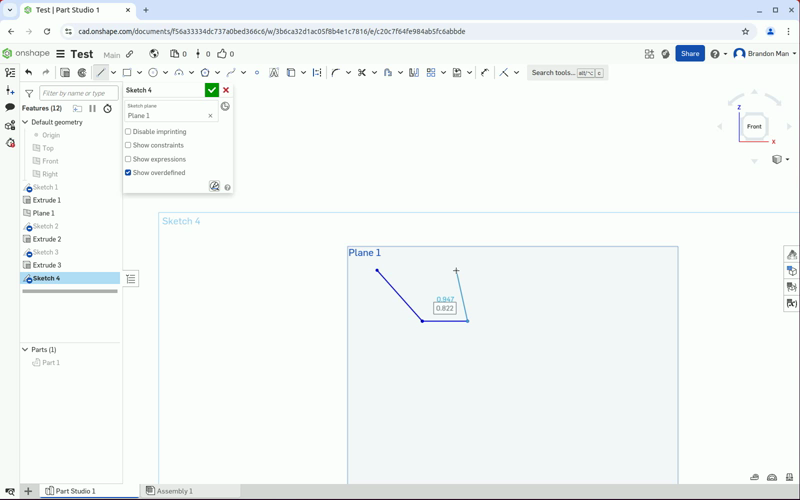
click(456, 270)
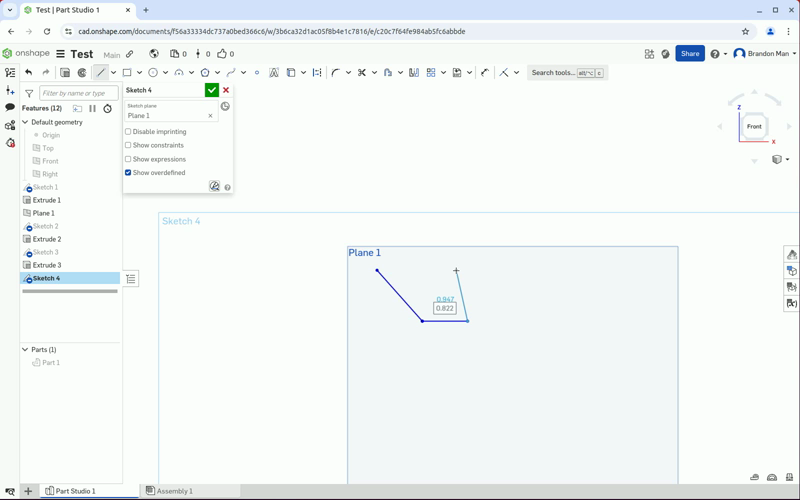
scroll(-6)
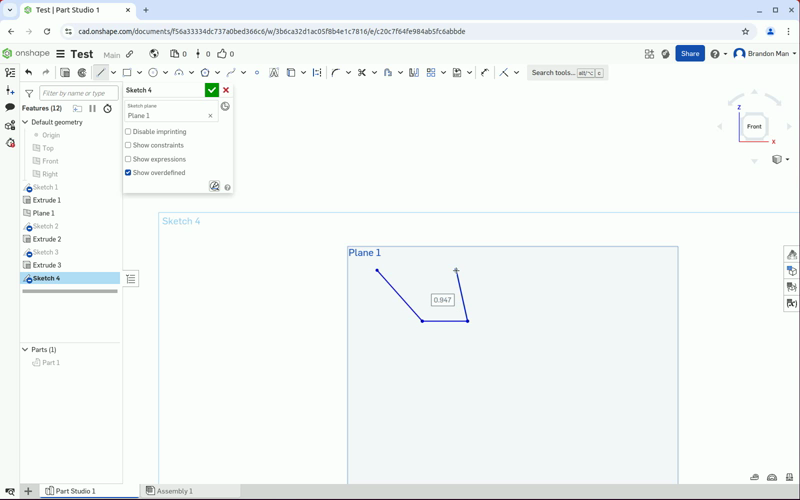
scroll(-6)
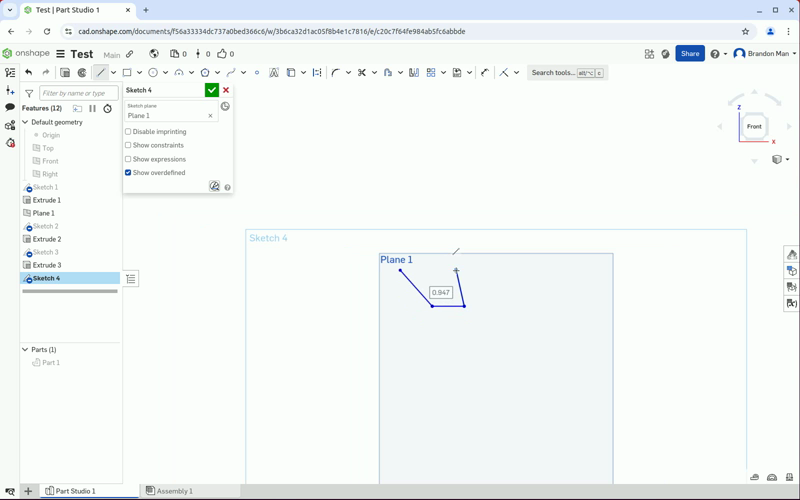
scroll(-6)
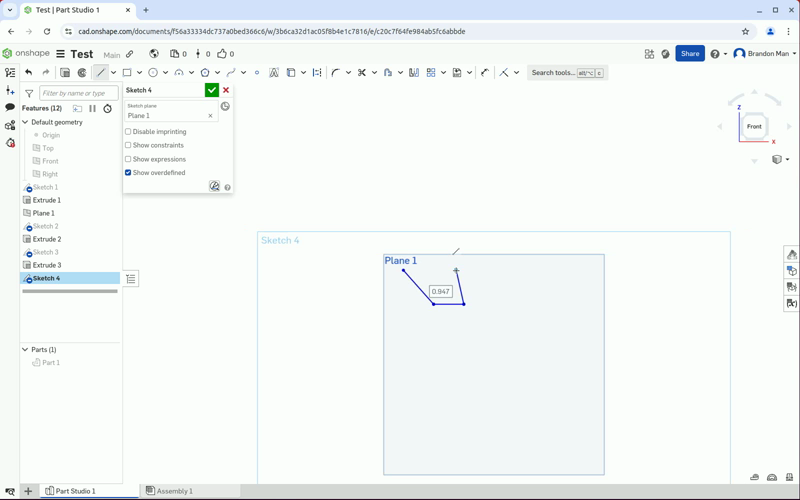
scroll(-6)
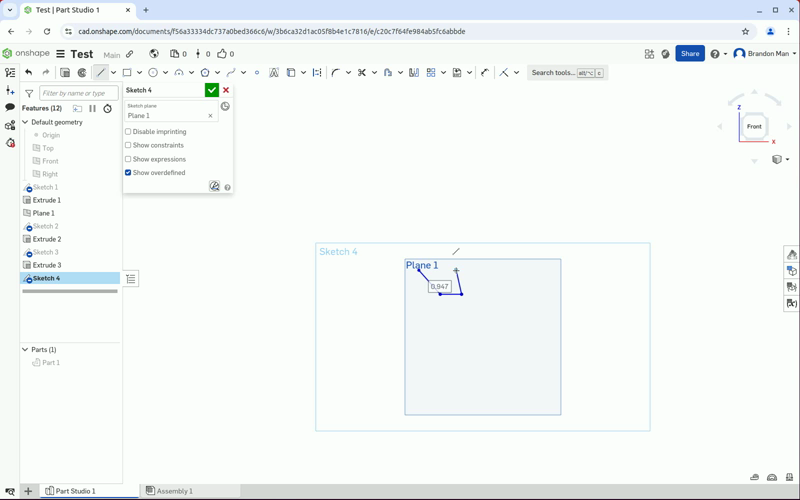
scroll(-6)
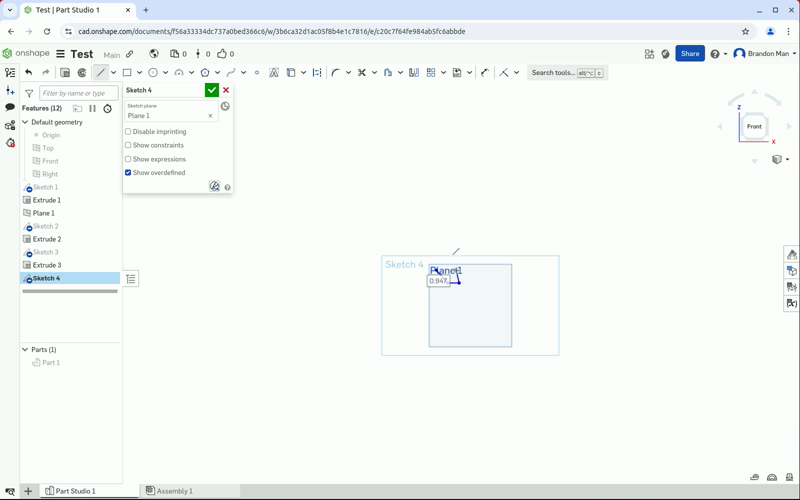
scroll(-6)
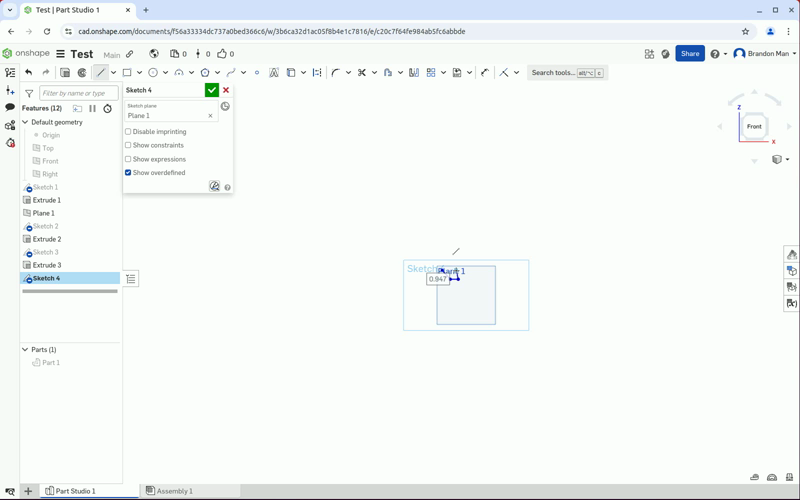
scroll(-6)
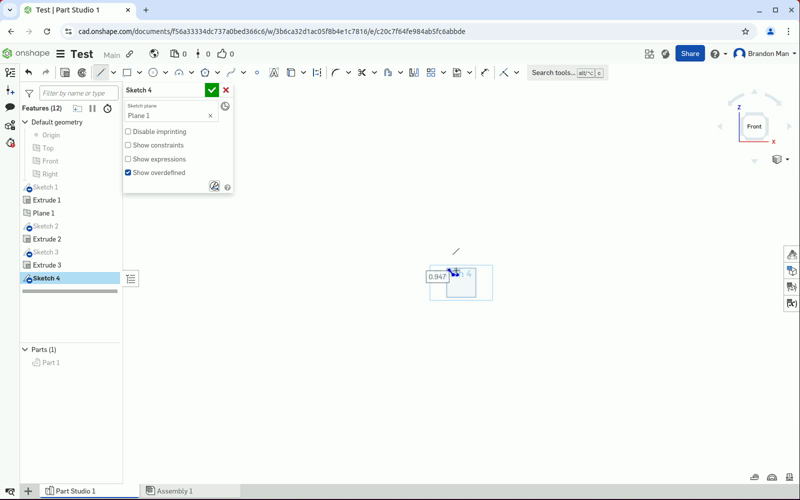
key_up(shift)
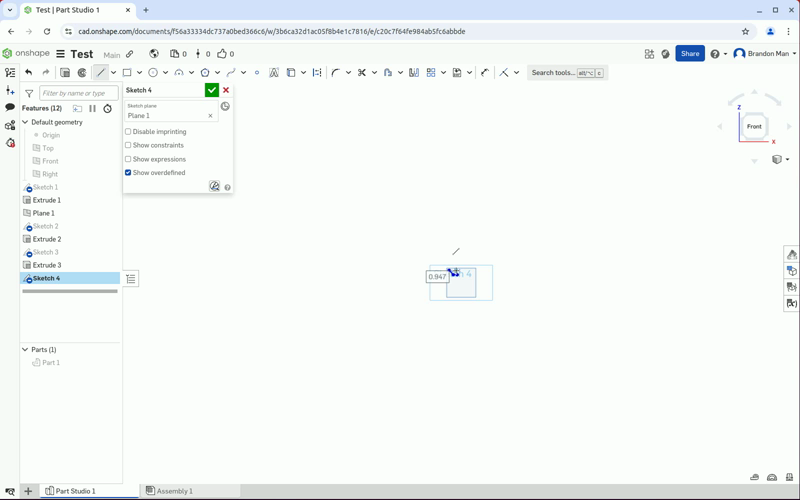
mouse_move(486, 270)
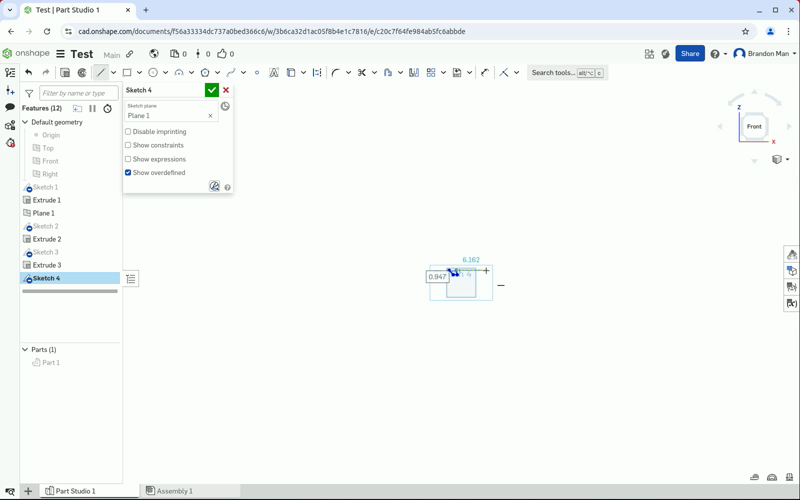
key_down(shift)
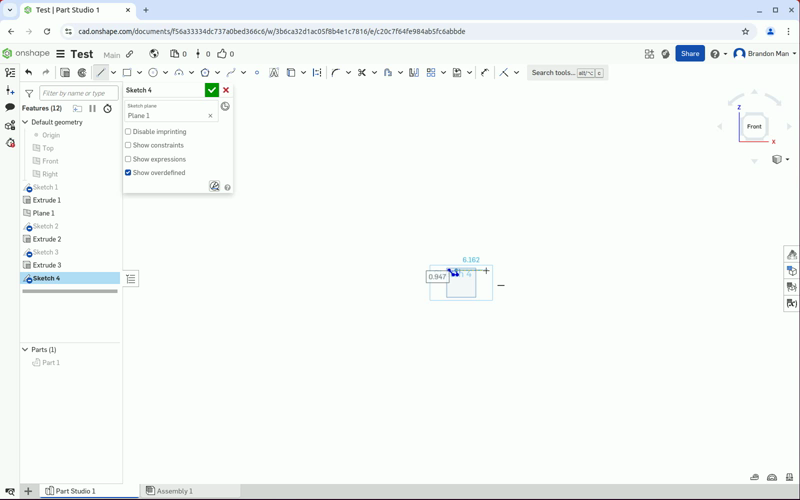
mouse_move(449, 270)
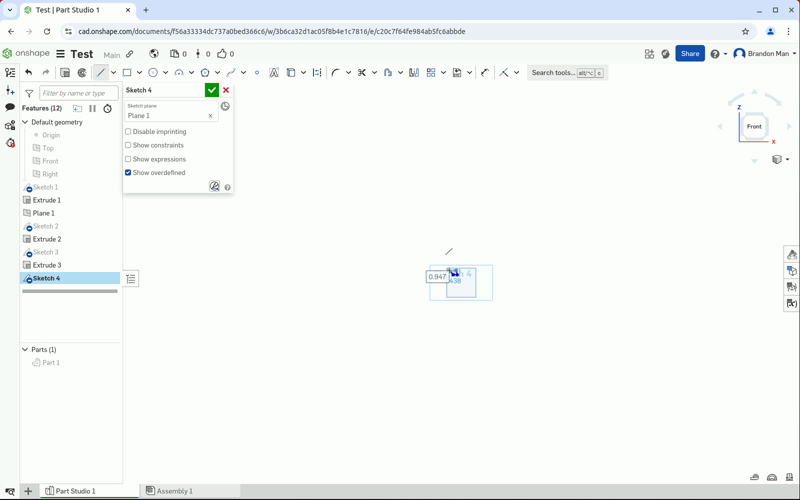
scroll(6)
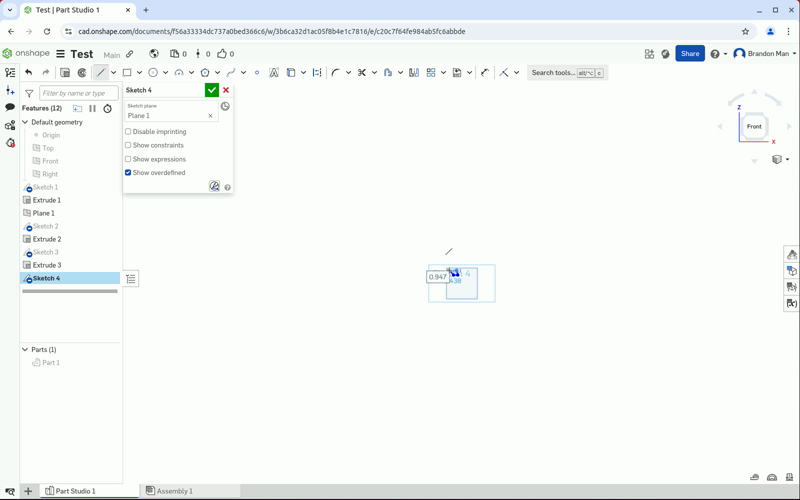
scroll(6)
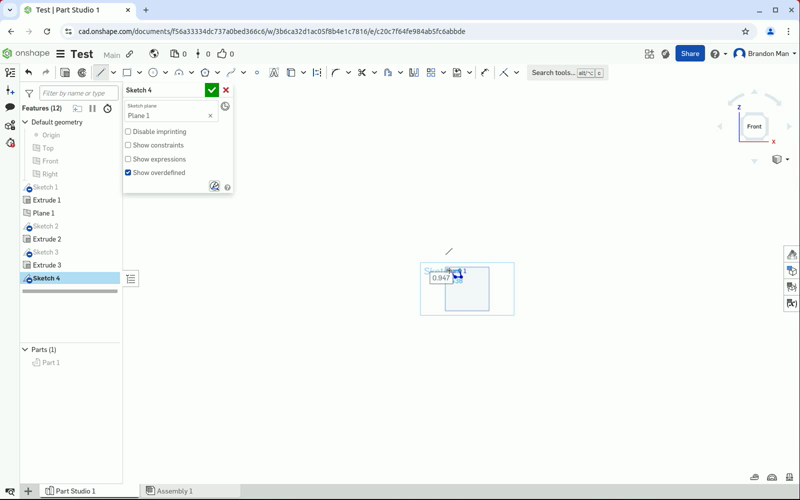
scroll(6)
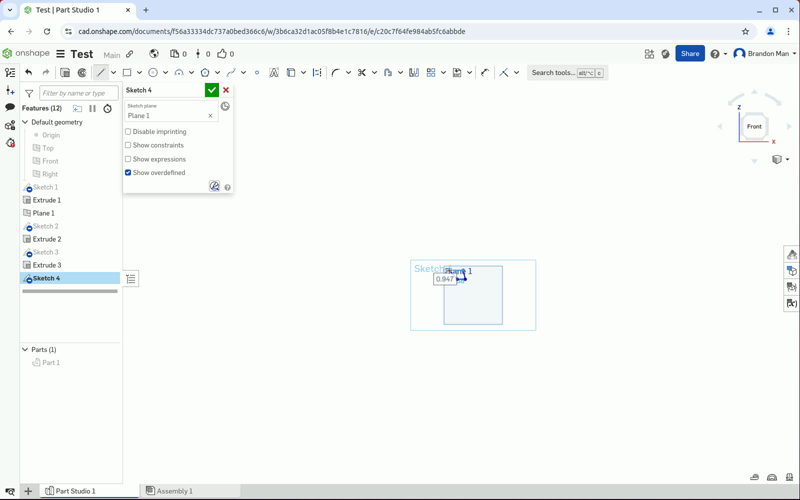
scroll(6)
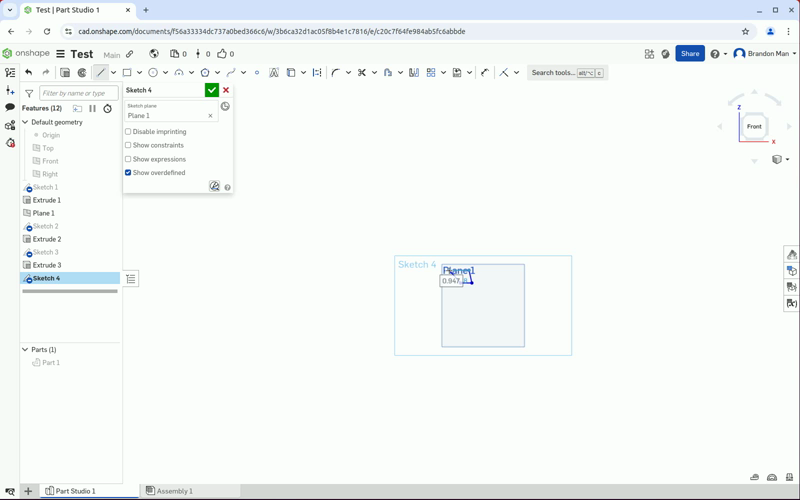
scroll(6)
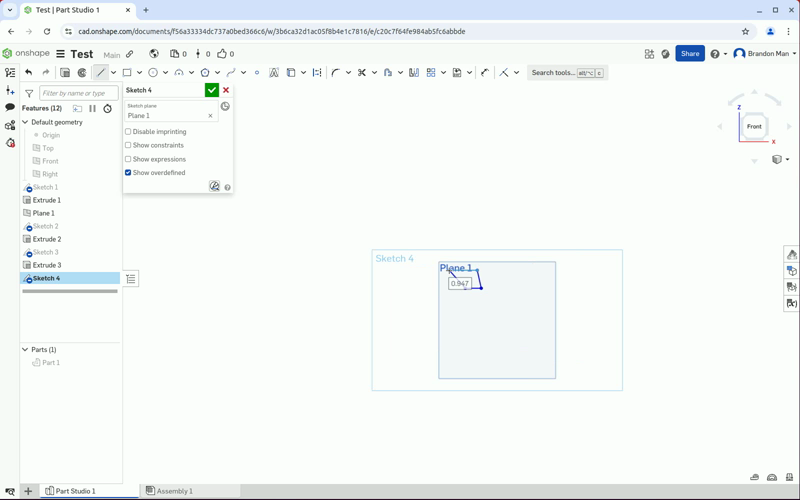
scroll(6)
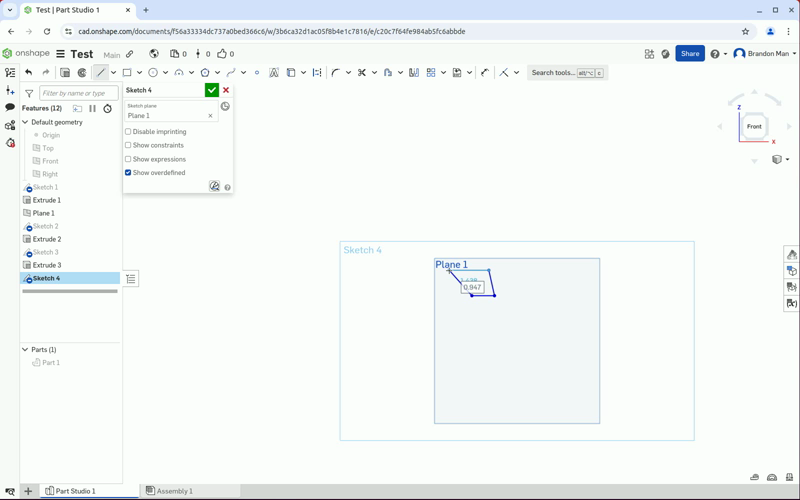
scroll(6)
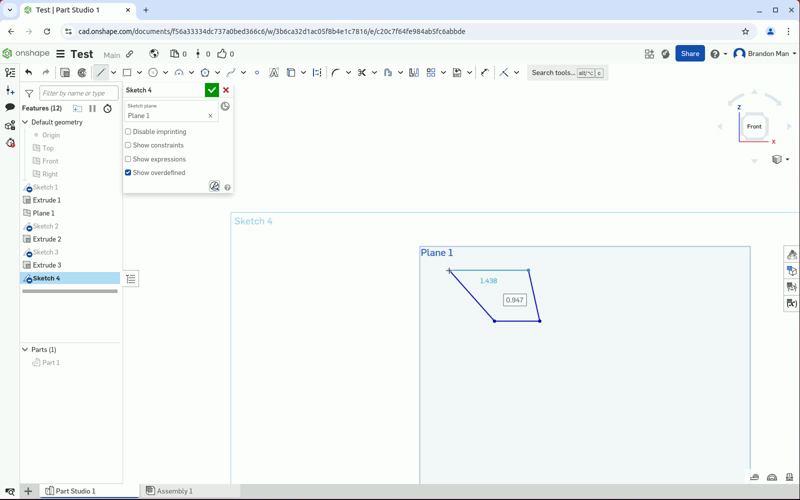
key_up(shift)
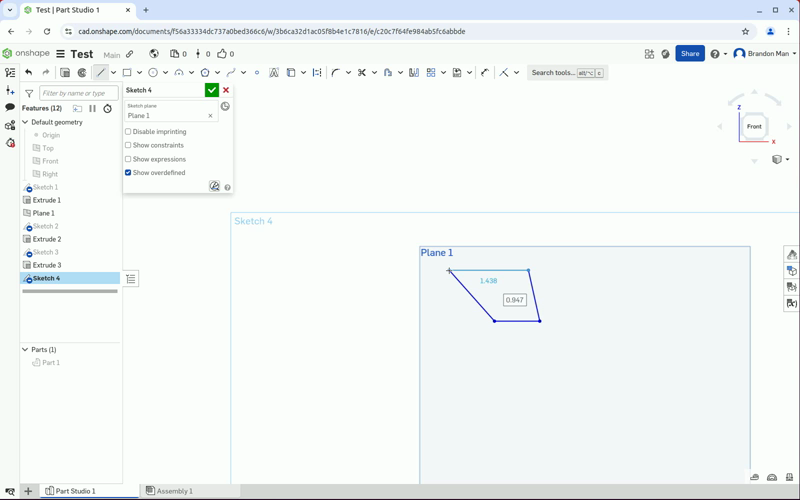
click(449, 270)
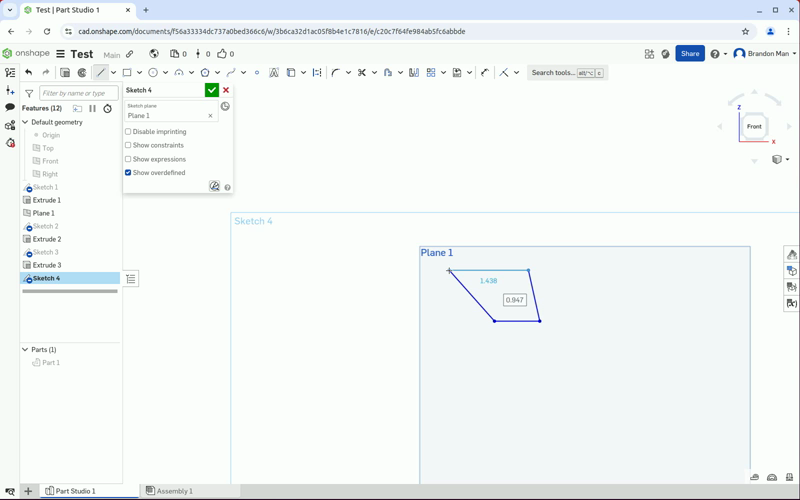
scroll(-6)
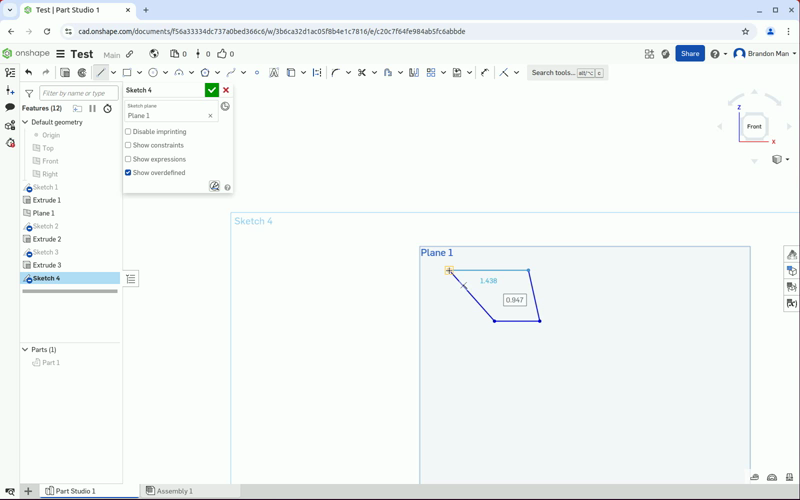
scroll(-6)
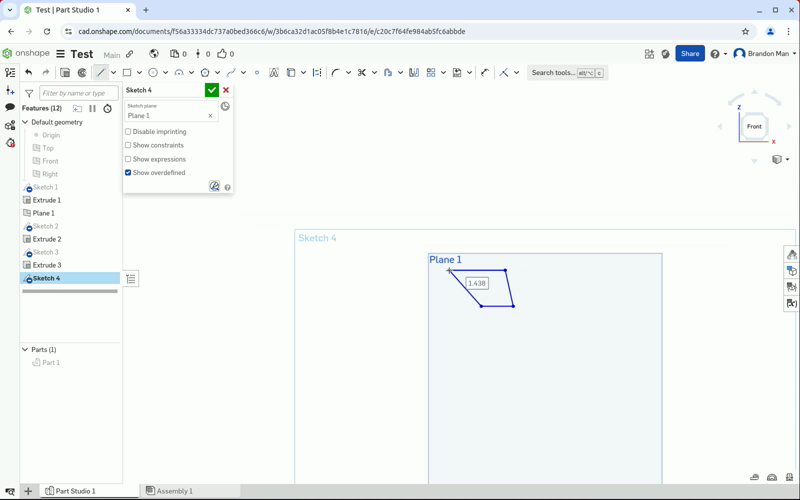
scroll(-6)
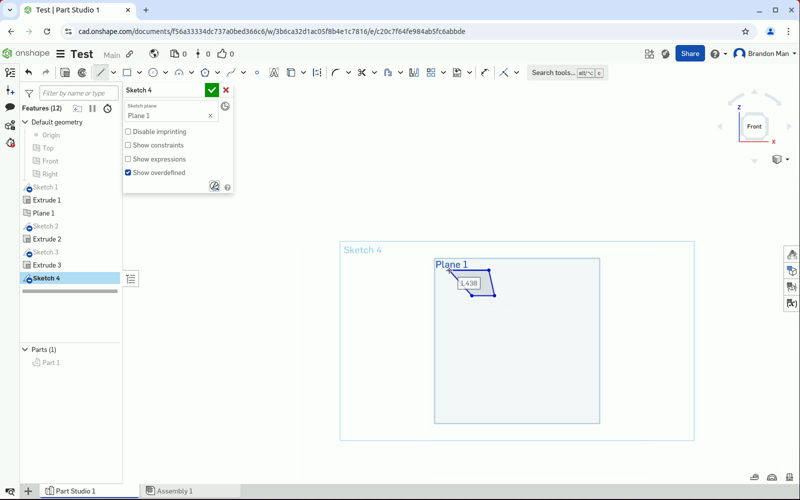
scroll(-6)
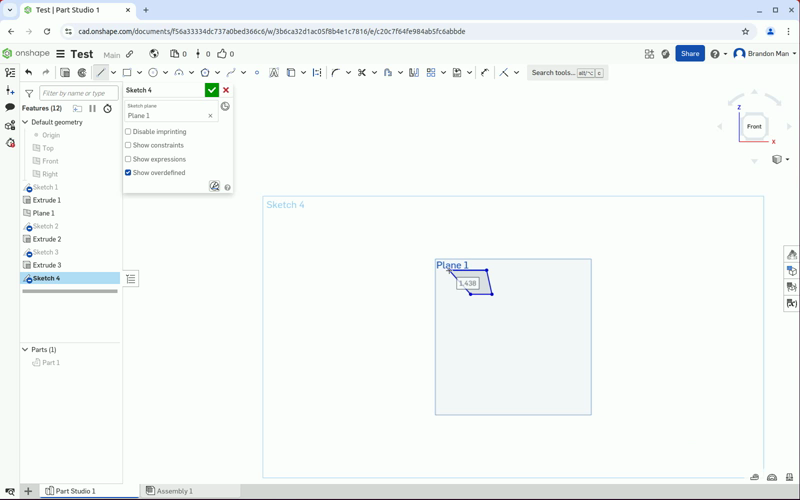
scroll(-6)
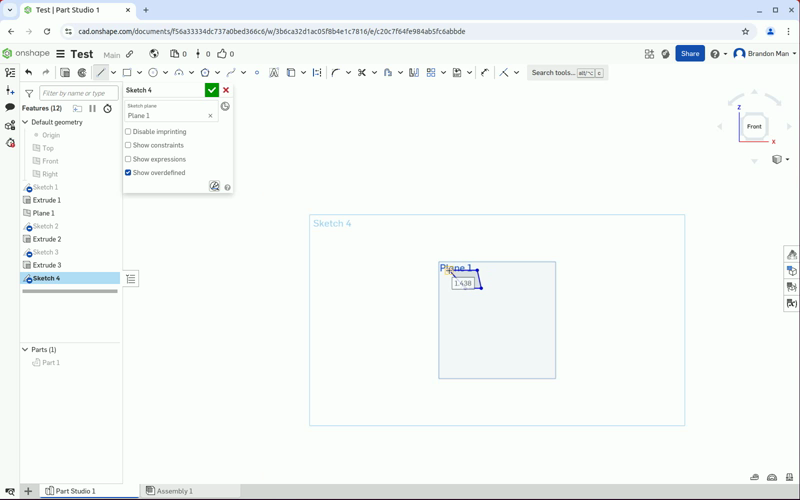
scroll(-6)
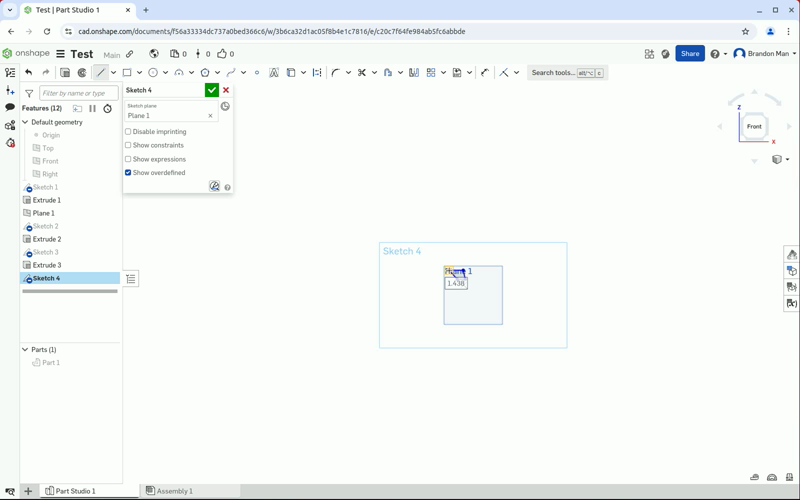
scroll(-6)
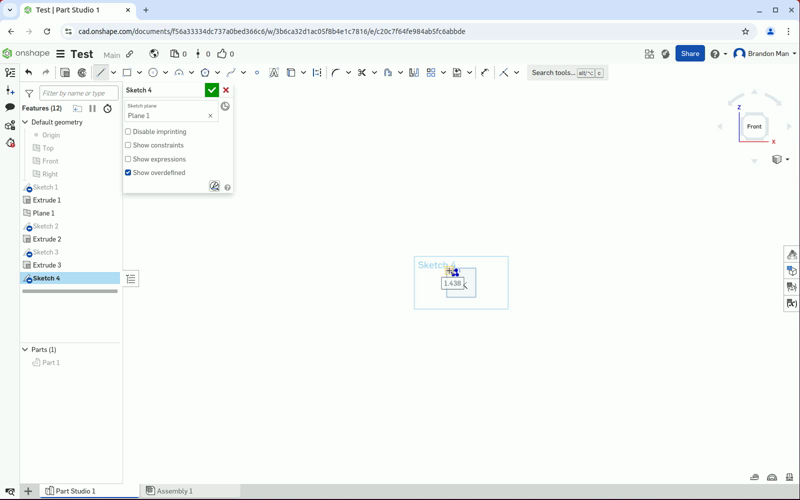
key(esc)
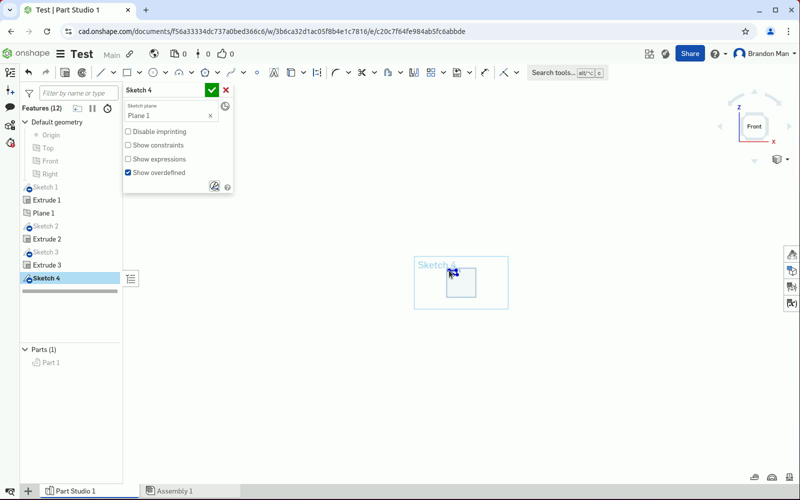
mouse_move(452, 273)
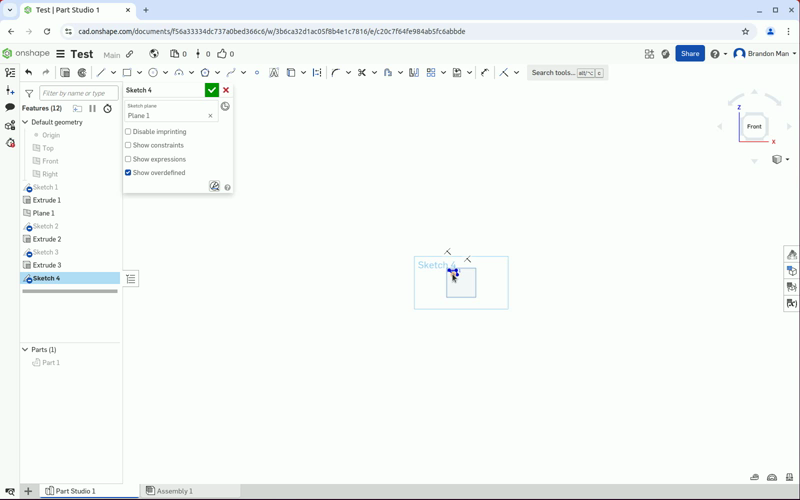
scroll(6)
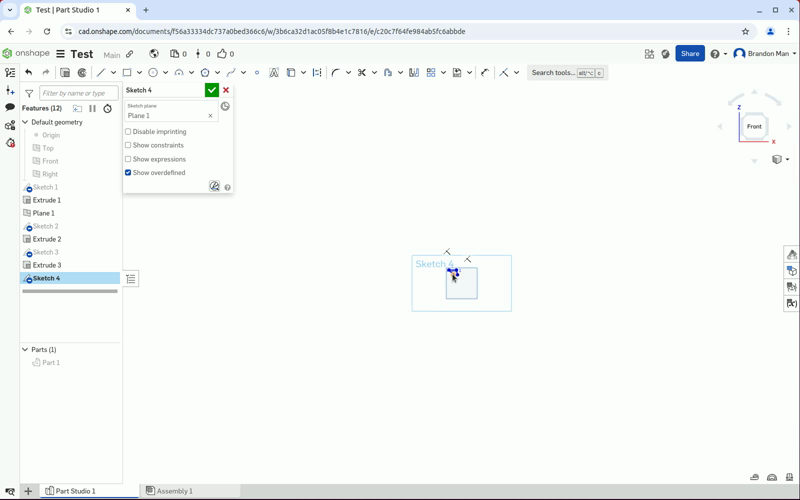
scroll(6)
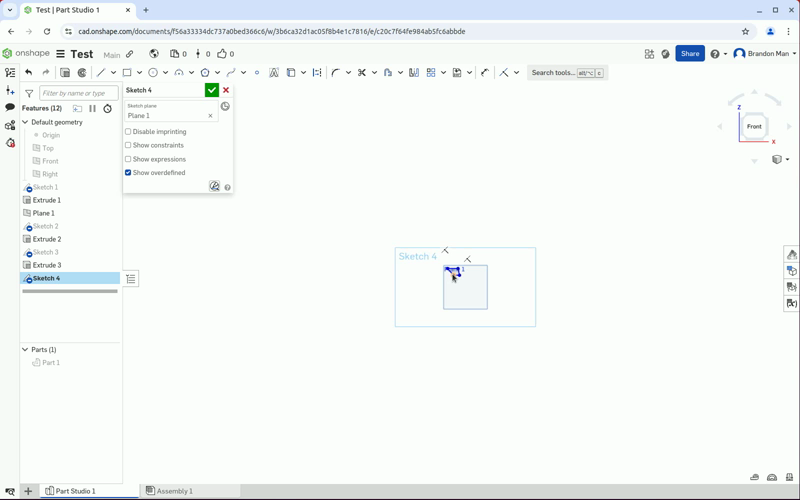
scroll(6)
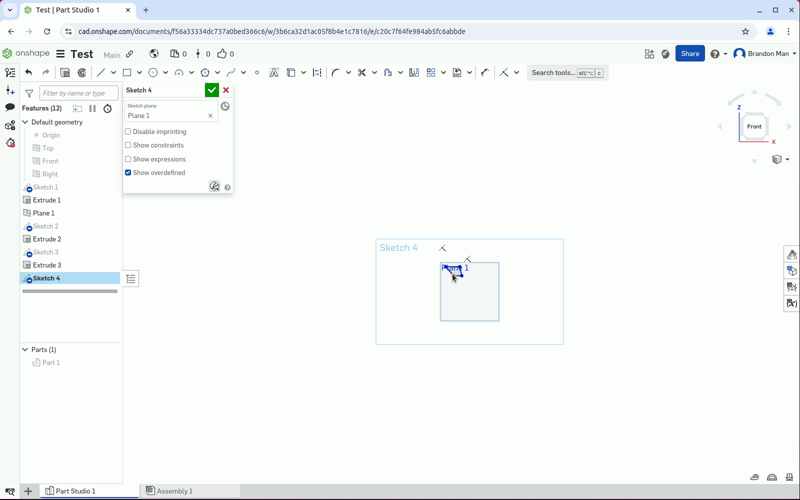
scroll(6)
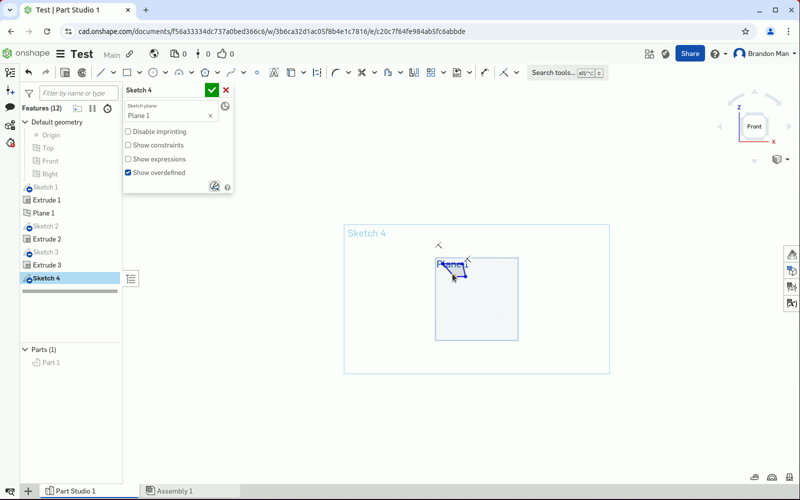
scroll(6)
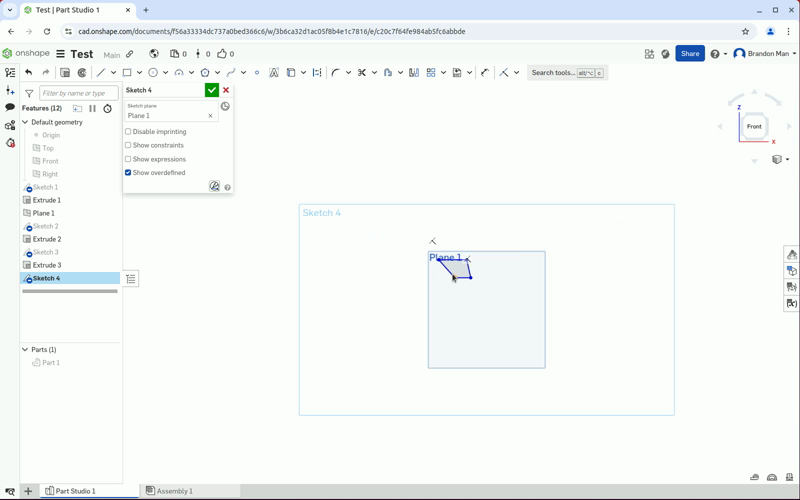
scroll(6)
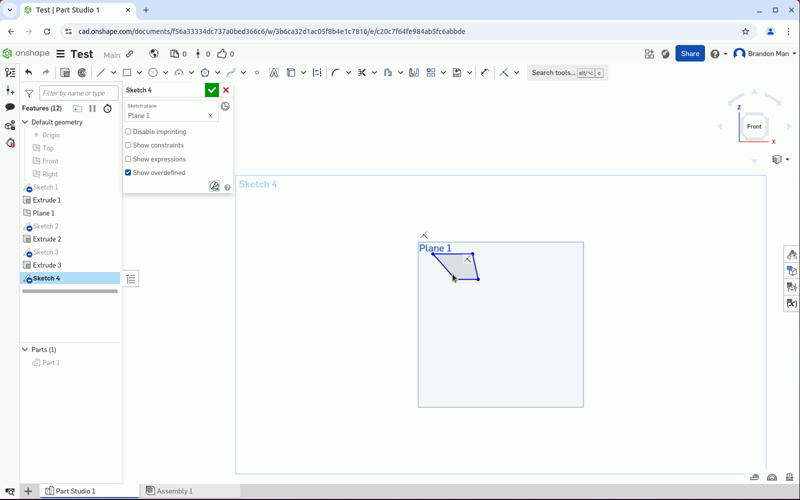
scroll(6)
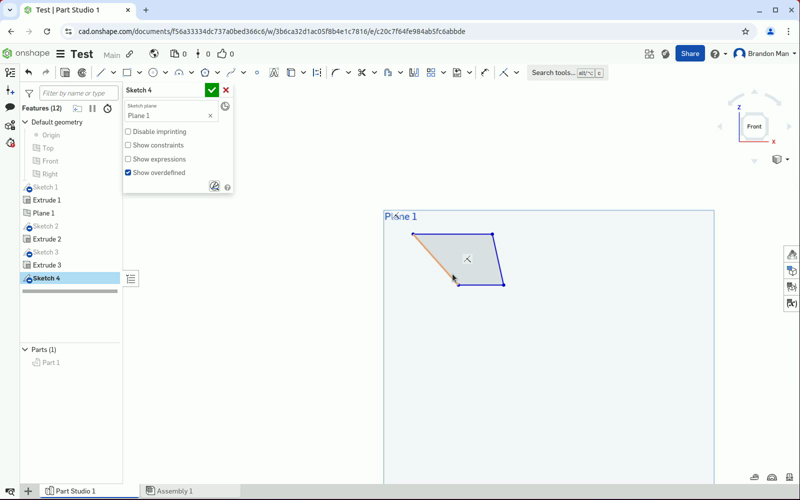
click(452, 273)
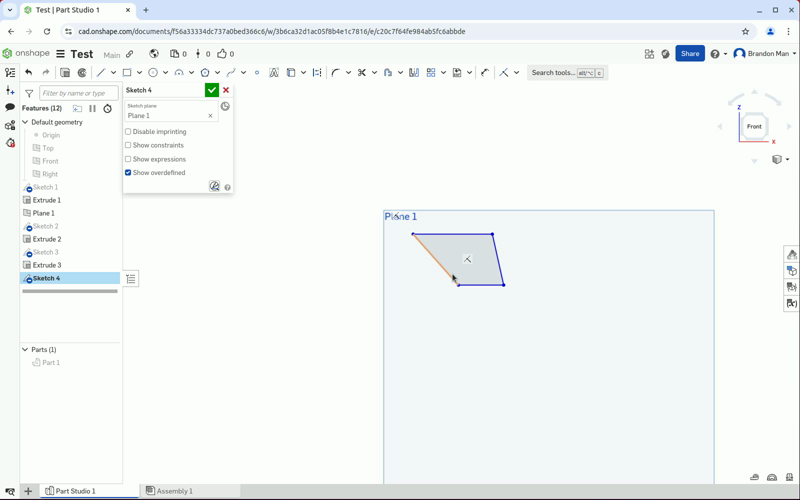
scroll(-6)
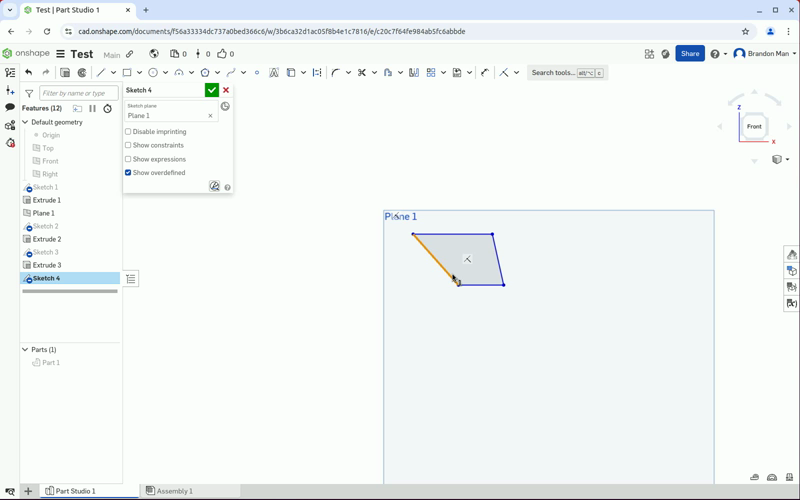
scroll(-6)
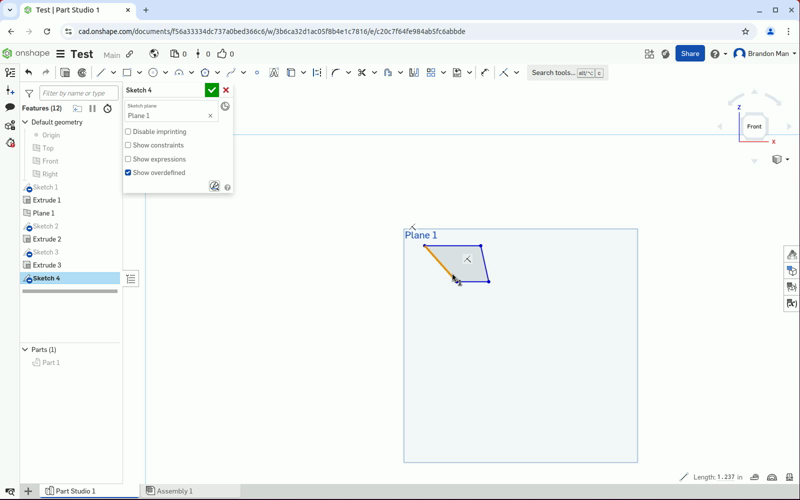
scroll(-6)
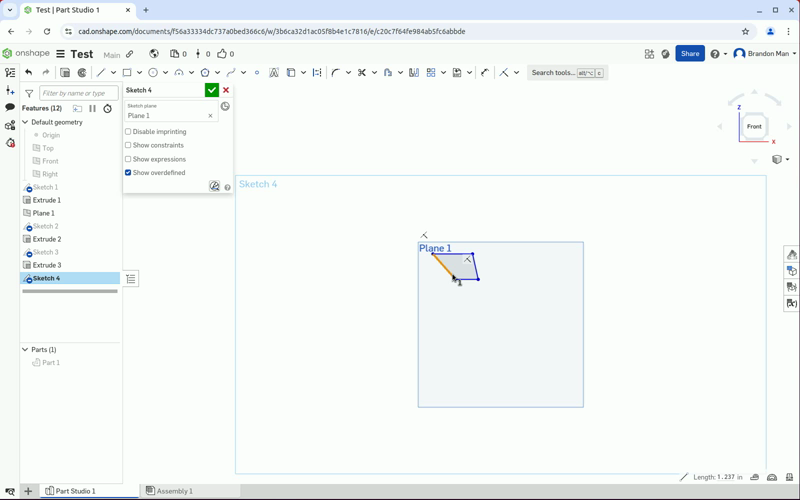
scroll(-6)
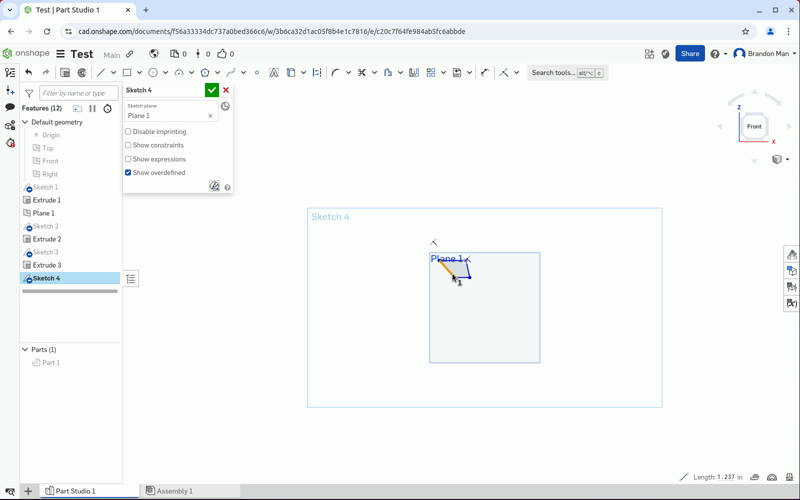
scroll(-6)
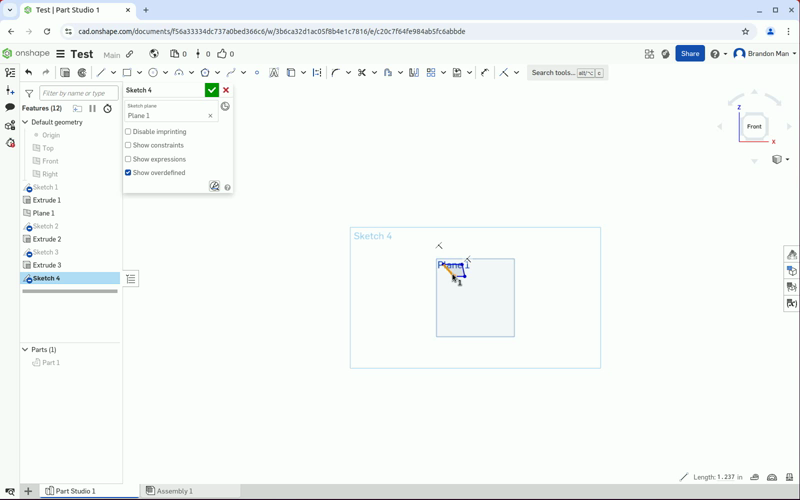
scroll(-6)
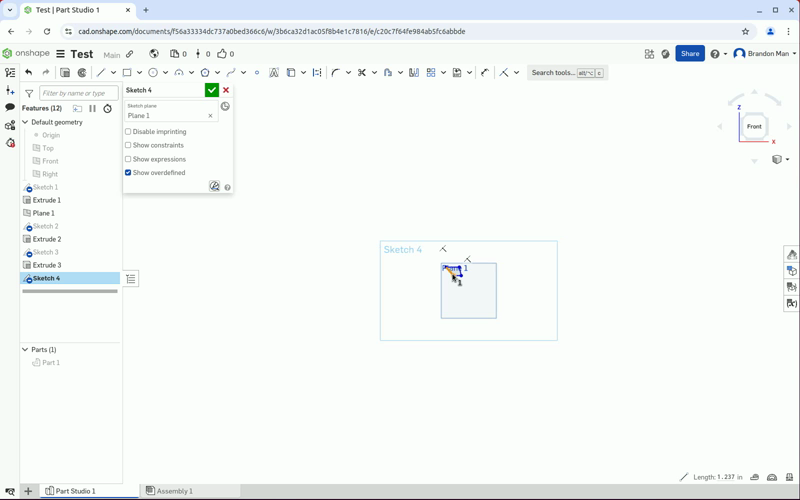
scroll(-6)
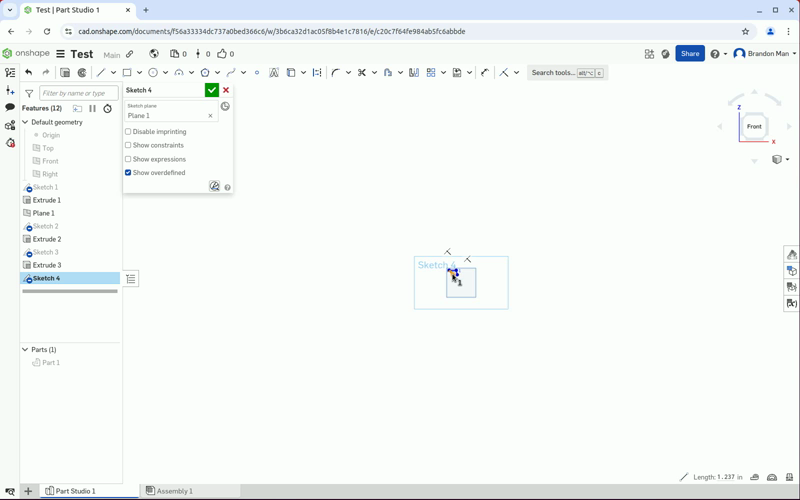
mouse_move(73, 352)
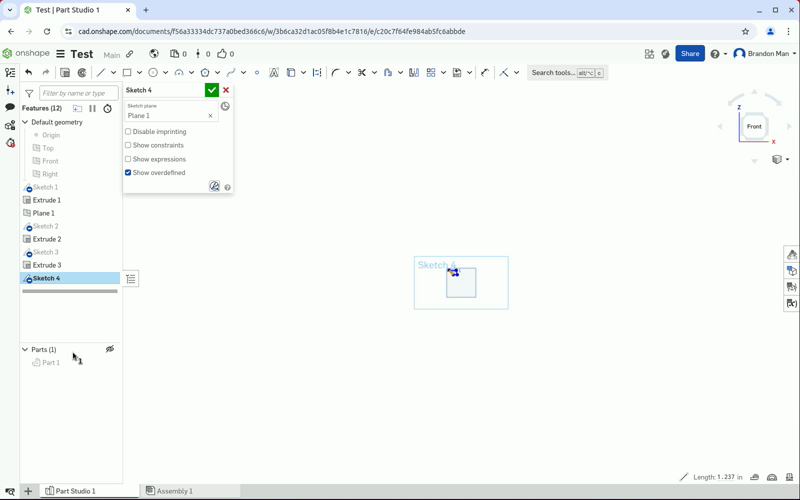
key(shift+y)
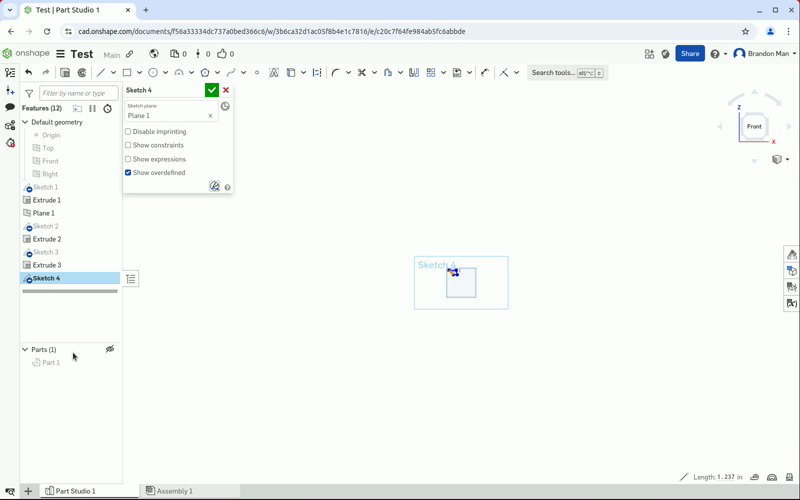
key(shift+e)
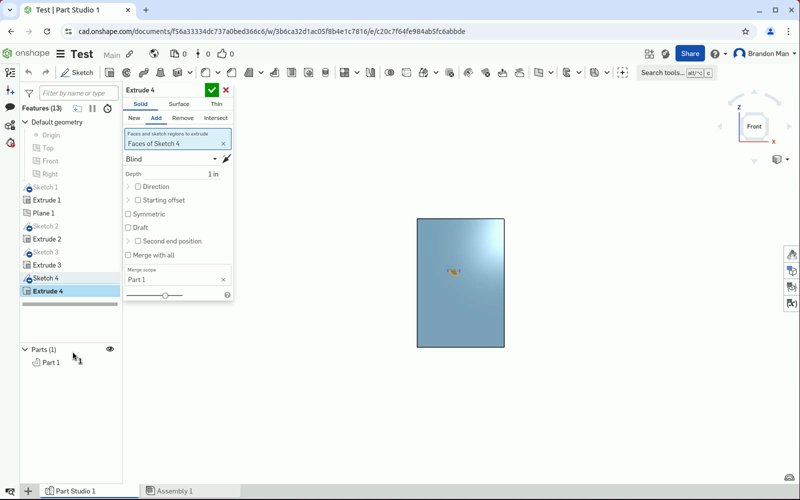
mouse_move(143, 106)
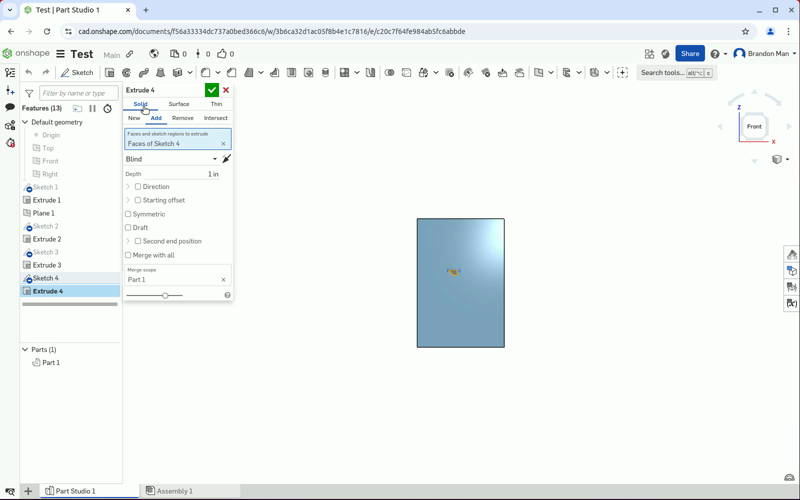
click(143, 106)
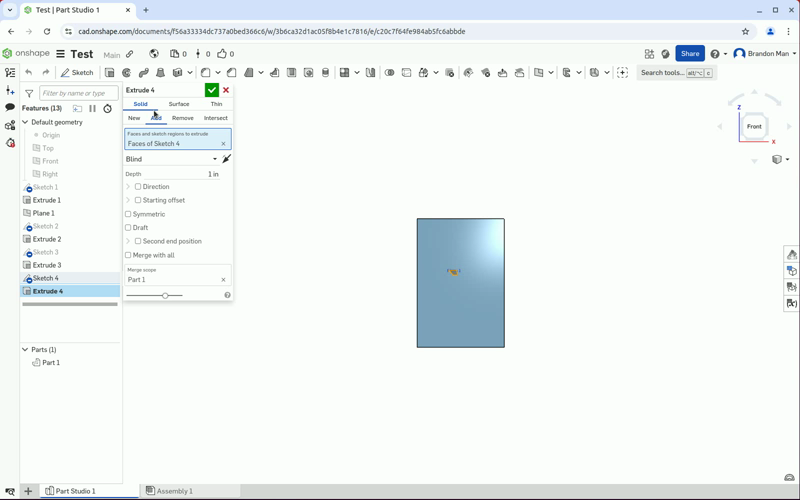
mouse_move(186, 120)
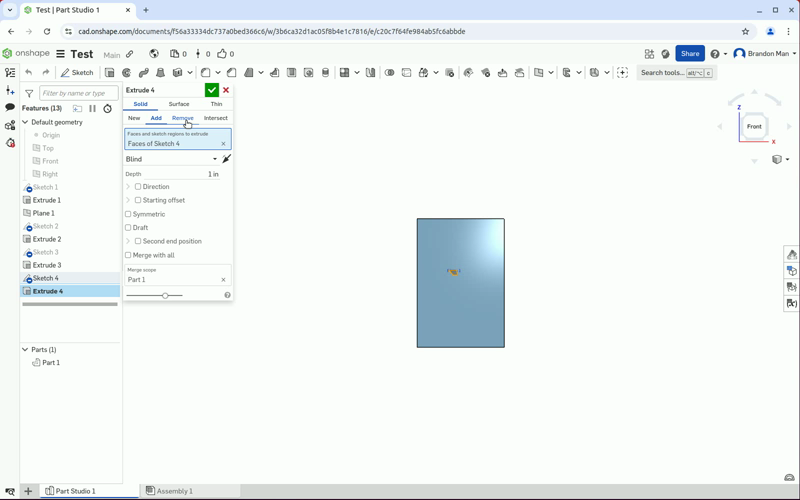
click(186, 120)
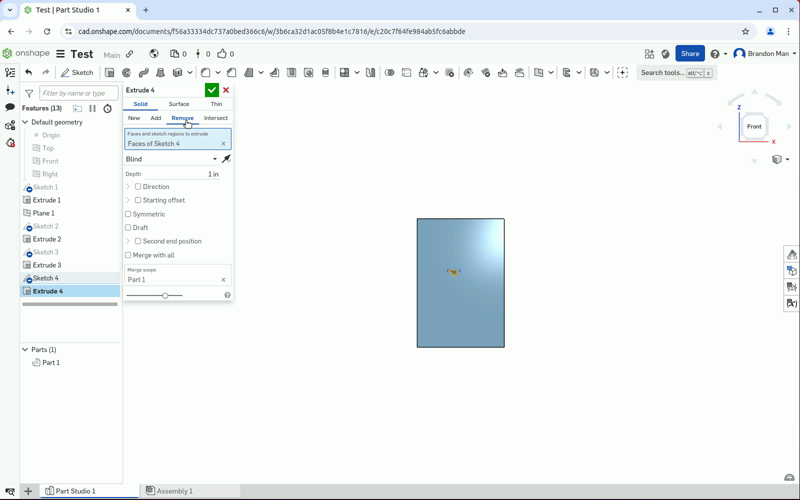
key(tab, 4)
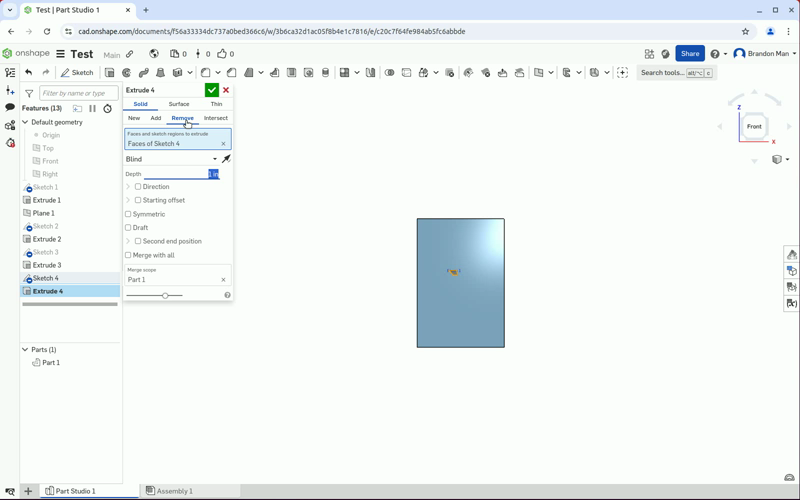
text(2.407)
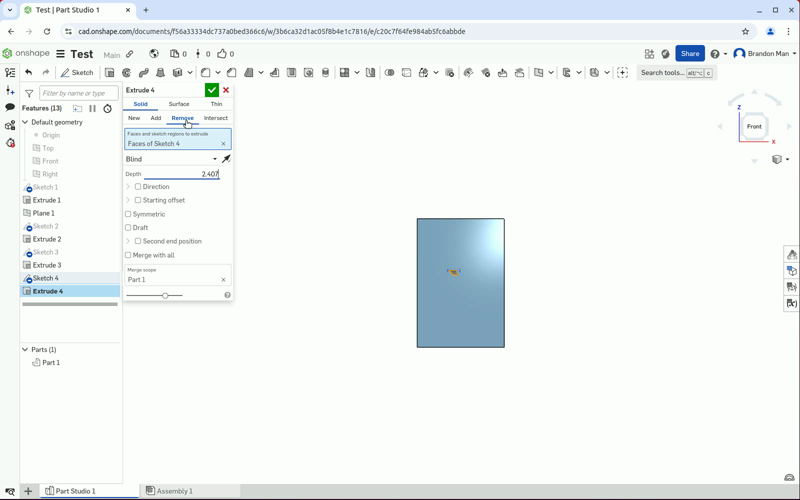
key(tab, 6)
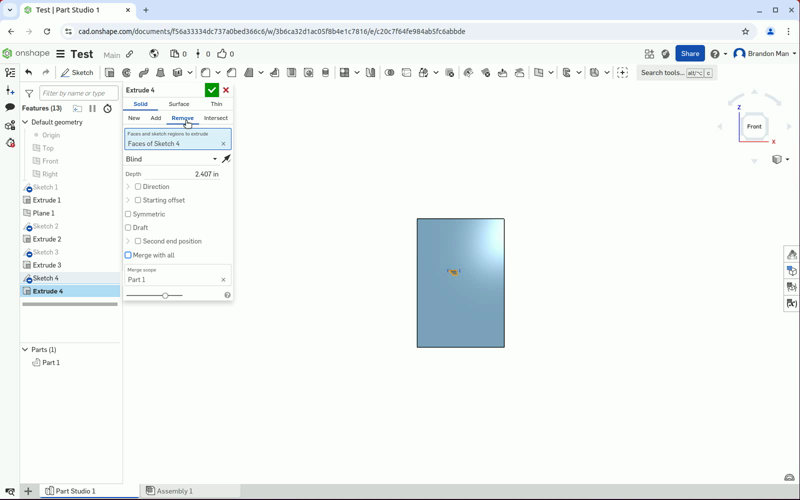
key(space)
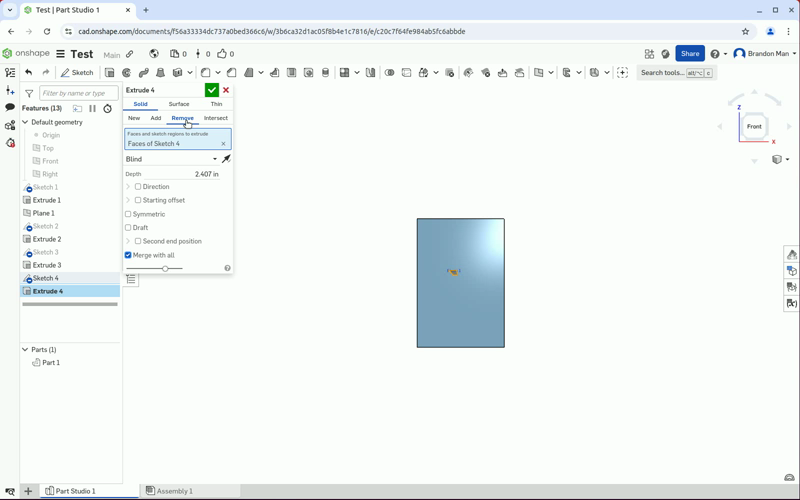
key(enter)
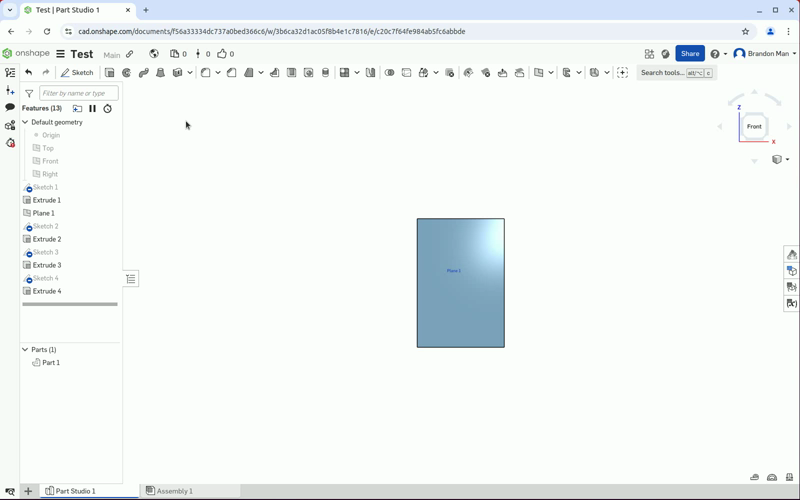
key(shift+h)
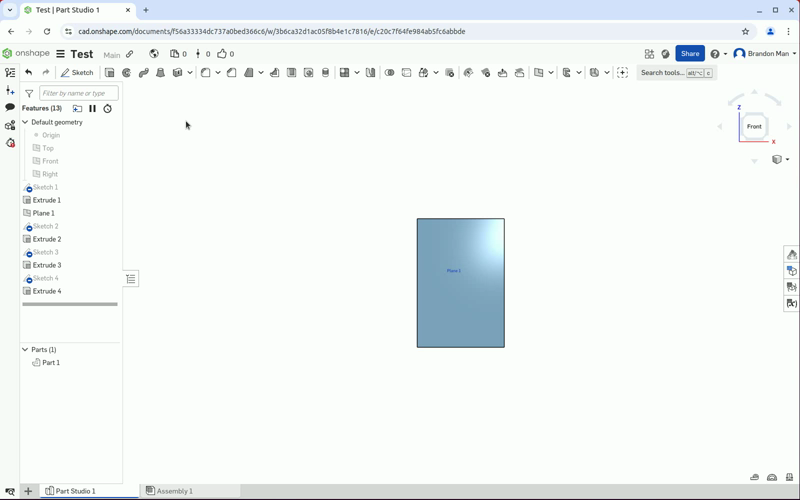
key(shift+h)
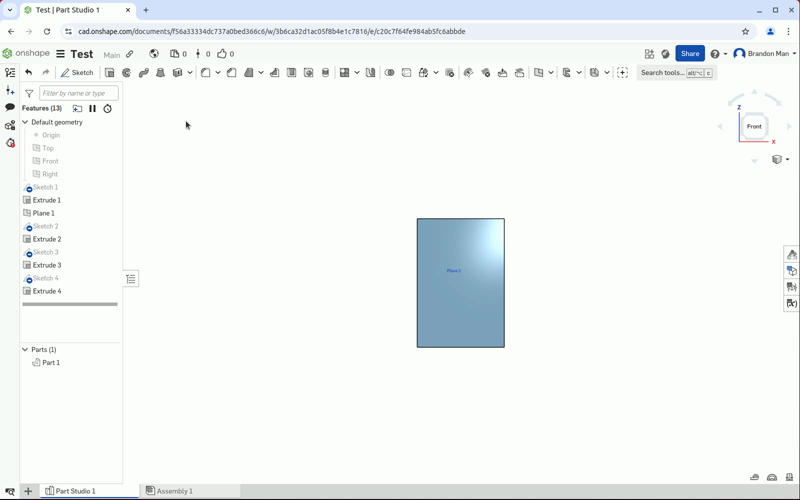
mouse_move(73, 189)
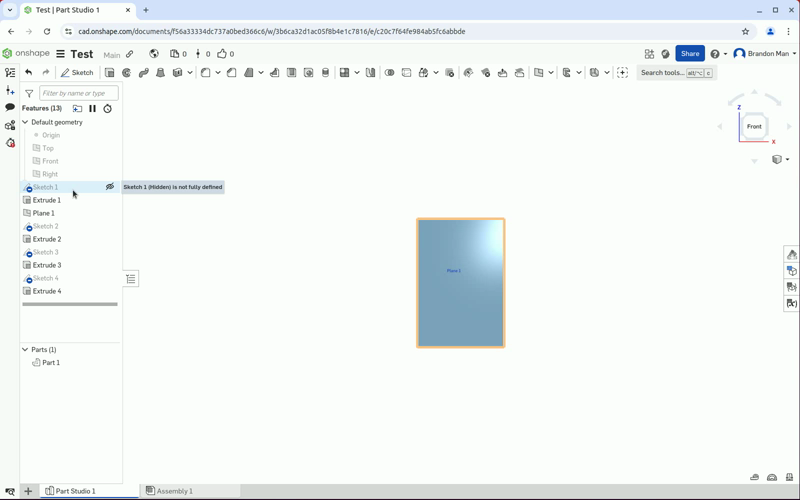
click(73, 189)
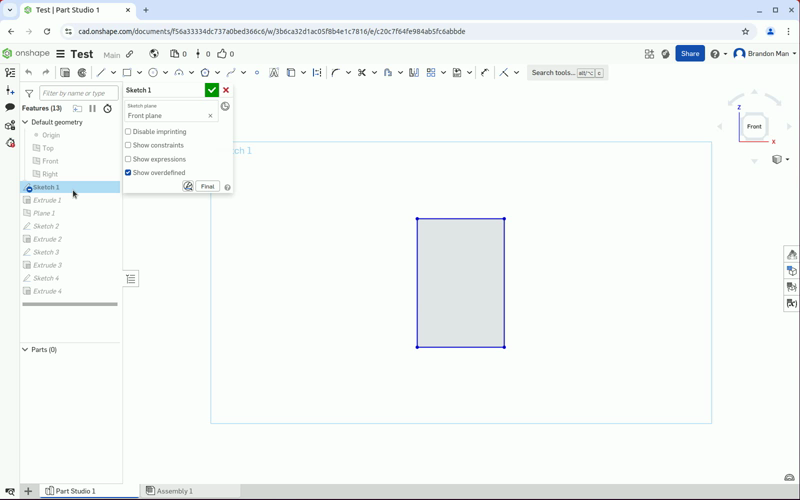
mouse_move(229, 92)
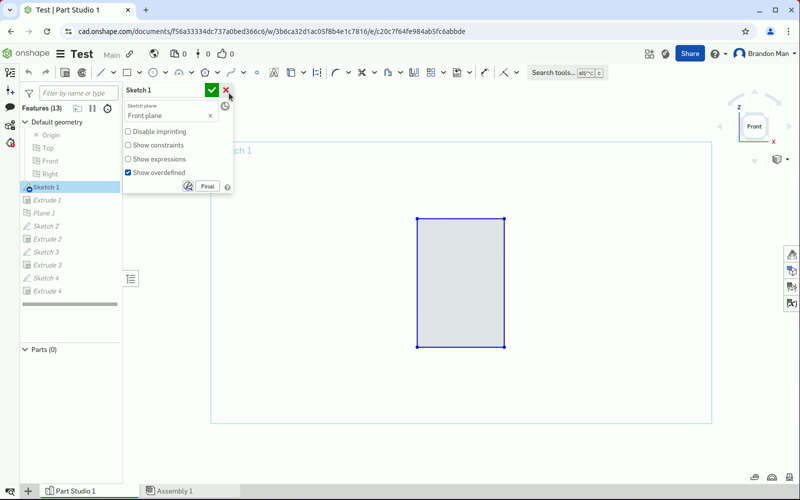
click(229, 92)
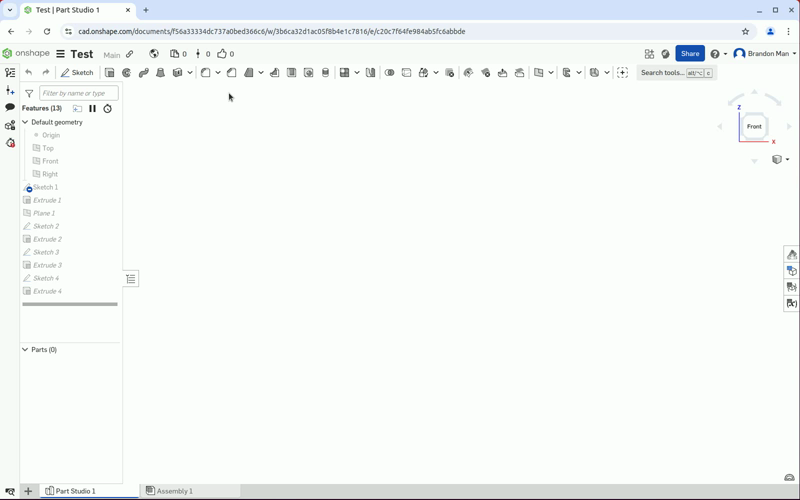
key(shift+s)
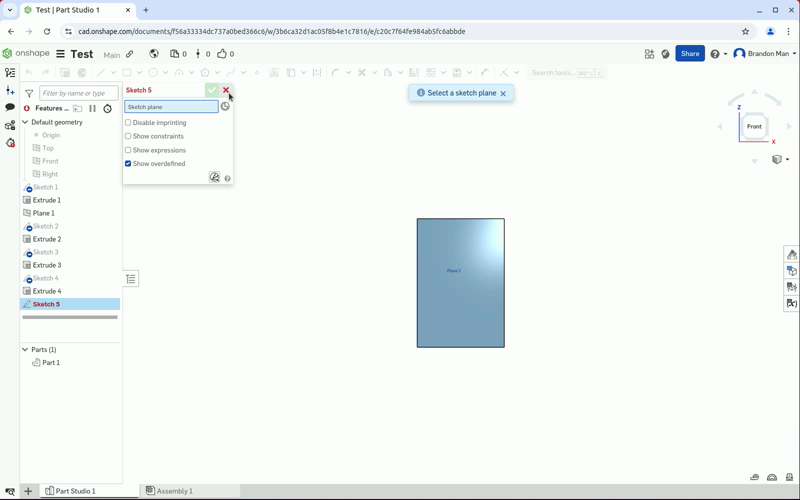
mouse_move(73, 215)
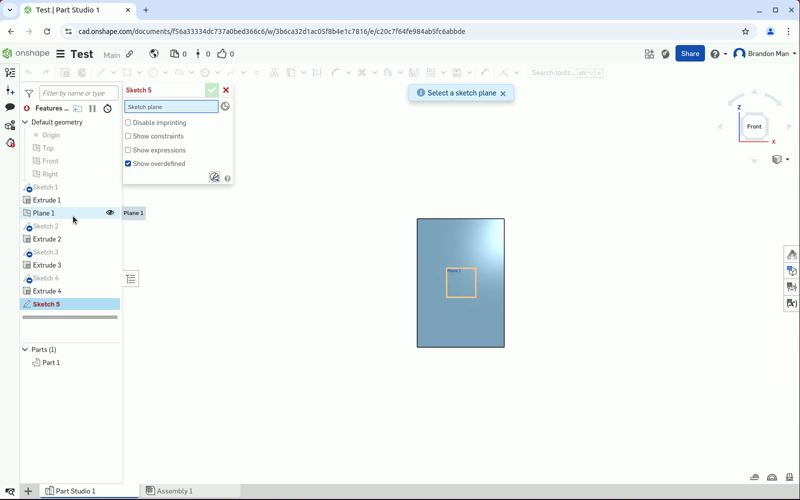
click(73, 215)
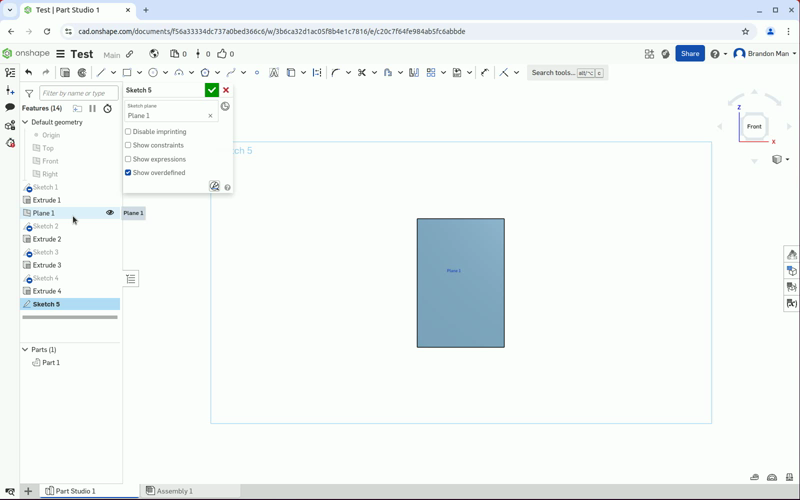
mouse_move(73, 352)
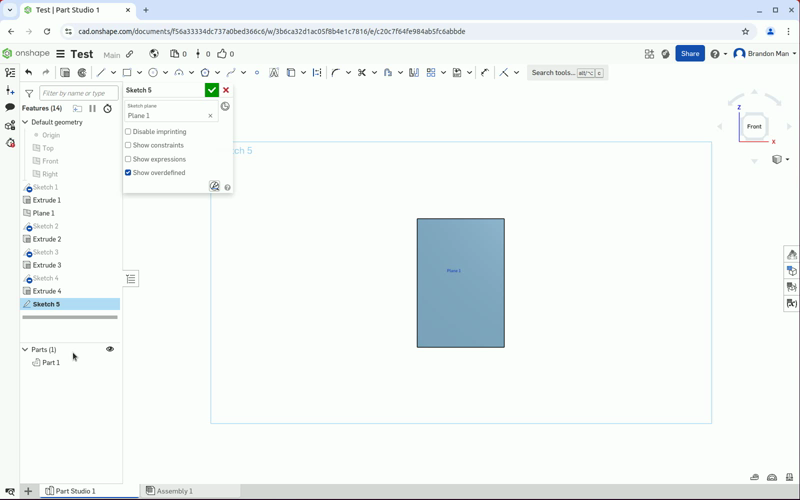
key(y)
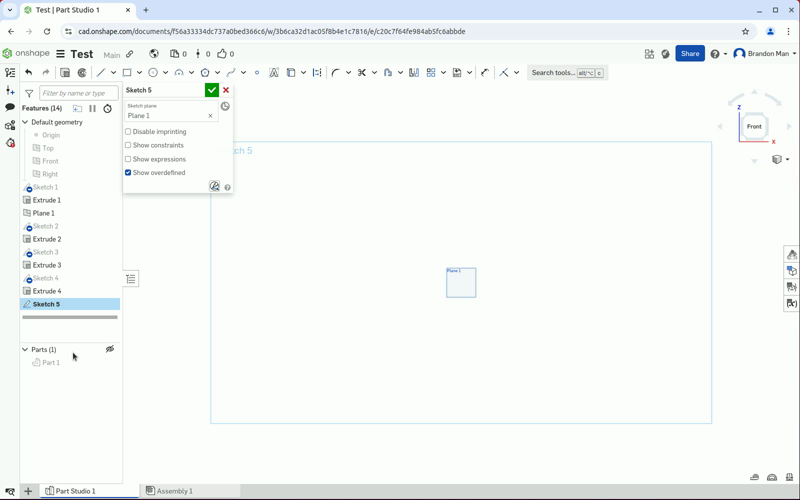
key(l)
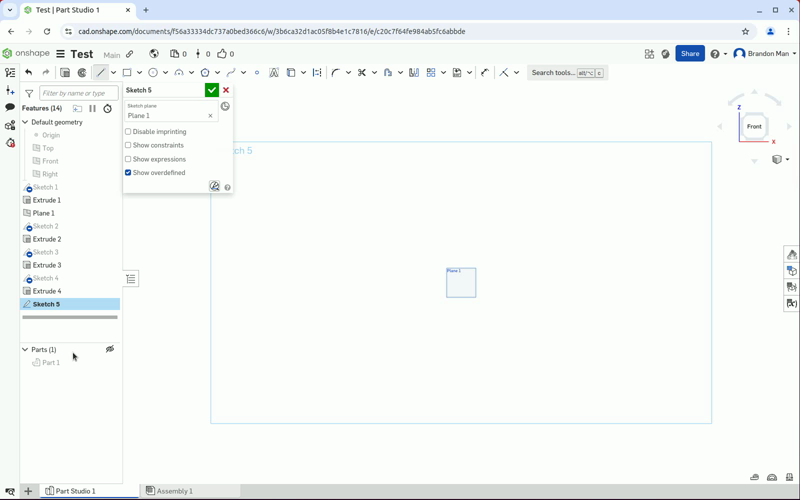
key_down(shift)
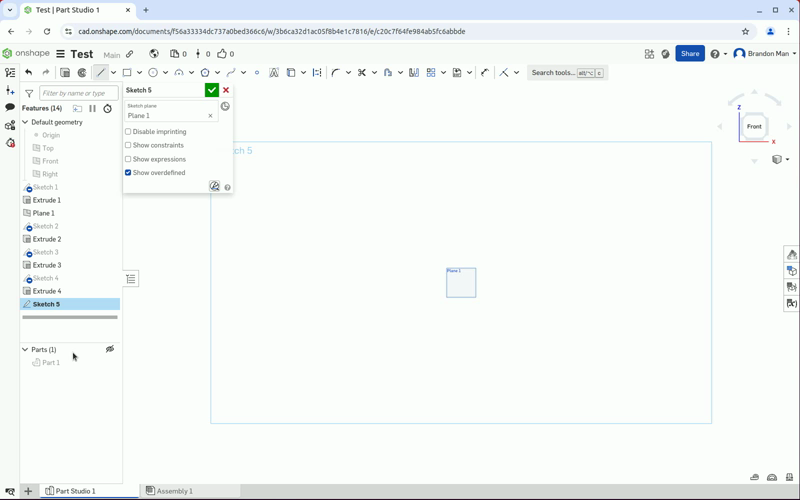
mouse_move(463, 274)
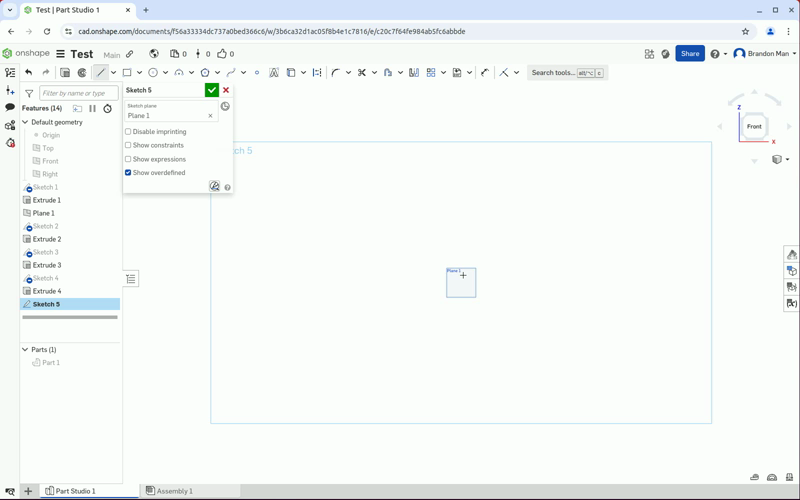
click(463, 274)
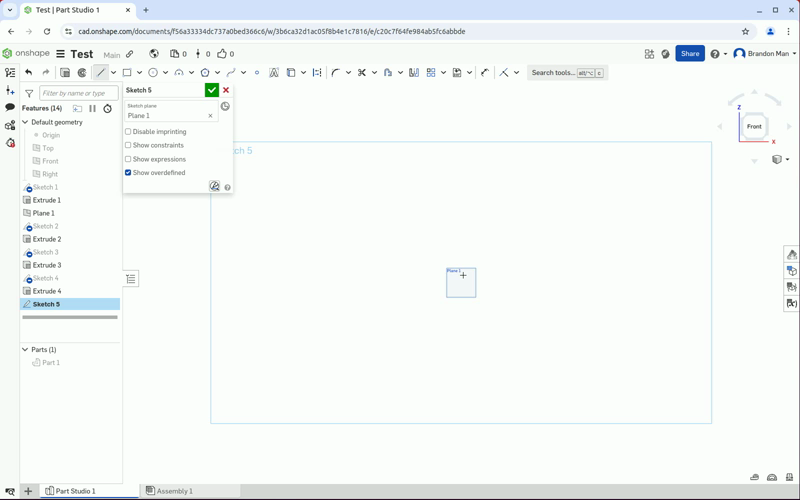
key_up(shift)
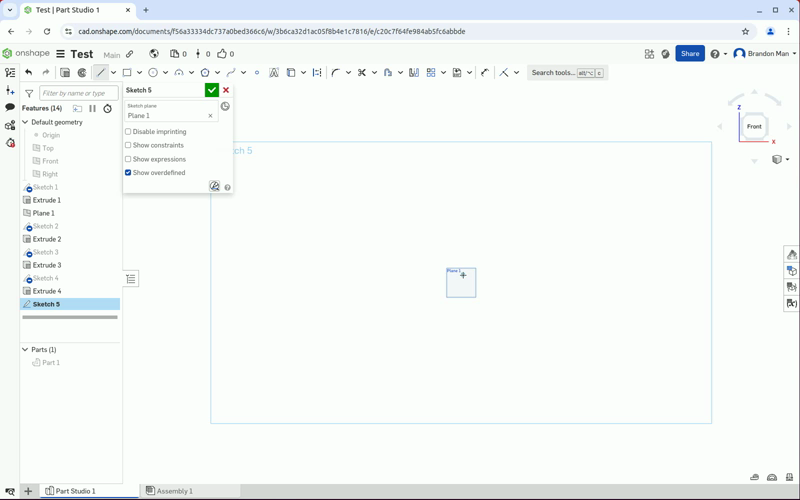
key_down(shift)
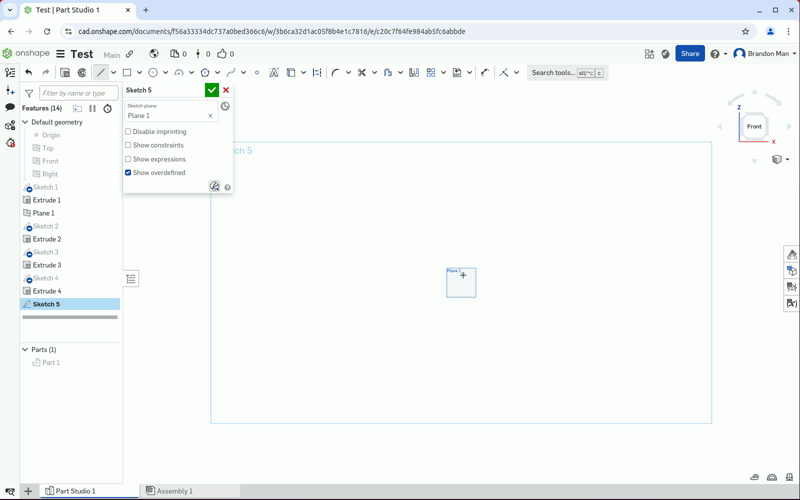
mouse_move(493, 274)
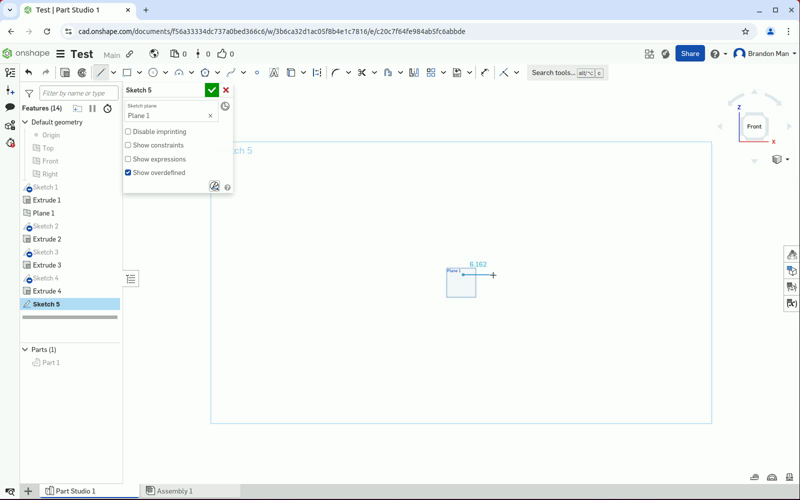
mouse_move(470, 274)
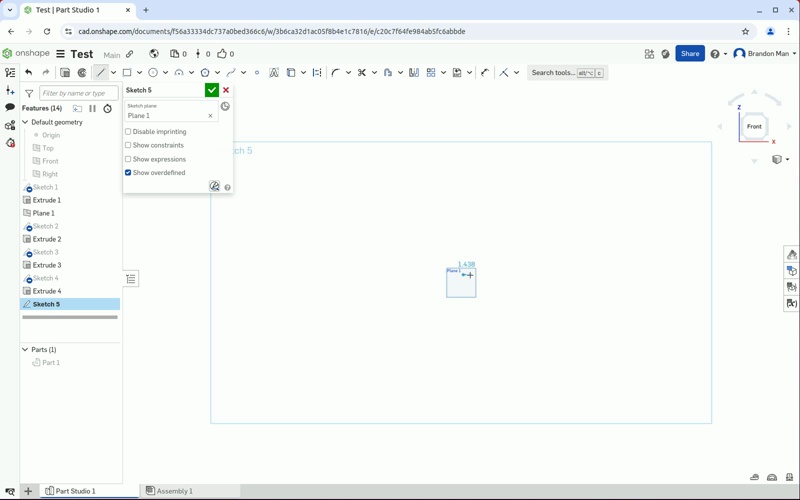
scroll(6)
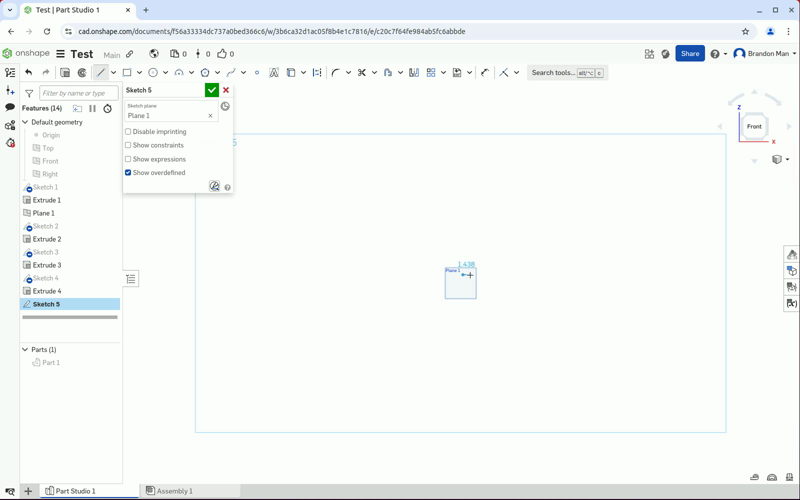
scroll(6)
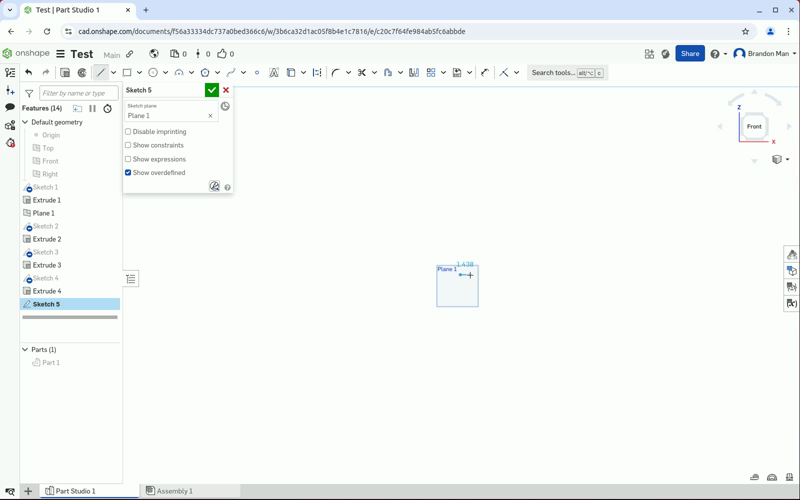
scroll(6)
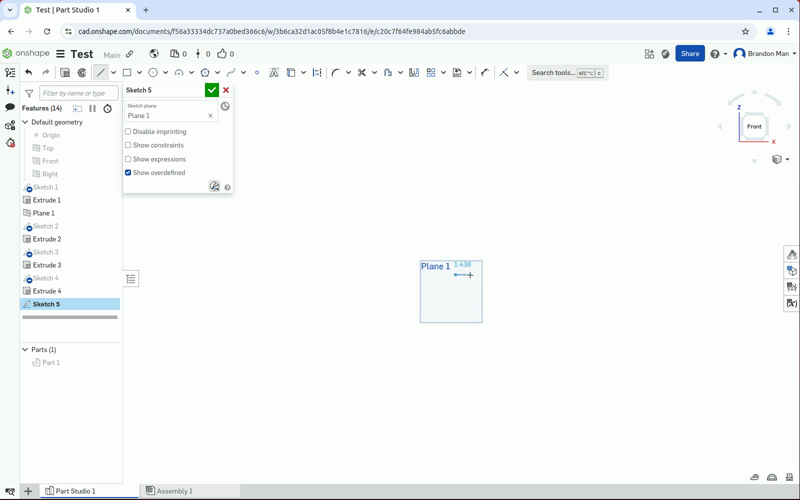
scroll(6)
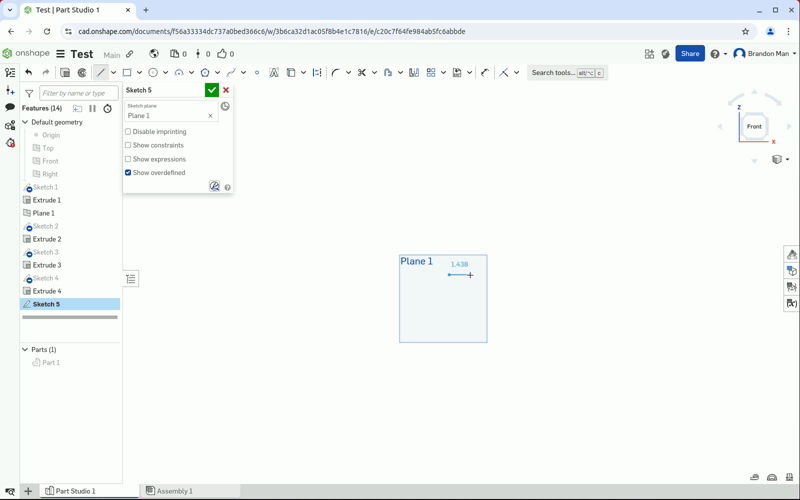
scroll(6)
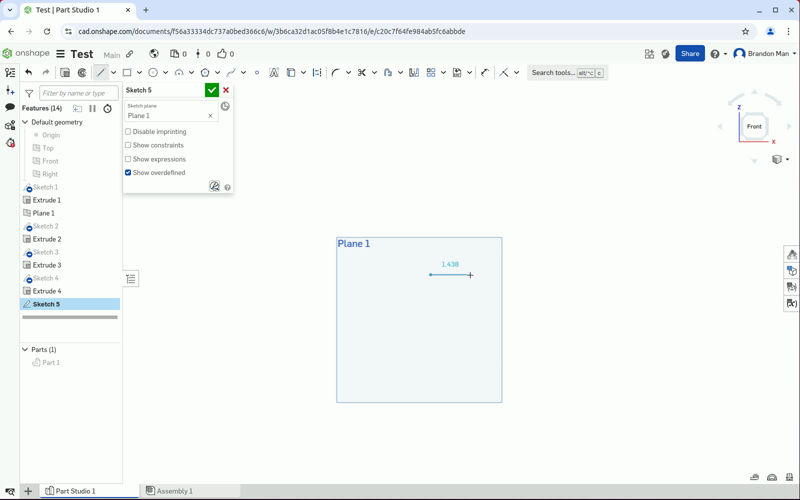
scroll(6)
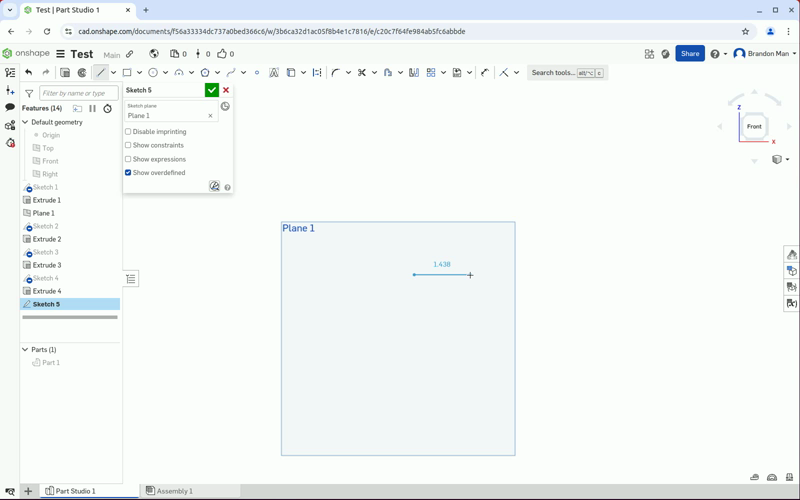
scroll(6)
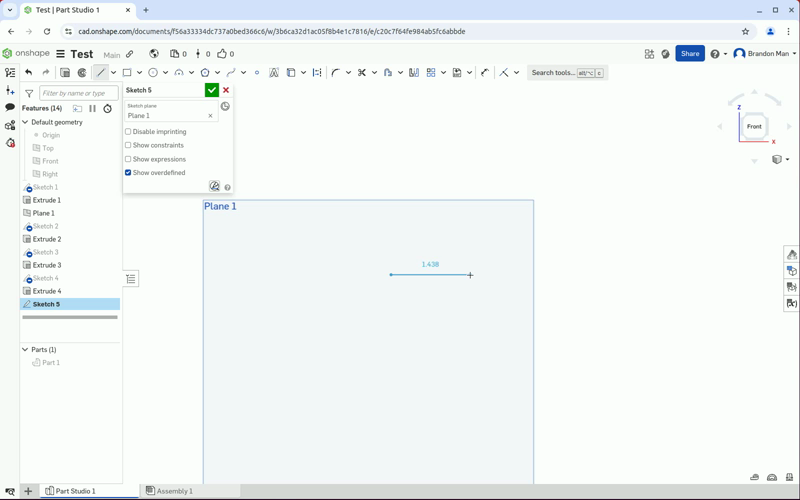
click(470, 274)
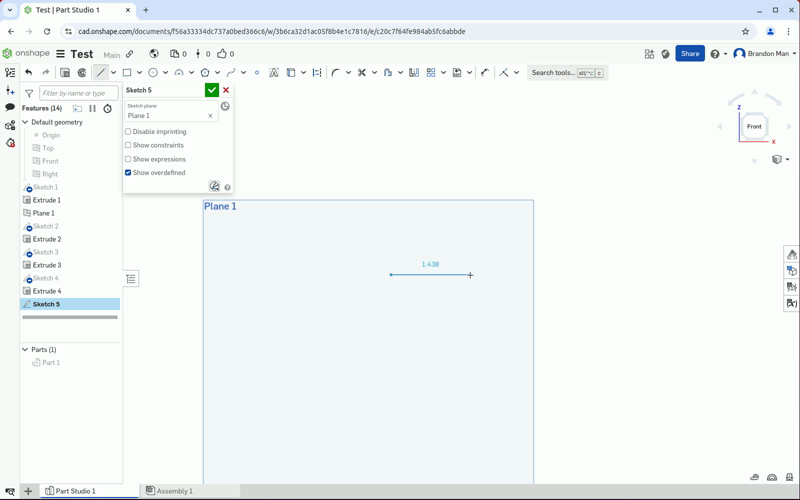
scroll(-6)
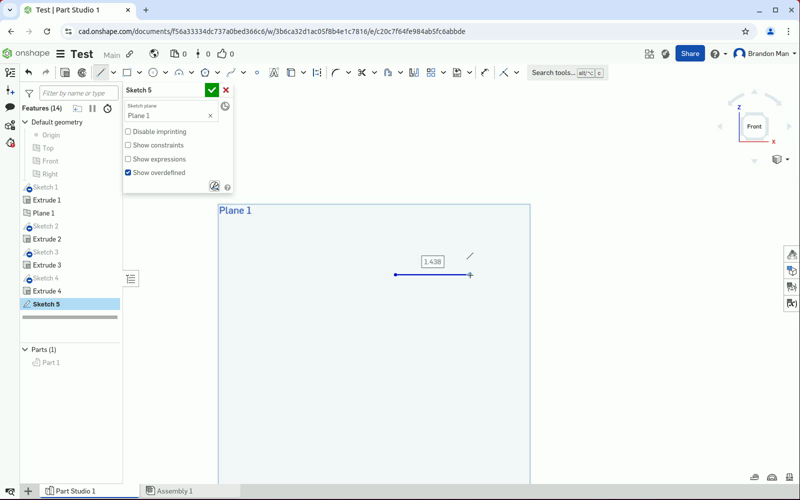
scroll(-6)
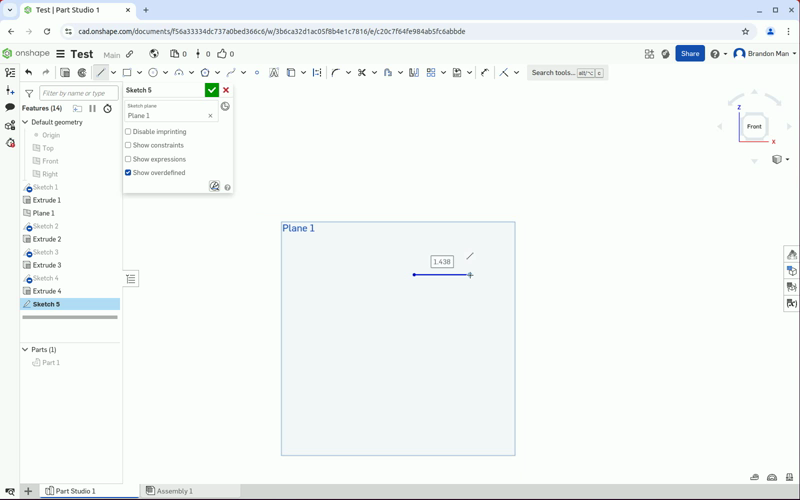
scroll(-6)
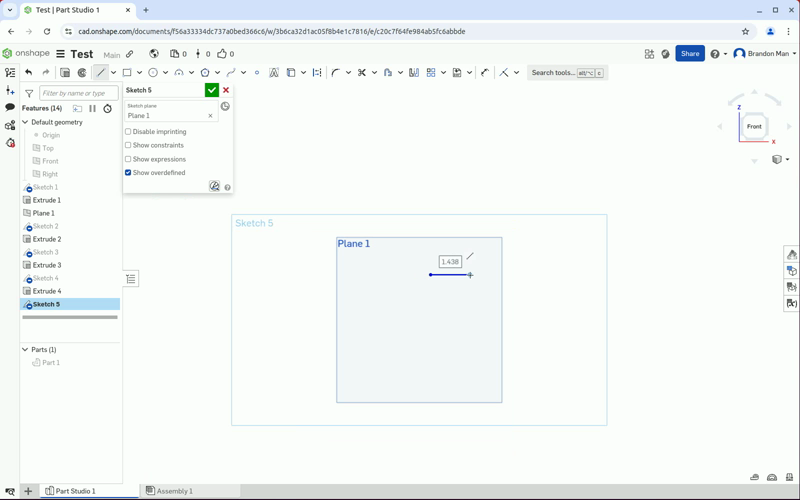
scroll(-6)
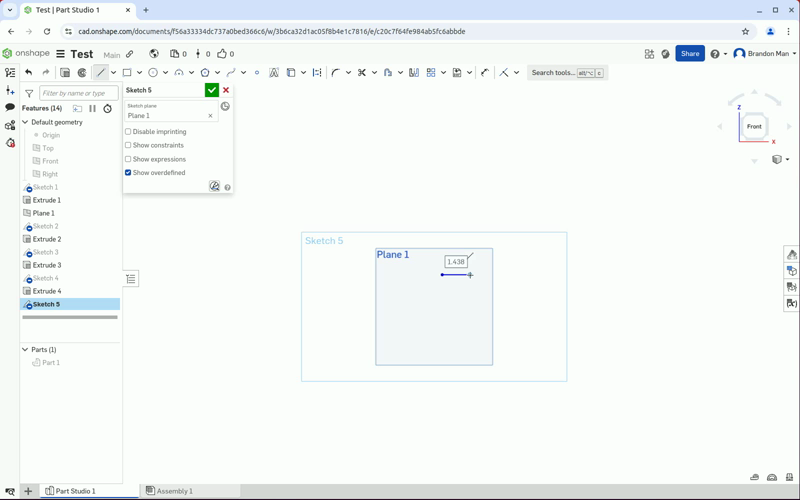
scroll(-6)
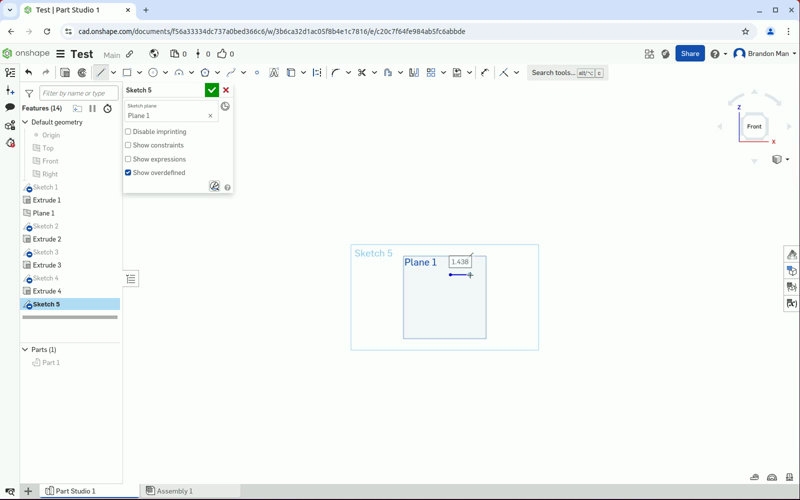
scroll(-6)
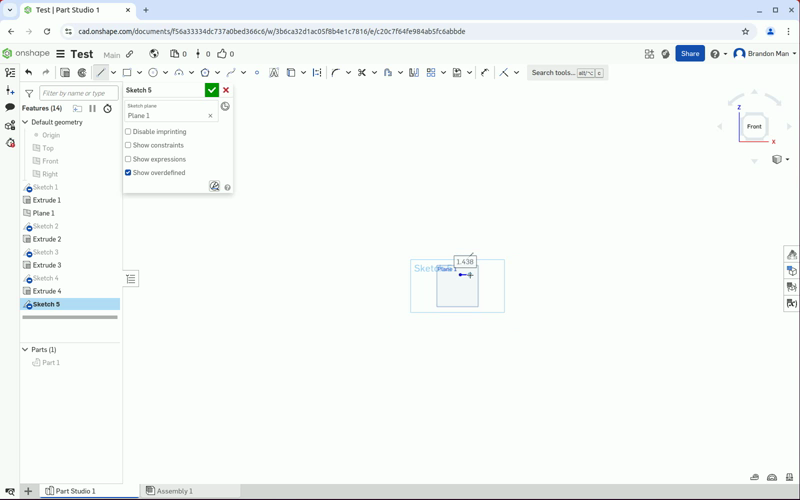
scroll(-6)
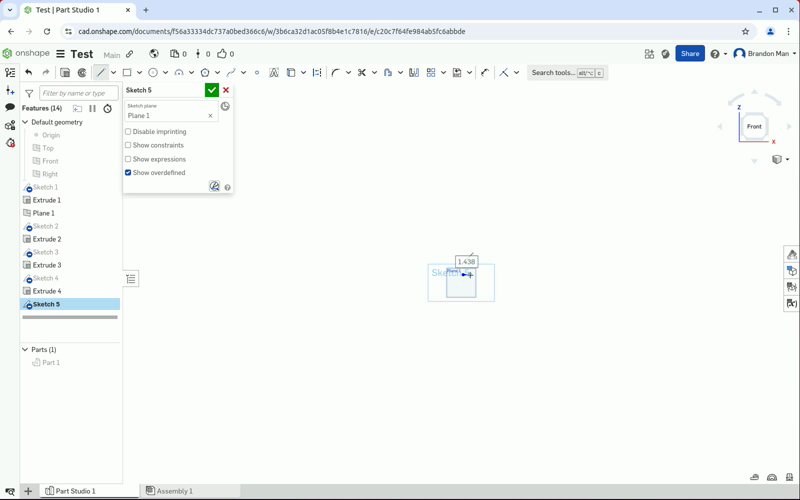
key_up(shift)
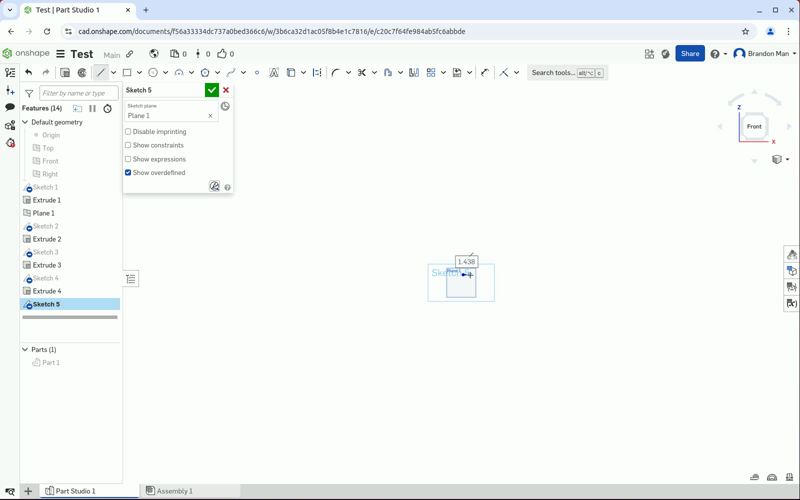
key_down(shift)
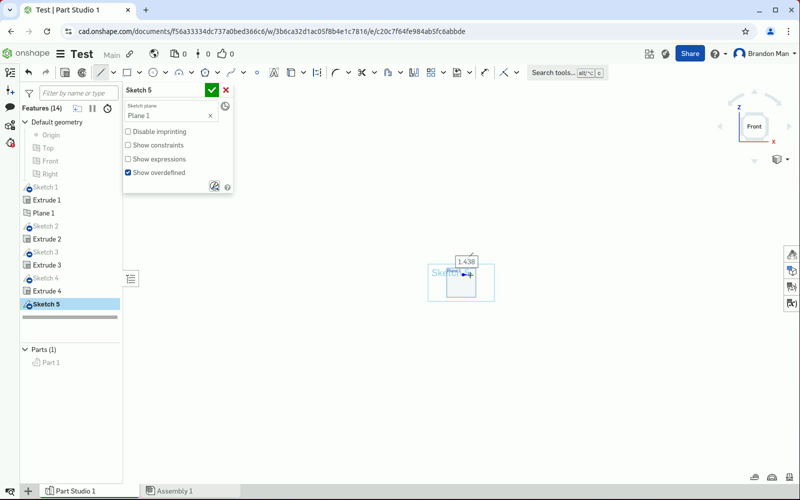
mouse_move(500, 274)
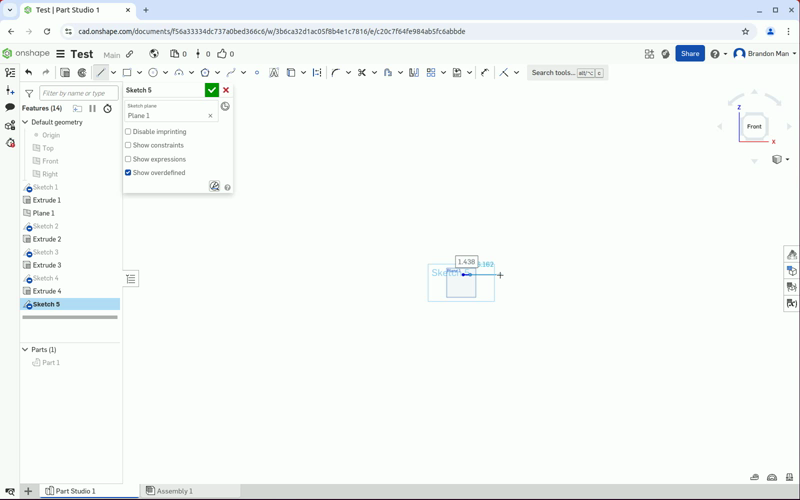
mouse_move(474, 270)
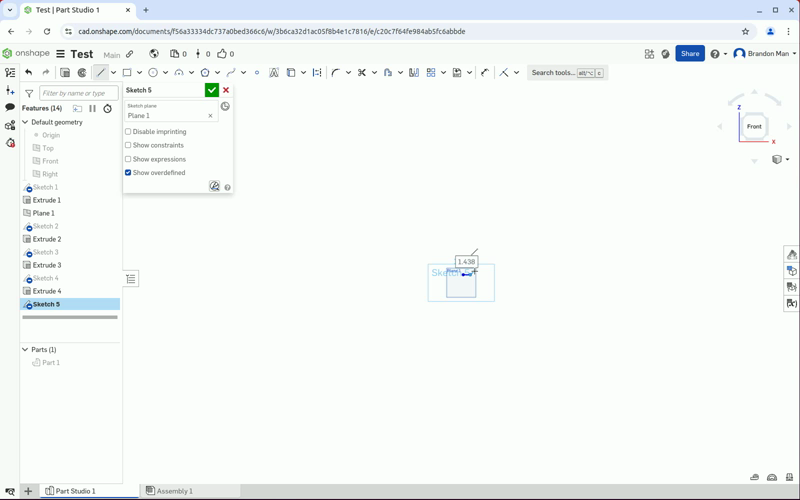
scroll(6)
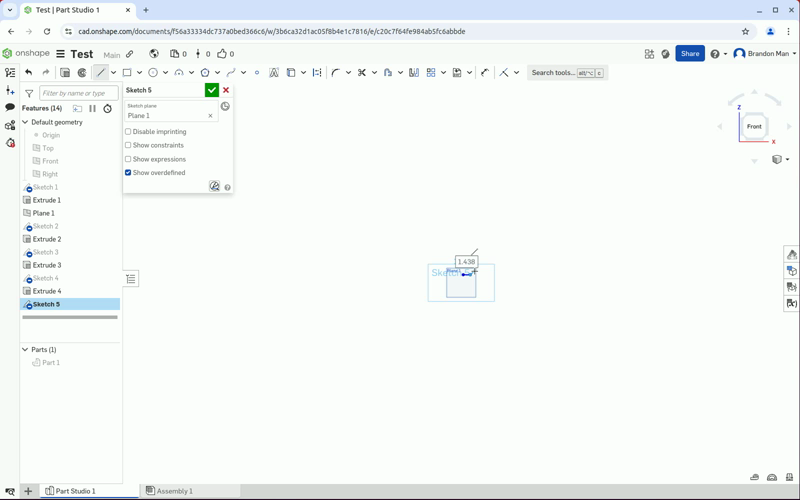
scroll(6)
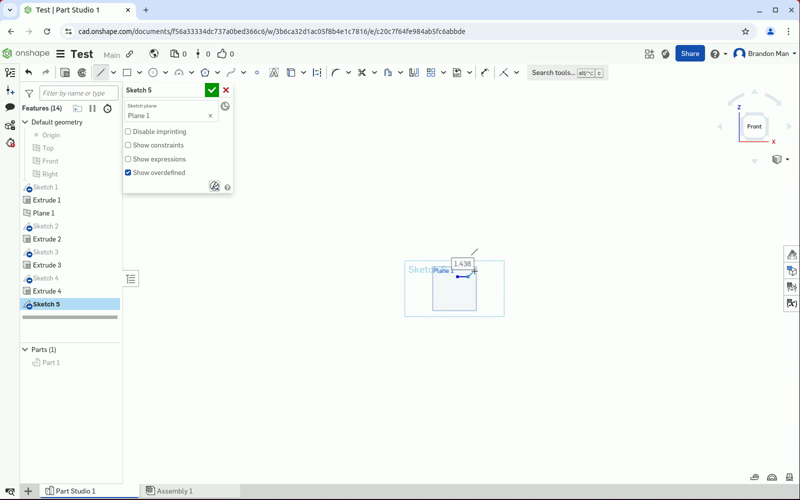
scroll(6)
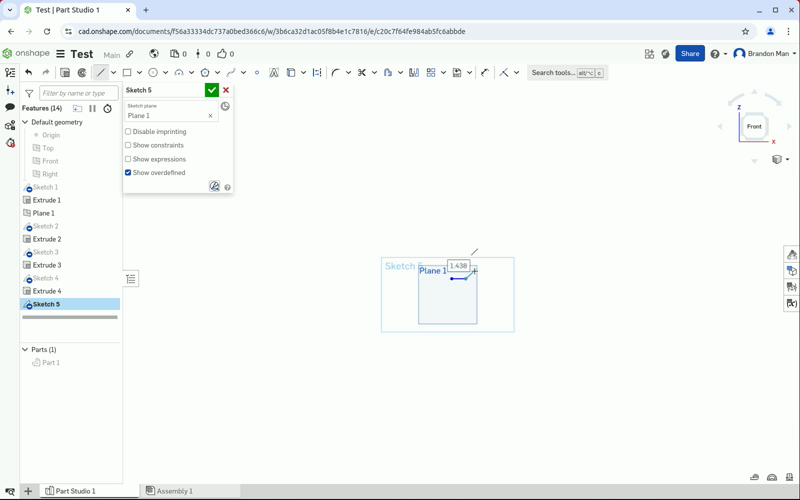
scroll(6)
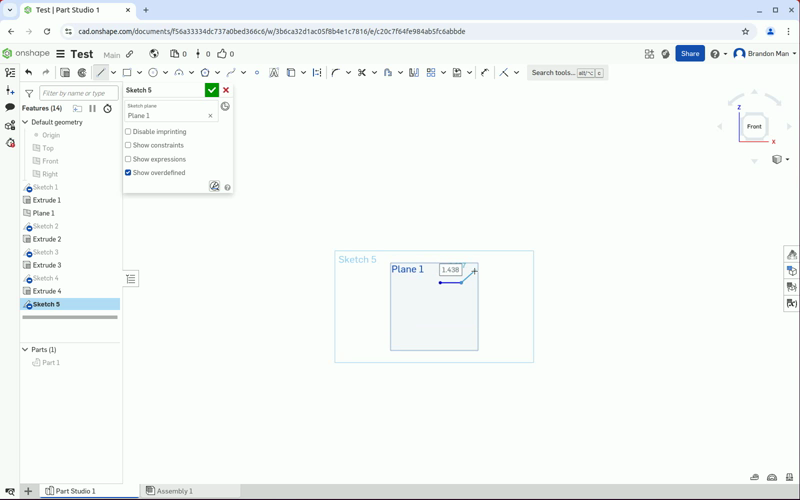
scroll(6)
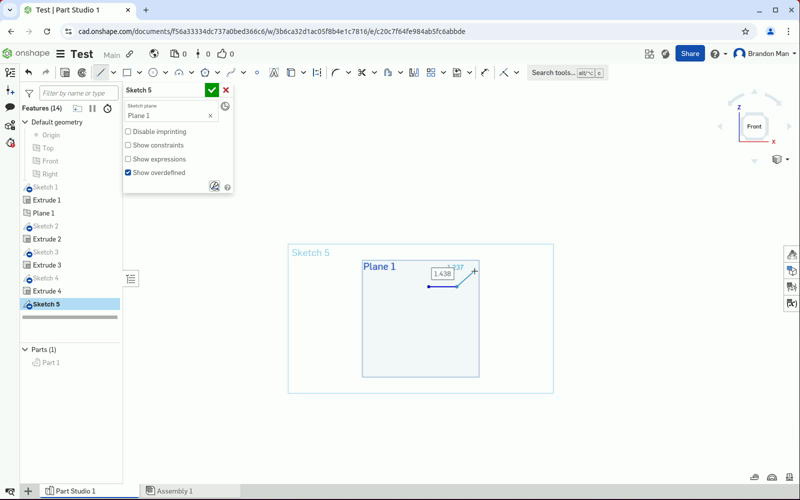
scroll(6)
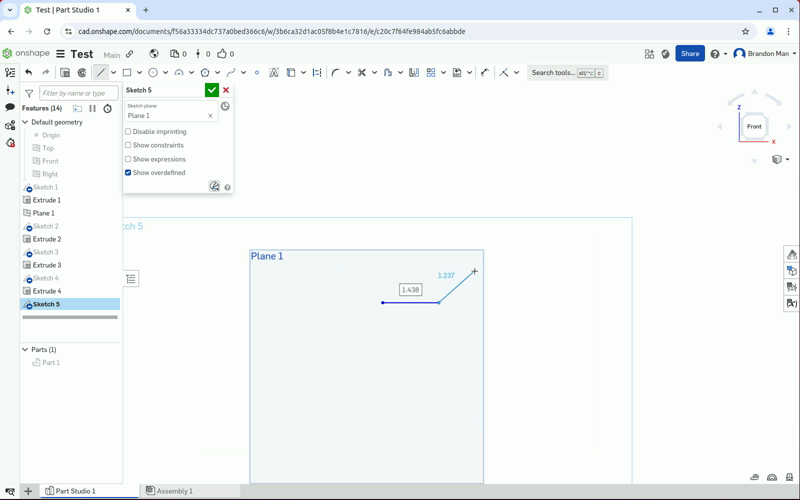
scroll(6)
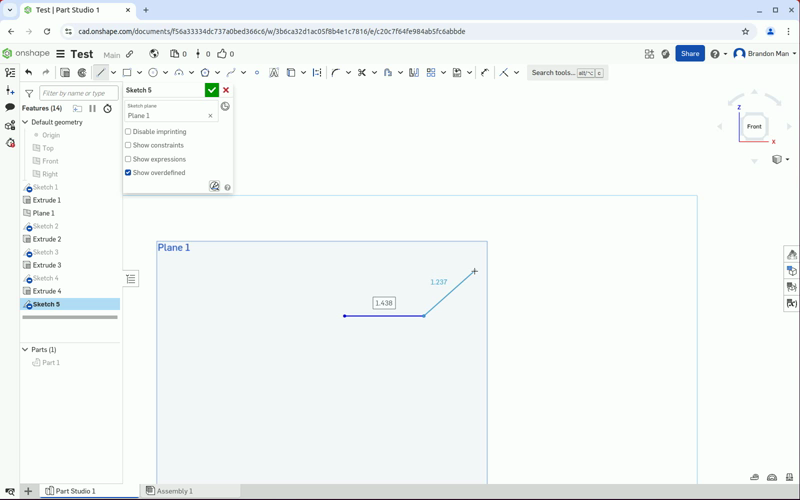
click(474, 270)
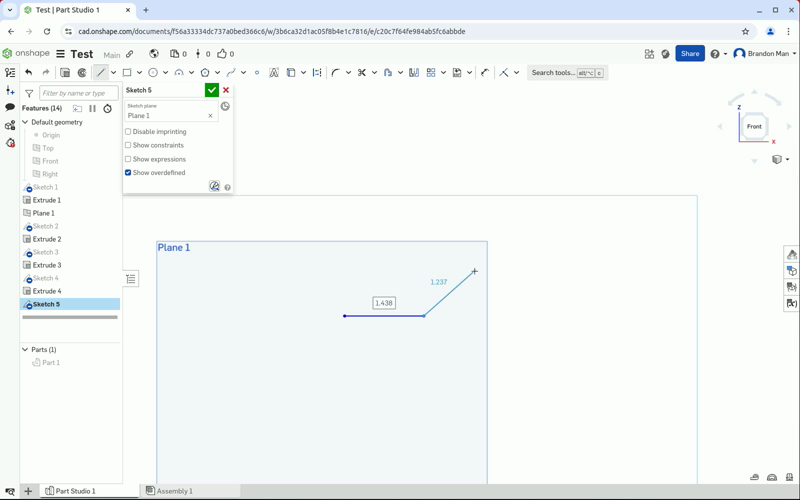
scroll(-6)
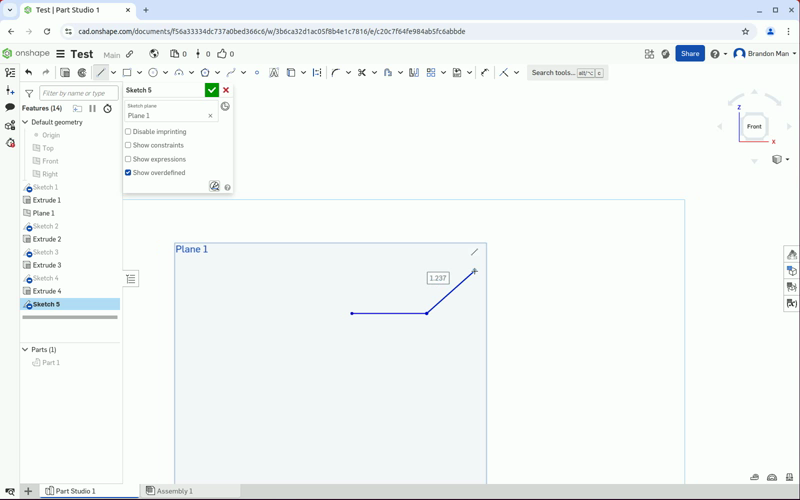
scroll(-6)
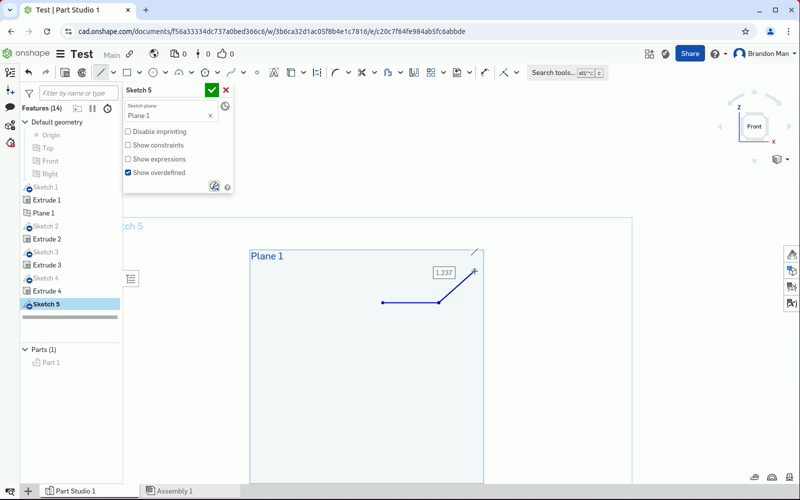
scroll(-6)
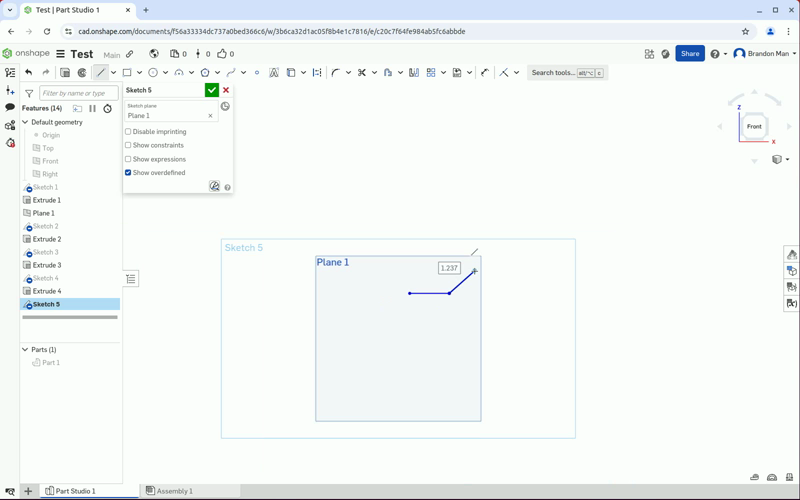
scroll(-6)
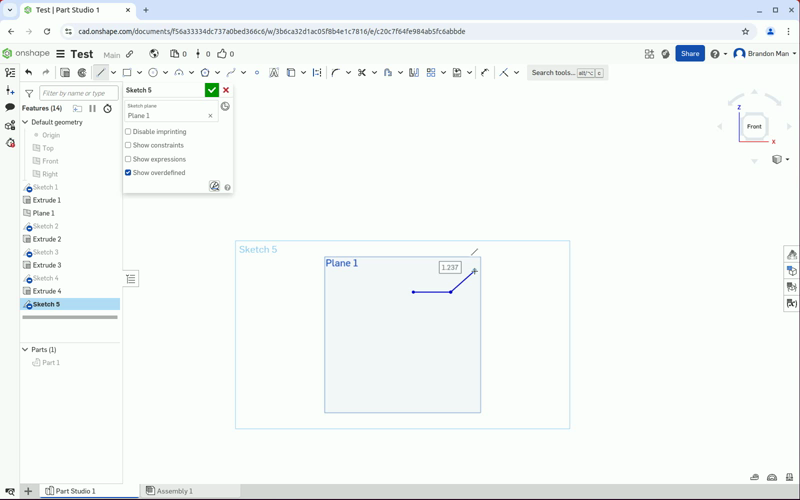
scroll(-6)
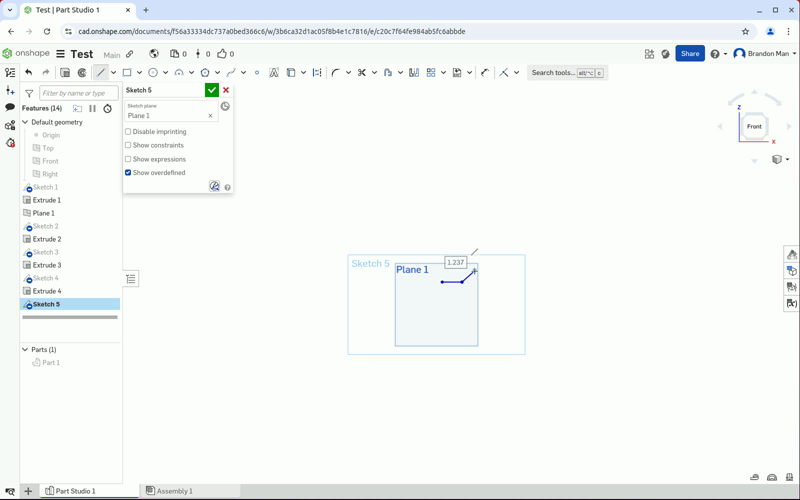
scroll(-6)
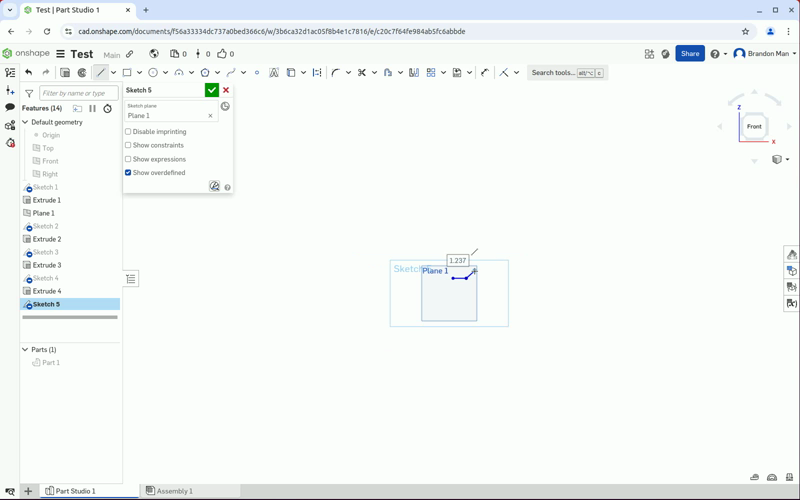
scroll(-6)
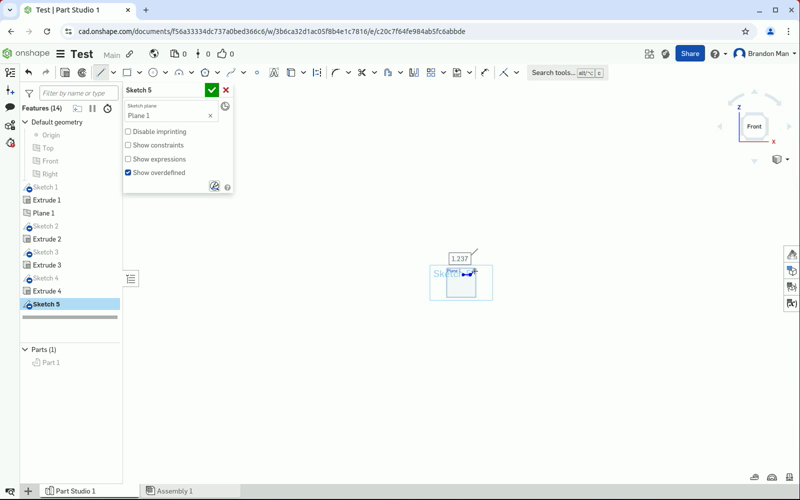
key_up(shift)
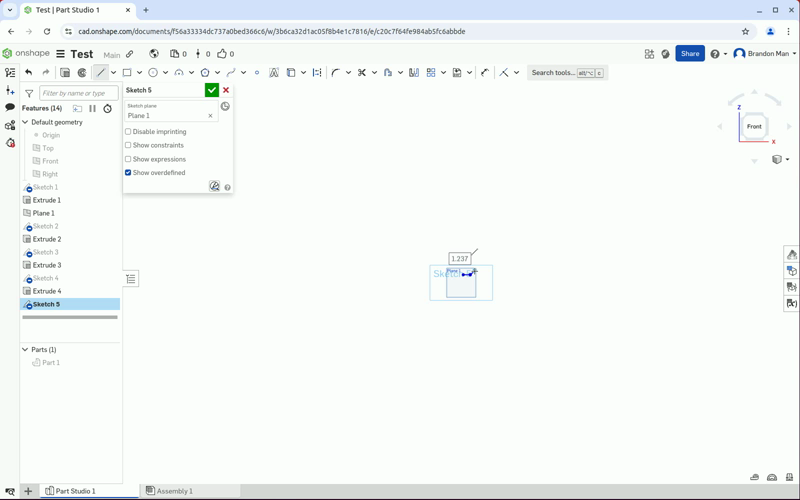
key_down(shift)
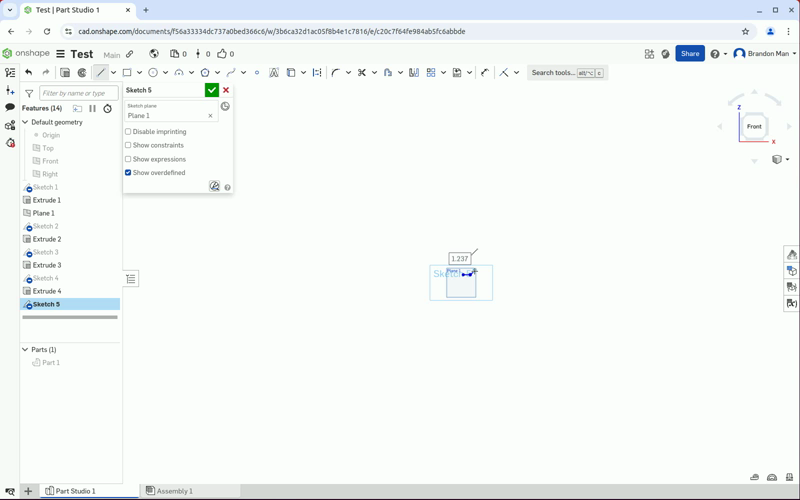
mouse_move(504, 270)
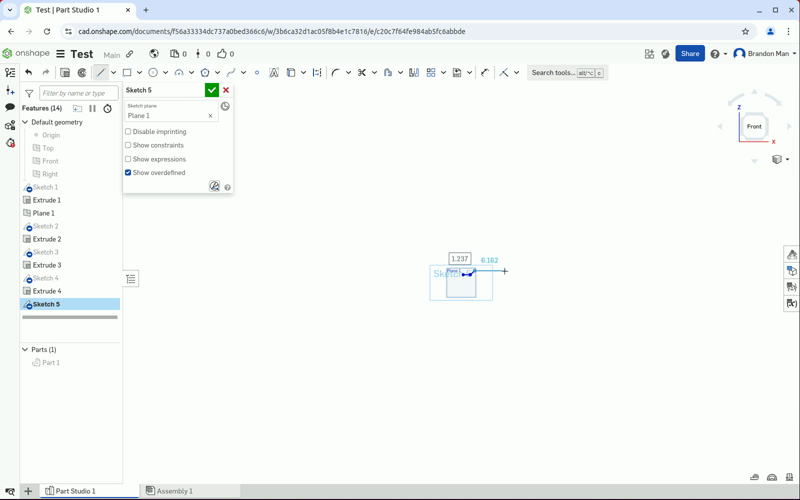
mouse_move(467, 270)
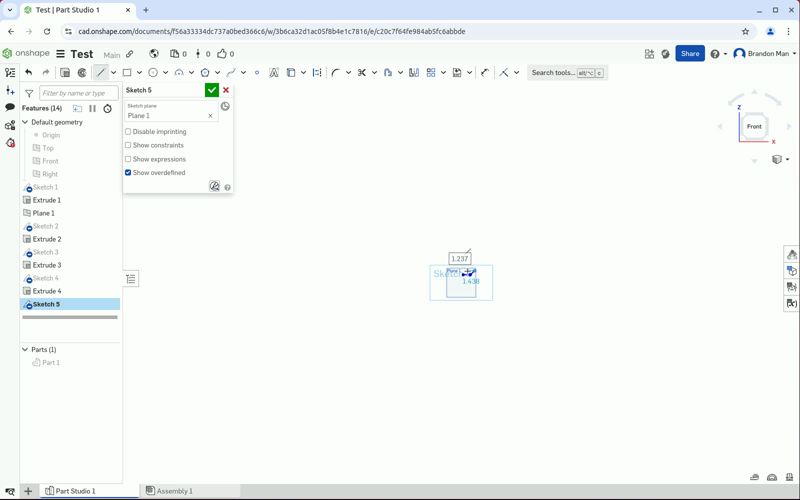
scroll(6)
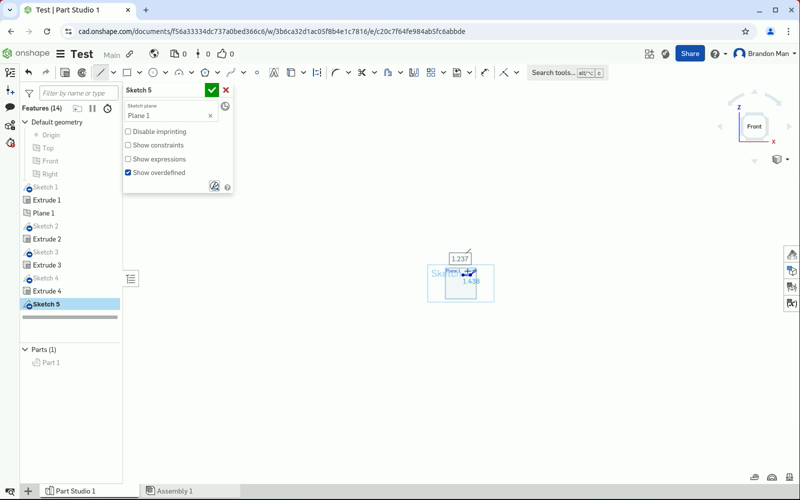
scroll(6)
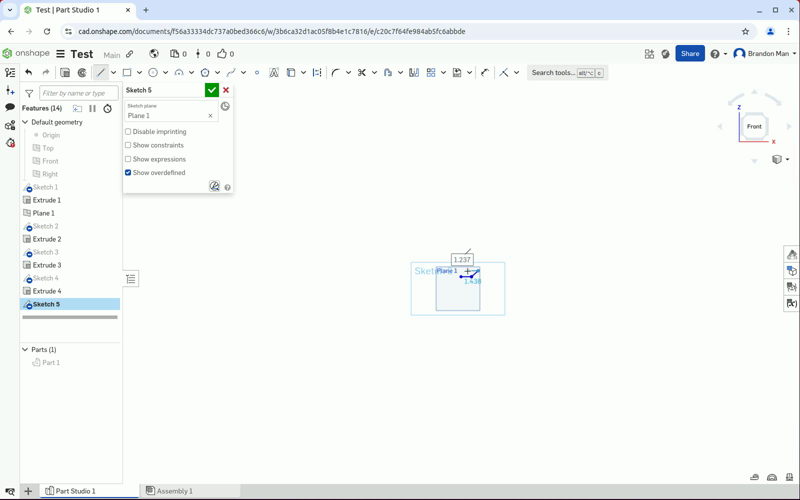
scroll(6)
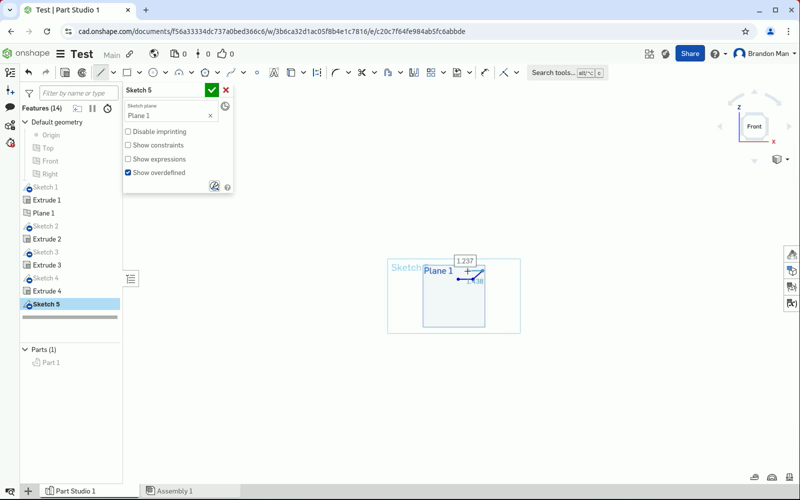
scroll(6)
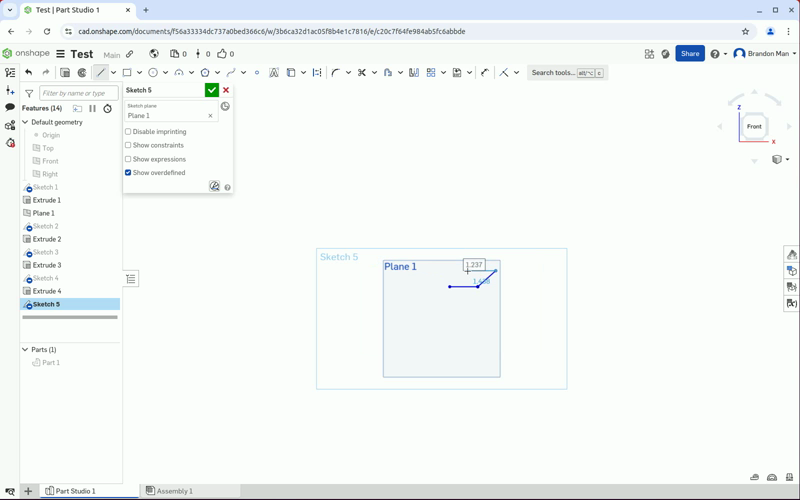
scroll(6)
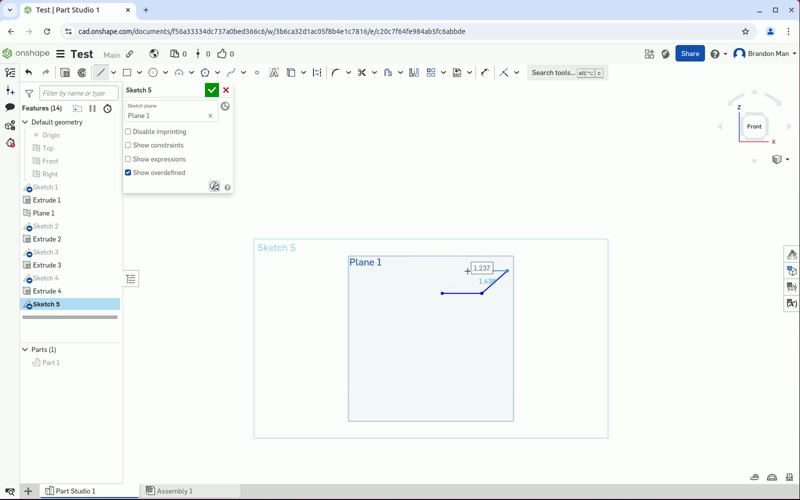
scroll(6)
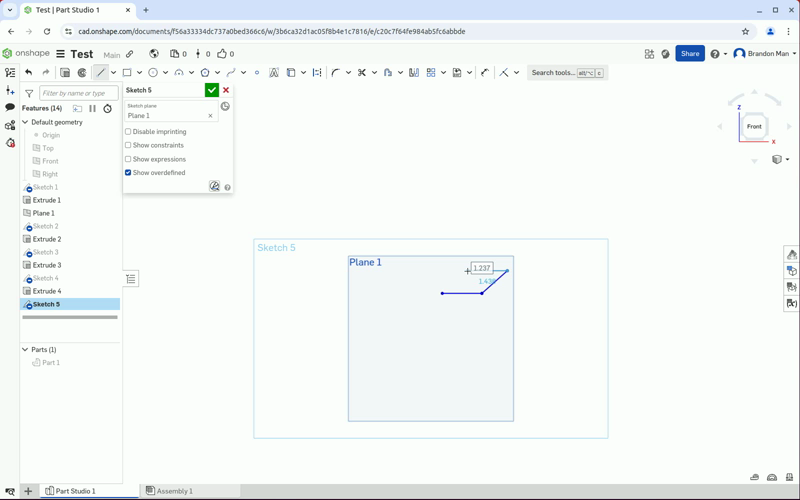
scroll(6)
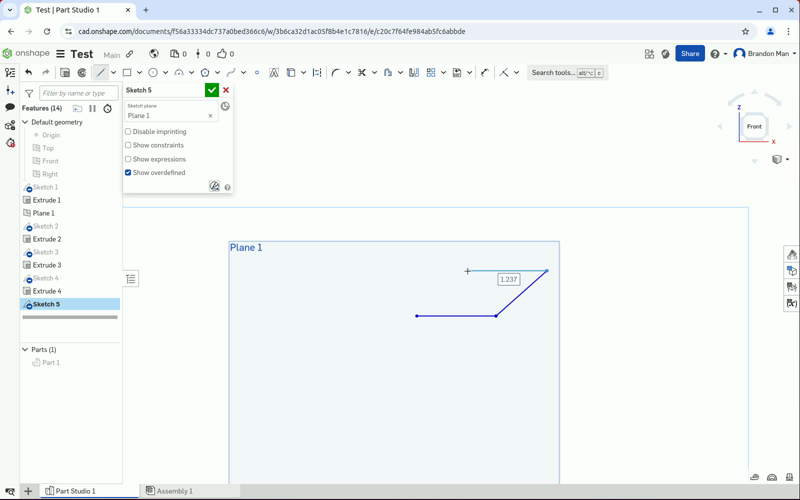
click(467, 270)
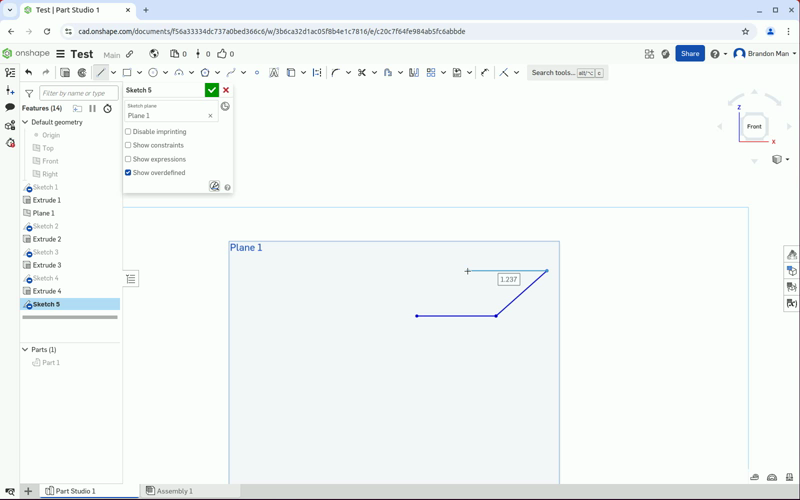
scroll(-6)
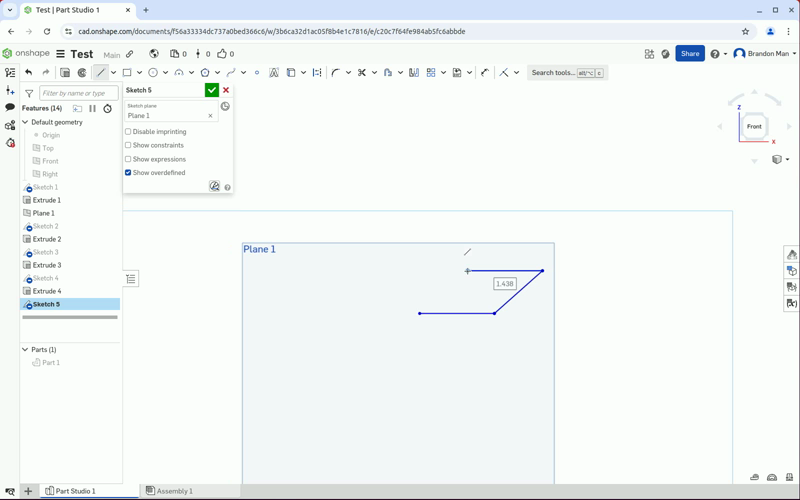
scroll(-6)
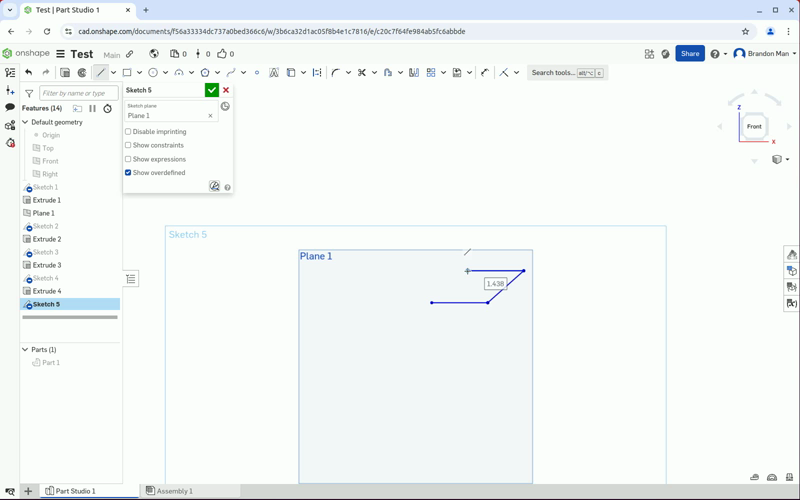
scroll(-6)
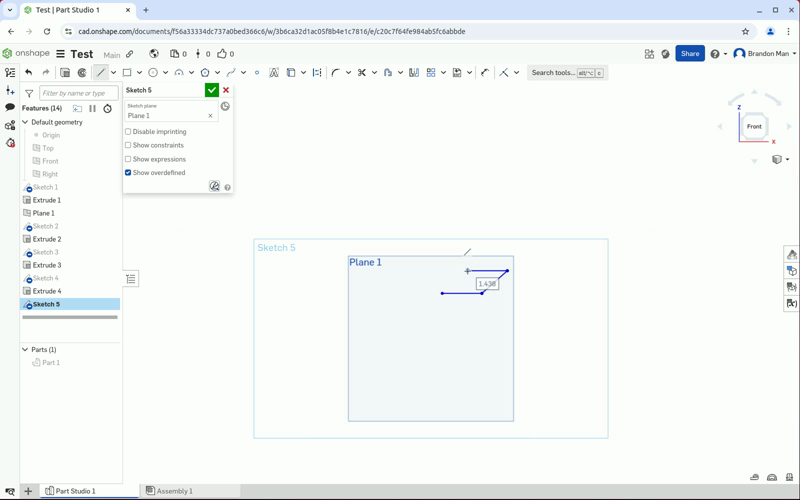
scroll(-6)
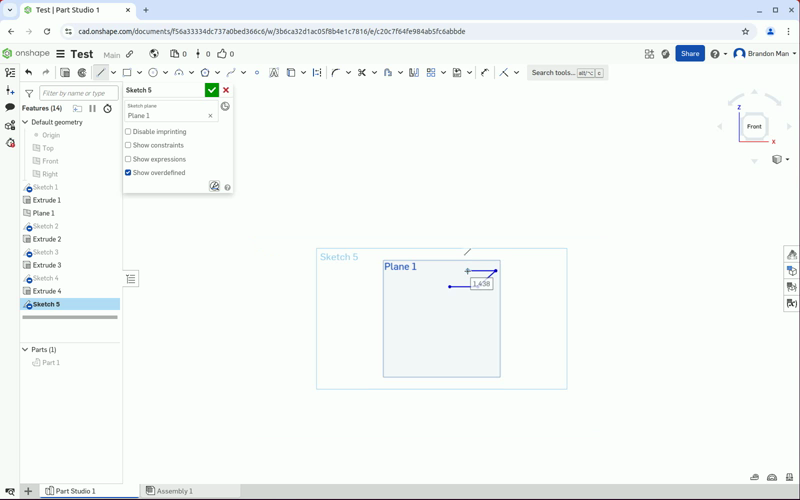
scroll(-6)
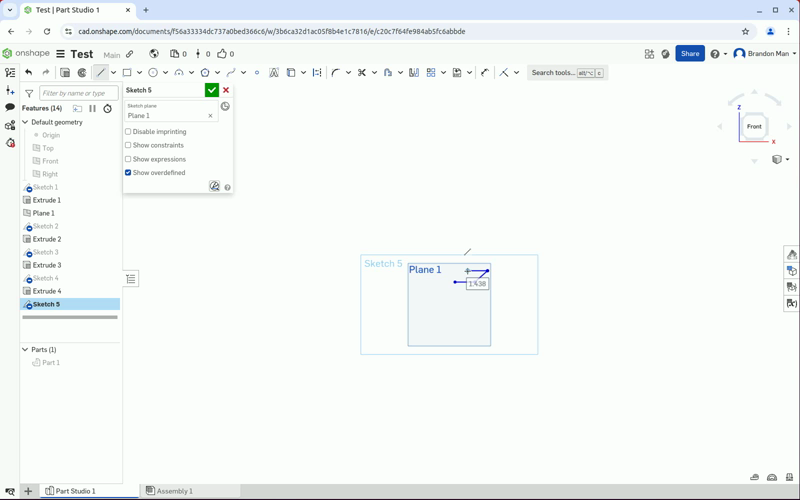
scroll(-6)
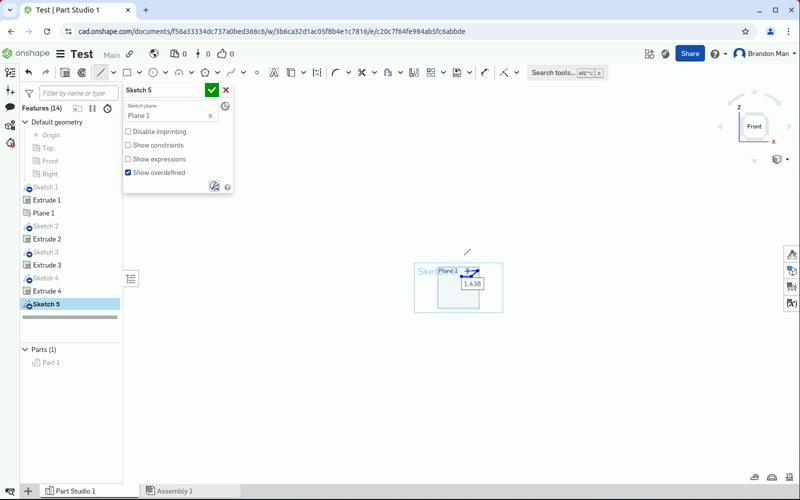
scroll(-6)
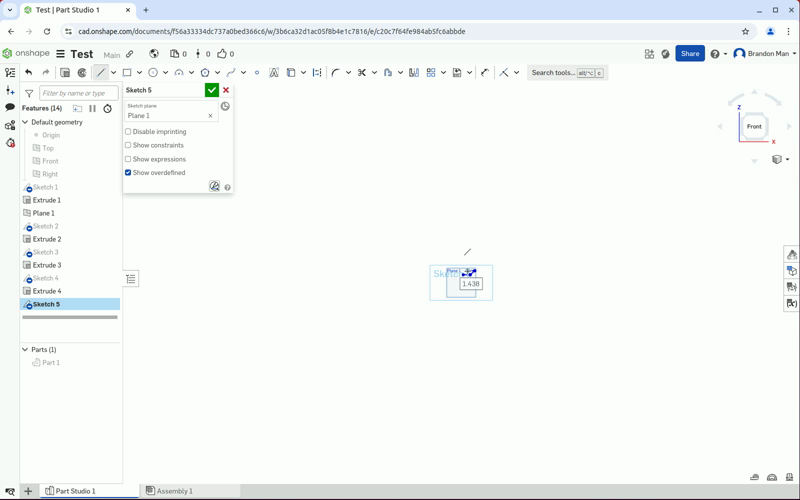
key_up(shift)
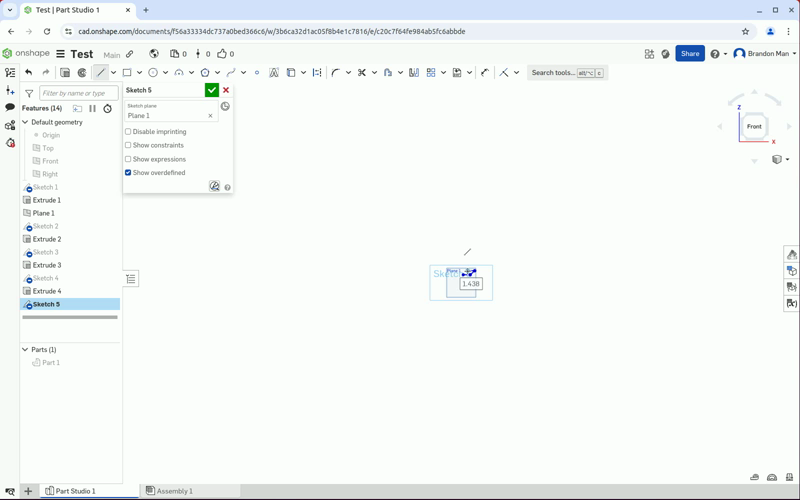
mouse_move(497, 270)
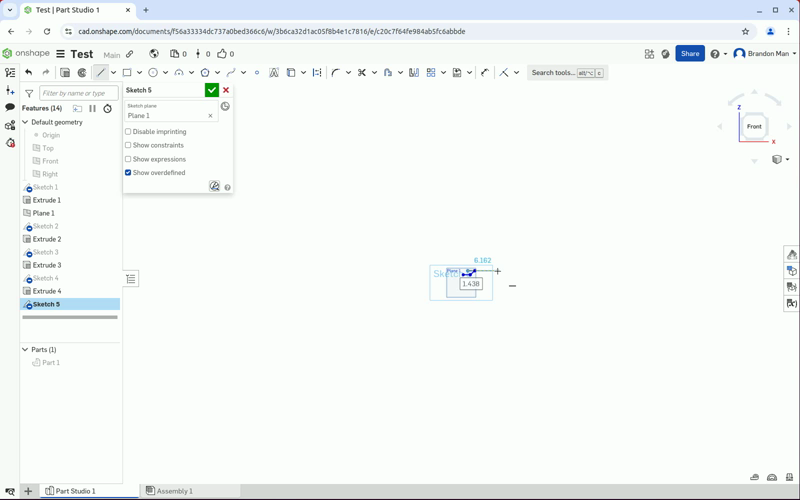
key_down(shift)
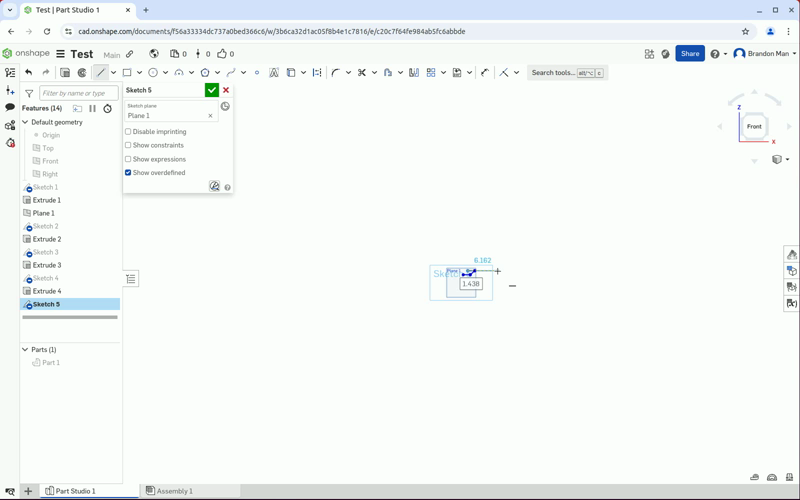
mouse_move(463, 274)
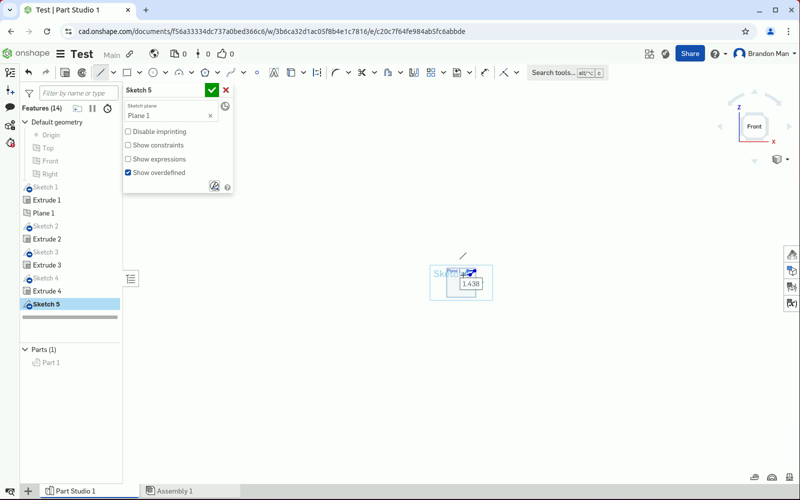
scroll(6)
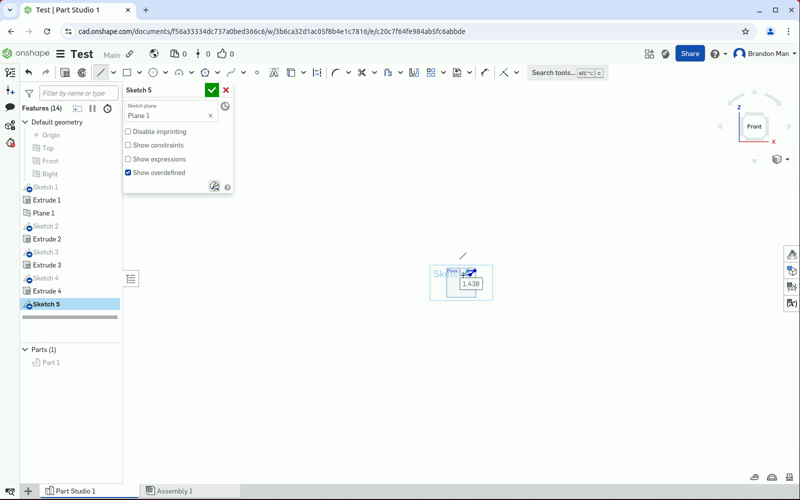
scroll(6)
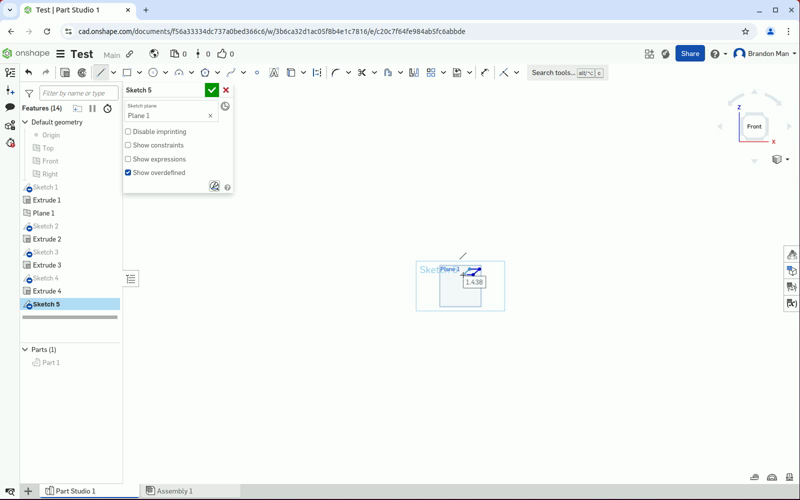
scroll(6)
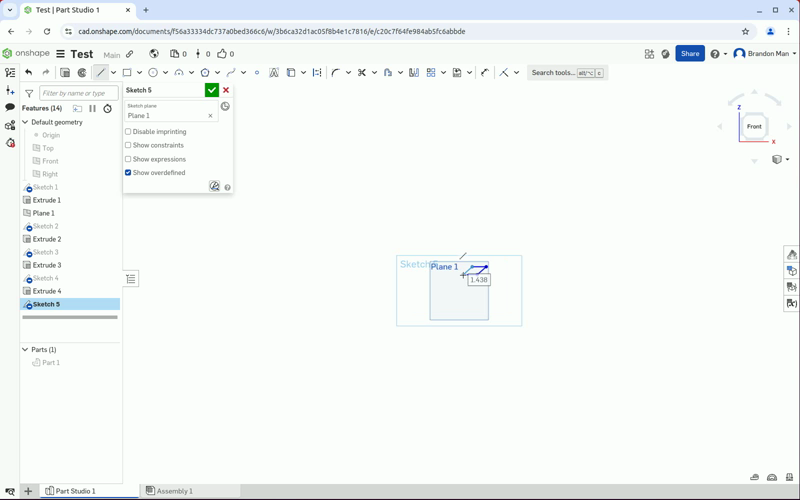
scroll(6)
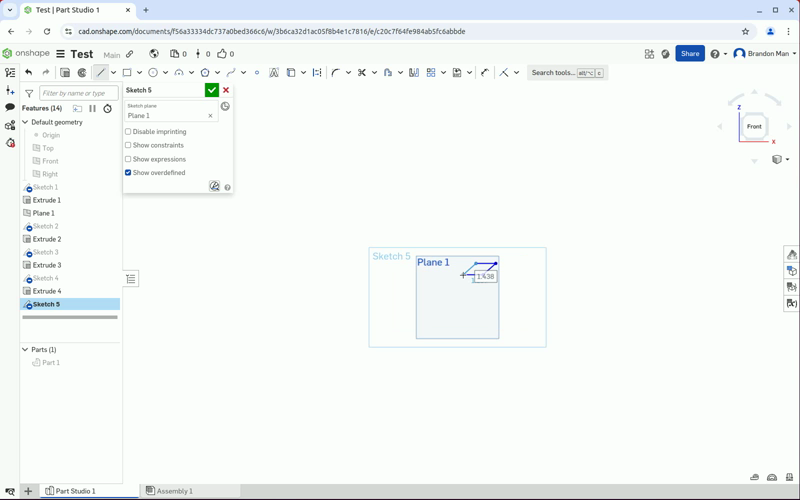
scroll(6)
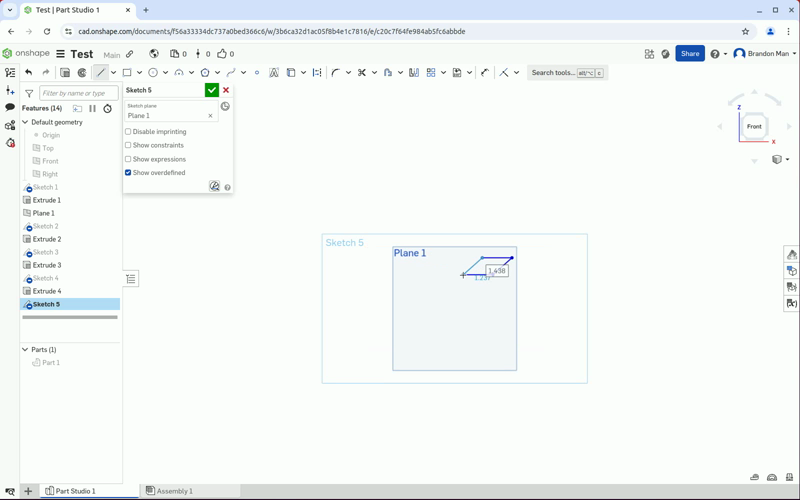
scroll(6)
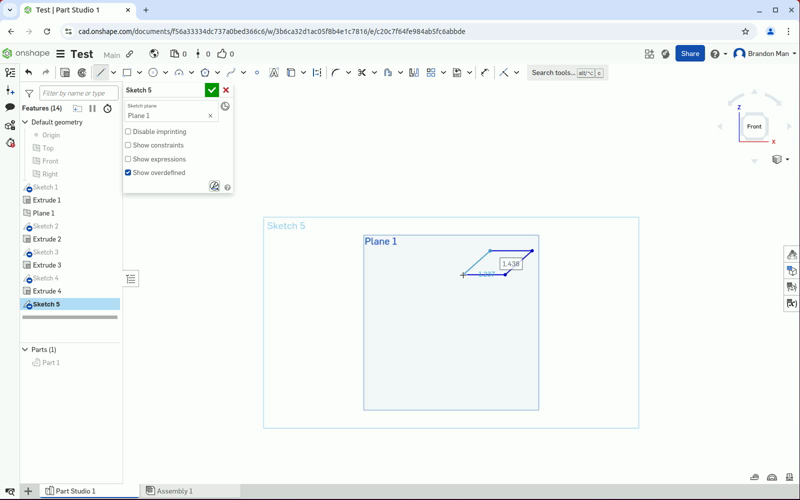
scroll(6)
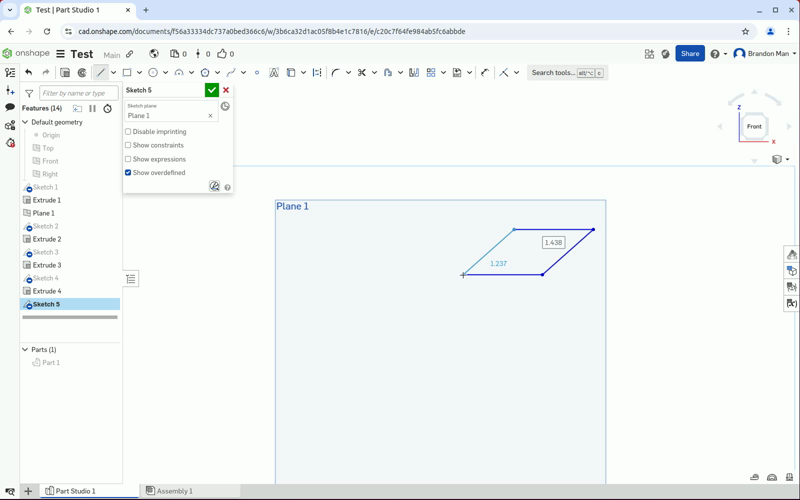
key_up(shift)
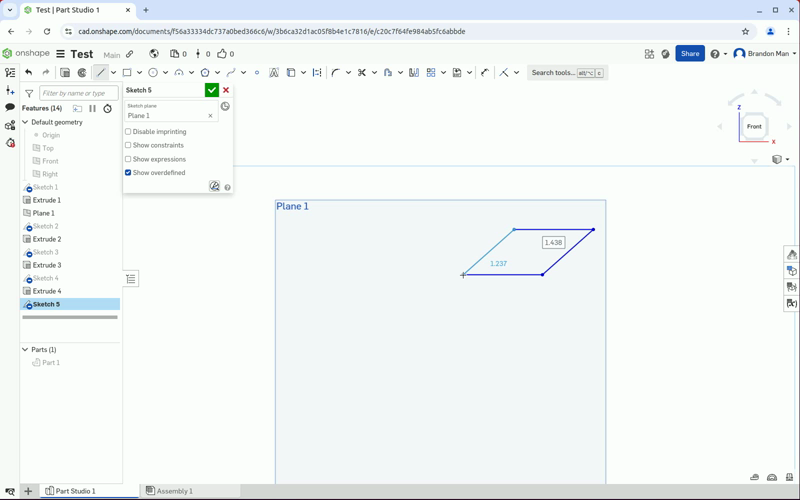
click(463, 274)
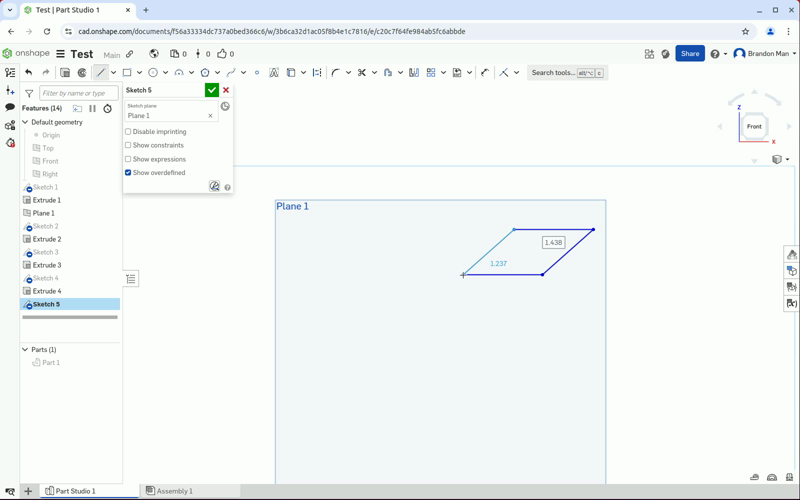
scroll(-6)
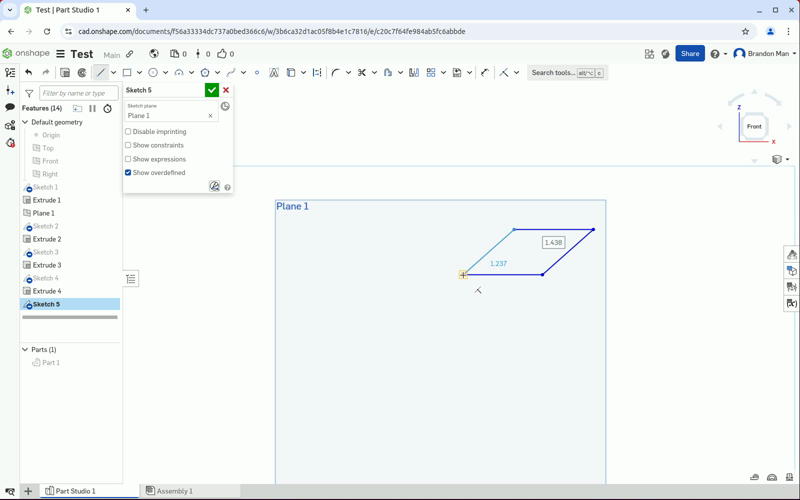
scroll(-6)
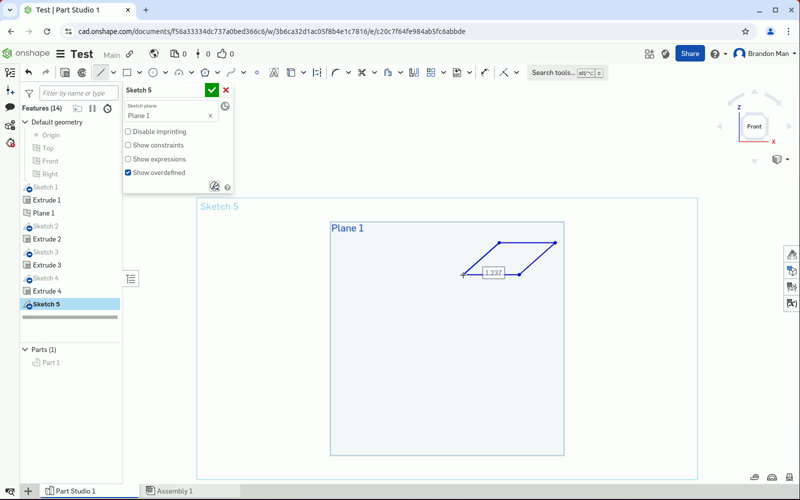
scroll(-6)
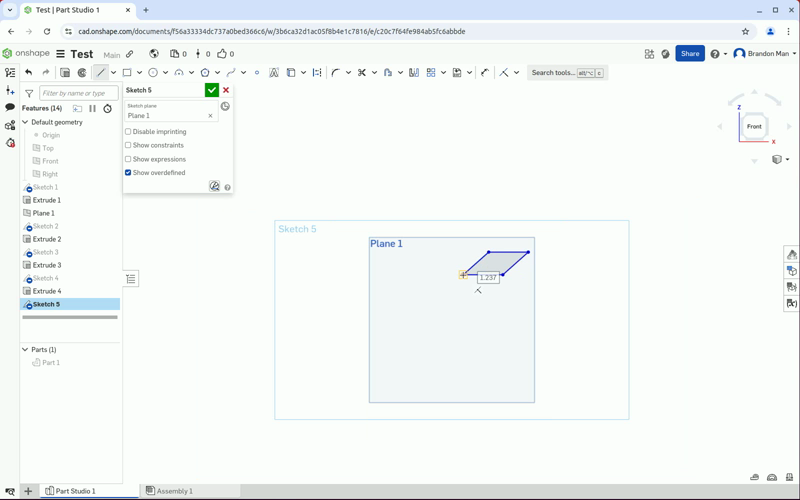
scroll(-6)
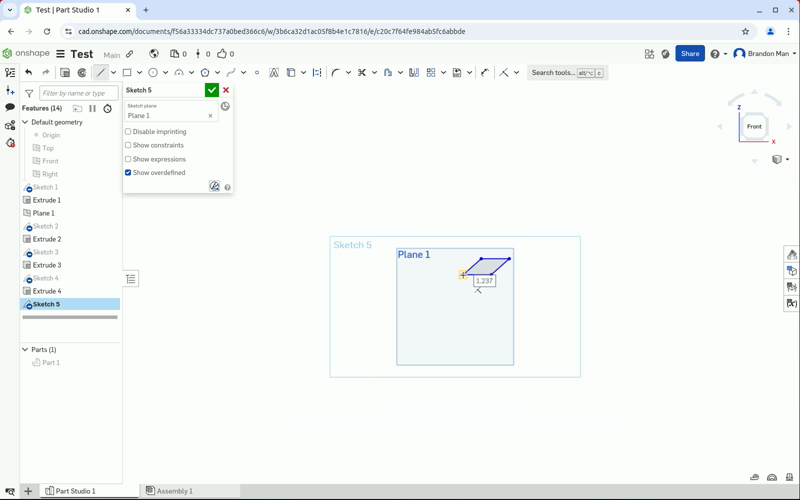
scroll(-6)
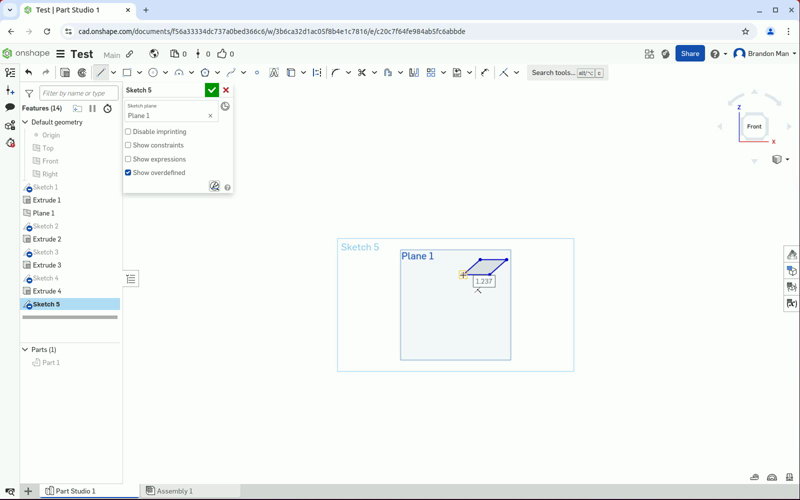
scroll(-6)
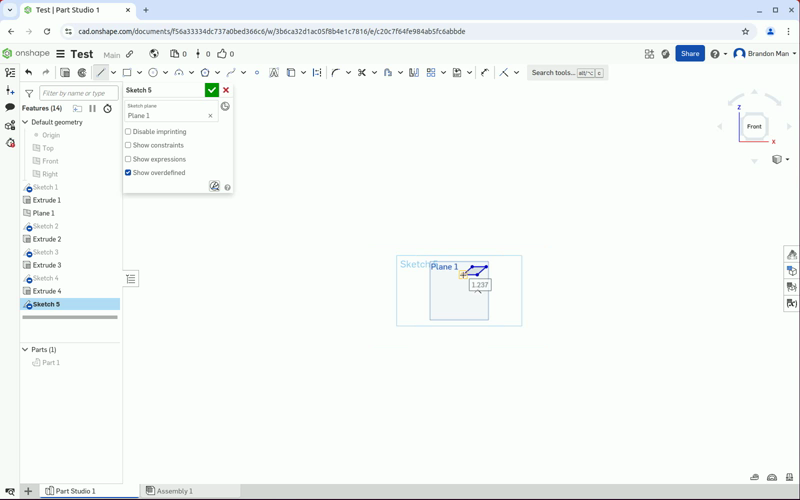
scroll(-6)
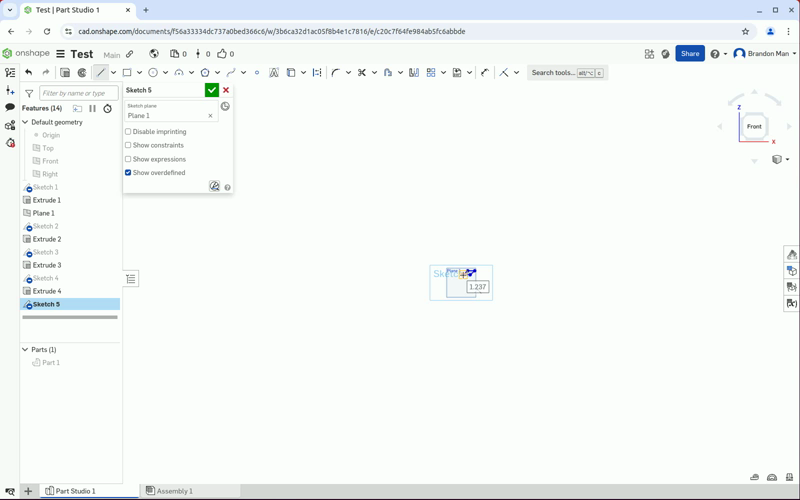
key(esc)
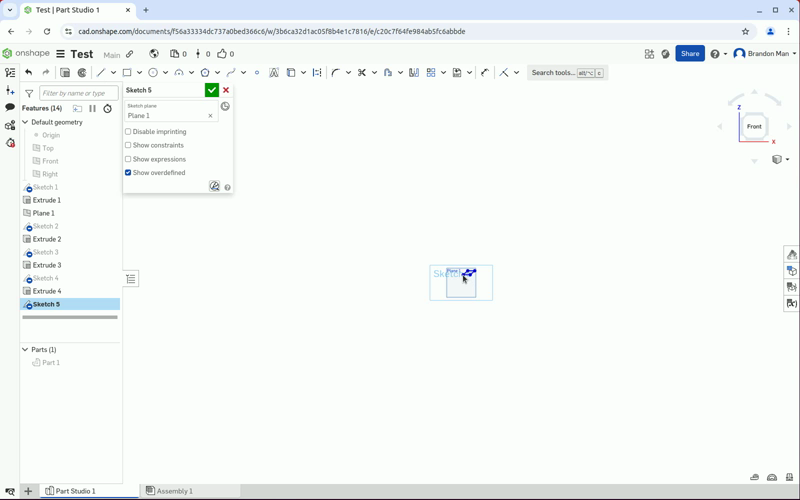
mouse_move(465, 273)
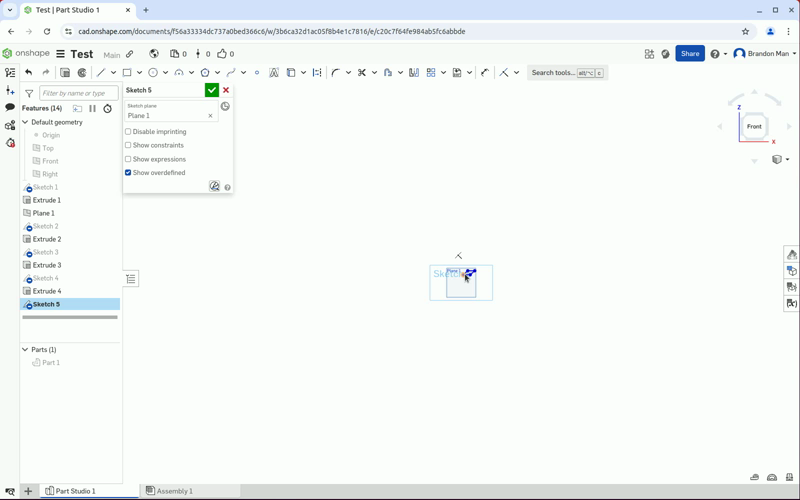
scroll(6)
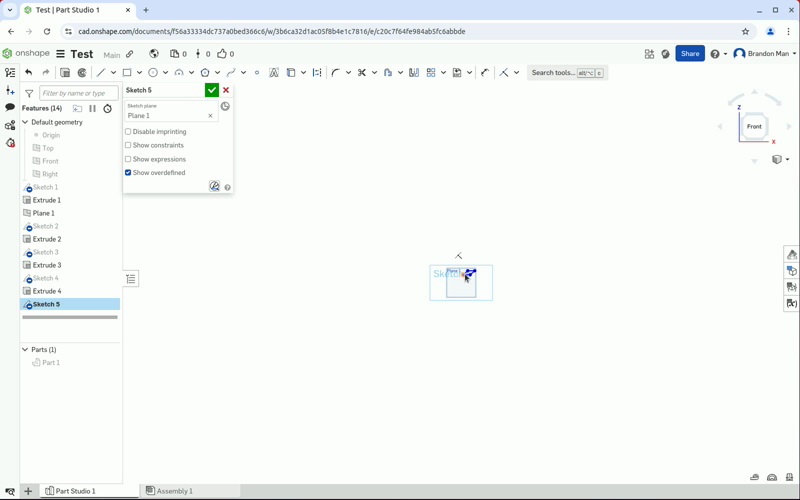
scroll(6)
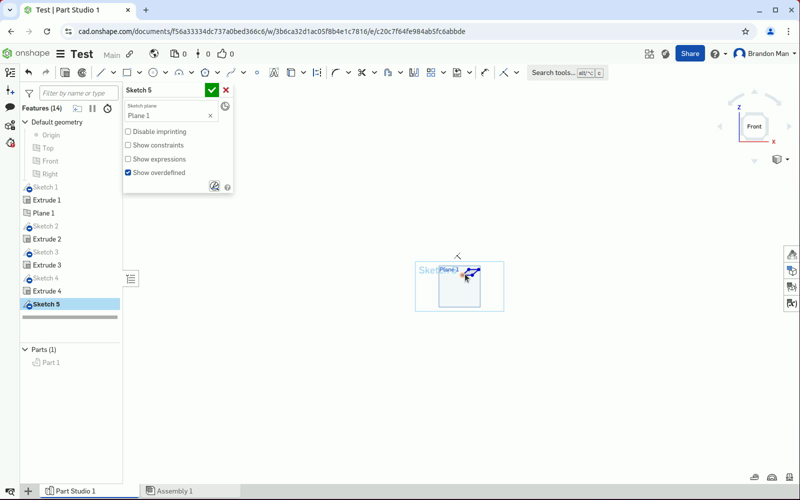
scroll(6)
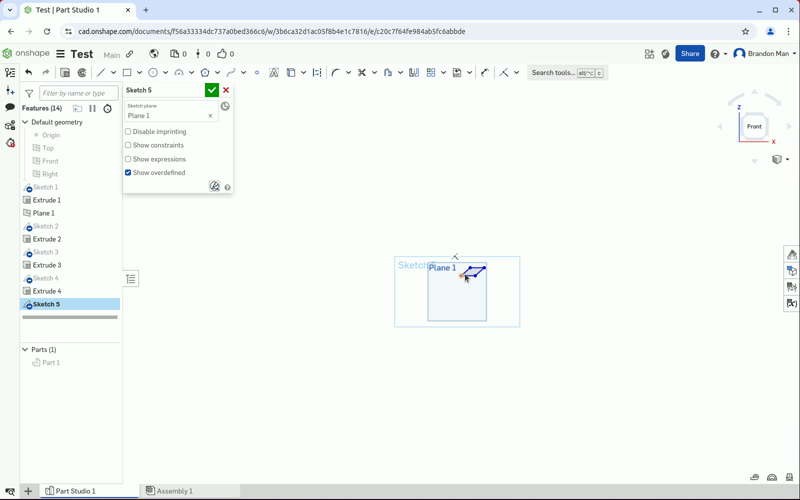
scroll(6)
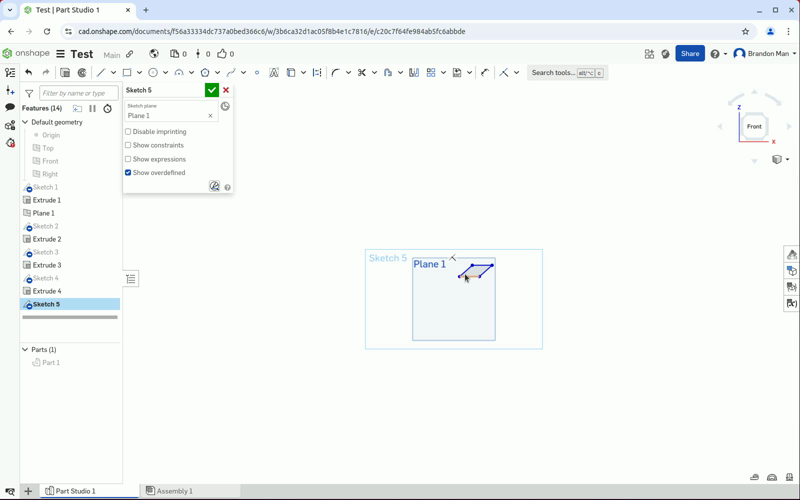
scroll(6)
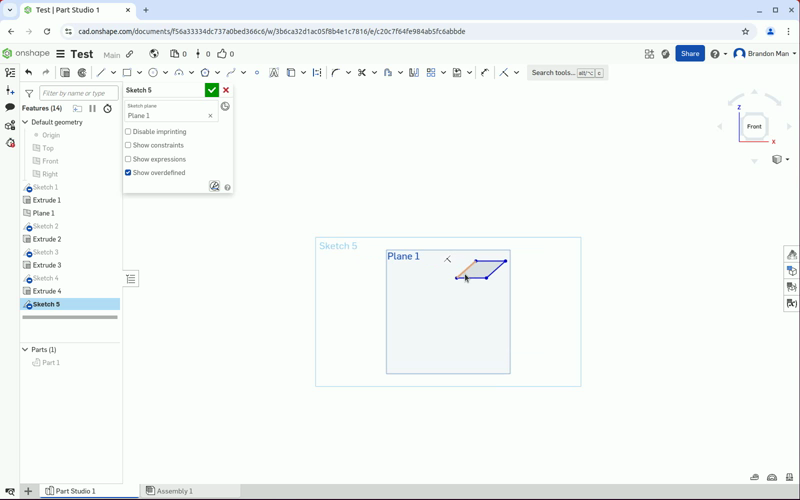
scroll(6)
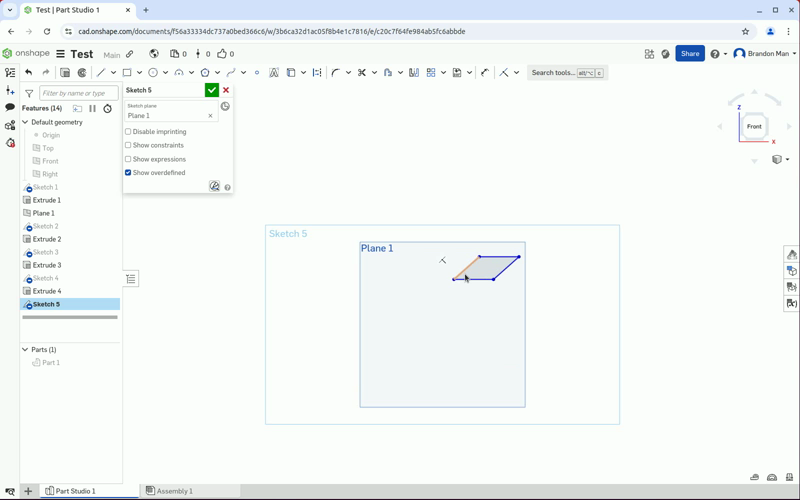
scroll(6)
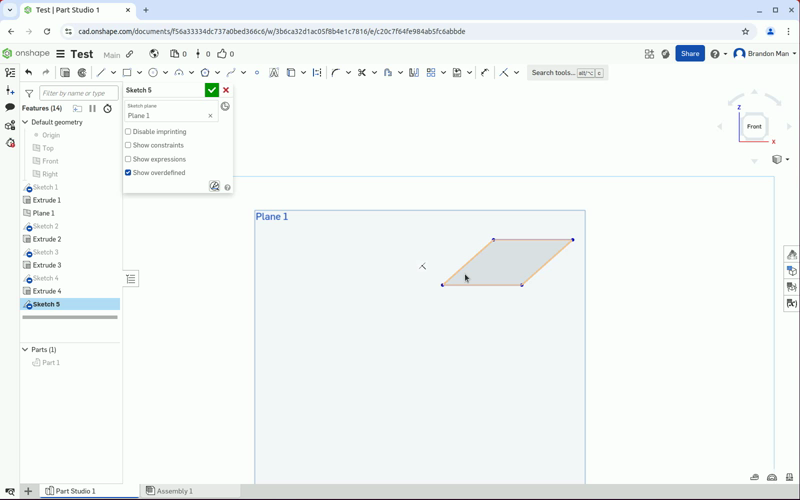
click(465, 273)
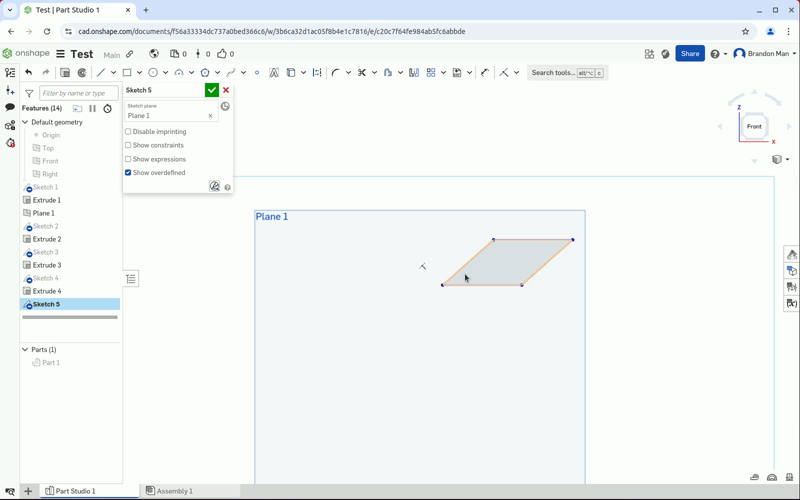
scroll(-6)
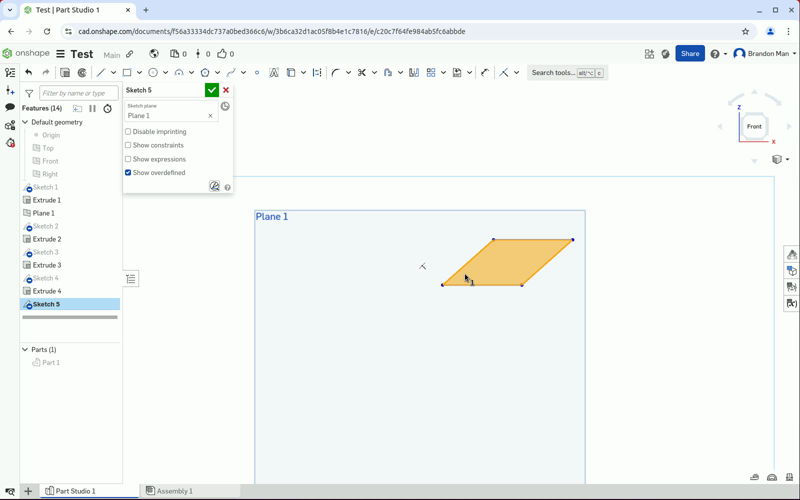
scroll(-6)
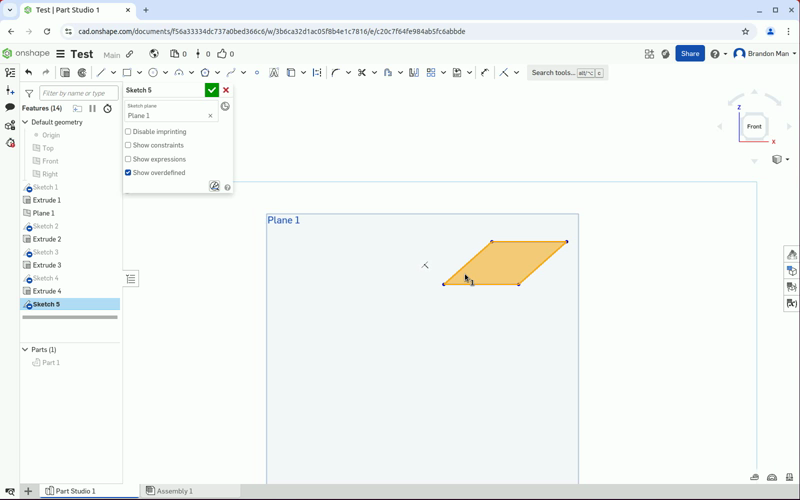
scroll(-6)
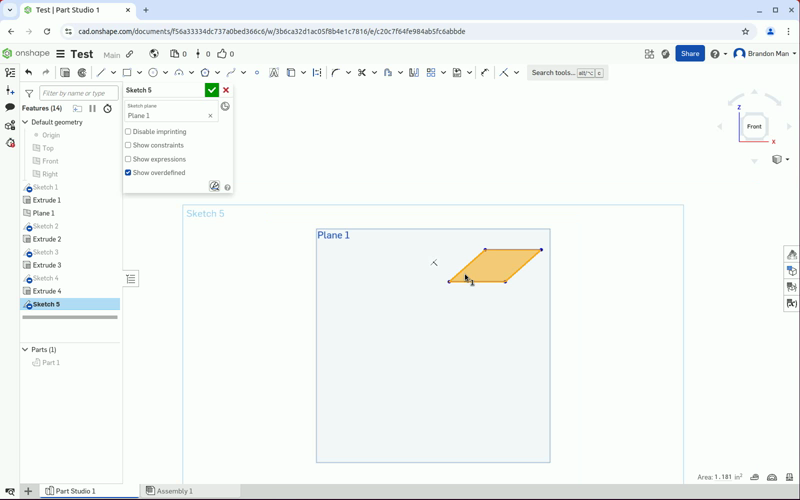
scroll(-6)
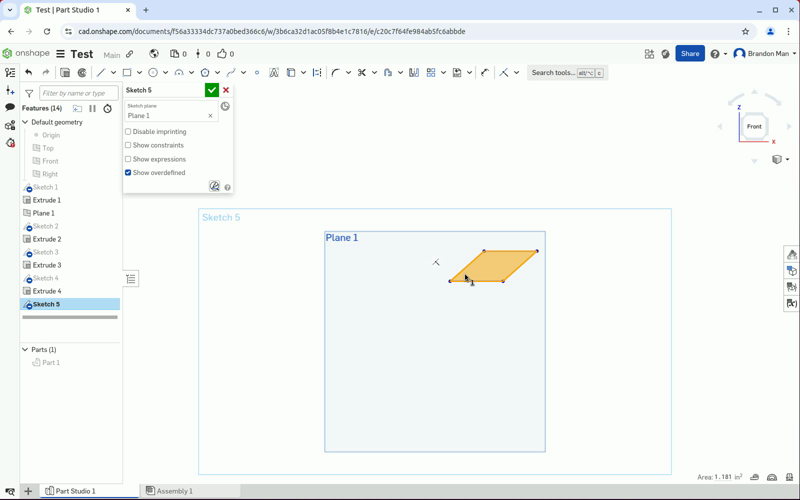
scroll(-6)
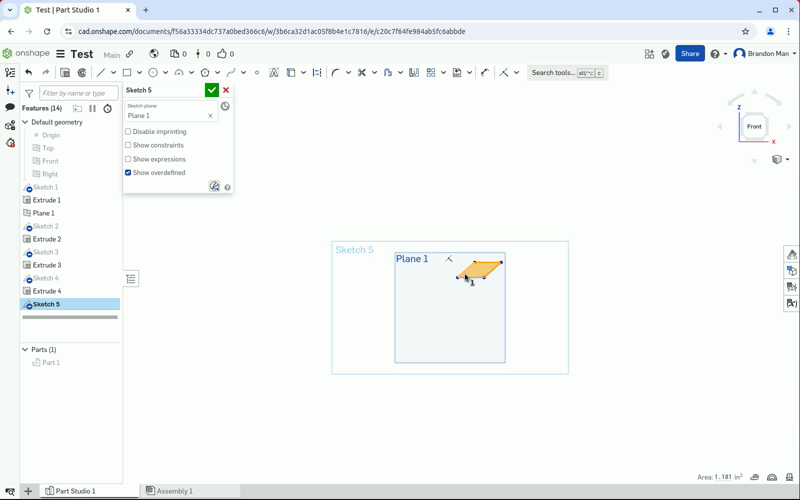
scroll(-6)
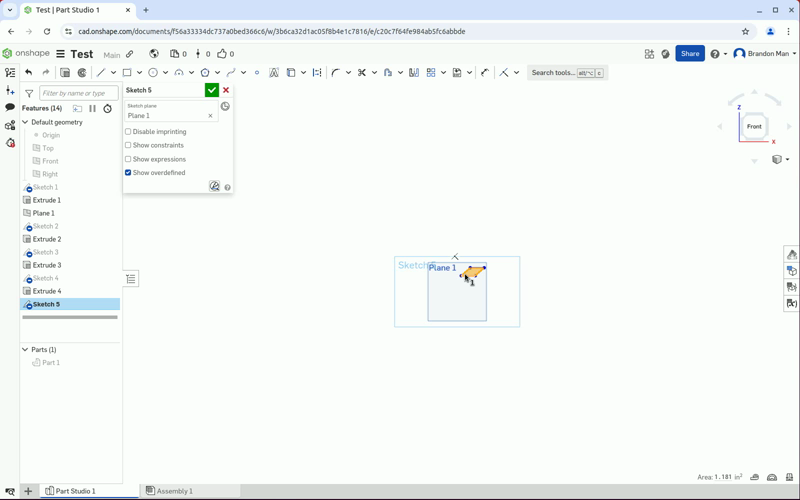
scroll(-6)
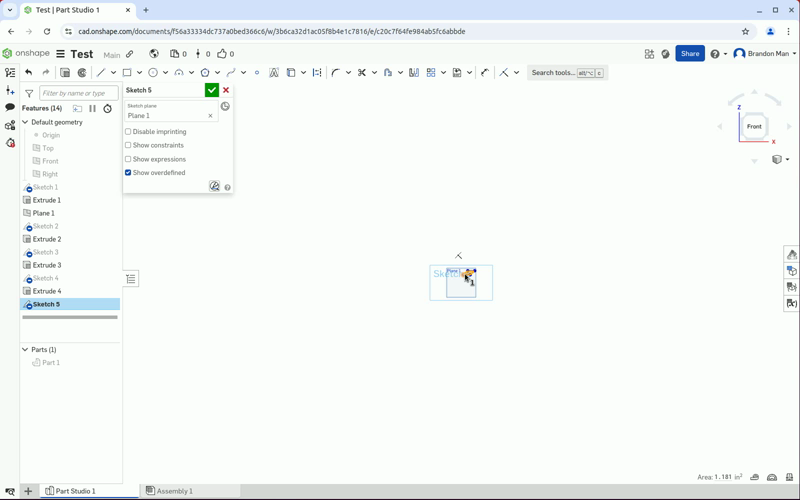
mouse_move(73, 352)
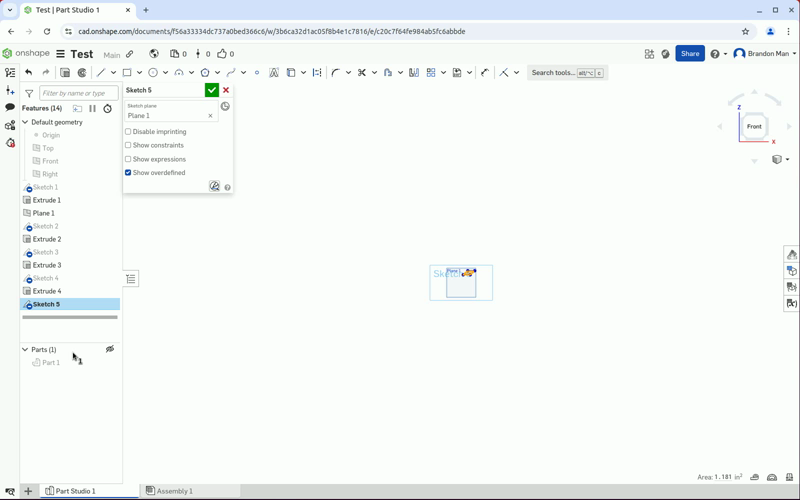
key(shift+y)
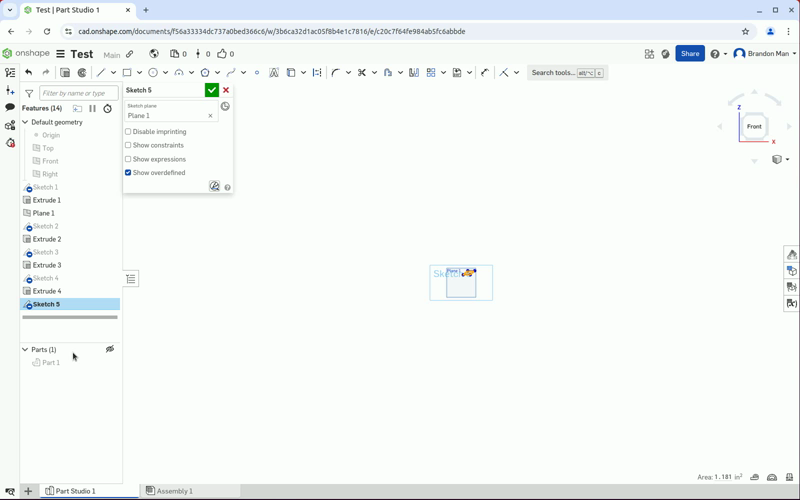
key(shift+e)
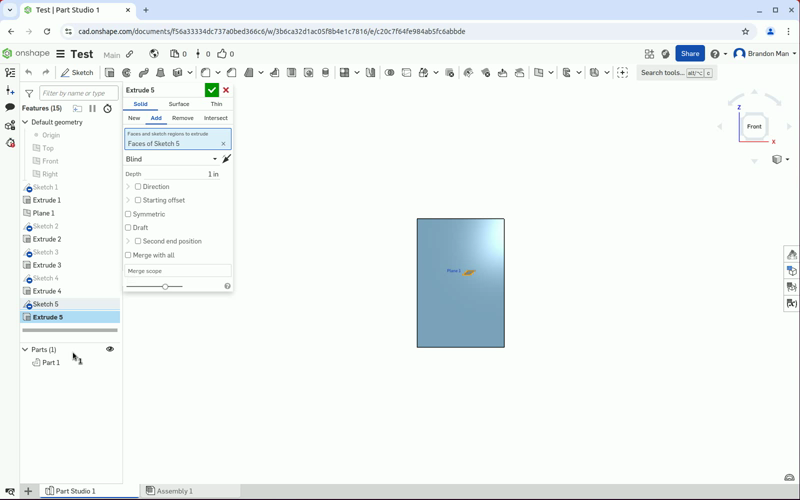
mouse_move(143, 106)
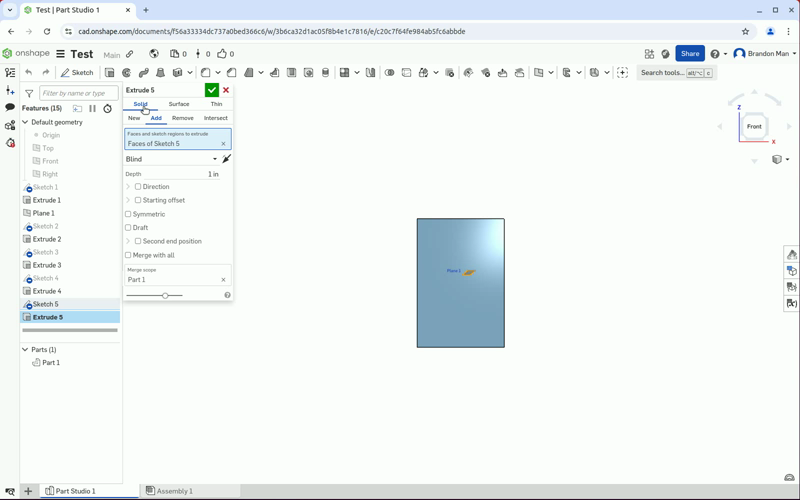
click(143, 106)
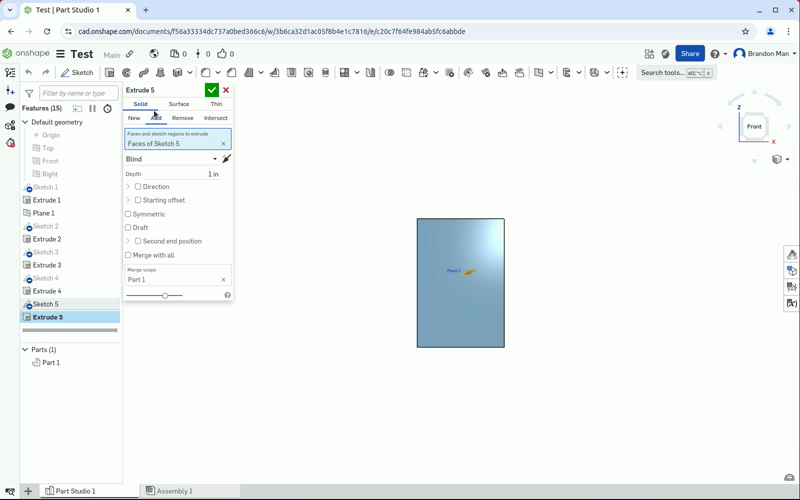
mouse_move(186, 120)
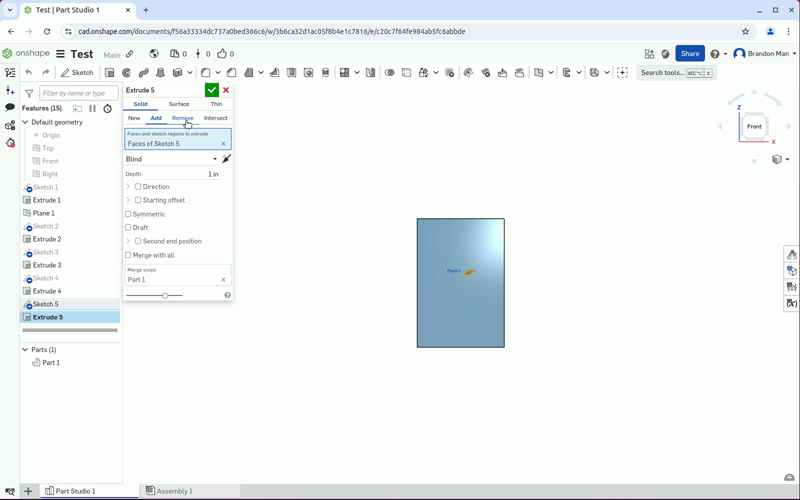
click(186, 120)
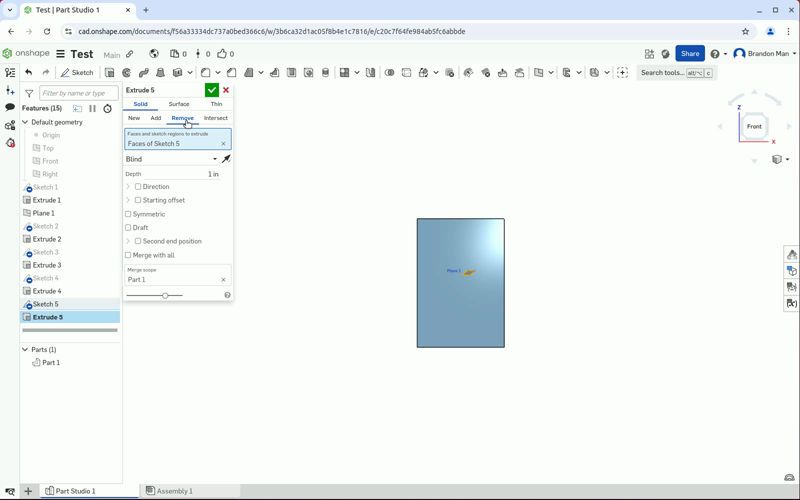
key(tab, 4)
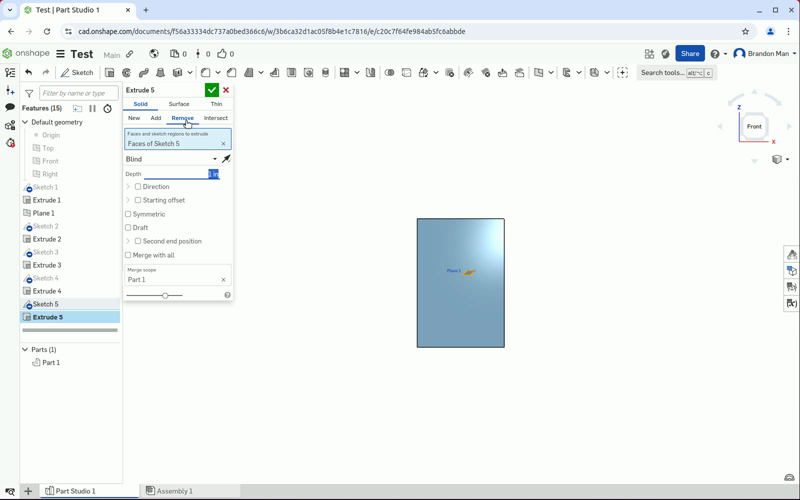
text(2.407)
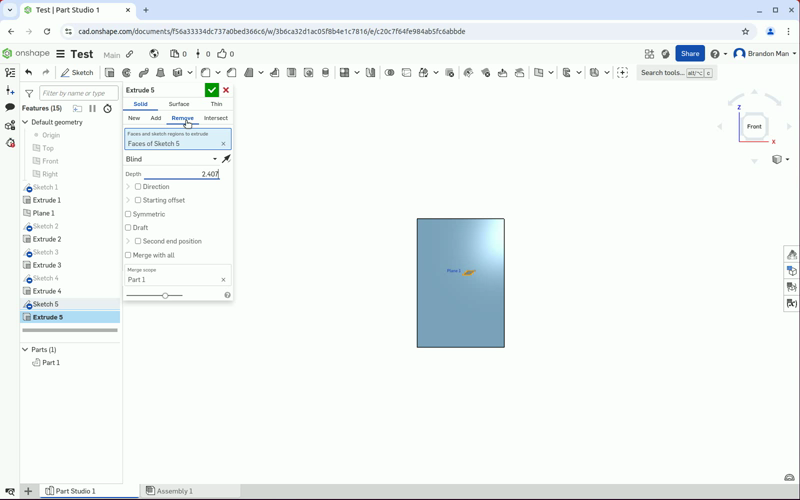
key(tab, 6)
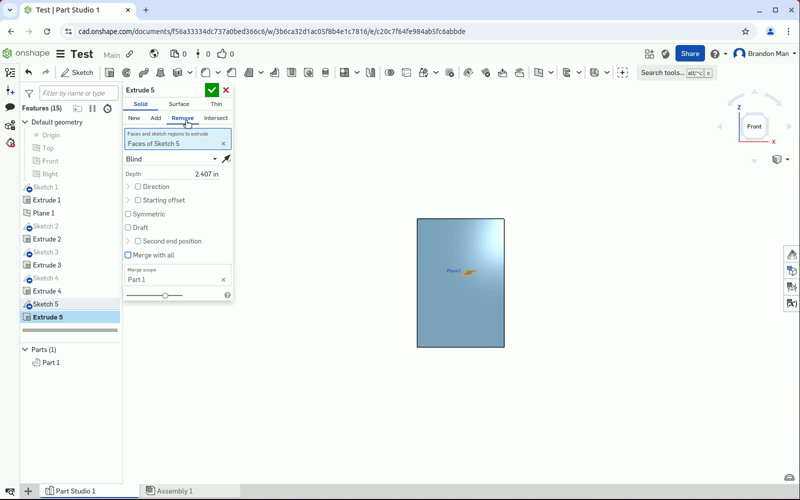
key(space)
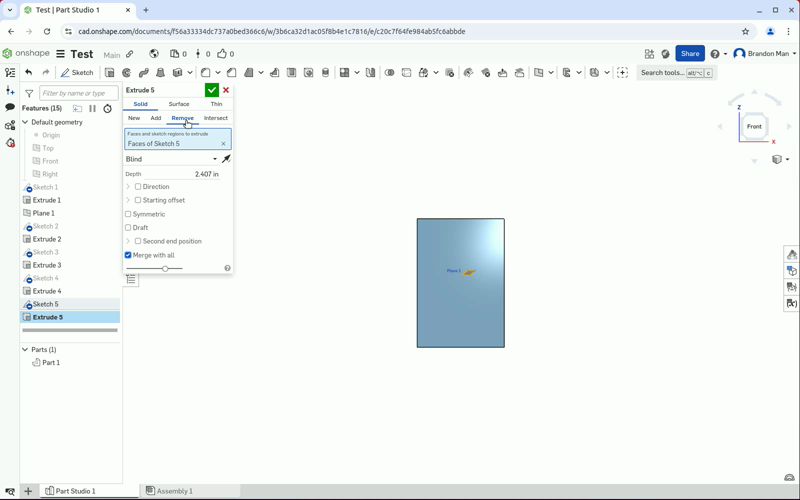
key(enter)
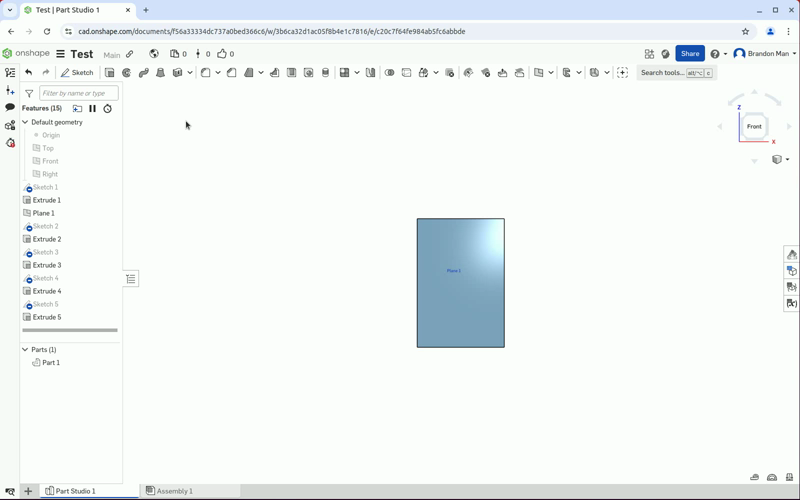
key(shift+h)
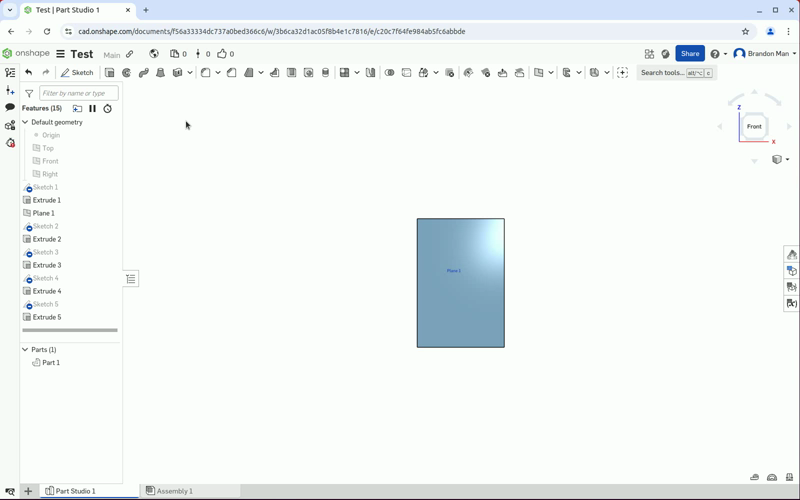
key(shift+h)
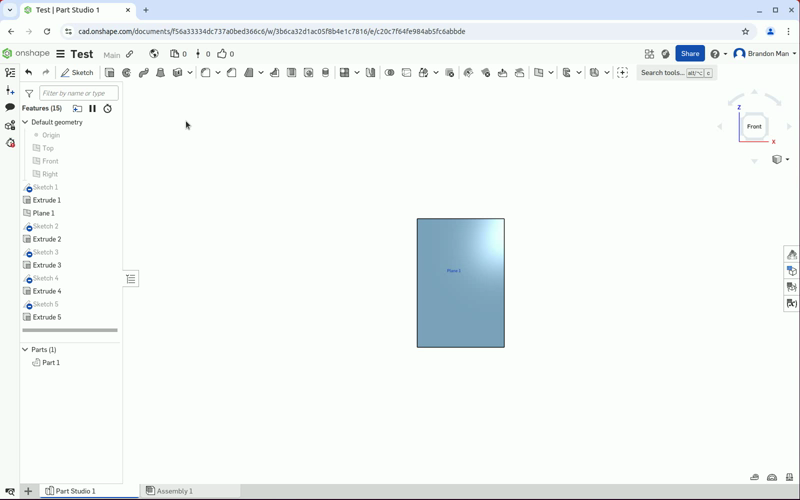
mouse_move(73, 189)
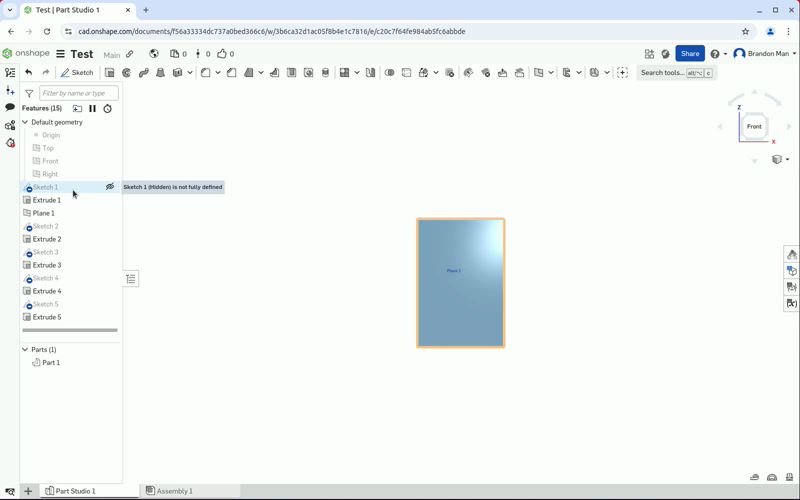
click(73, 189)
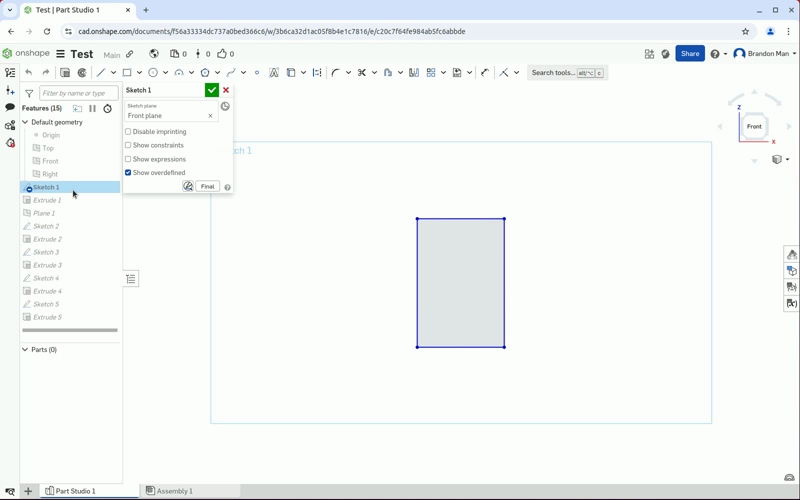
mouse_move(229, 92)
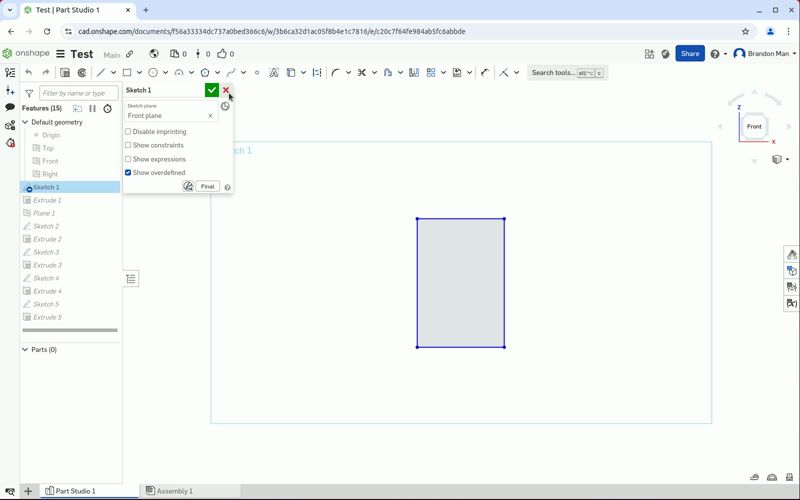
click(229, 92)
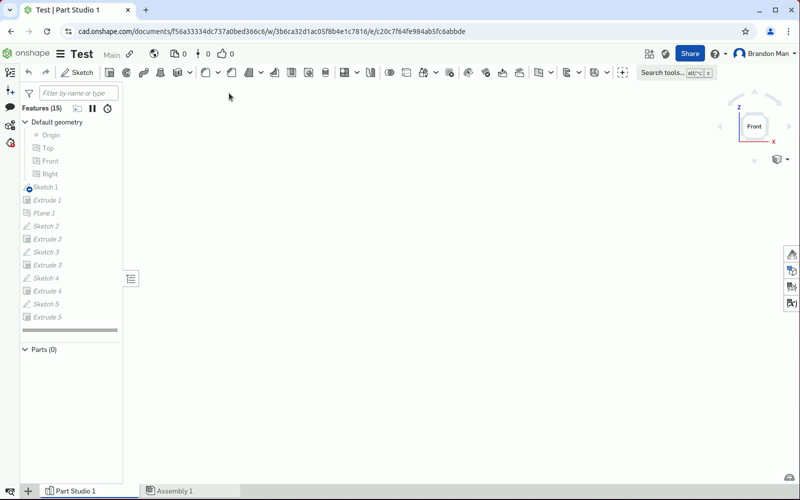
key(shift+s)
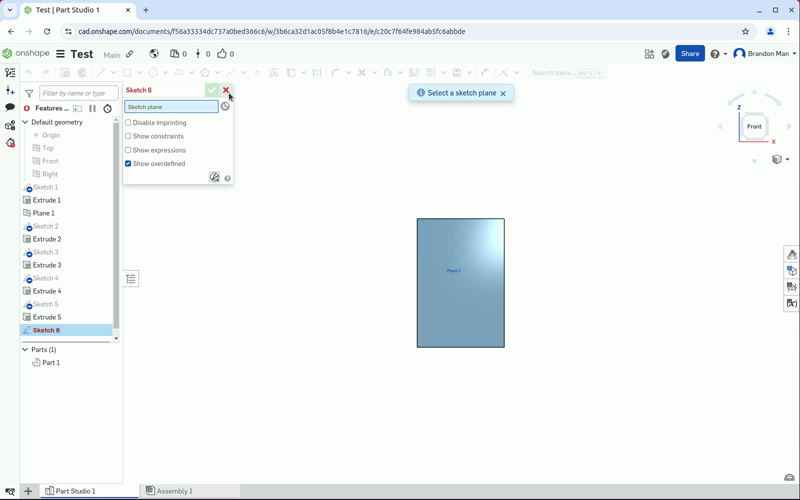
mouse_move(69, 215)
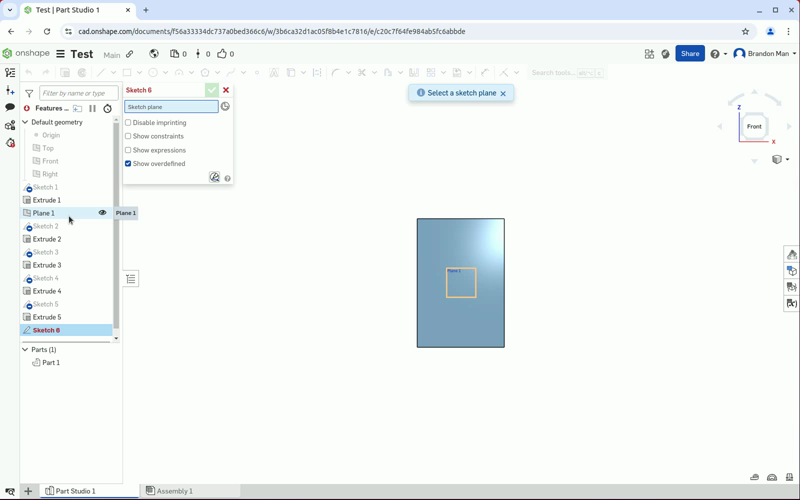
click(69, 215)
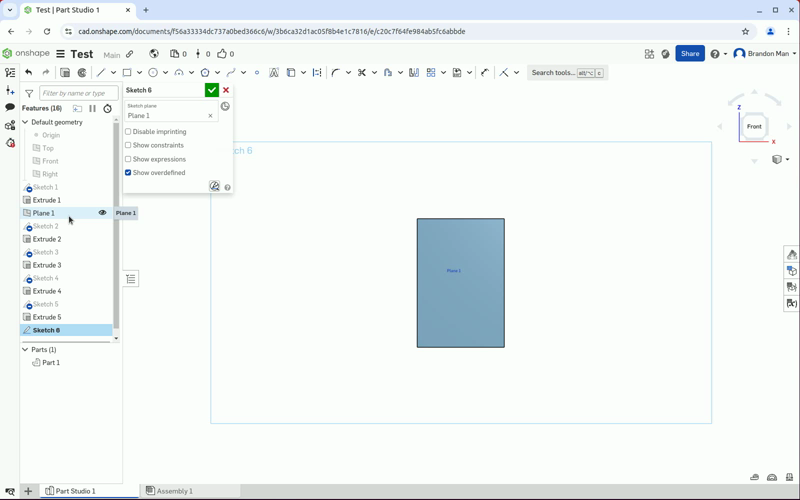
mouse_move(73, 352)
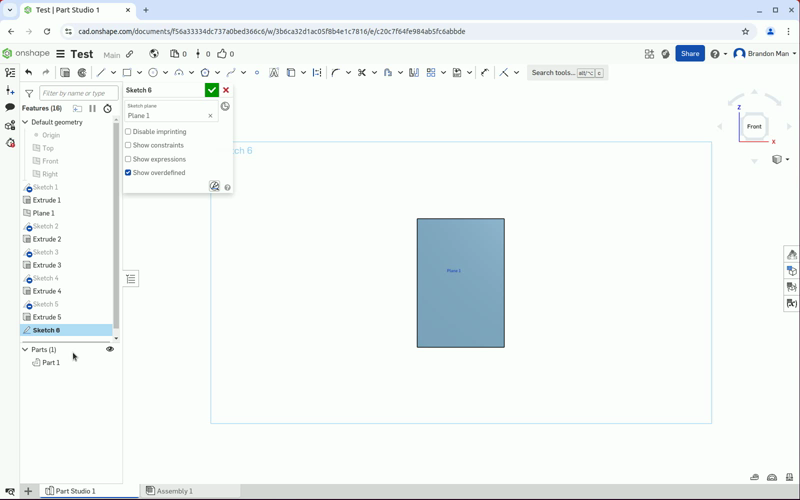
key(y)
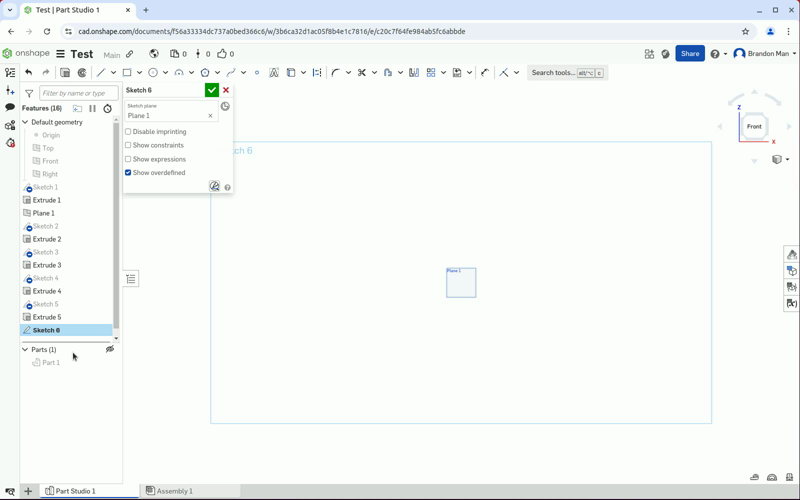
key(l)
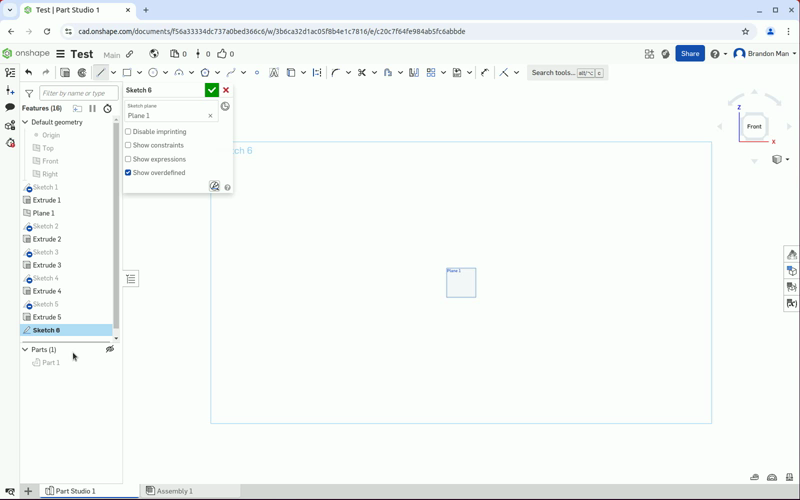
key_down(shift)
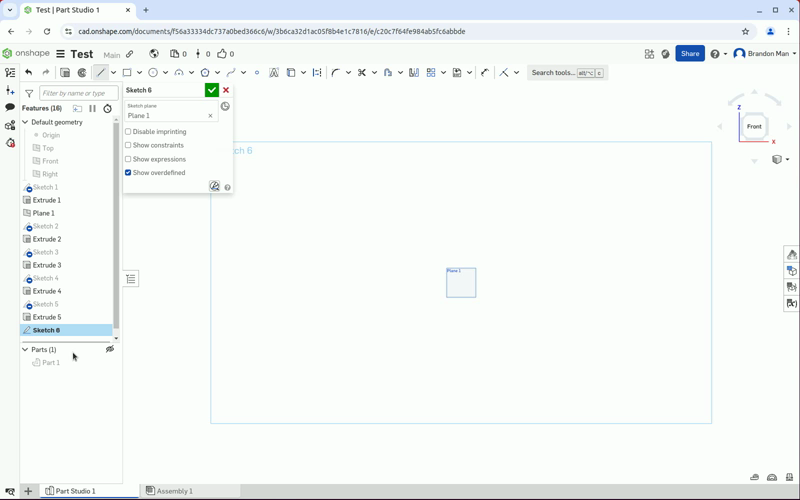
mouse_move(454, 270)
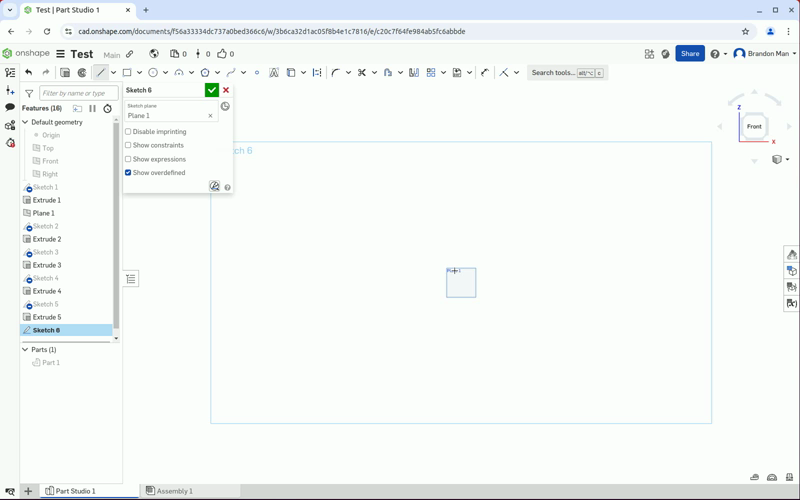
click(454, 270)
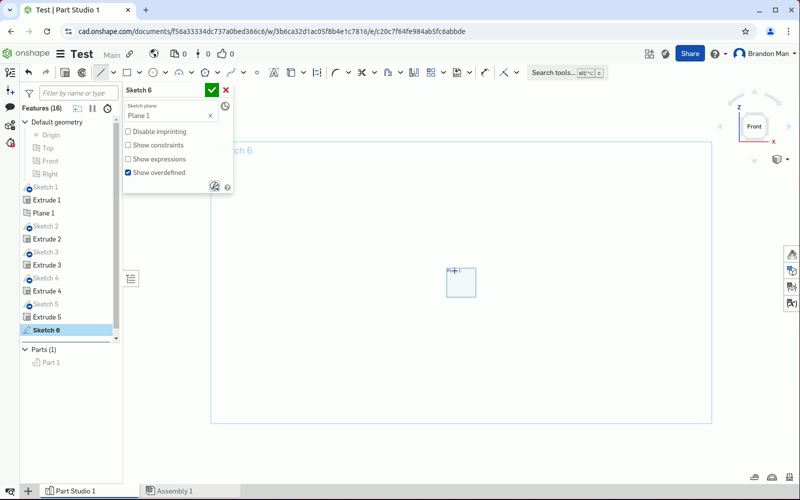
key_up(shift)
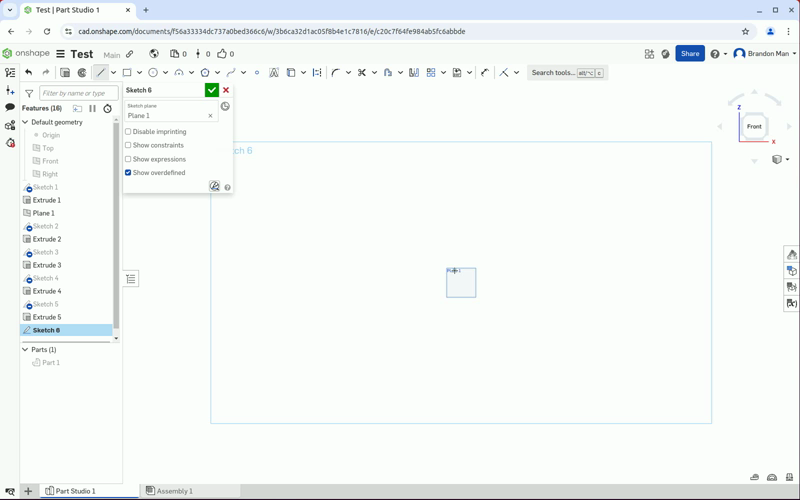
key_down(shift)
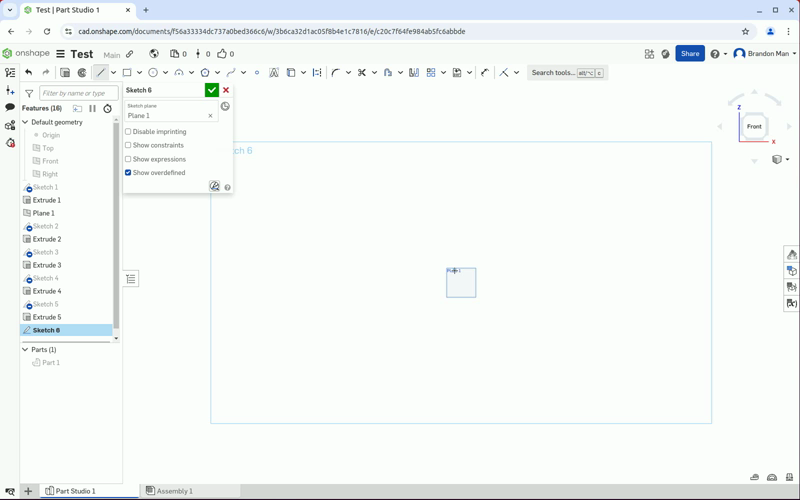
mouse_move(484, 270)
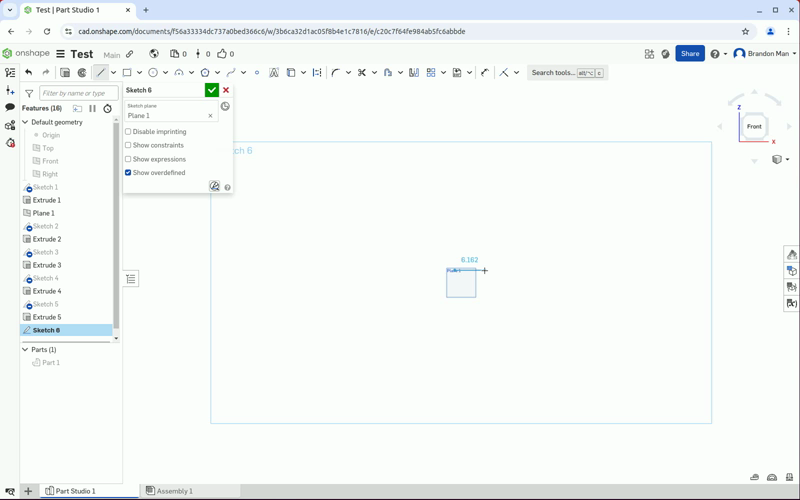
mouse_move(456, 275)
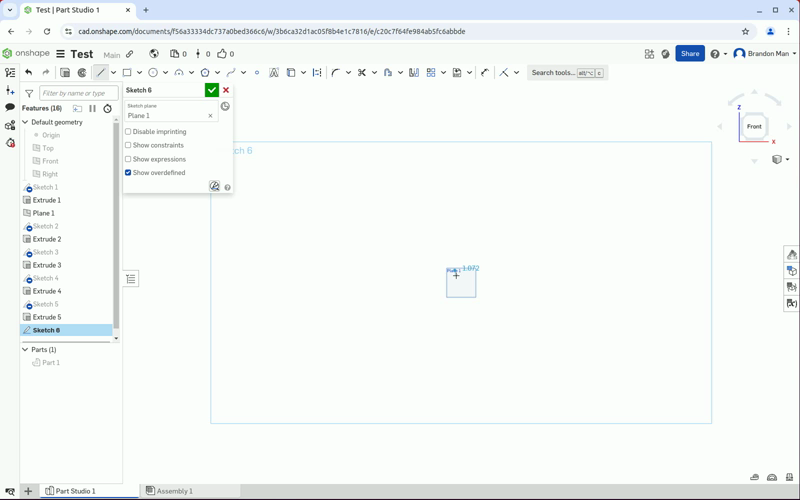
scroll(6)
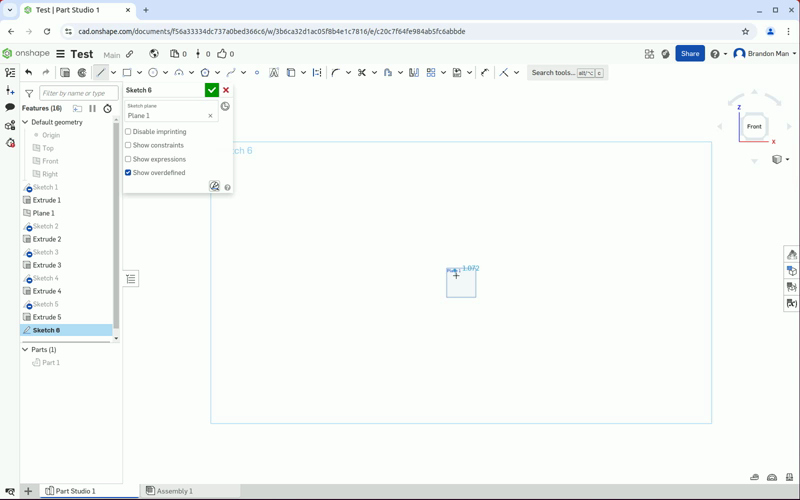
scroll(6)
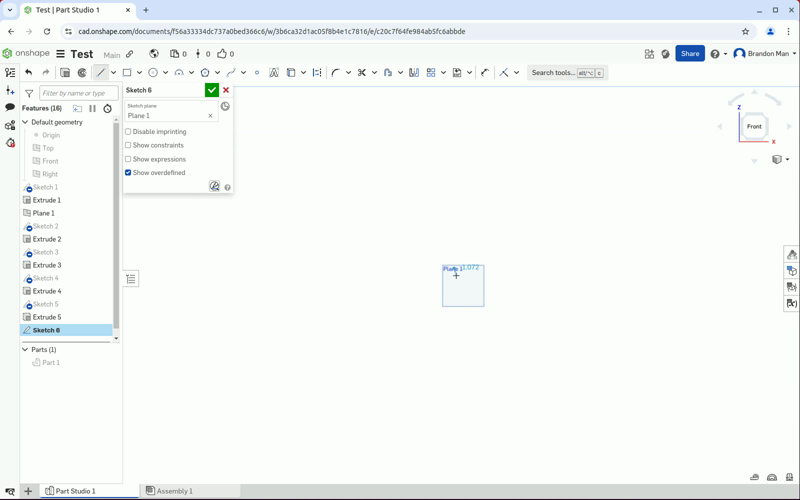
scroll(6)
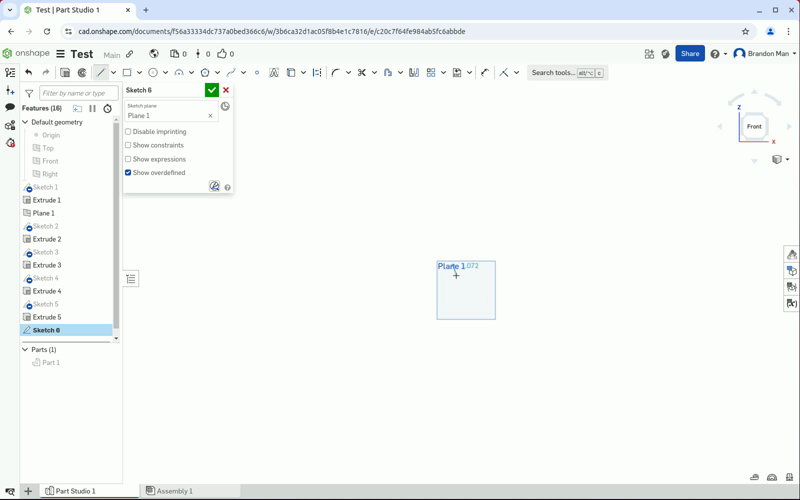
scroll(6)
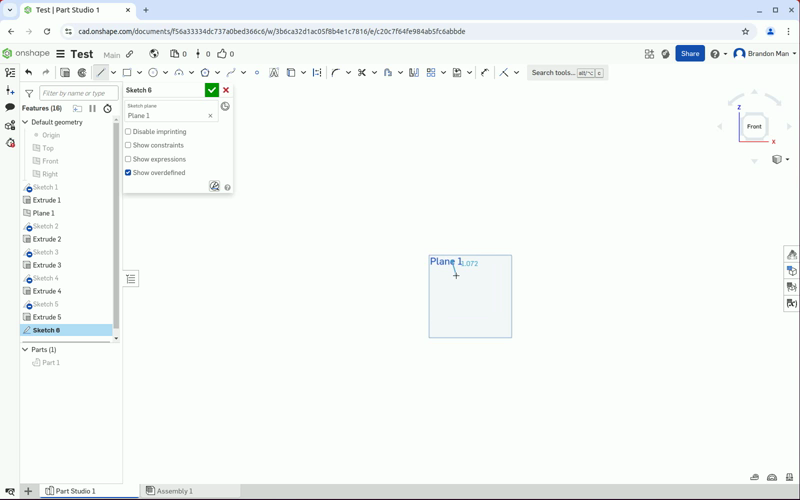
scroll(6)
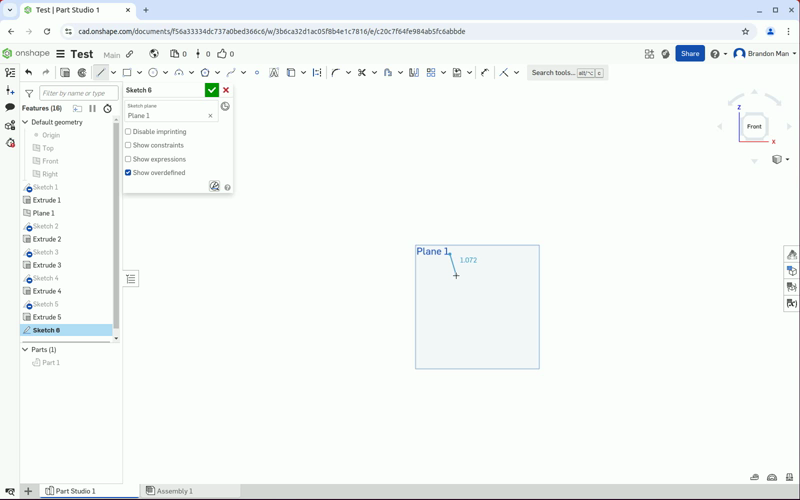
scroll(6)
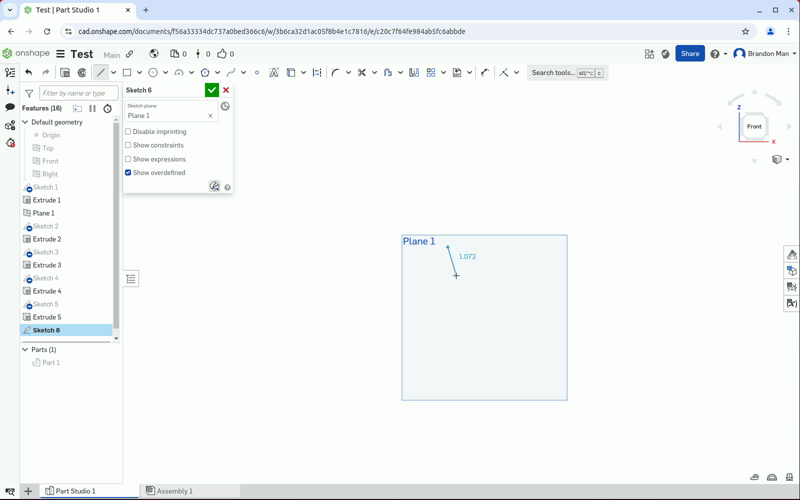
scroll(6)
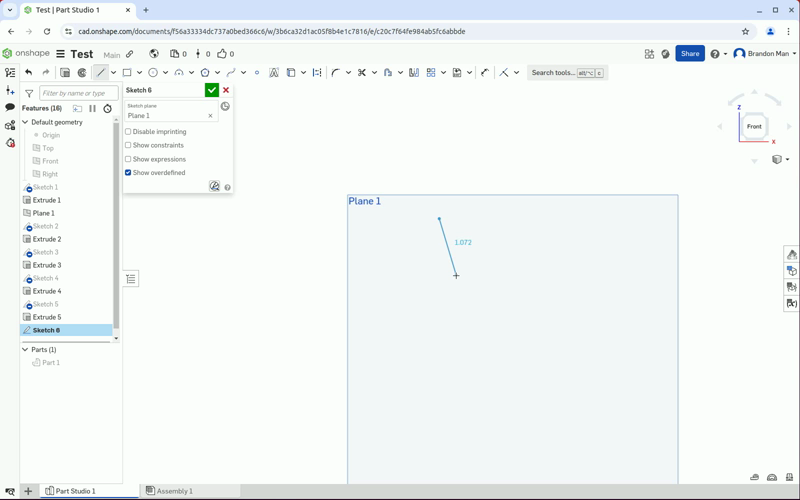
click(456, 275)
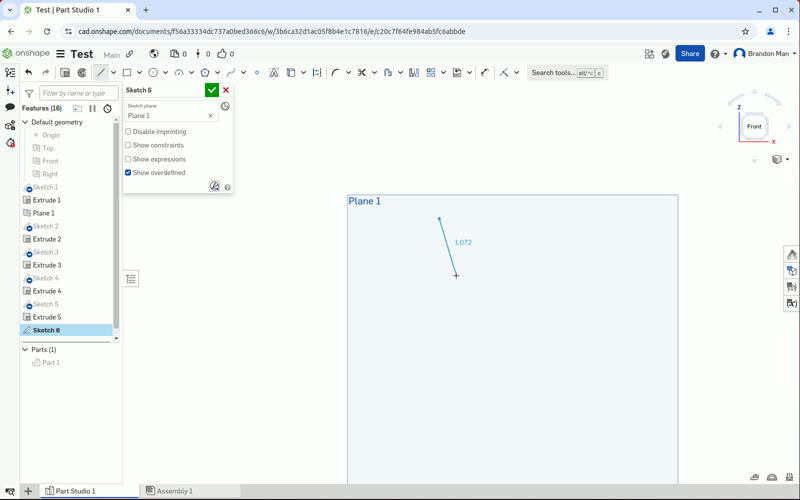
scroll(-6)
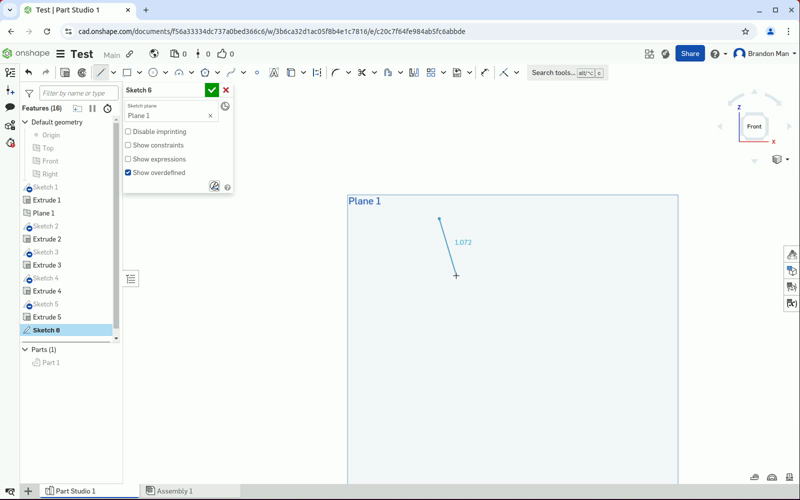
scroll(-6)
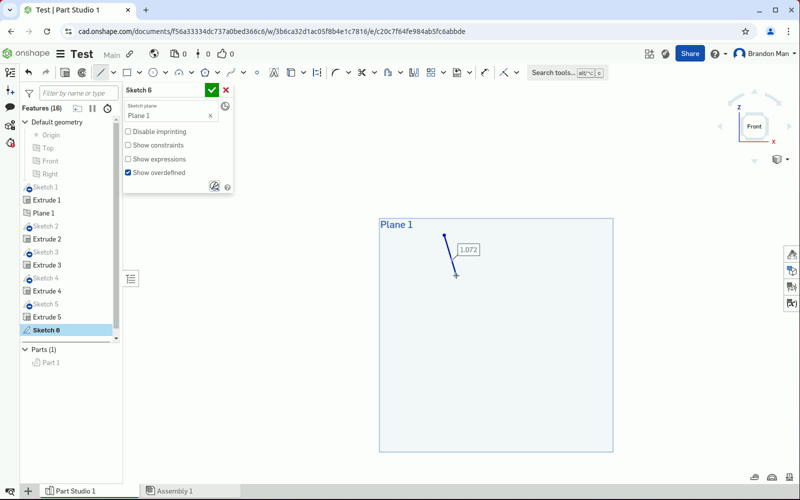
scroll(-6)
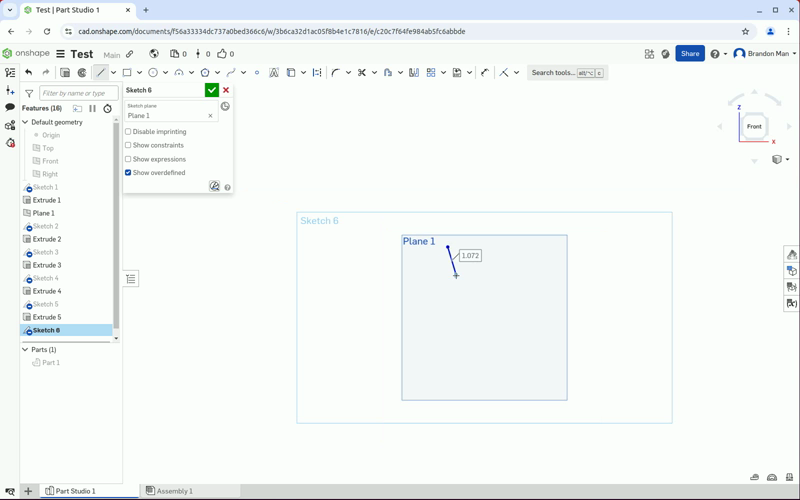
scroll(-6)
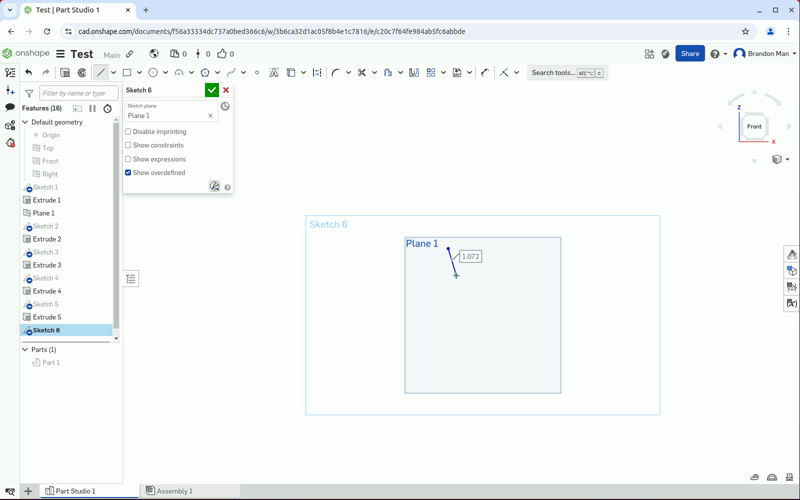
scroll(-6)
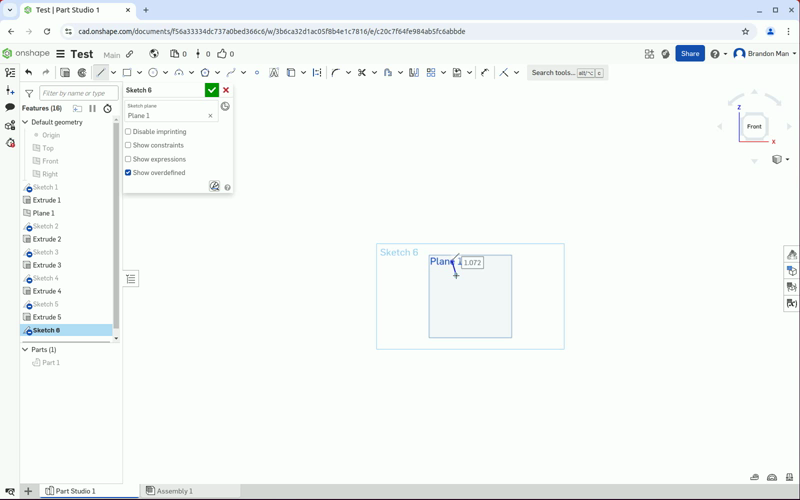
scroll(-6)
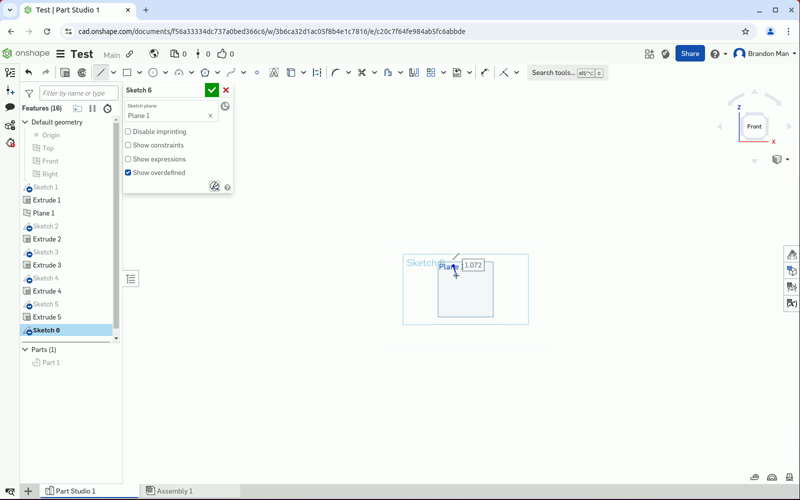
scroll(-6)
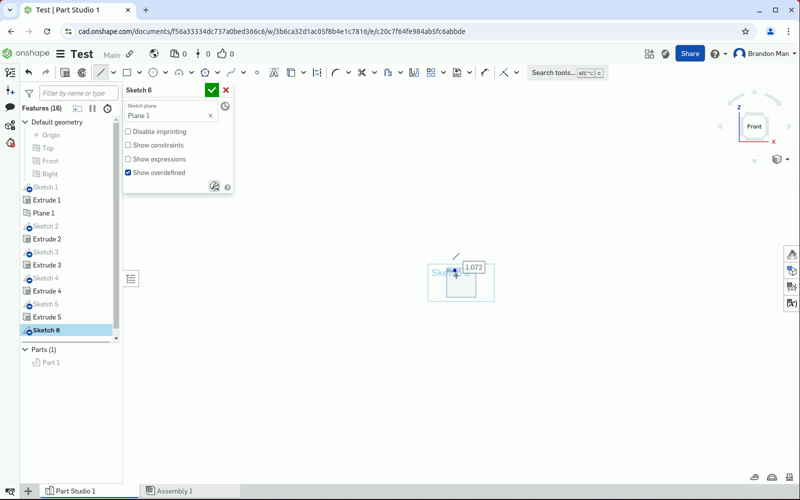
key_up(shift)
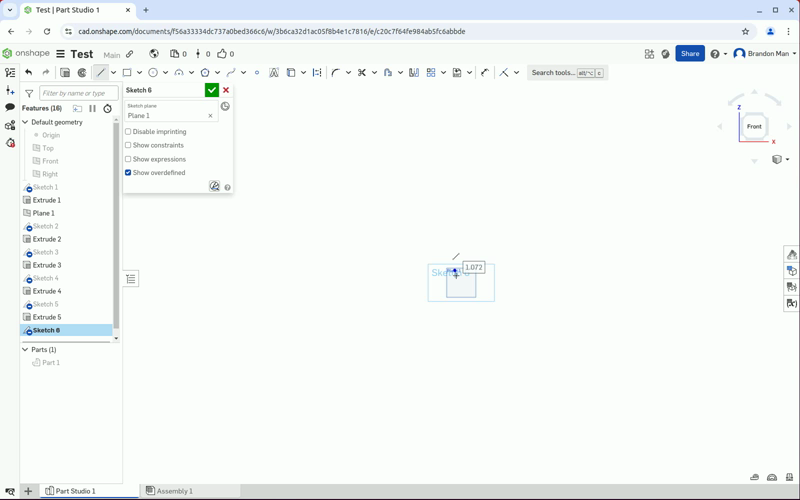
key_down(shift)
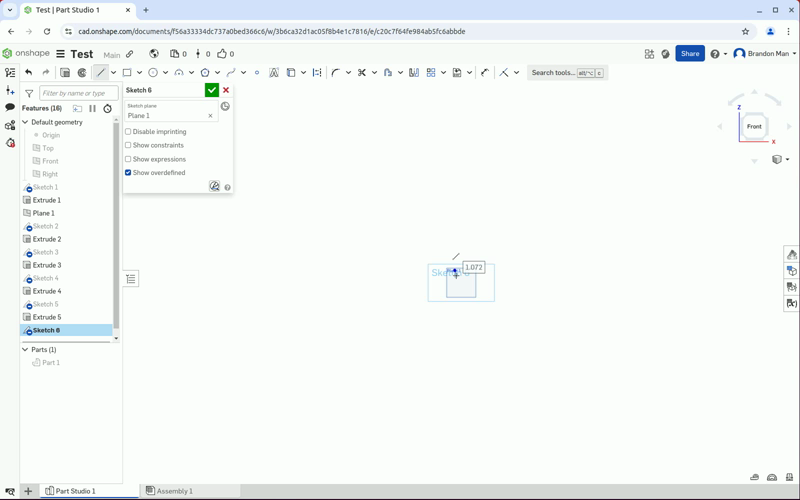
mouse_move(486, 275)
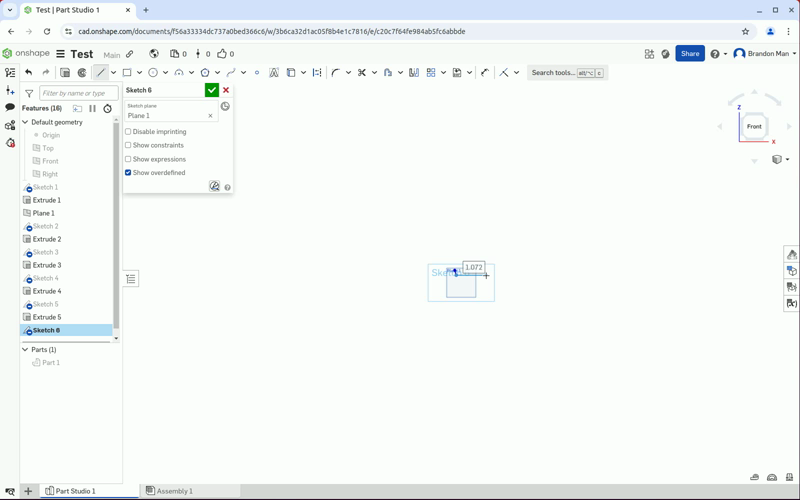
mouse_move(461, 275)
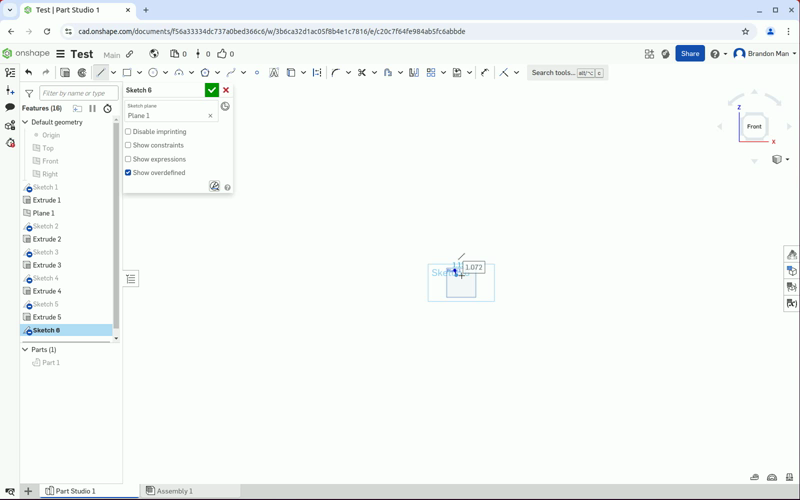
scroll(6)
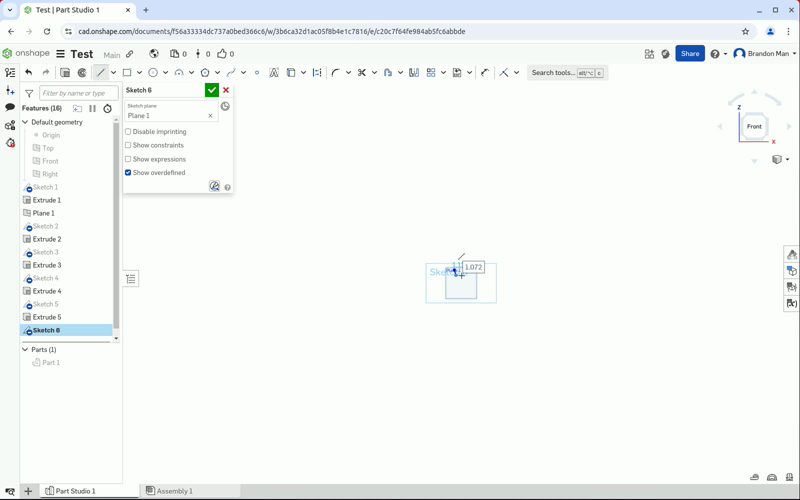
scroll(6)
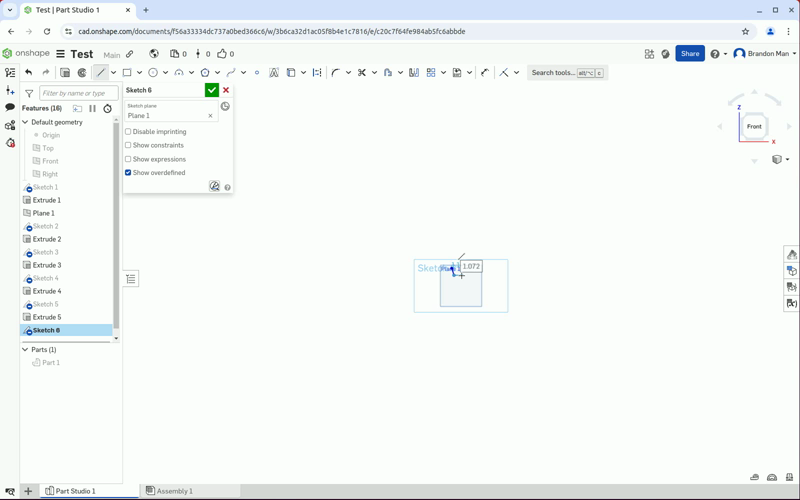
scroll(6)
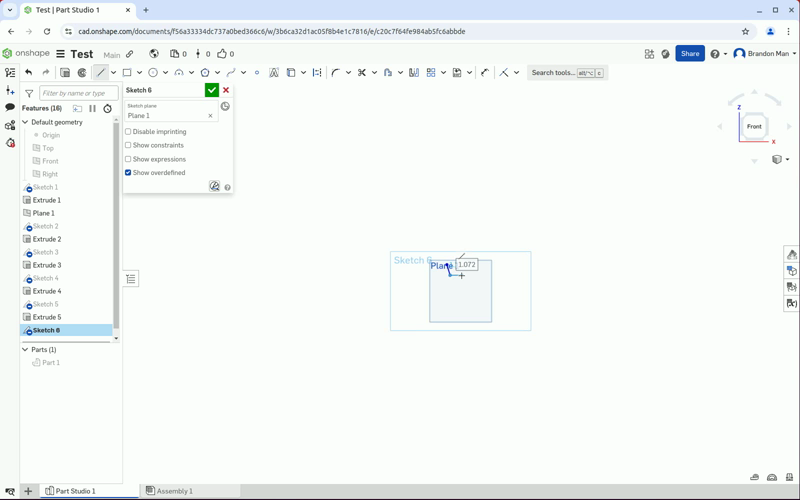
scroll(6)
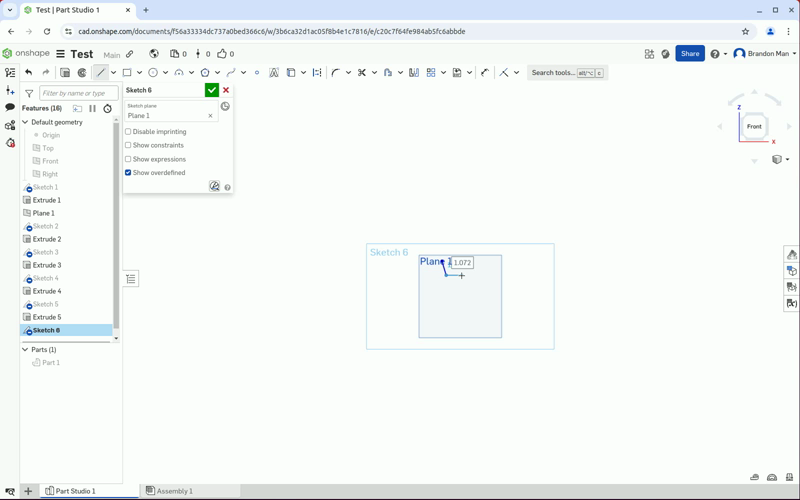
scroll(6)
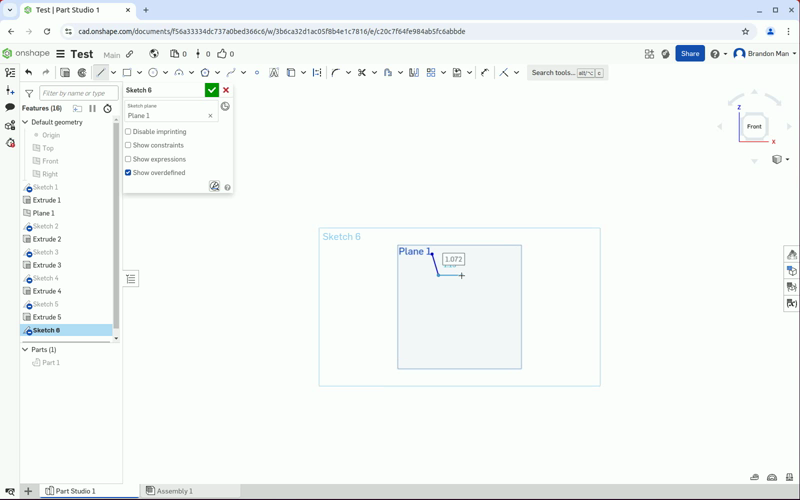
scroll(6)
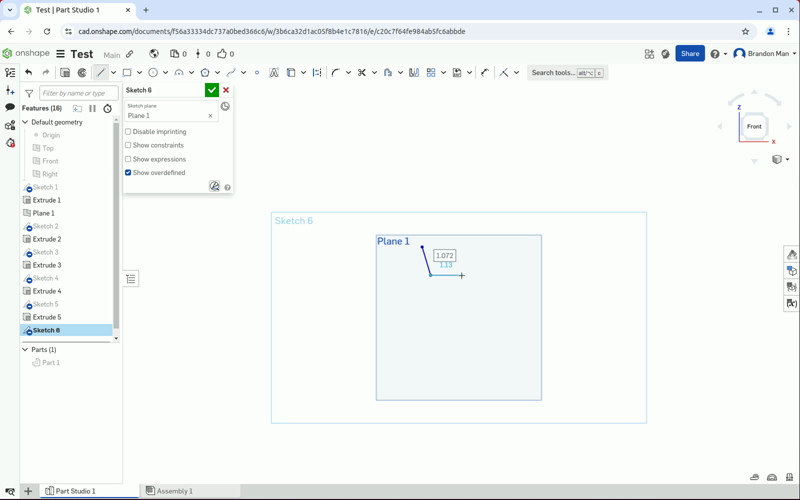
scroll(6)
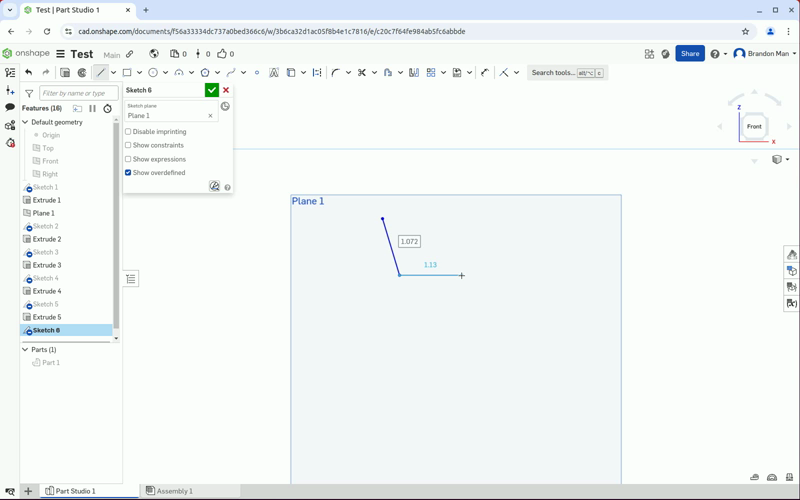
click(461, 275)
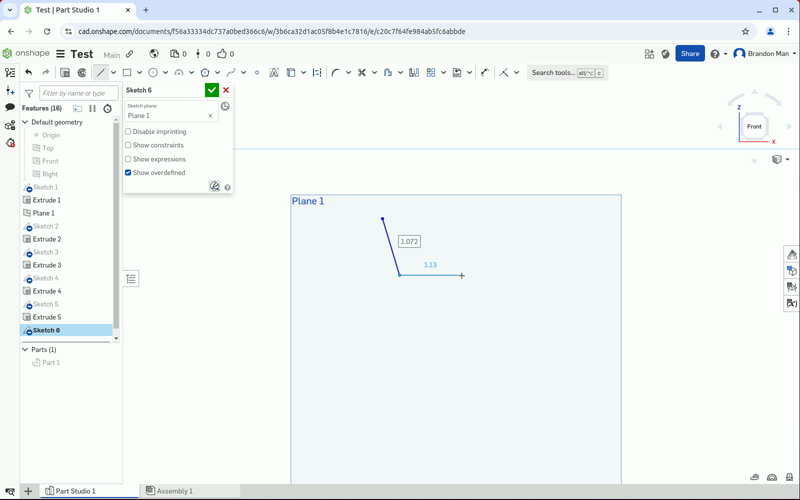
scroll(-6)
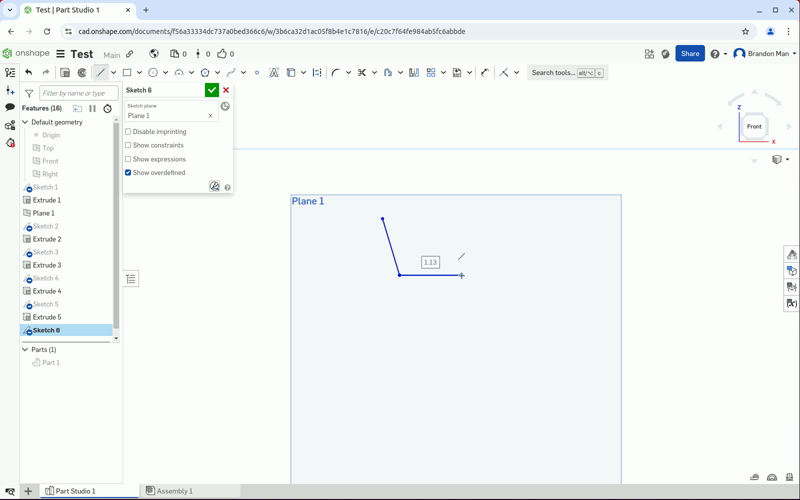
scroll(-6)
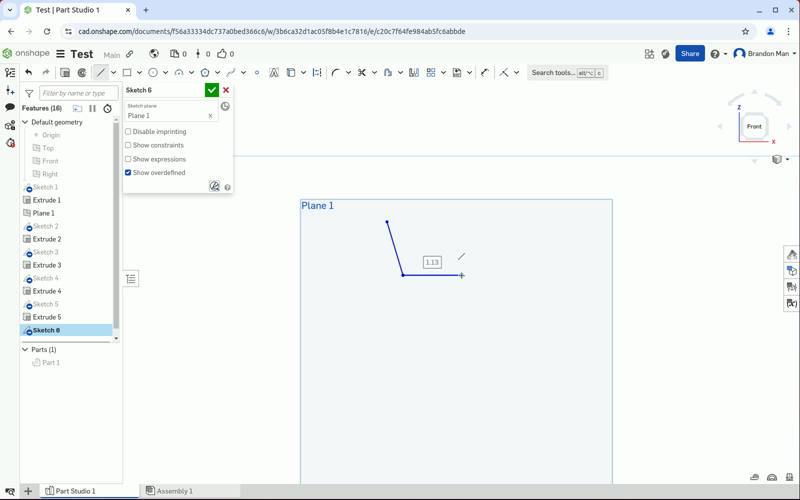
scroll(-6)
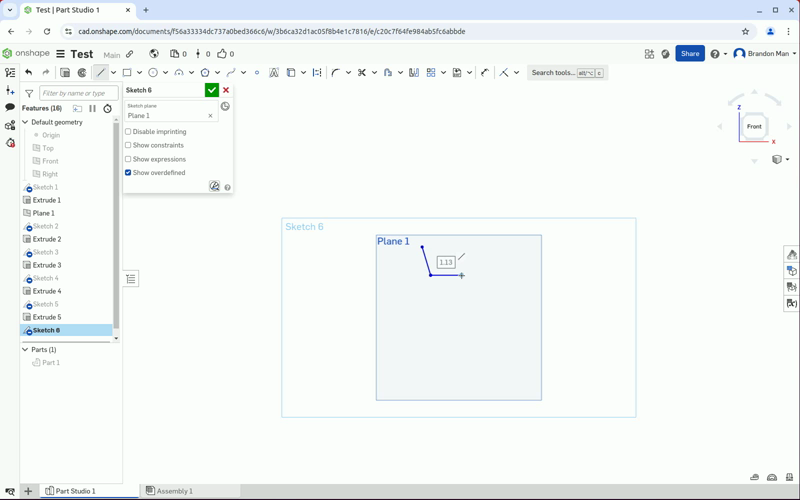
scroll(-6)
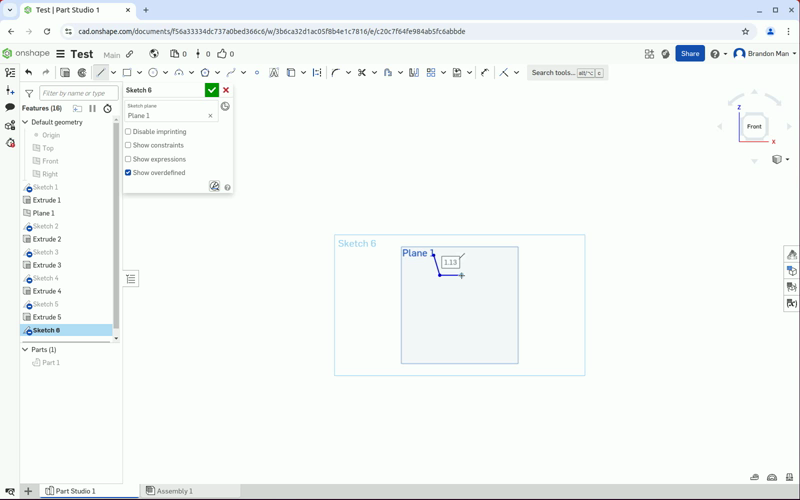
scroll(-6)
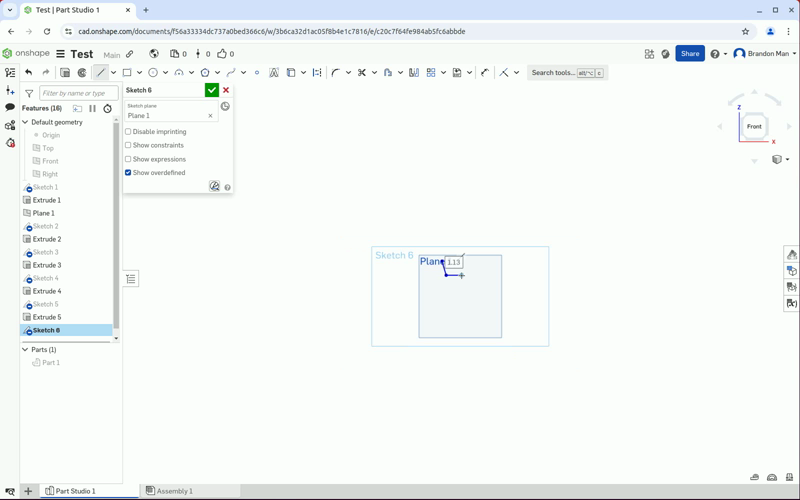
scroll(-6)
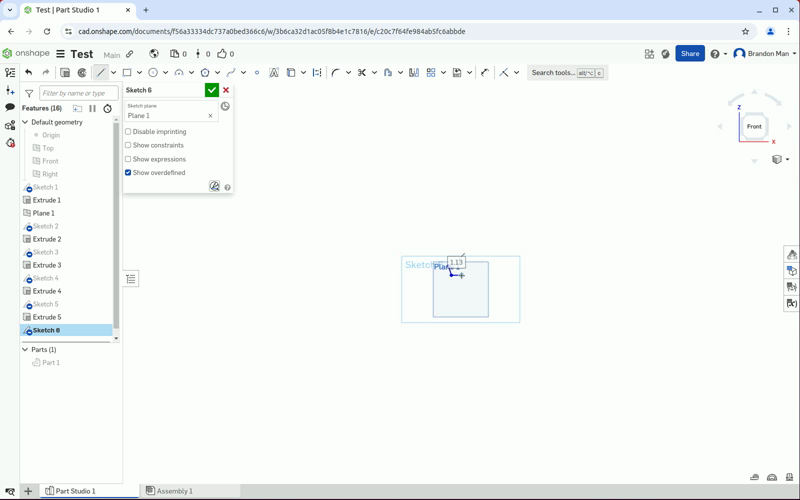
scroll(-6)
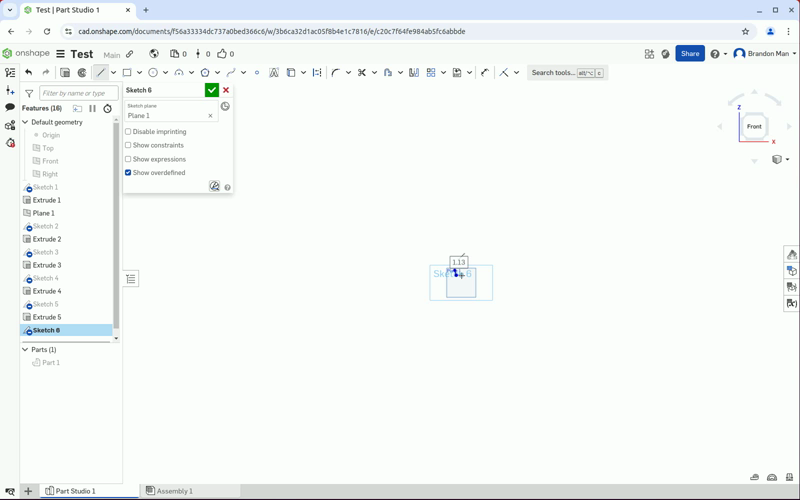
key_up(shift)
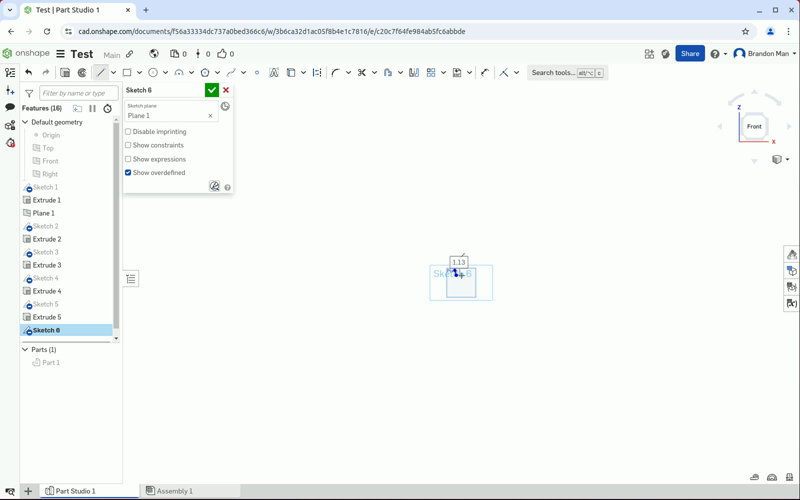
key_down(shift)
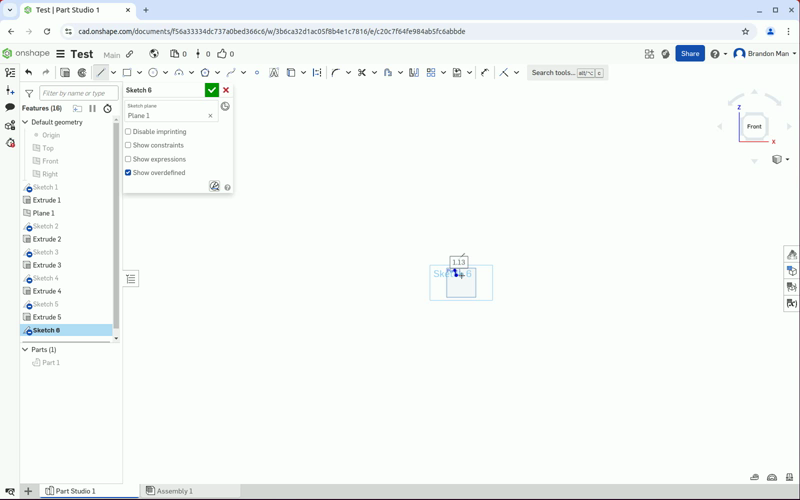
mouse_move(492, 275)
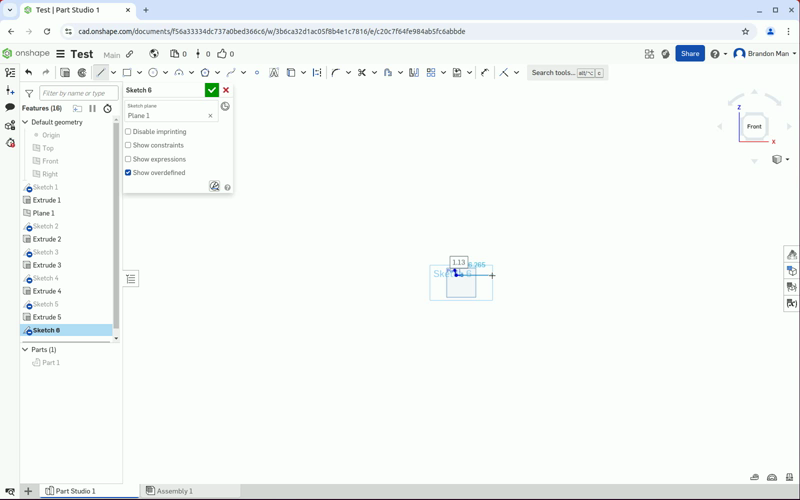
mouse_move(461, 270)
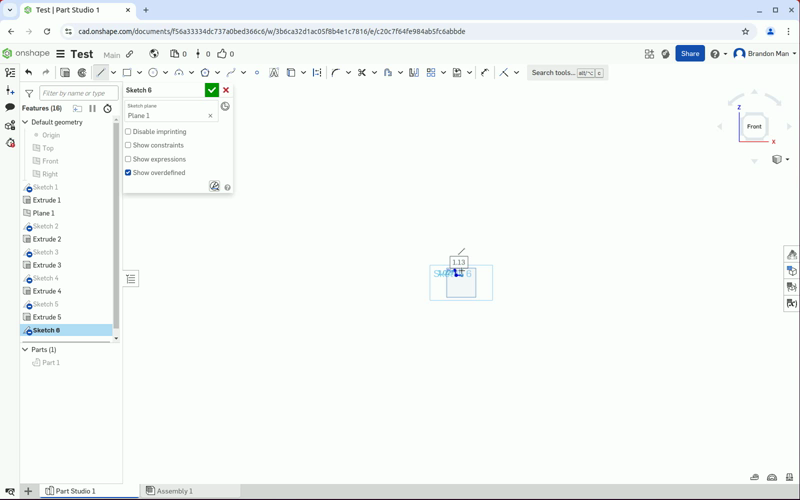
scroll(6)
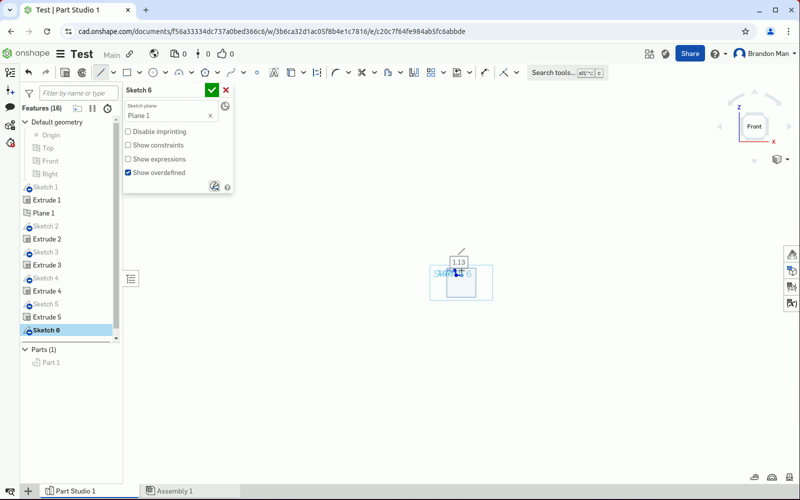
scroll(6)
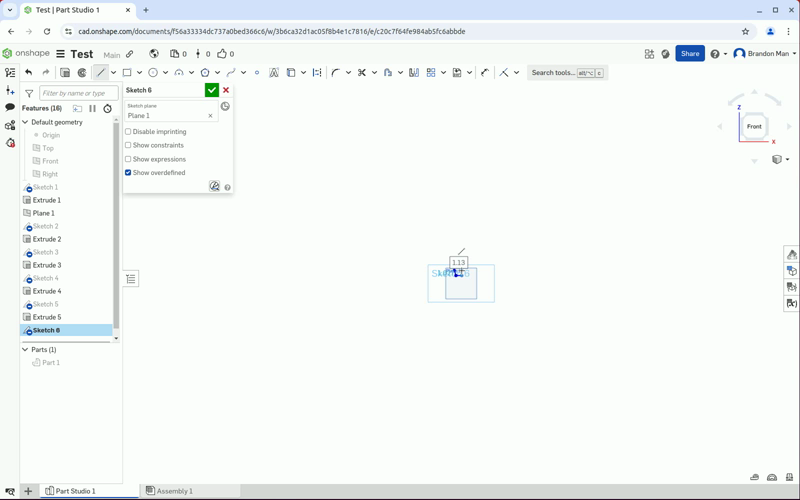
scroll(6)
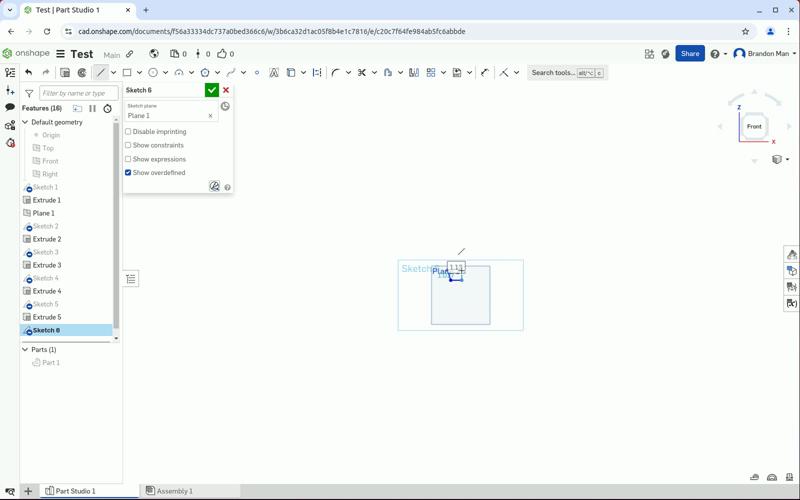
scroll(6)
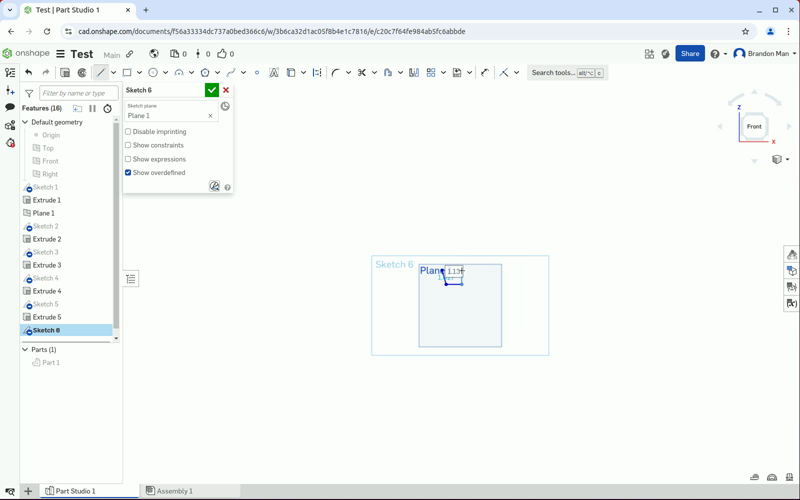
scroll(6)
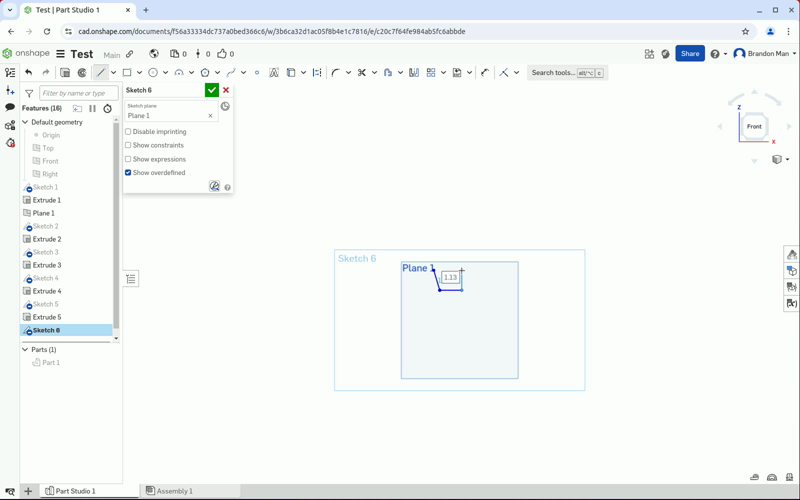
scroll(6)
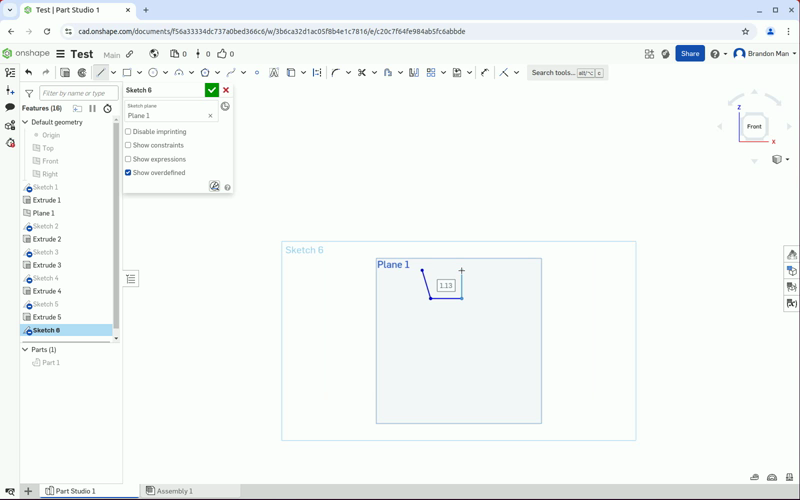
scroll(6)
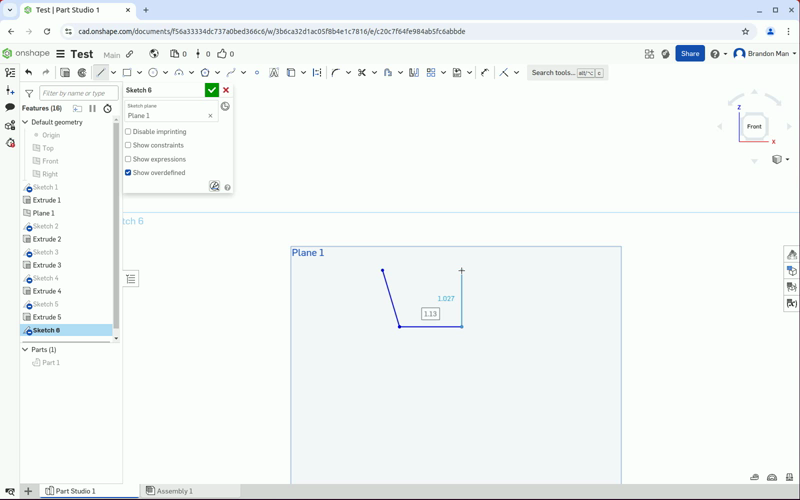
click(461, 270)
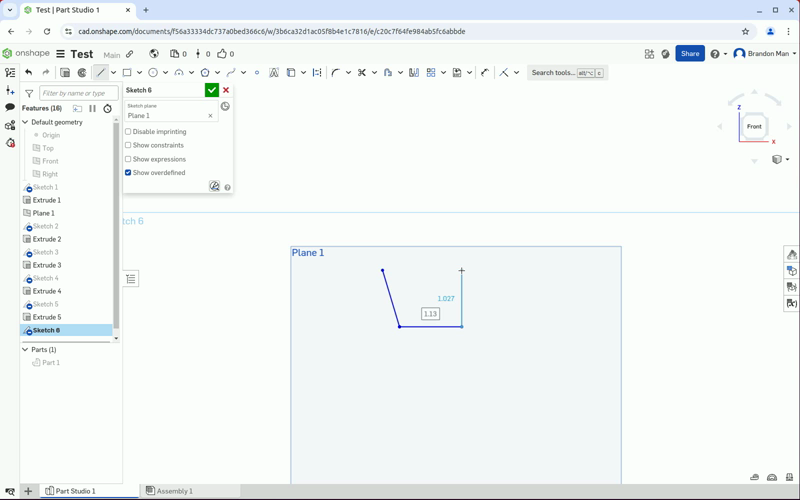
scroll(-6)
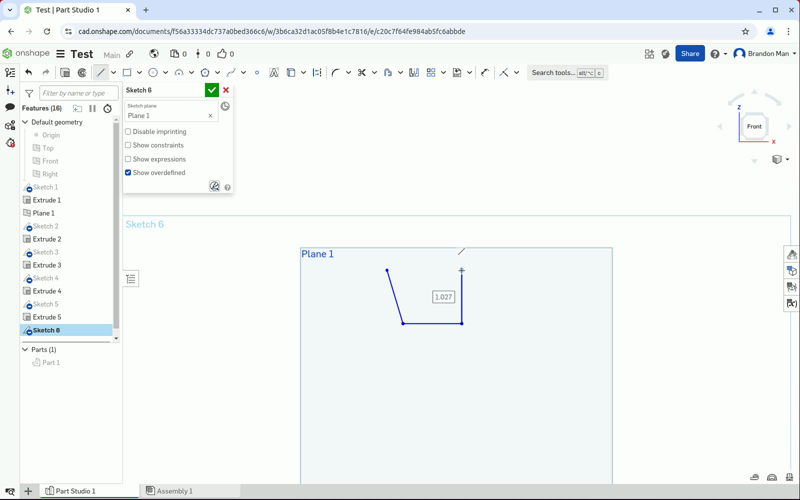
scroll(-6)
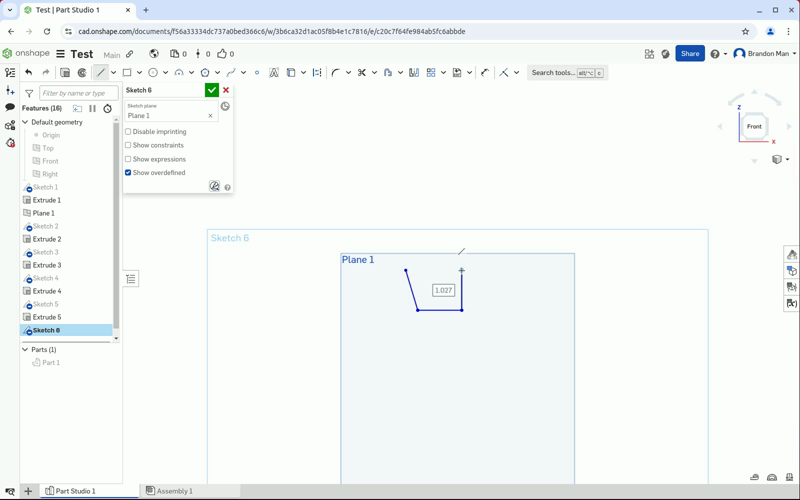
scroll(-6)
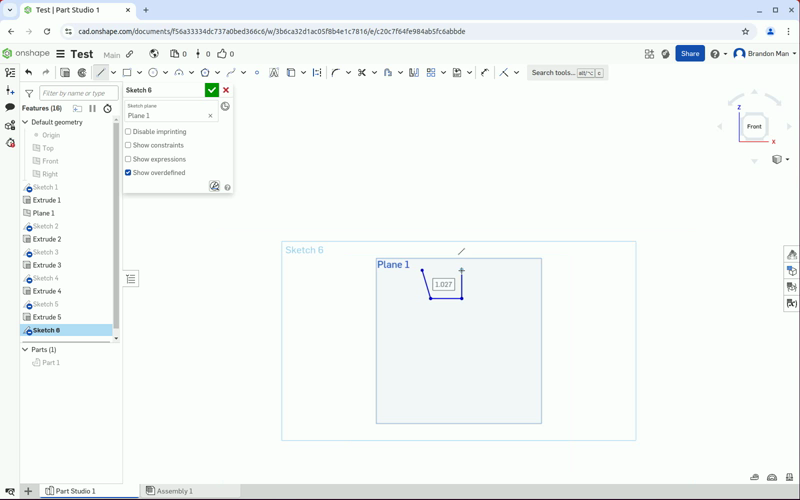
scroll(-6)
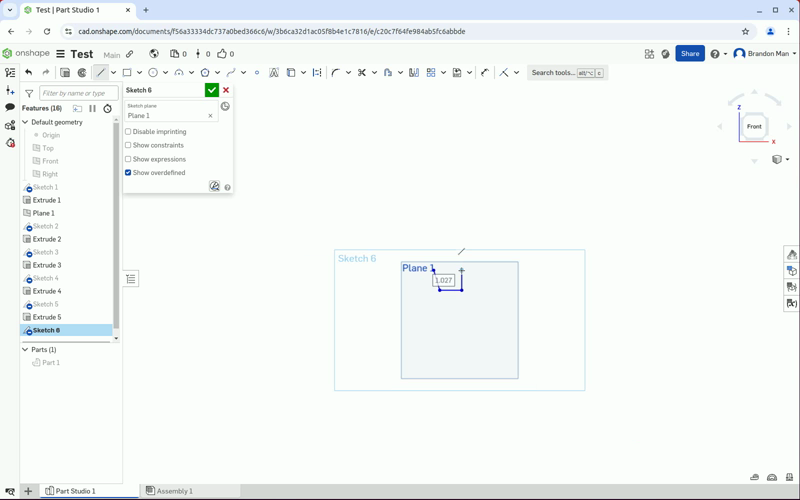
scroll(-6)
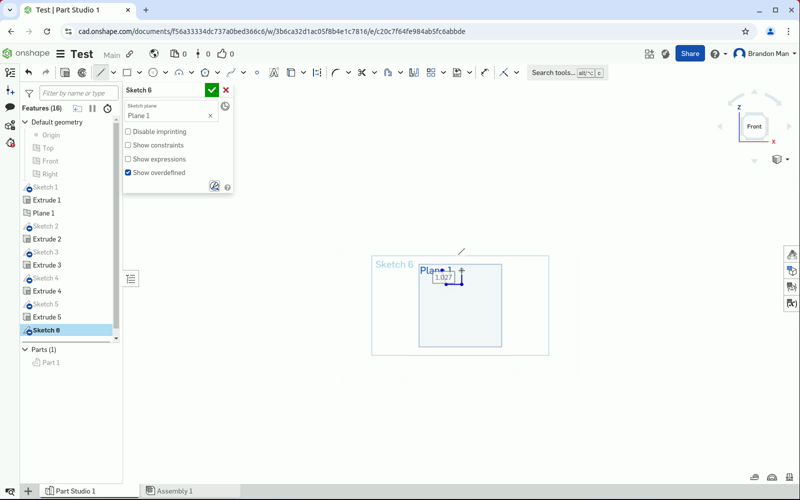
scroll(-6)
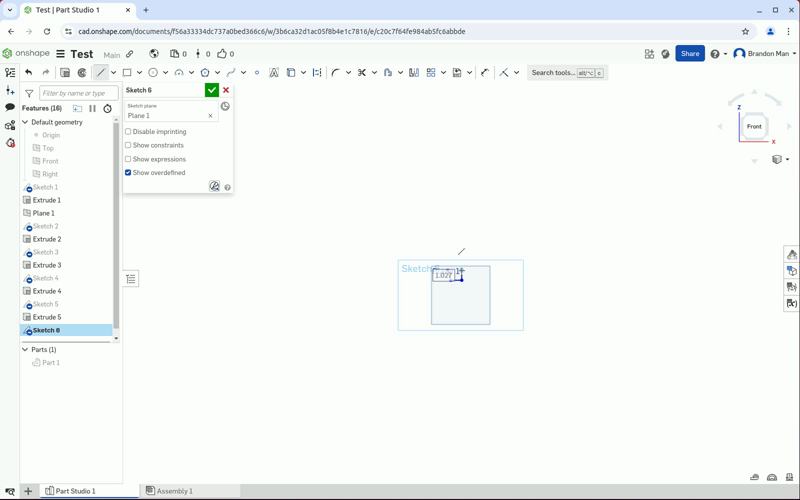
scroll(-6)
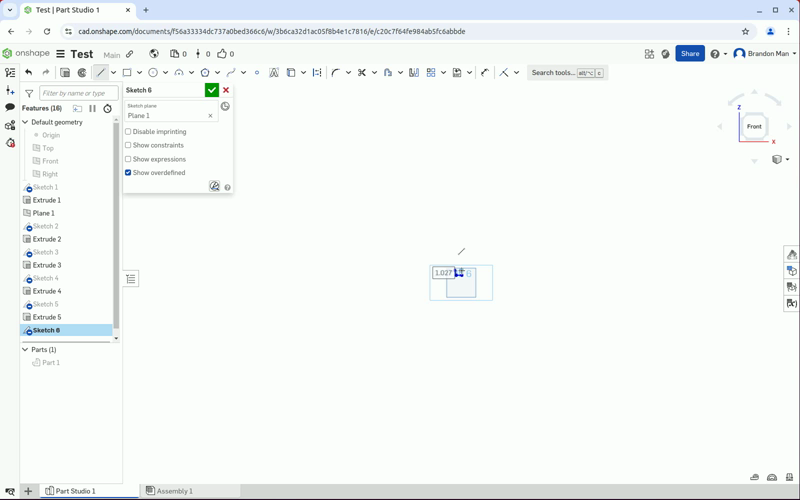
key_up(shift)
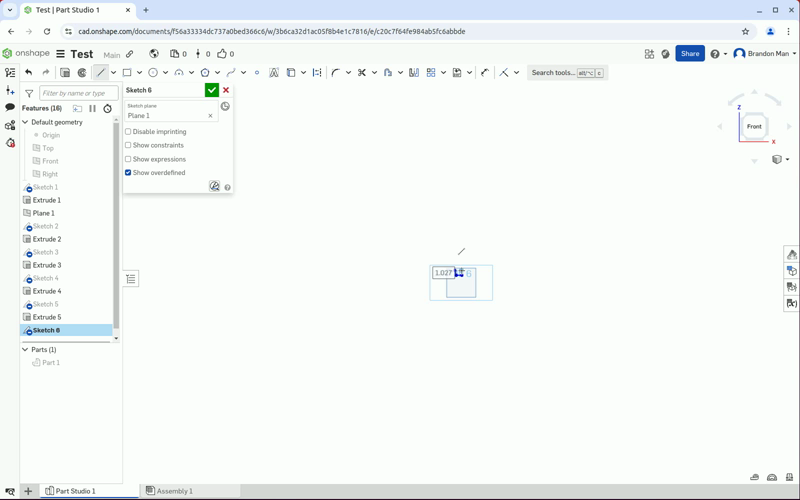
mouse_move(492, 270)
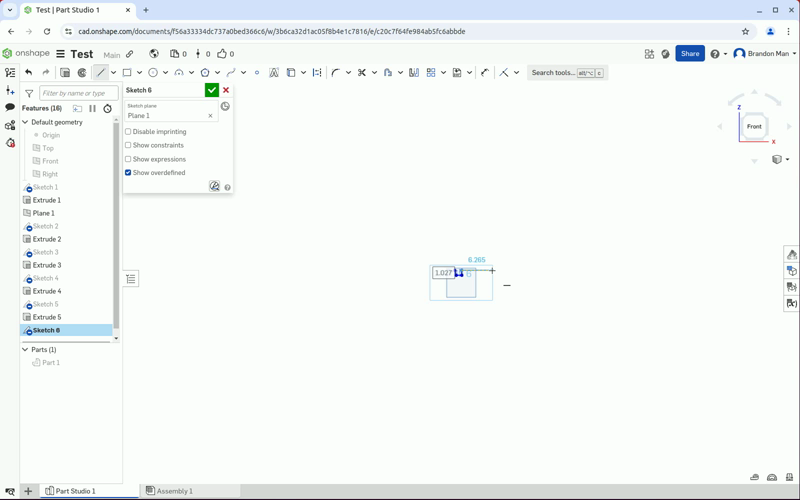
key_down(shift)
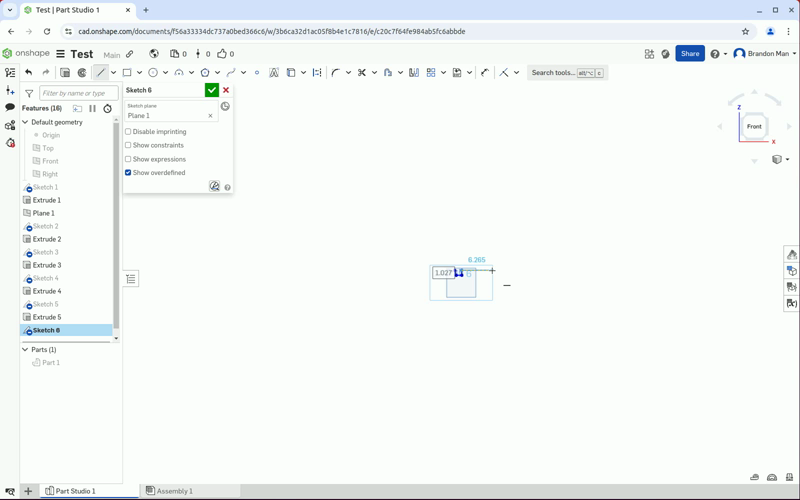
mouse_move(454, 270)
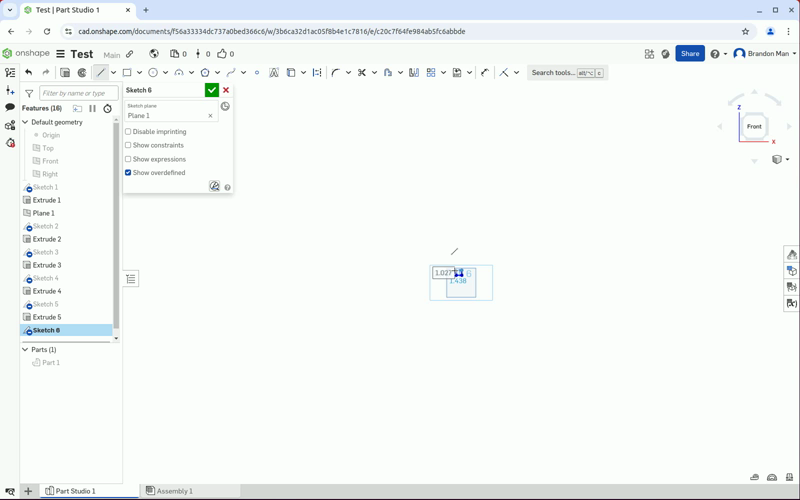
scroll(6)
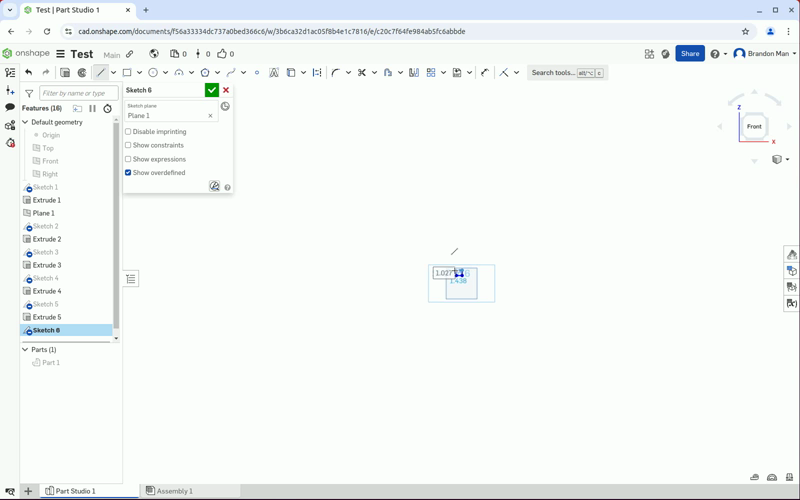
scroll(6)
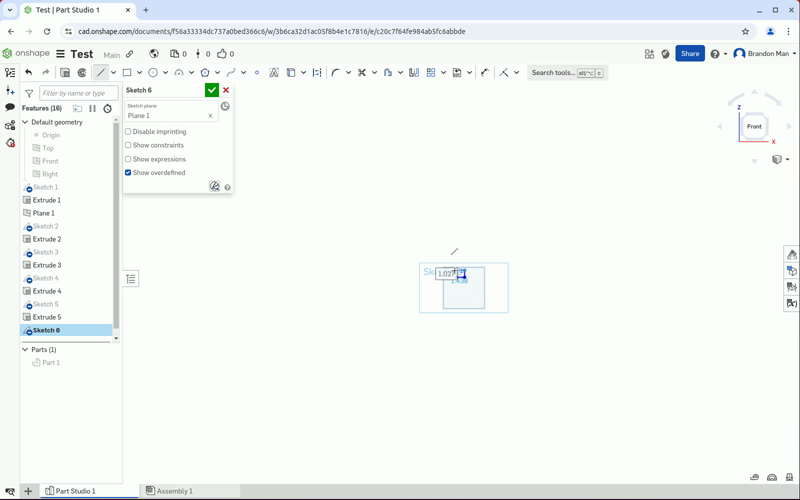
scroll(6)
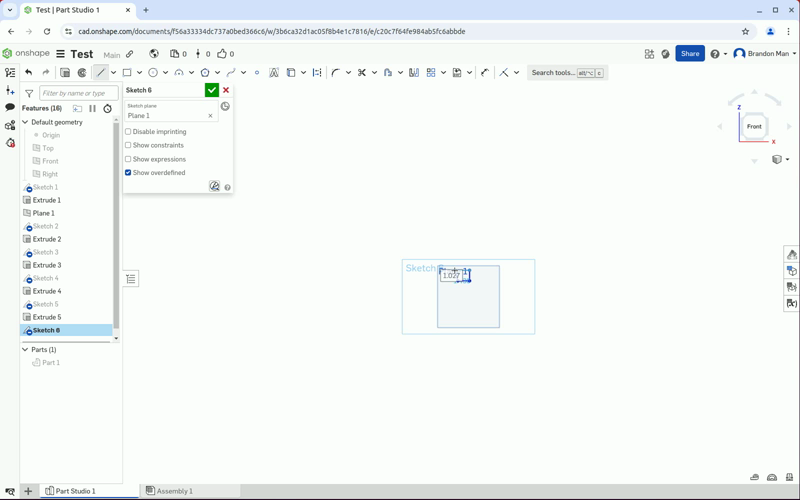
scroll(6)
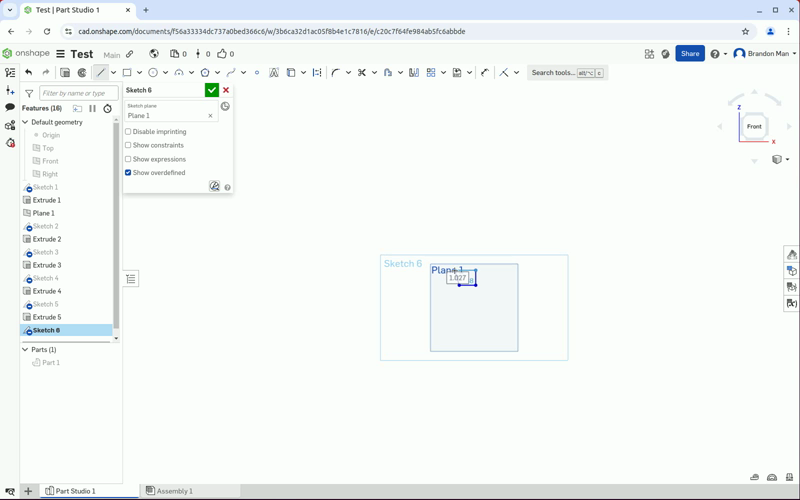
scroll(6)
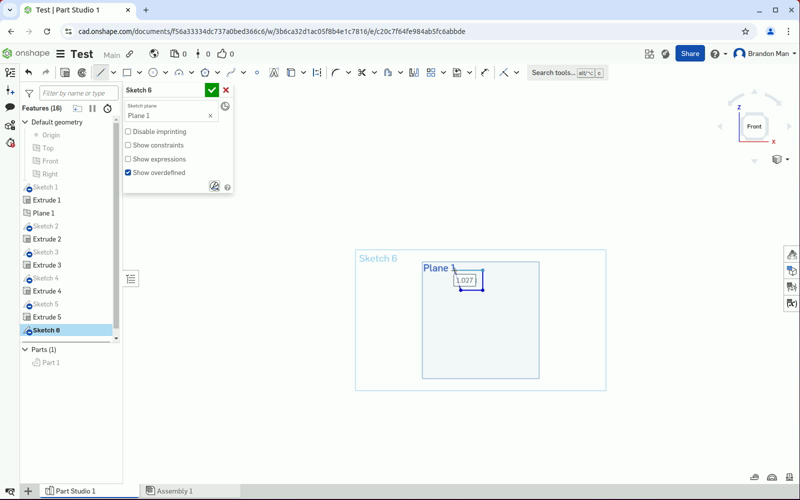
scroll(6)
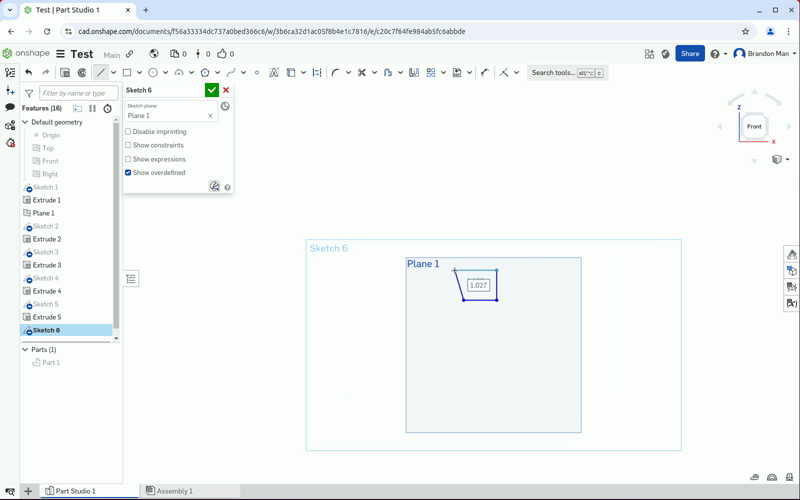
scroll(6)
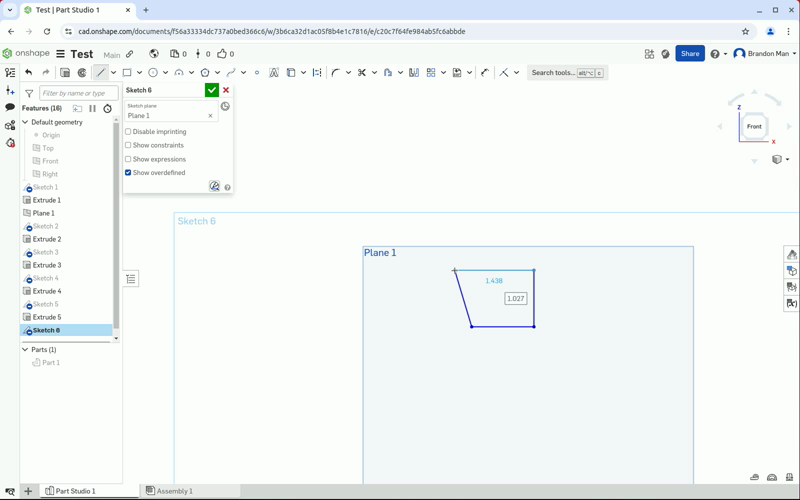
key_up(shift)
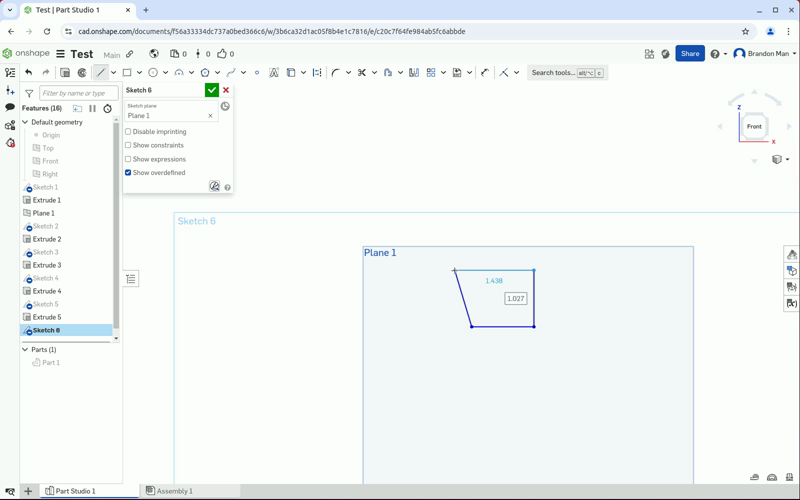
click(454, 270)
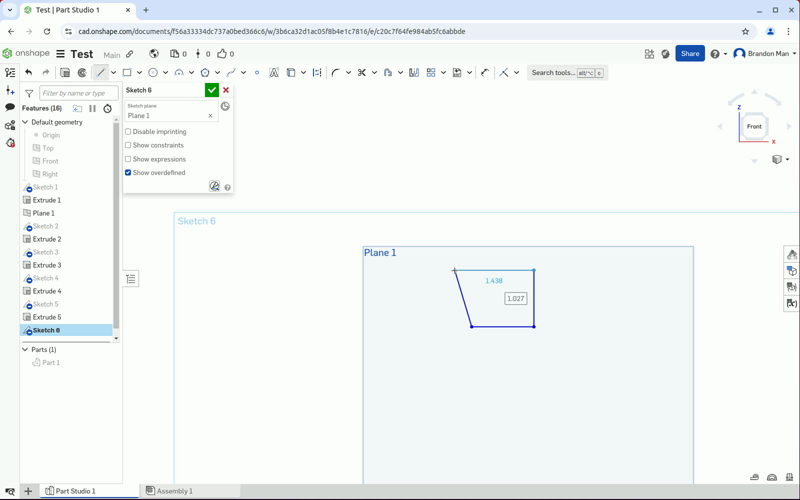
scroll(-6)
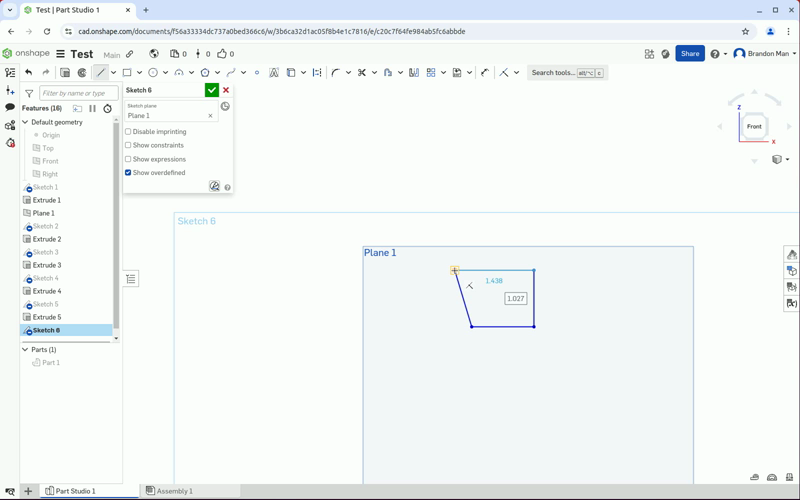
scroll(-6)
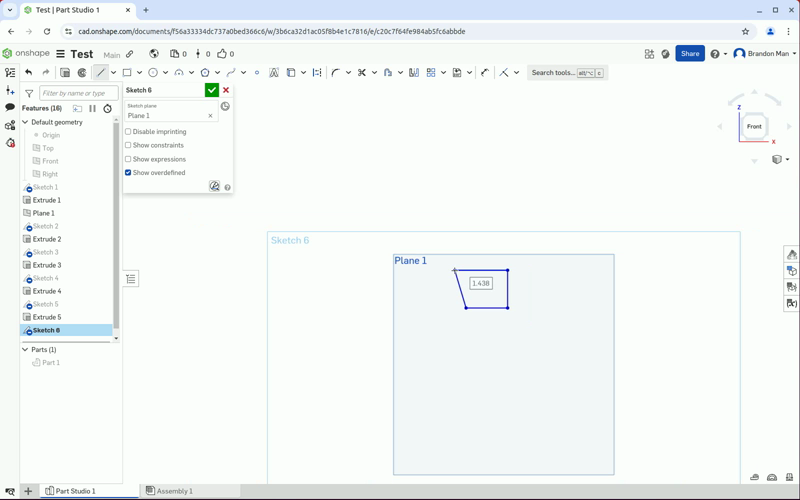
scroll(-6)
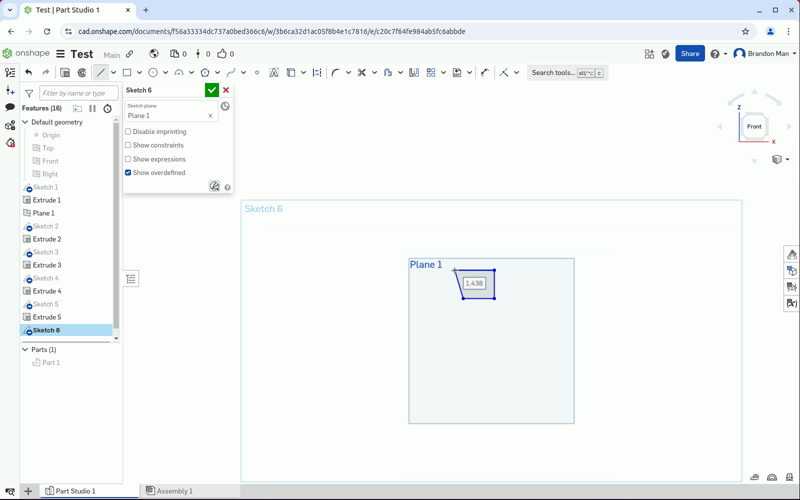
scroll(-6)
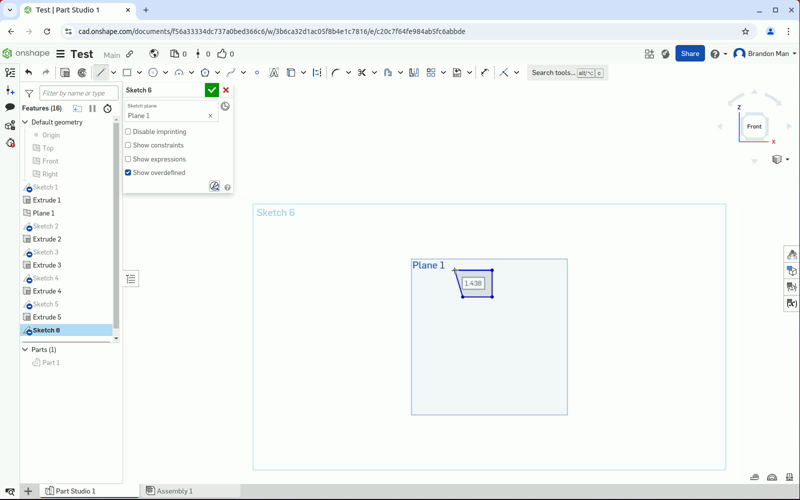
scroll(-6)
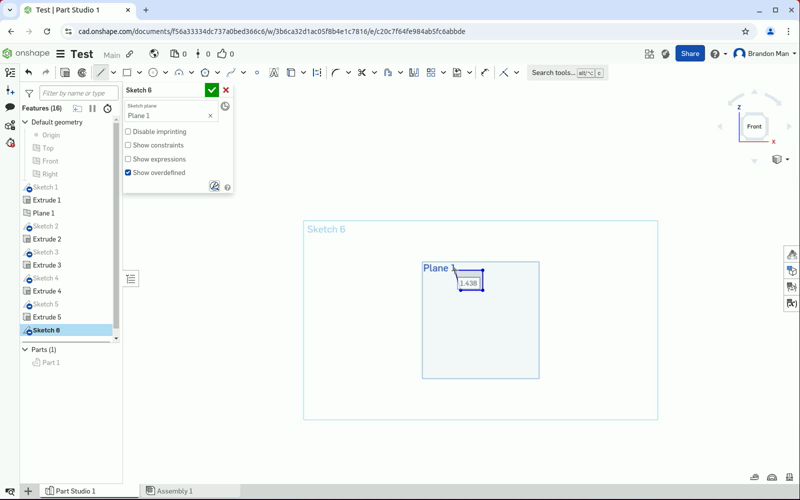
scroll(-6)
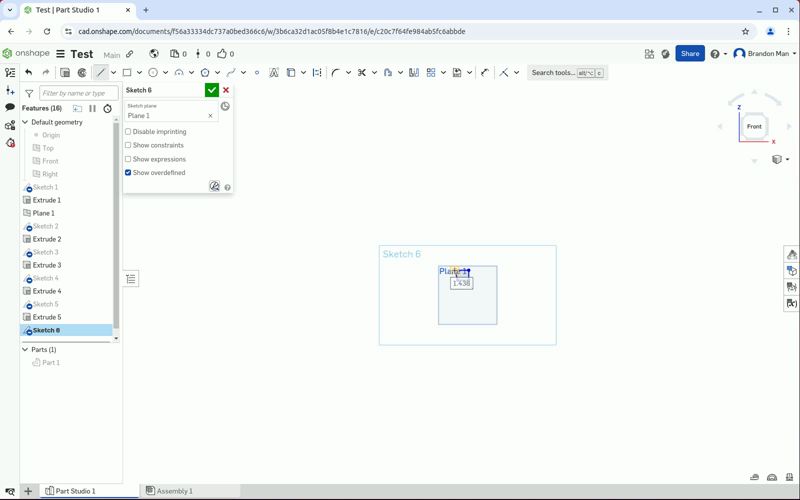
scroll(-6)
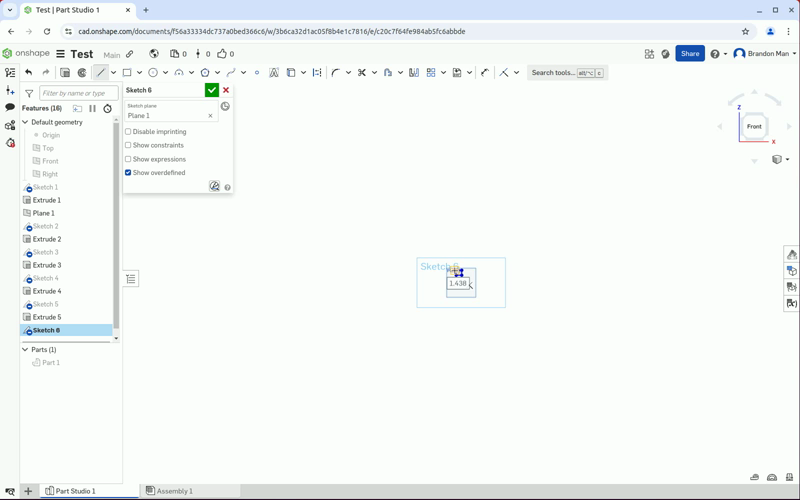
key(esc)
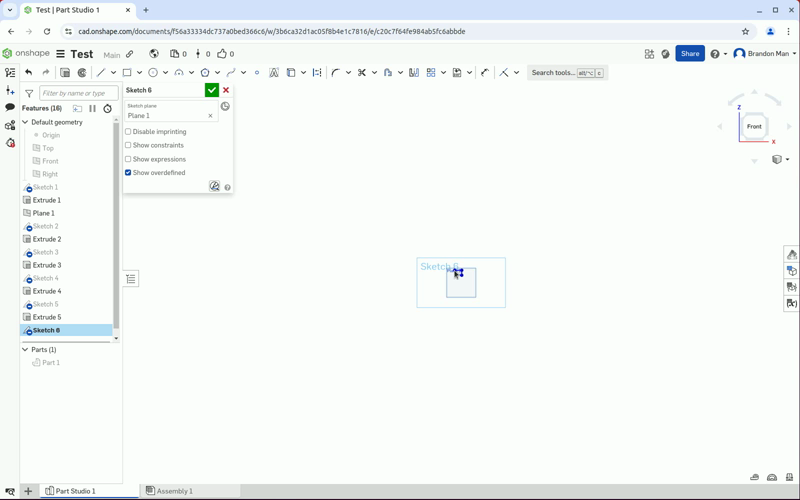
mouse_move(460, 270)
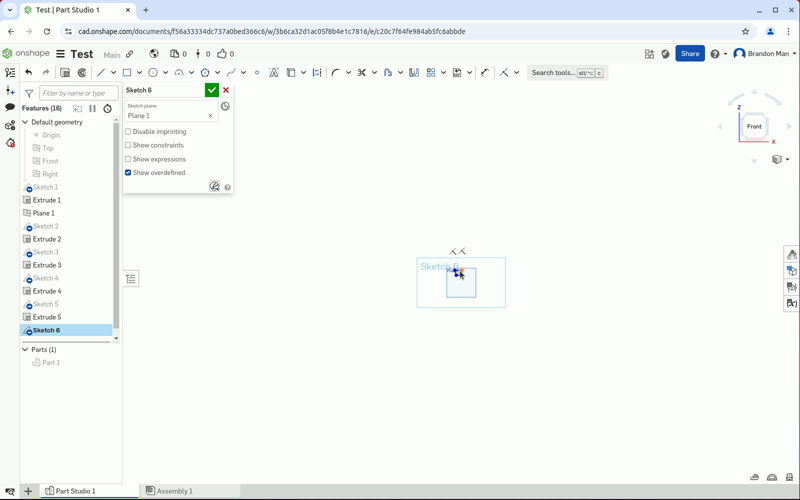
scroll(6)
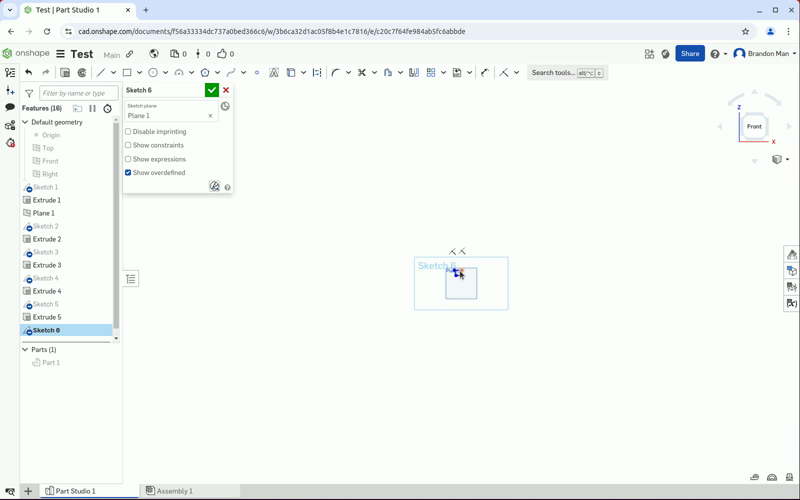
scroll(6)
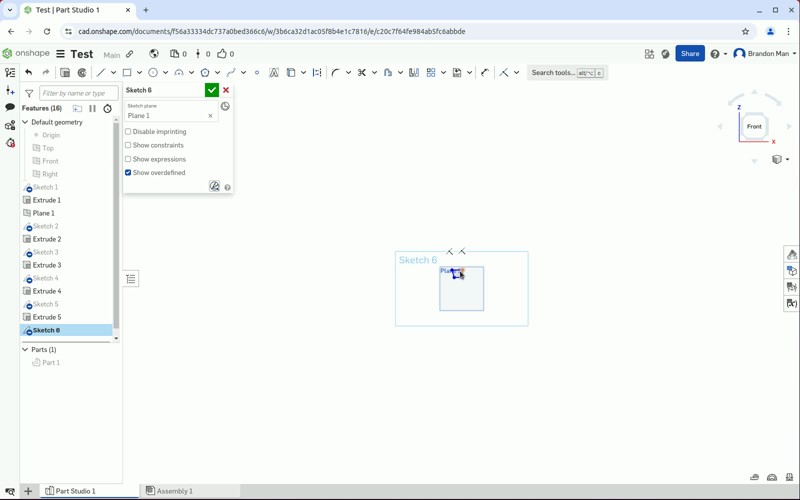
scroll(6)
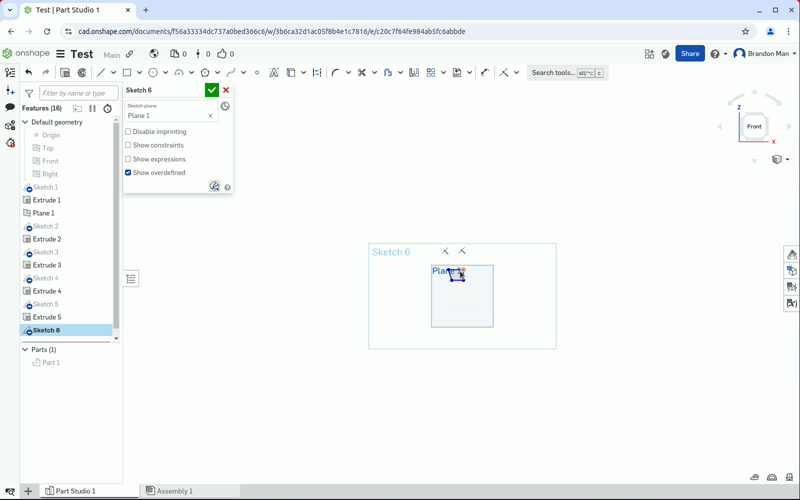
scroll(6)
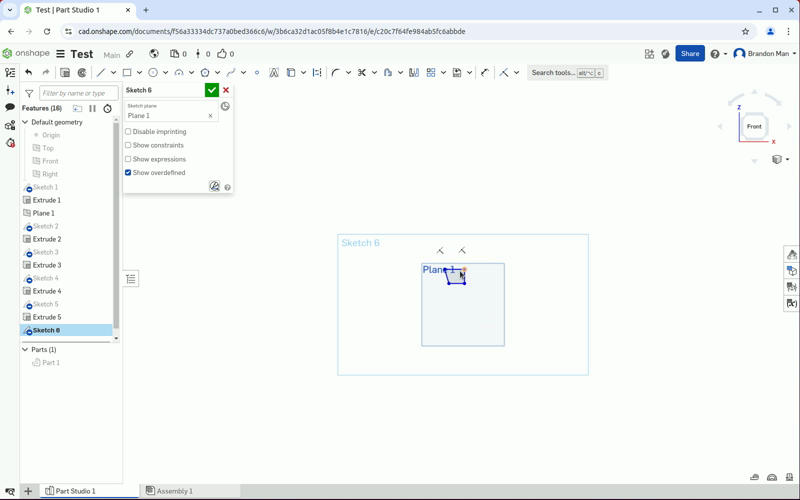
scroll(6)
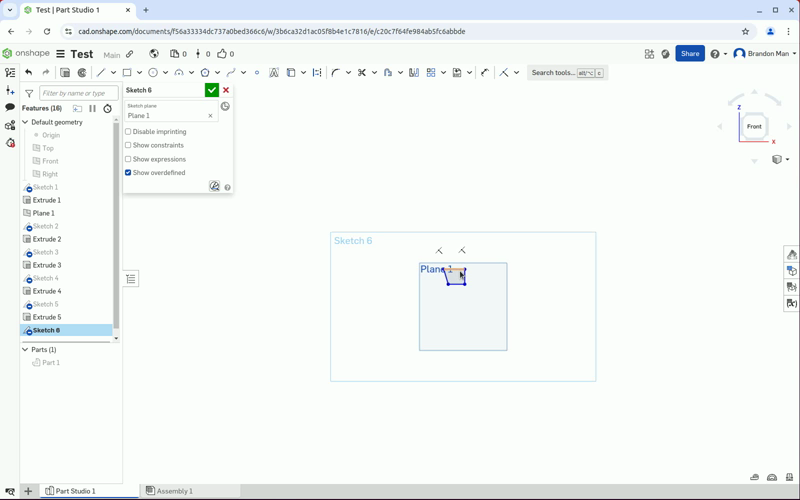
scroll(6)
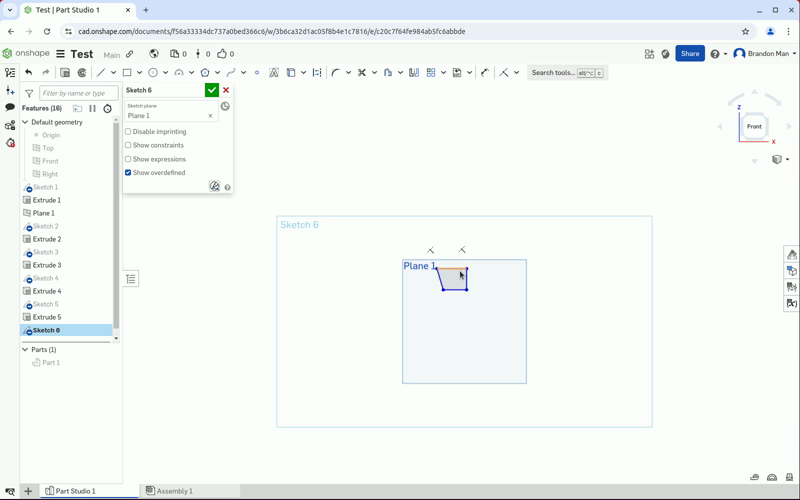
scroll(6)
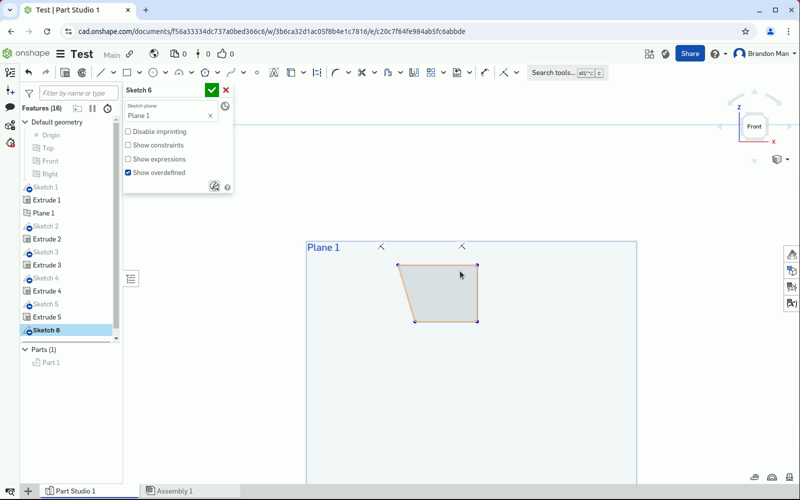
click(460, 270)
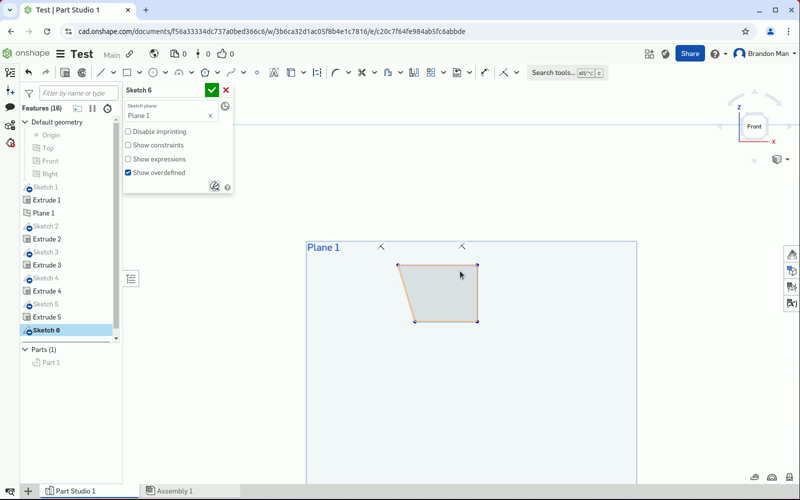
scroll(-6)
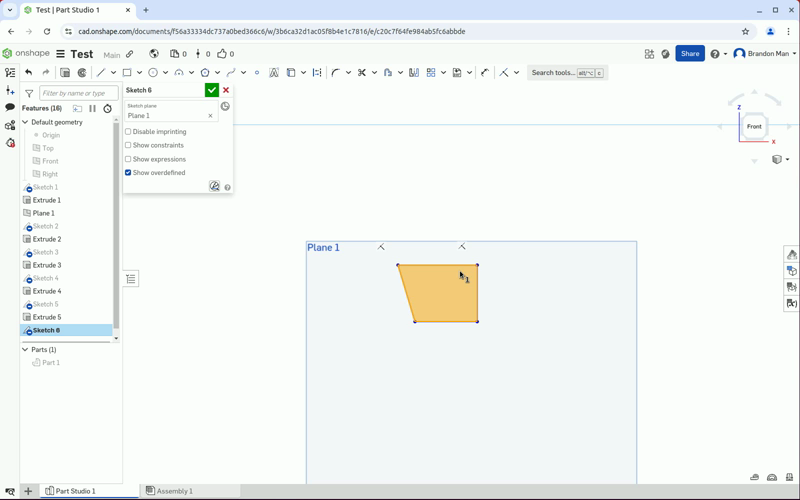
scroll(-6)
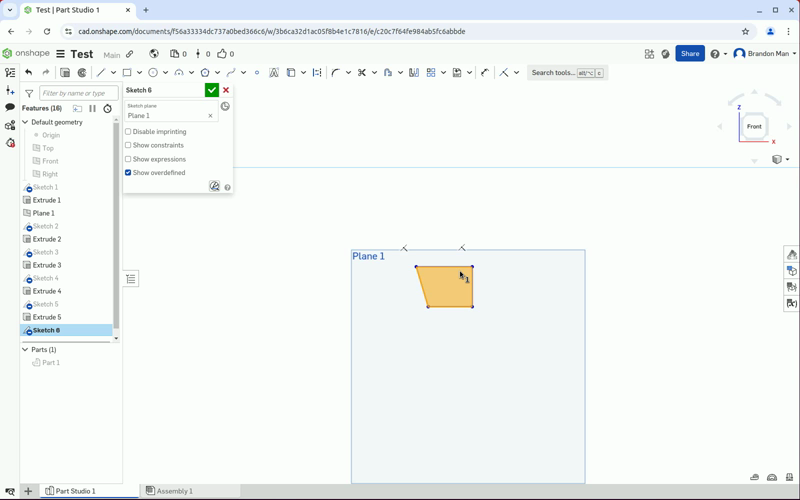
scroll(-6)
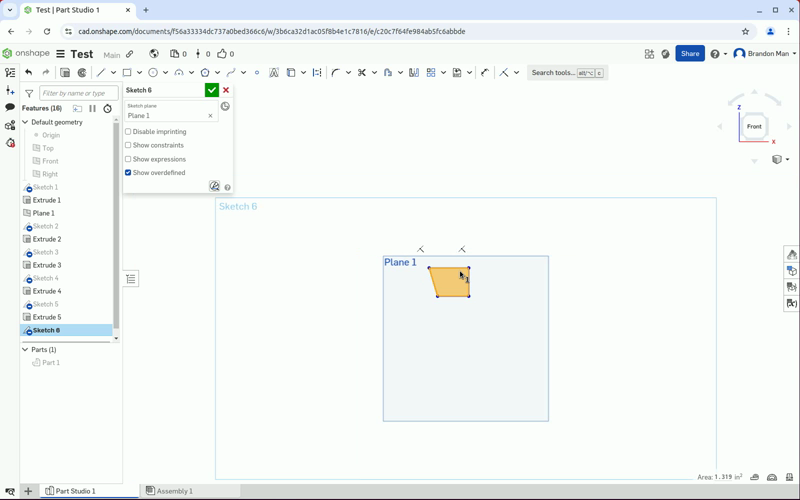
scroll(-6)
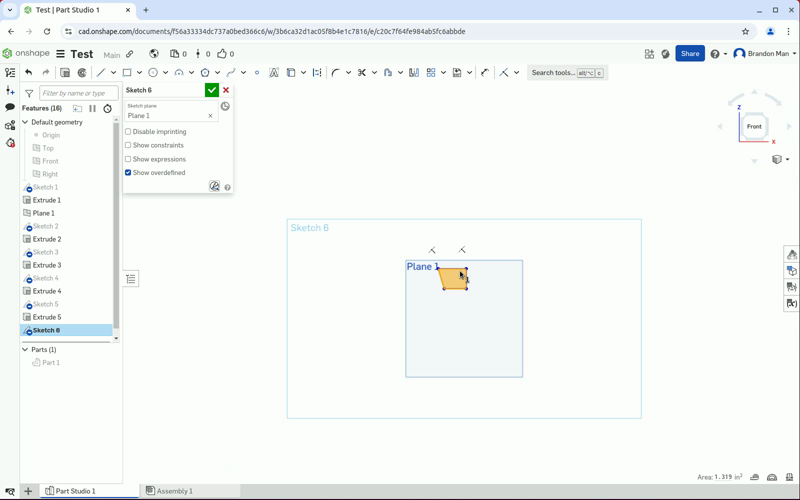
scroll(-6)
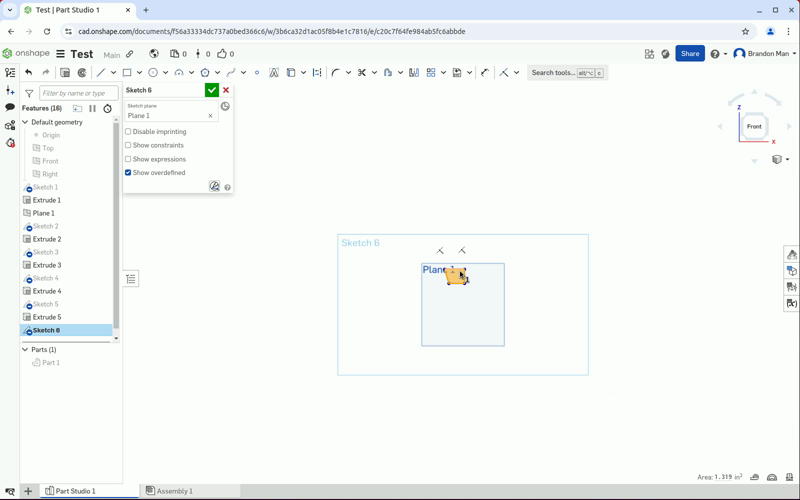
scroll(-6)
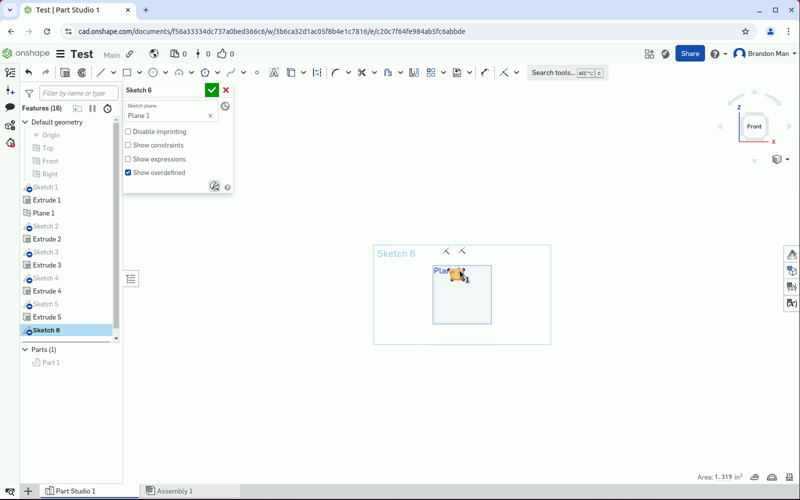
scroll(-6)
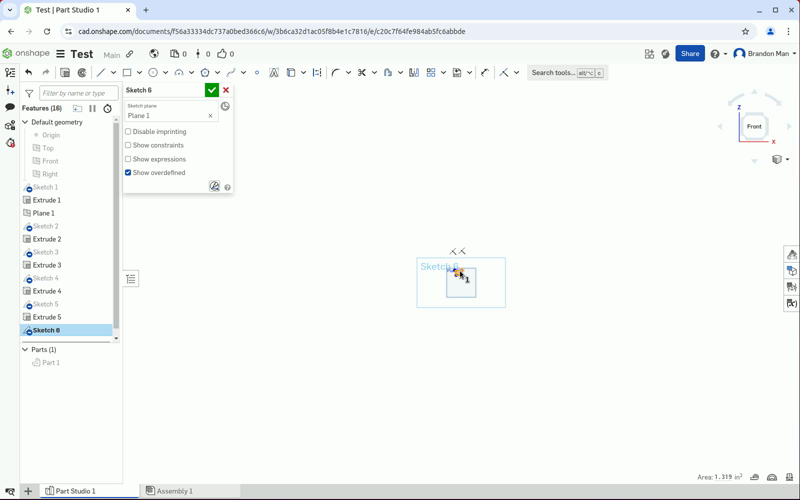
mouse_move(73, 352)
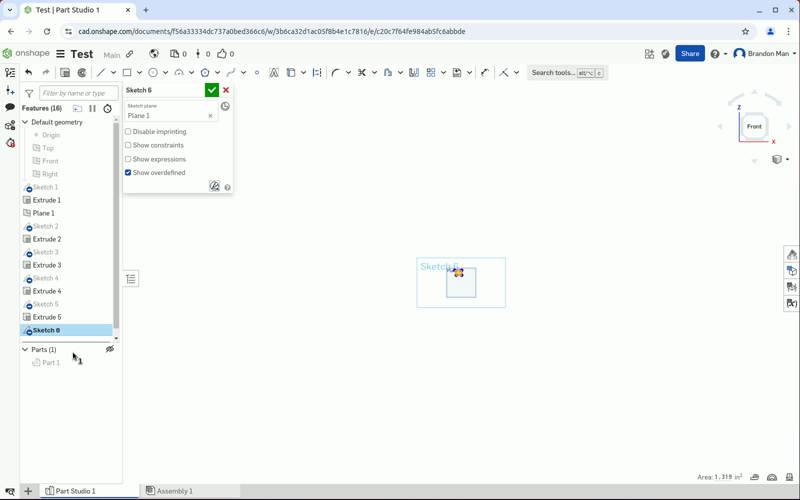
key(shift+y)
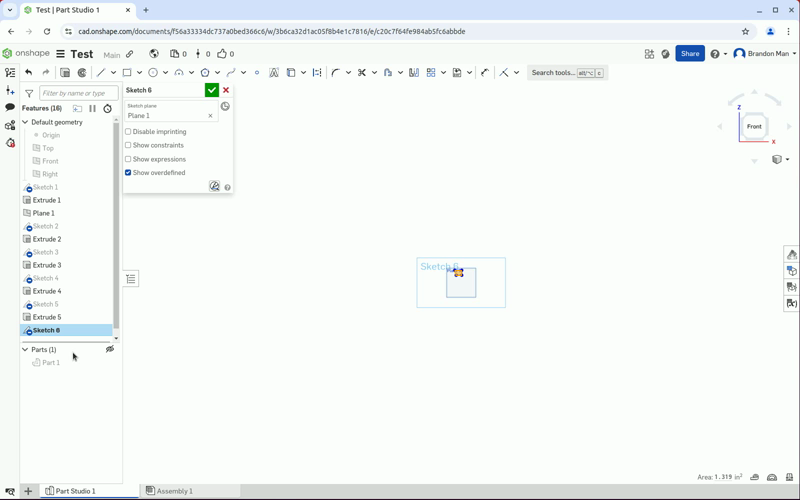
key(shift+e)
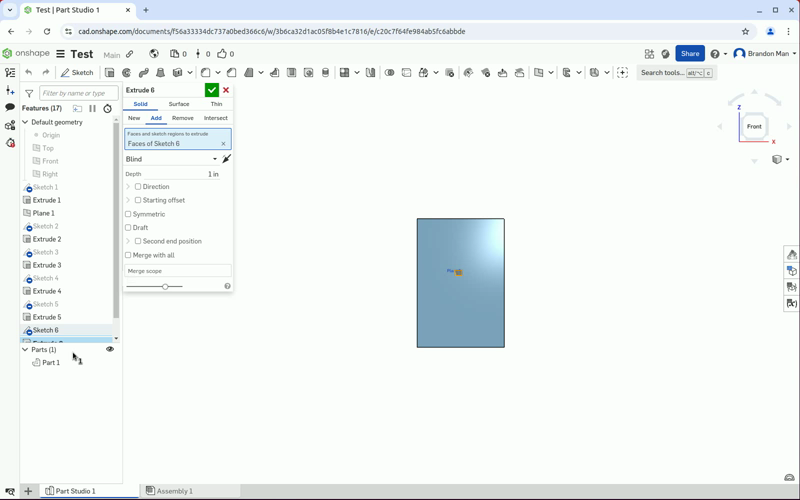
mouse_move(143, 106)
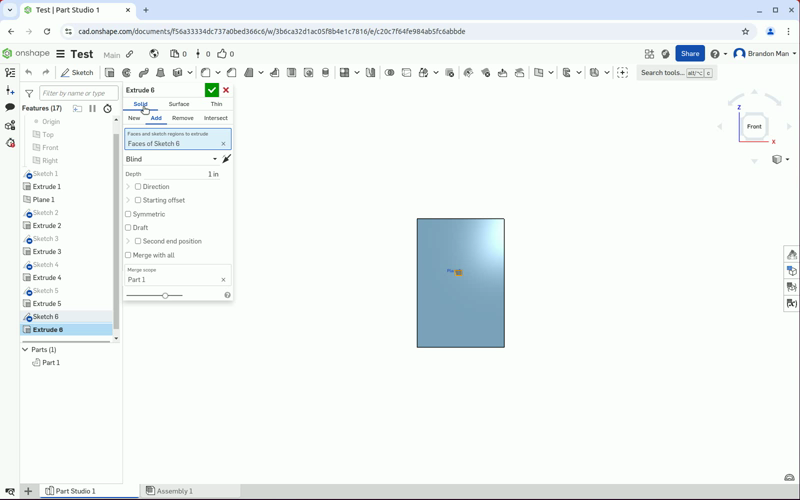
click(143, 106)
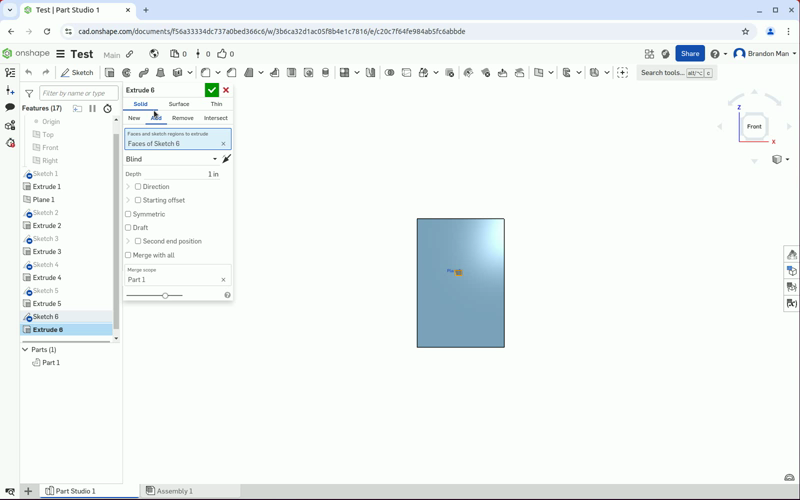
mouse_move(186, 120)
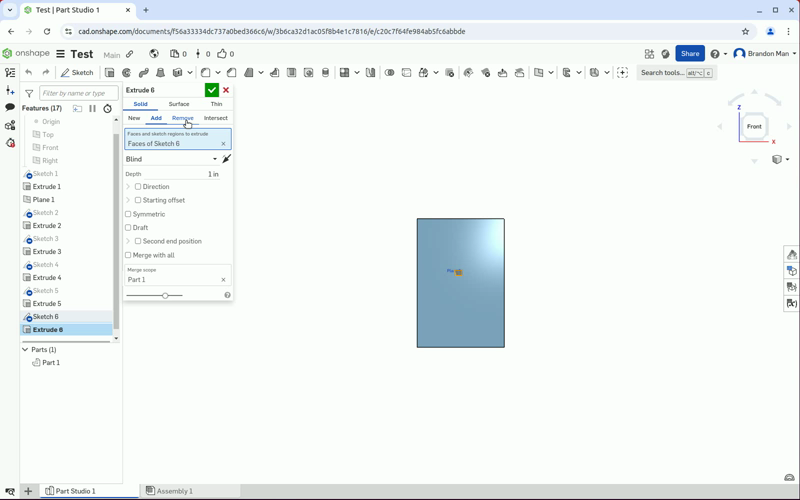
click(186, 120)
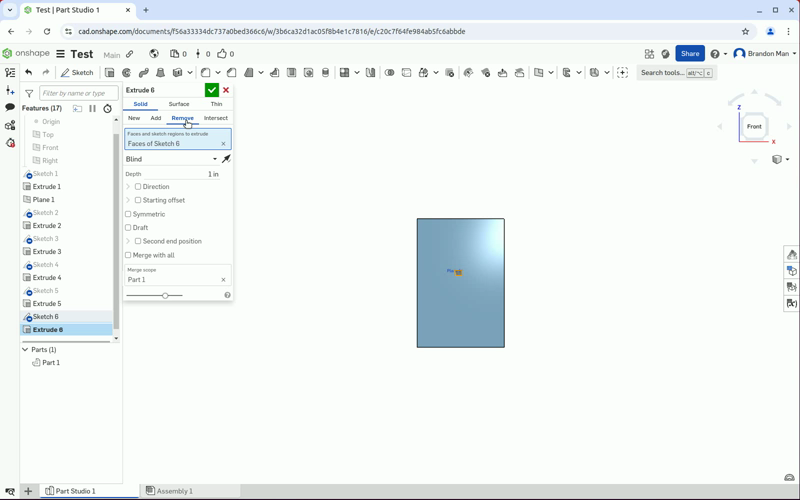
key(tab, 4)
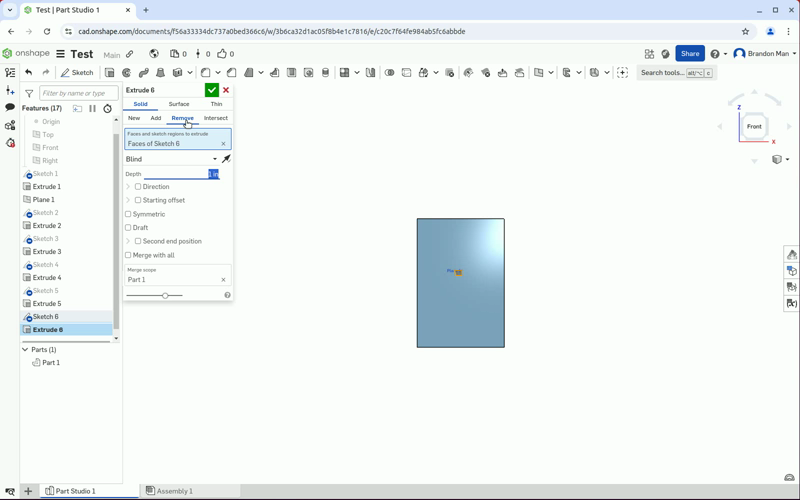
text(2.407)
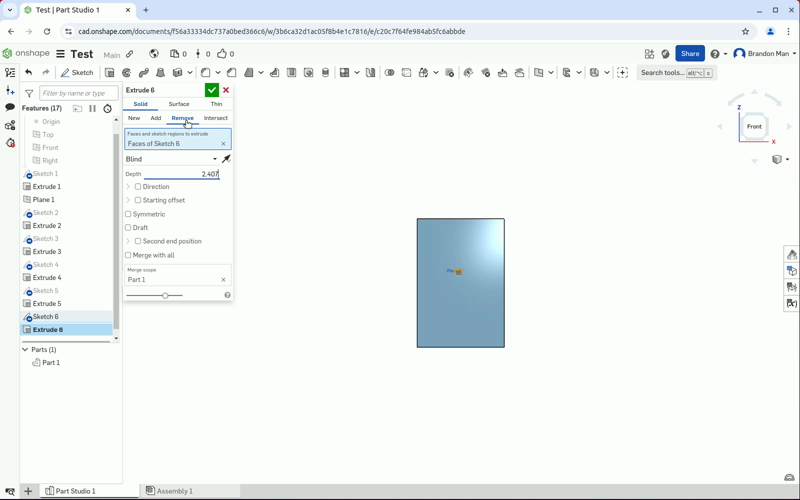
key(tab, 6)
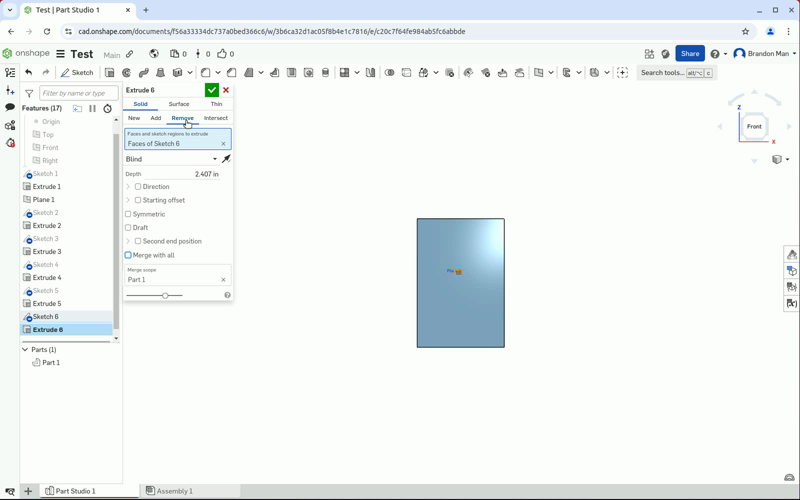
key(space)
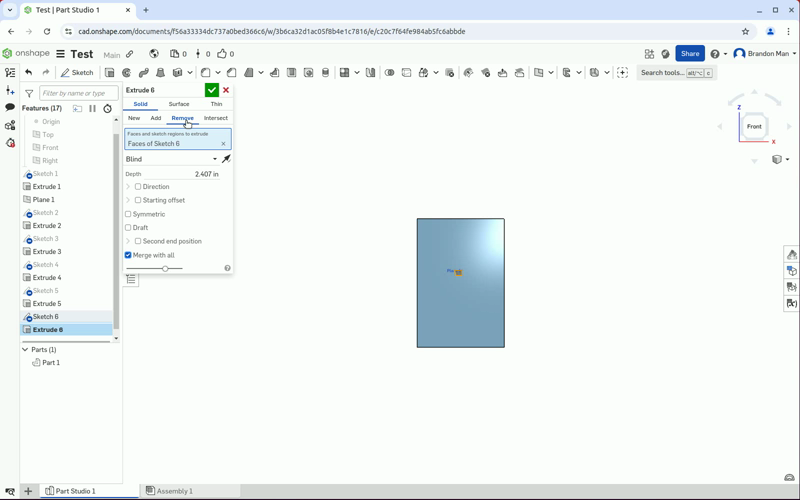
key(enter)
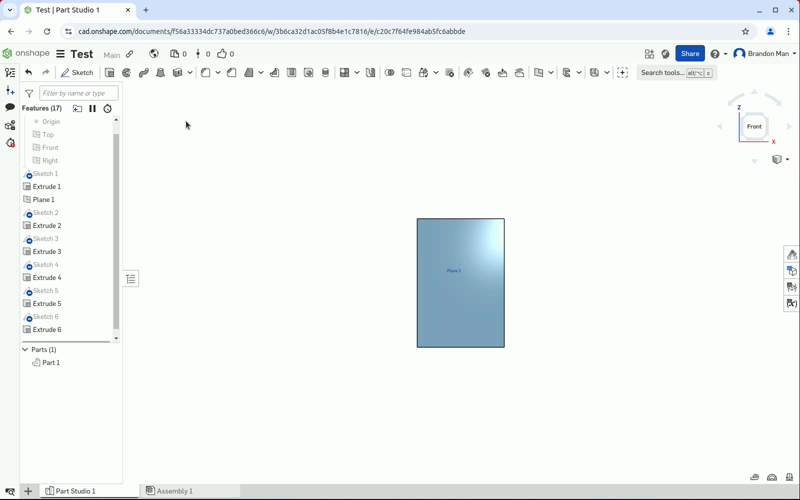
key(shift+h)
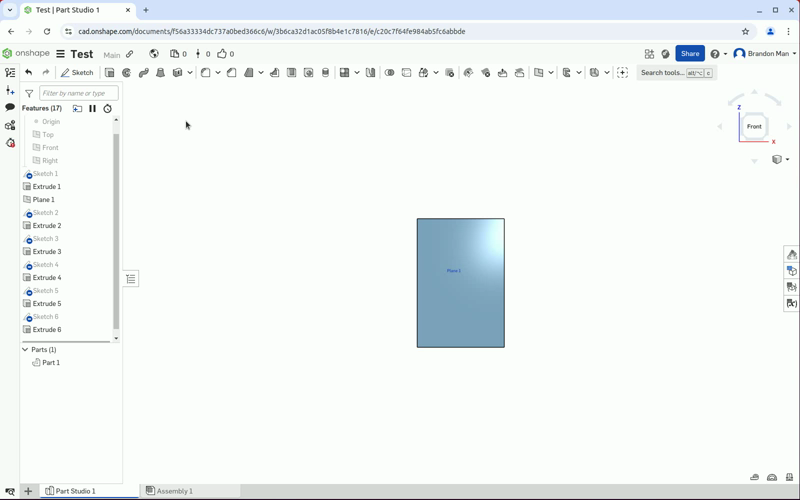
key(shift+h)
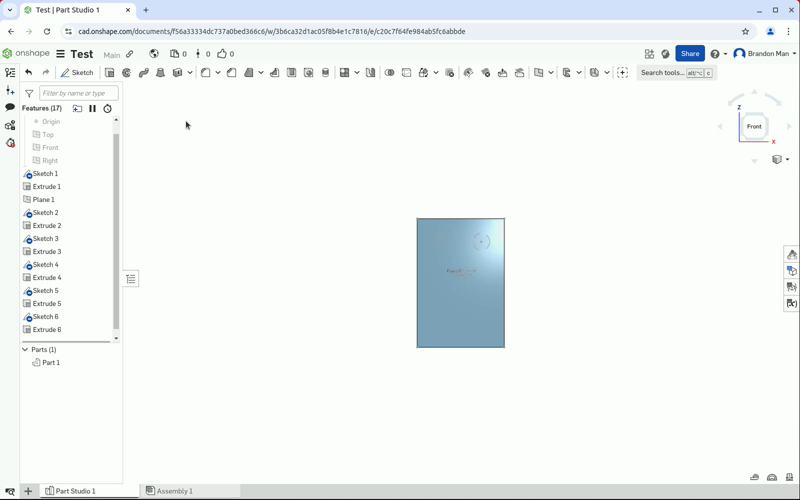
key(shift+7)
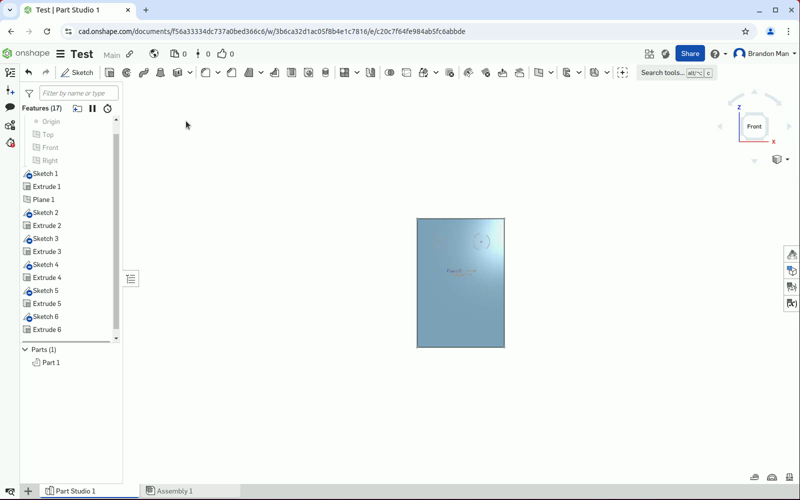
key(left, 2)
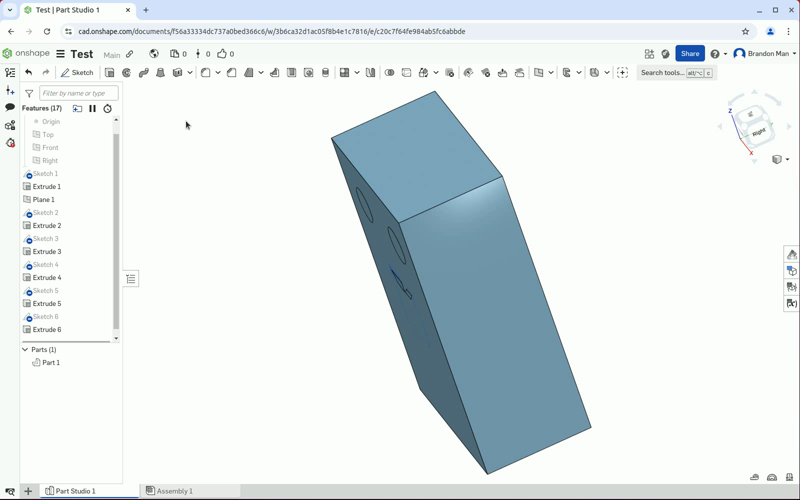
key(down, 2)
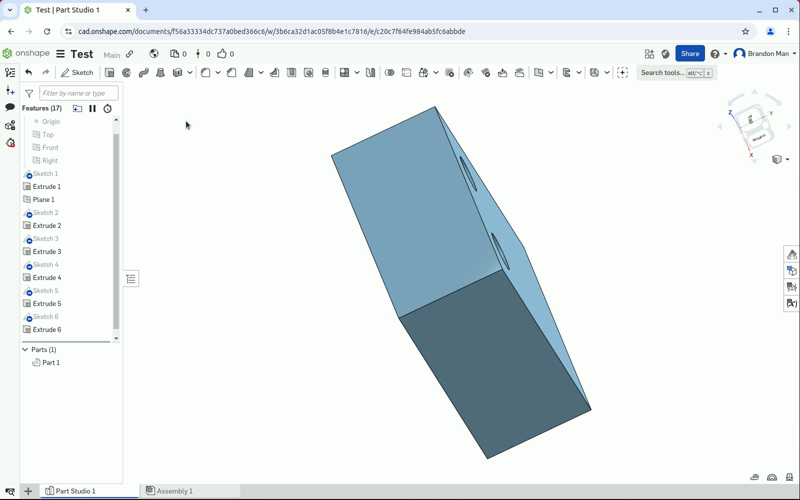
key(up, 2)
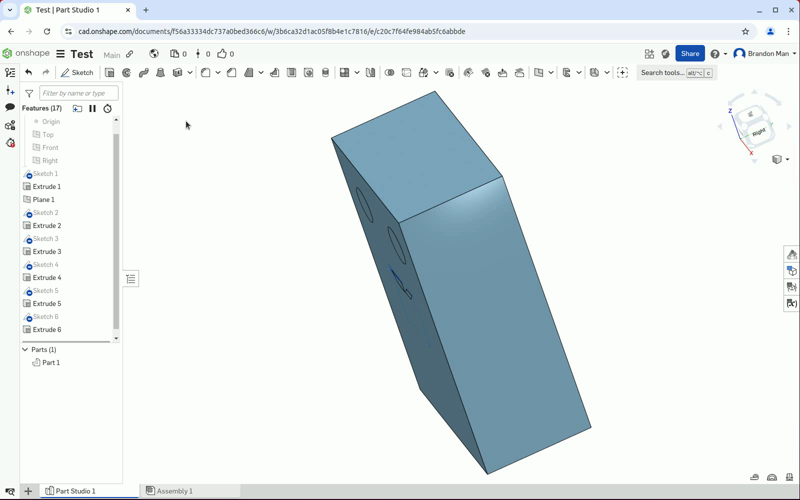
key(right, 2)
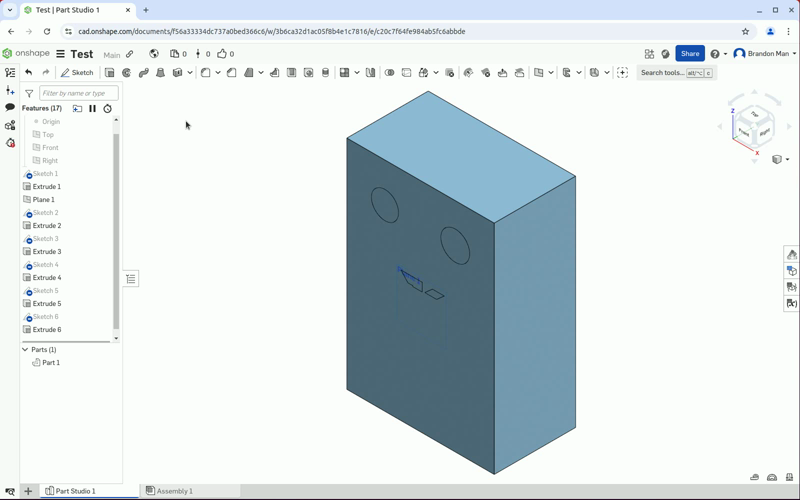
mouse_move(69, 176)
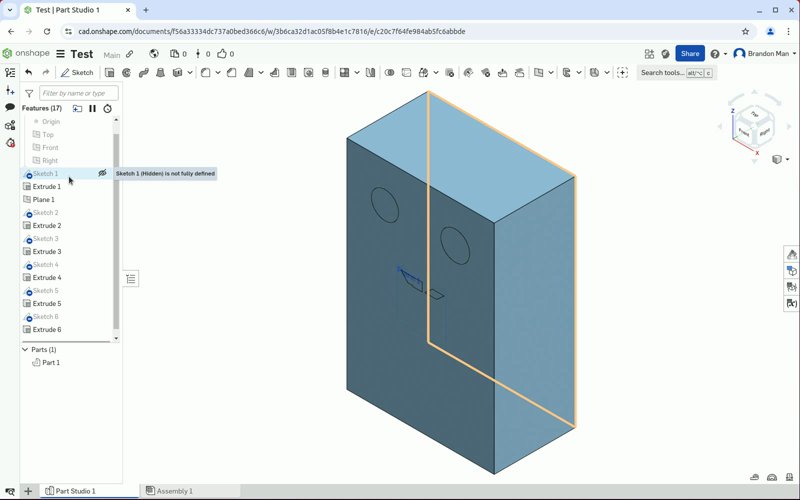
click(69, 176)